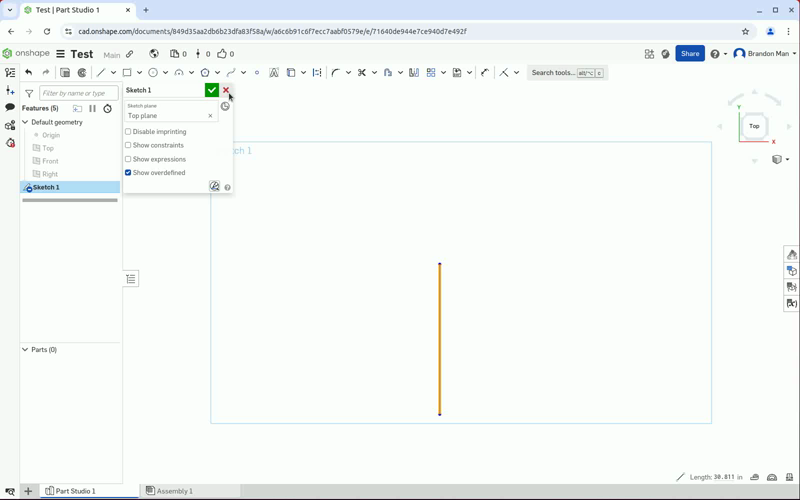
key(shift+h)
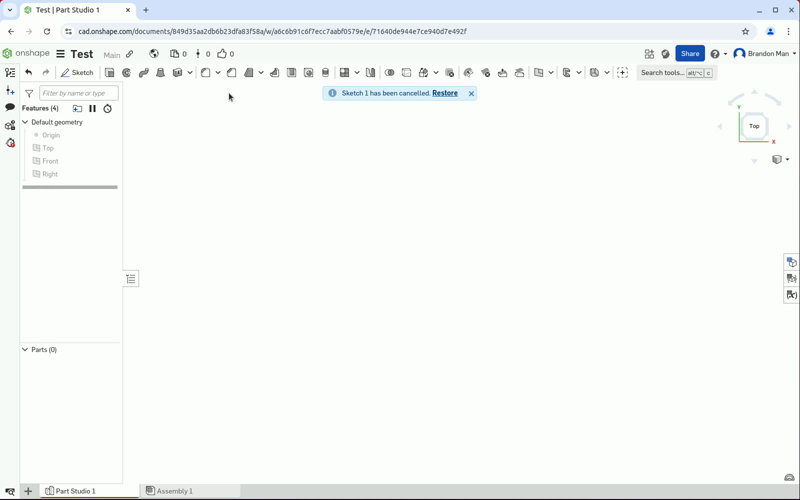
mouse_move(73, 352)
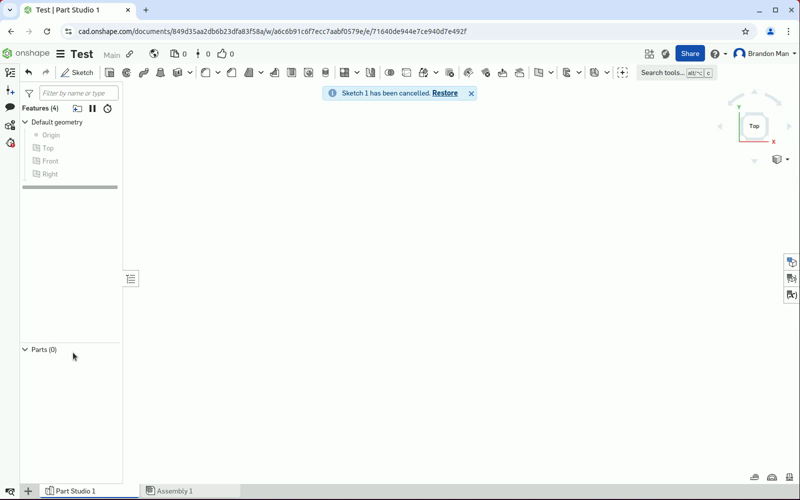
key(y)
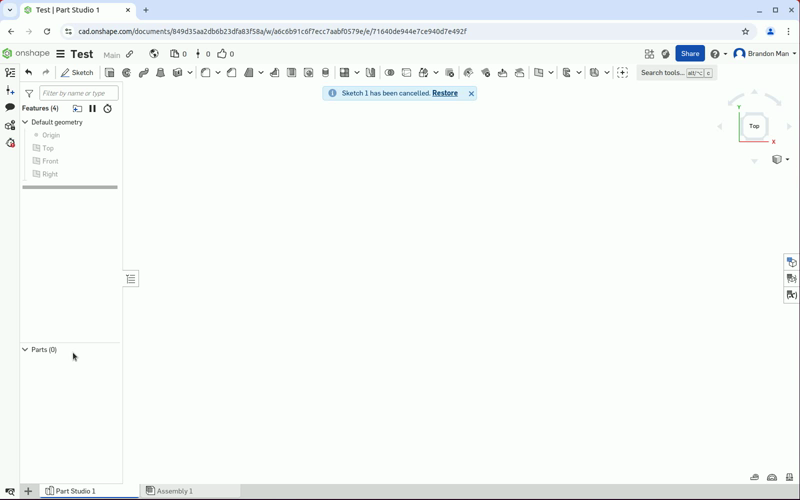
key(shift+p)
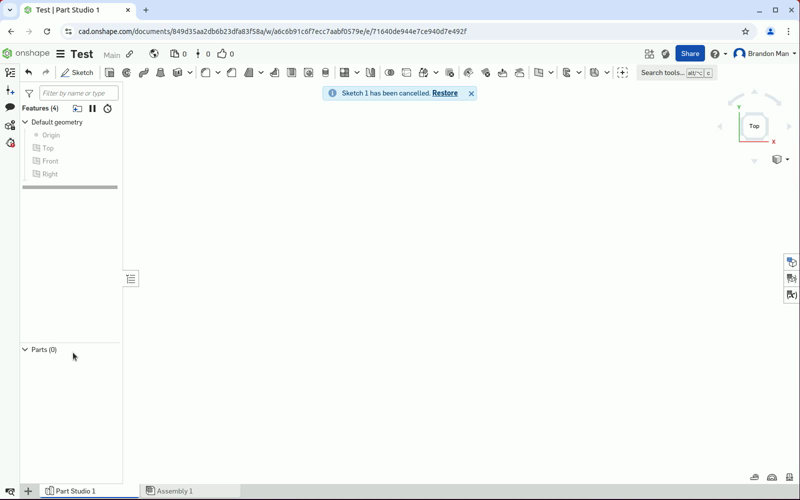
key(space)
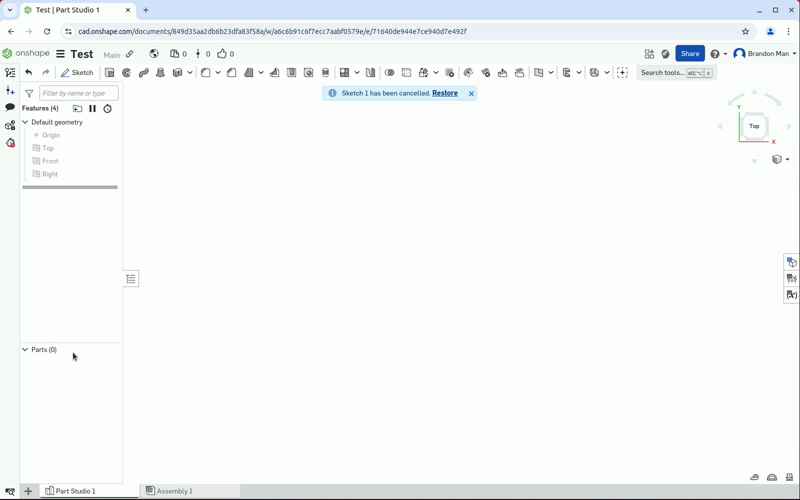
key_down(shift)
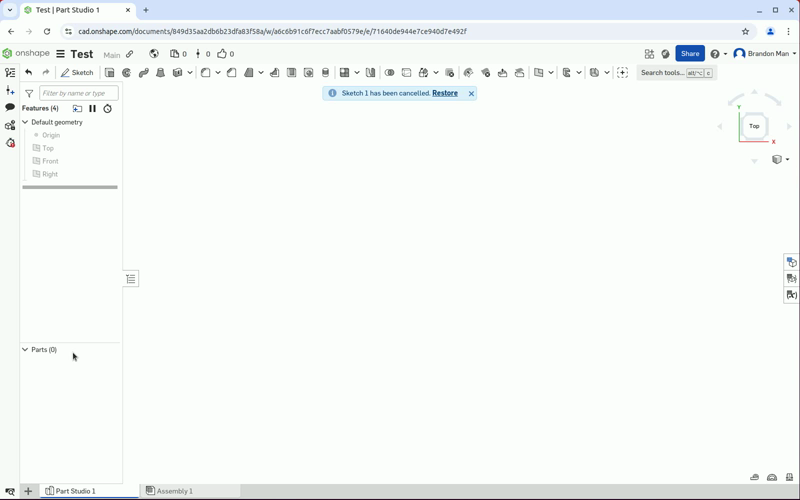
key(up)
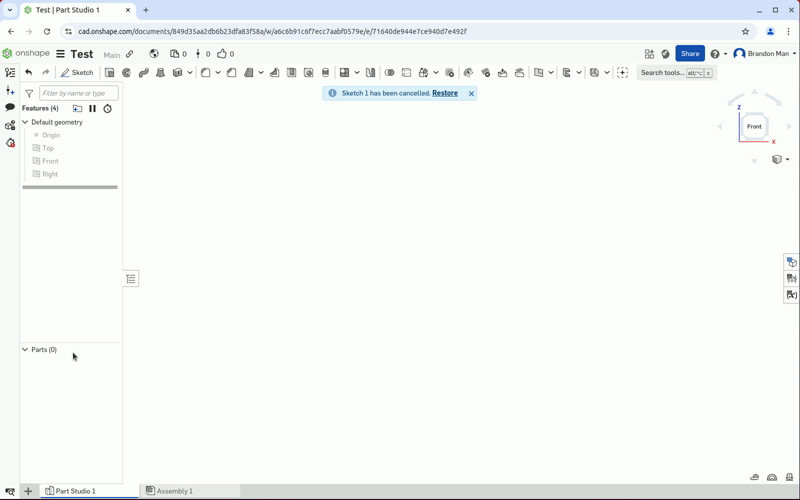
key_up(shift)
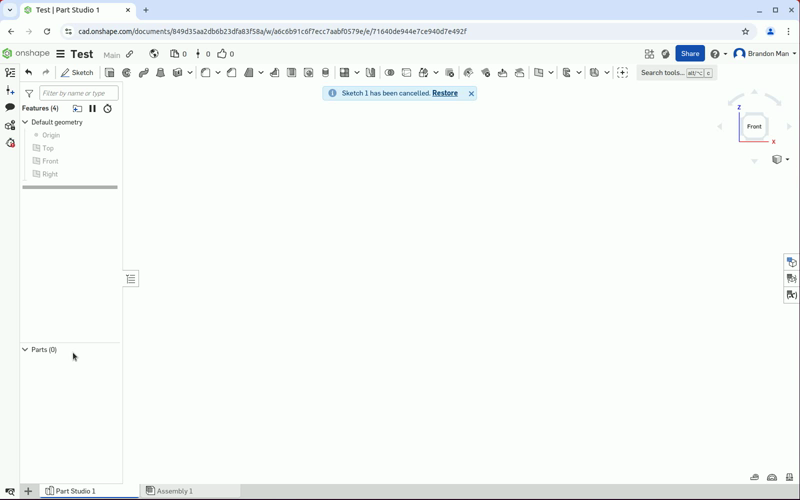
mouse_move(73, 352)
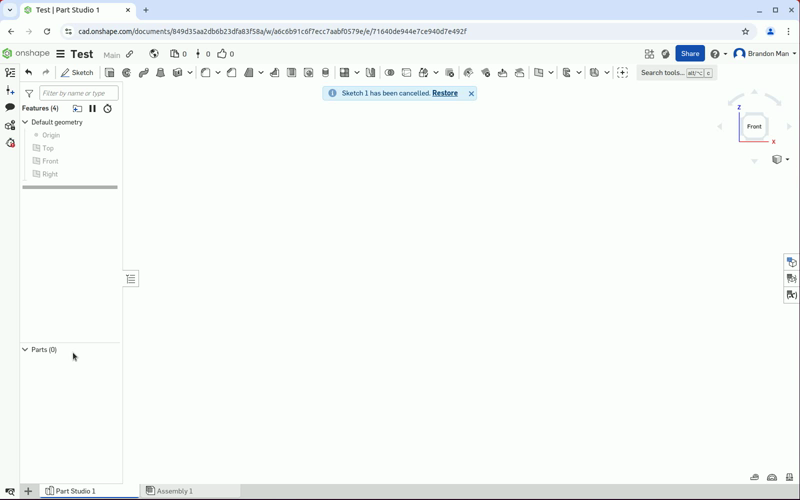
key(shift+y)
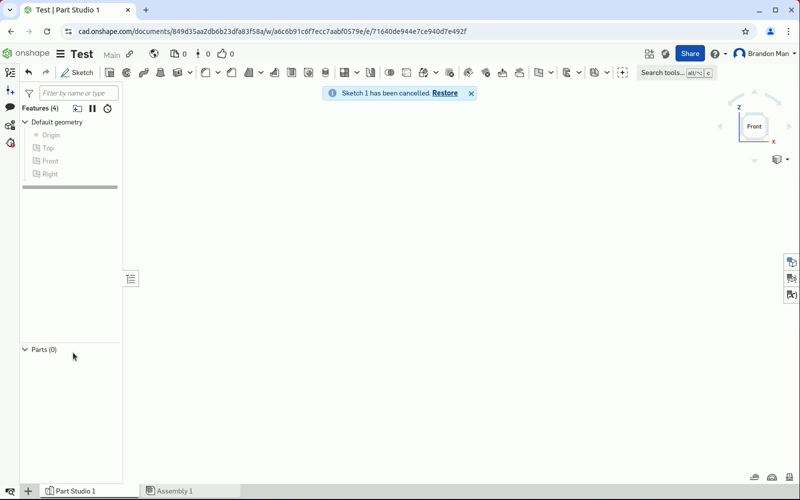
key(shift+s)
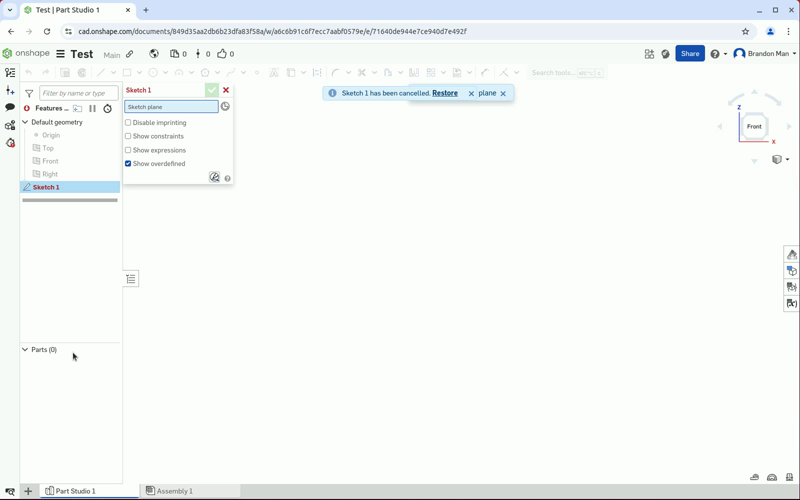
mouse_move(73, 163)
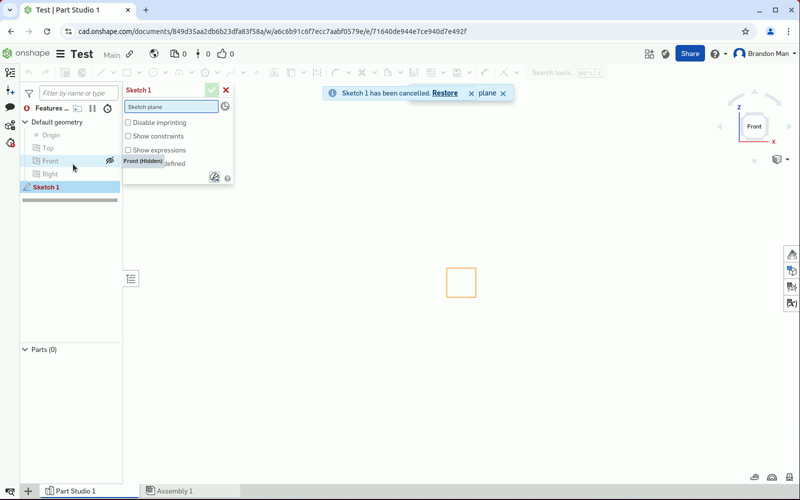
click(73, 163)
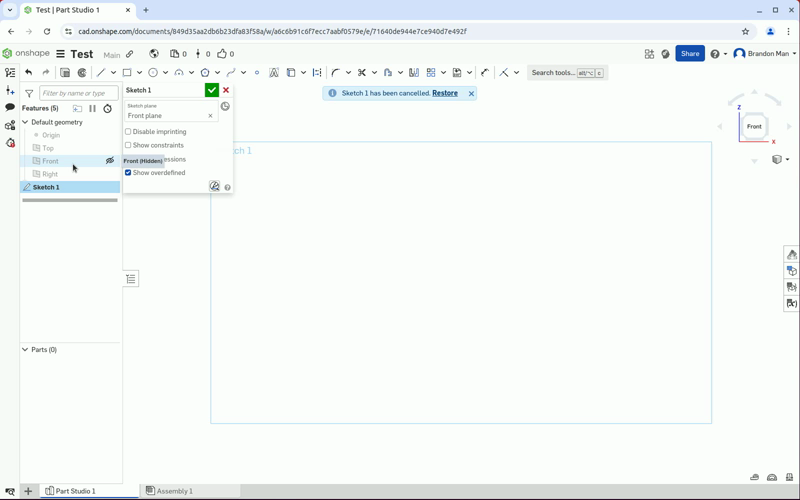
mouse_move(73, 352)
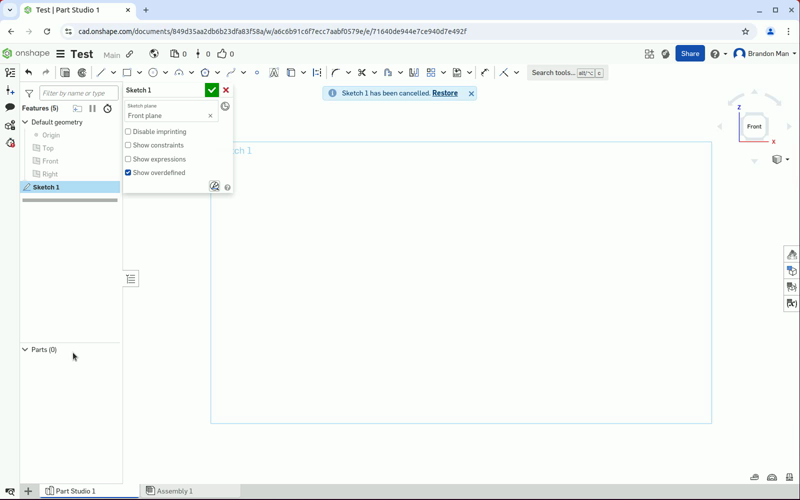
key(y)
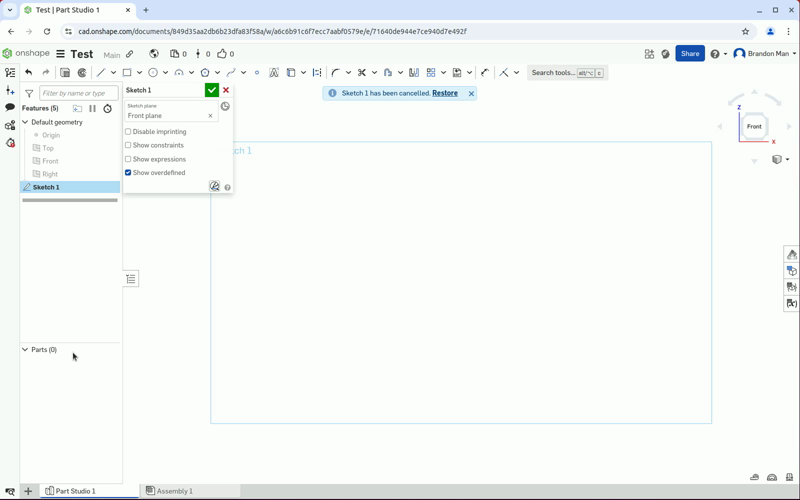
key(a)
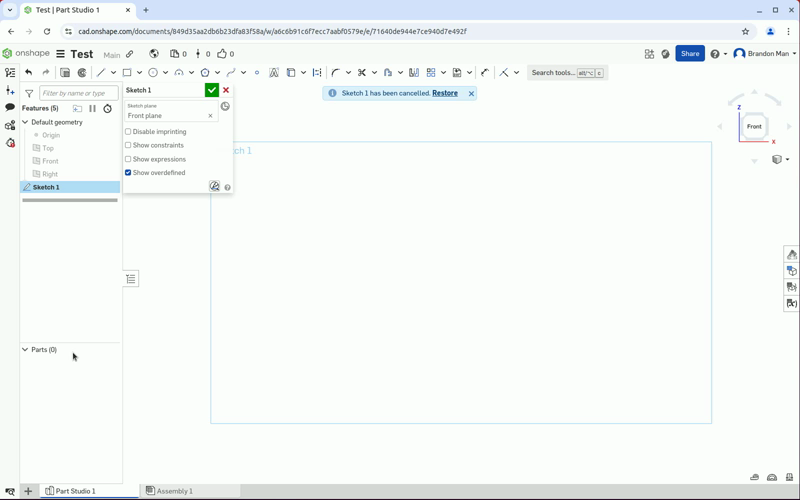
key_down(shift)
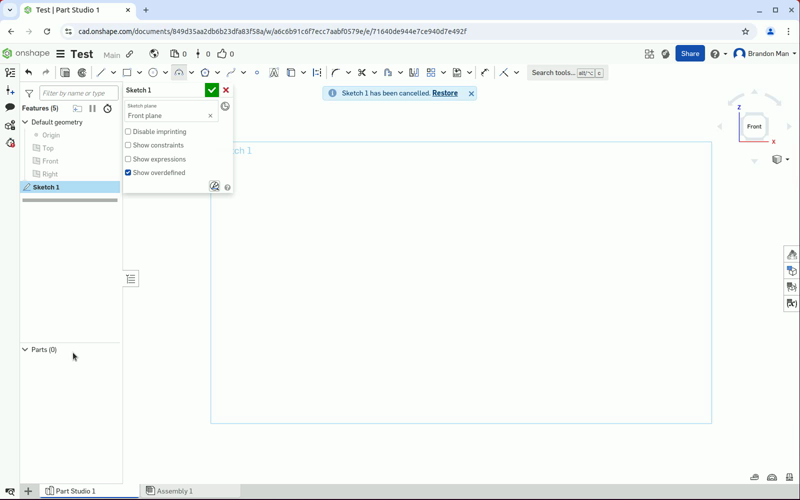
mouse_move(474, 227)
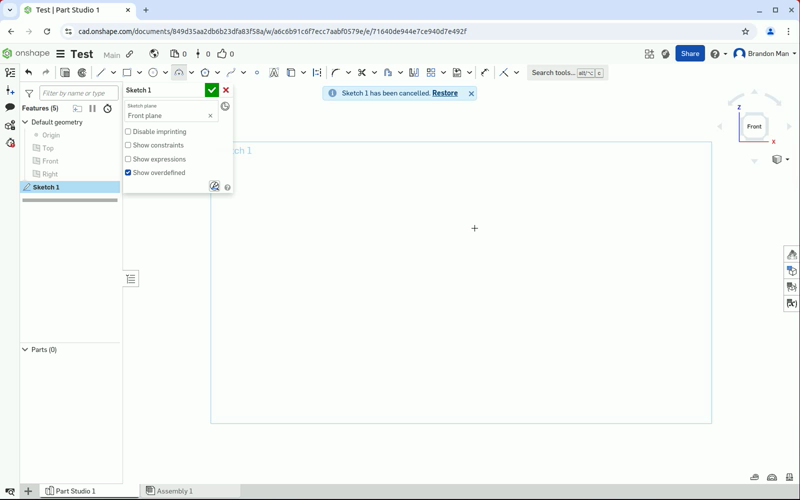
click(474, 227)
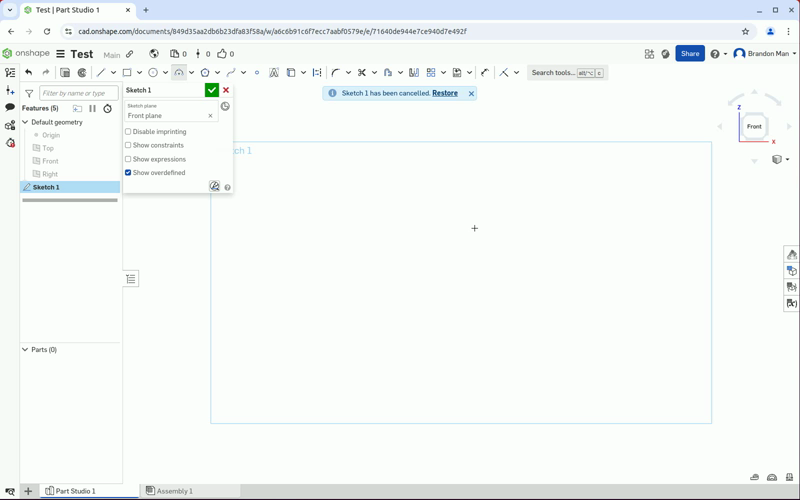
key_up(shift)
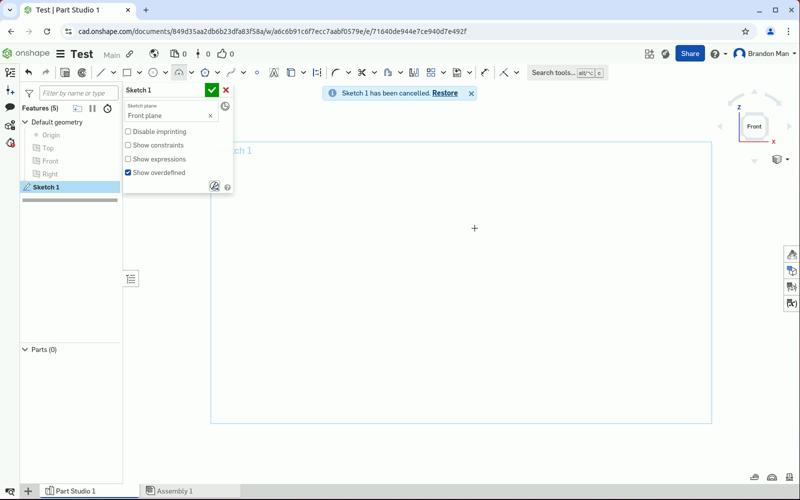
key_down(shift)
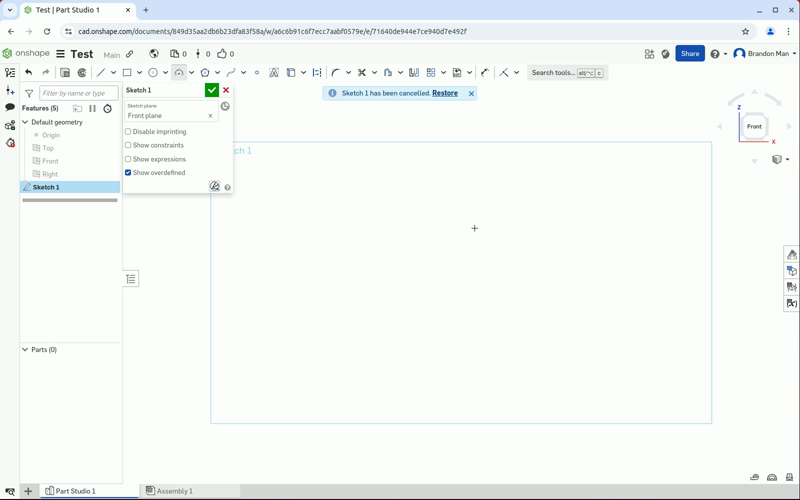
mouse_move(474, 223)
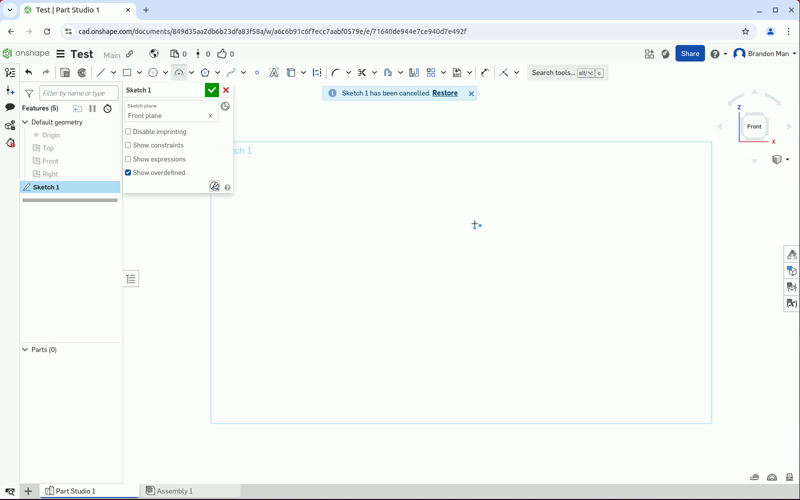
scroll(6)
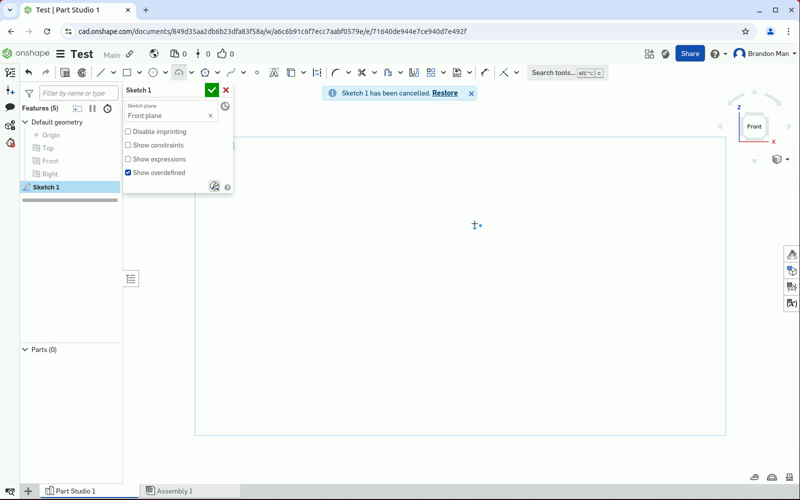
scroll(6)
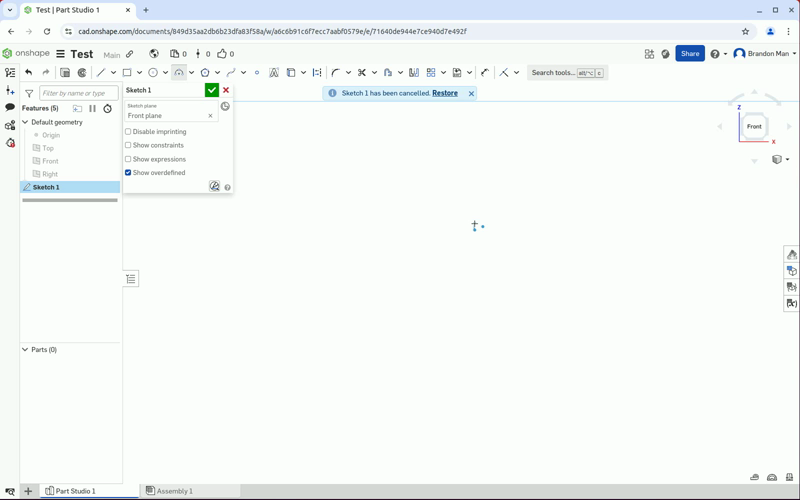
scroll(6)
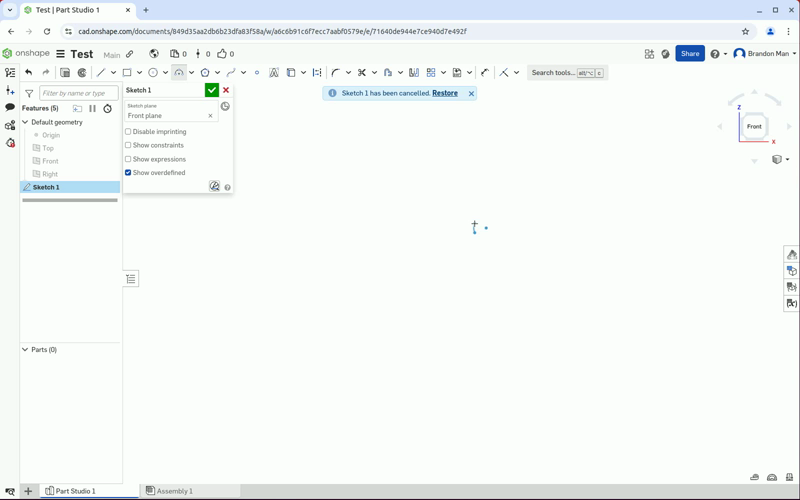
scroll(6)
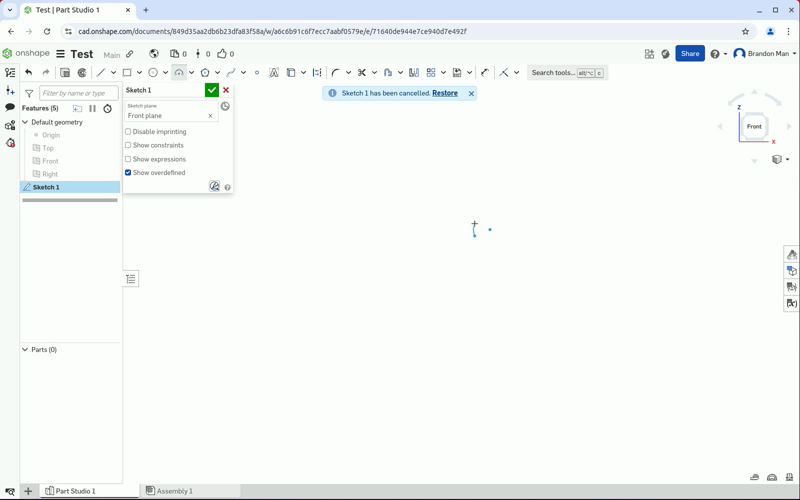
scroll(6)
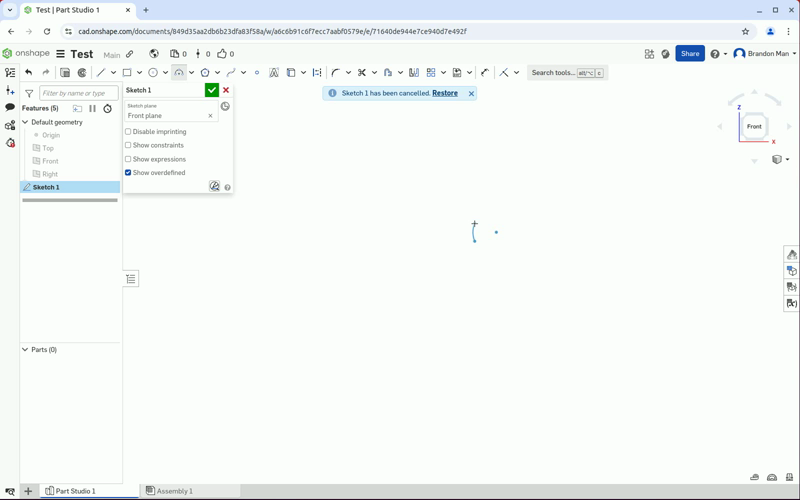
scroll(6)
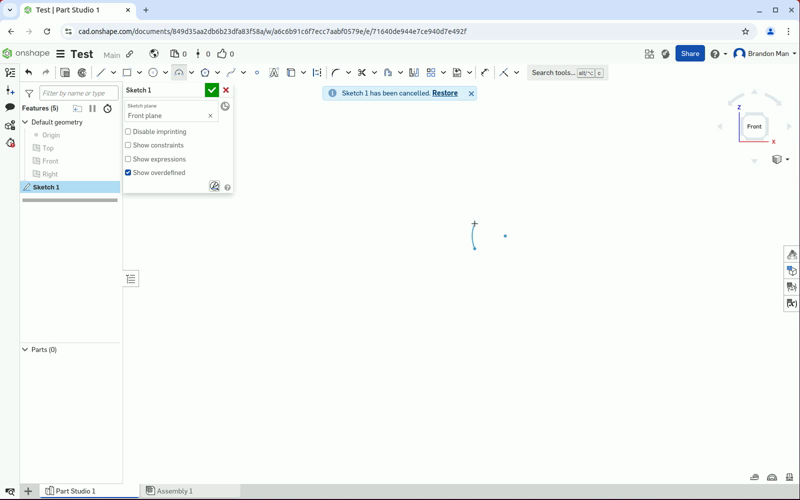
scroll(6)
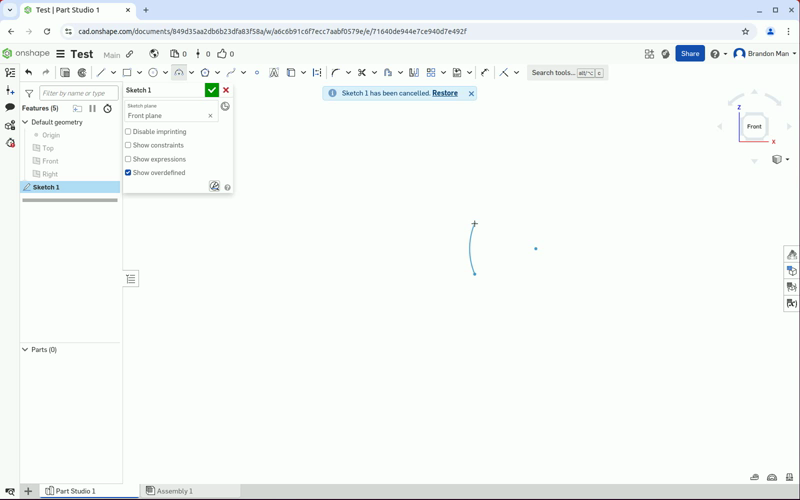
click(474, 223)
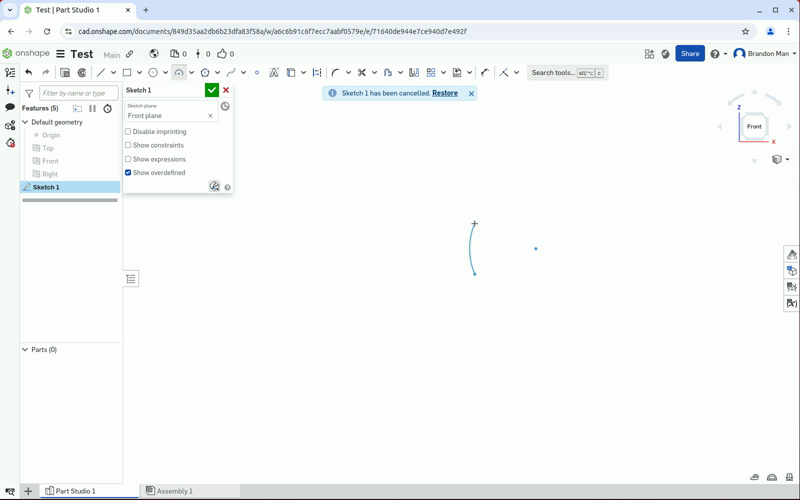
scroll(-6)
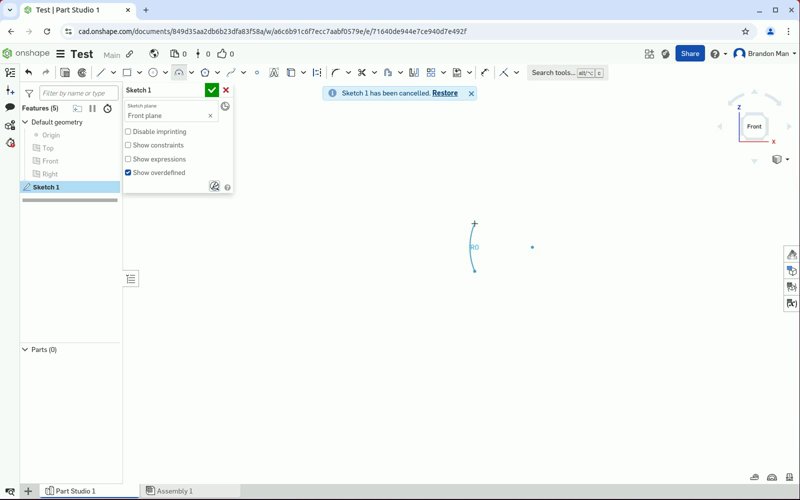
scroll(-6)
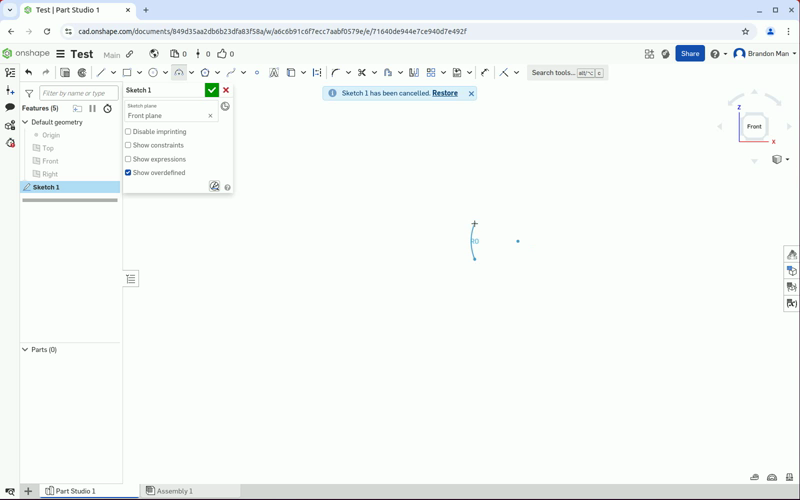
scroll(-6)
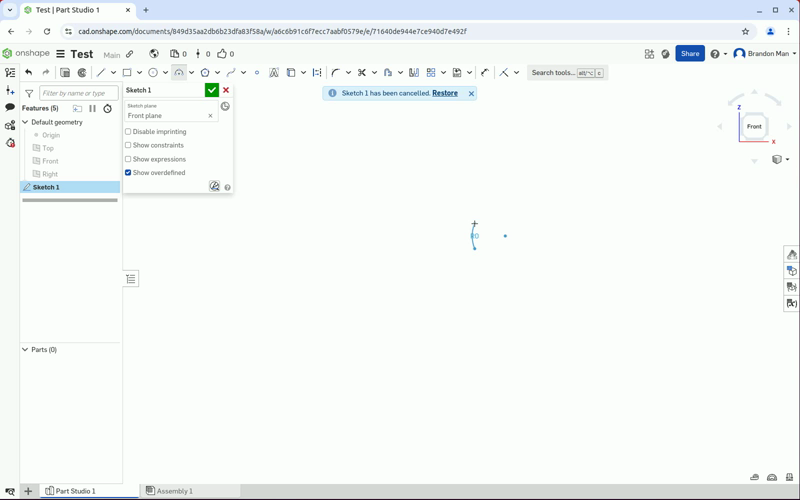
scroll(-6)
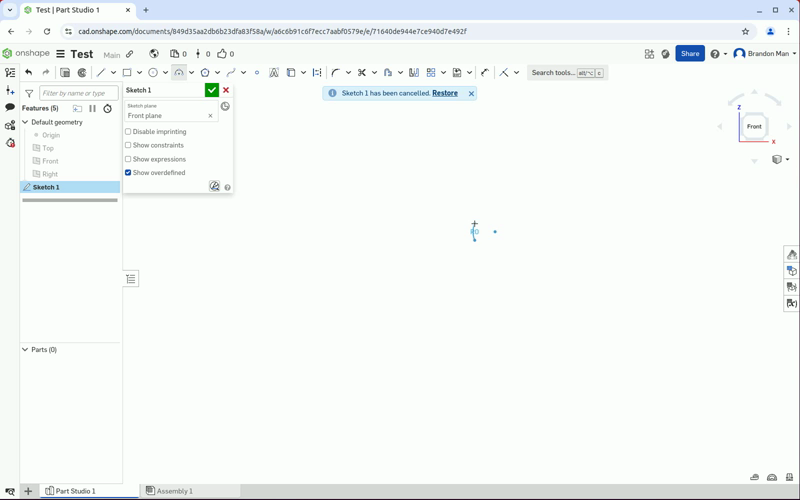
scroll(-6)
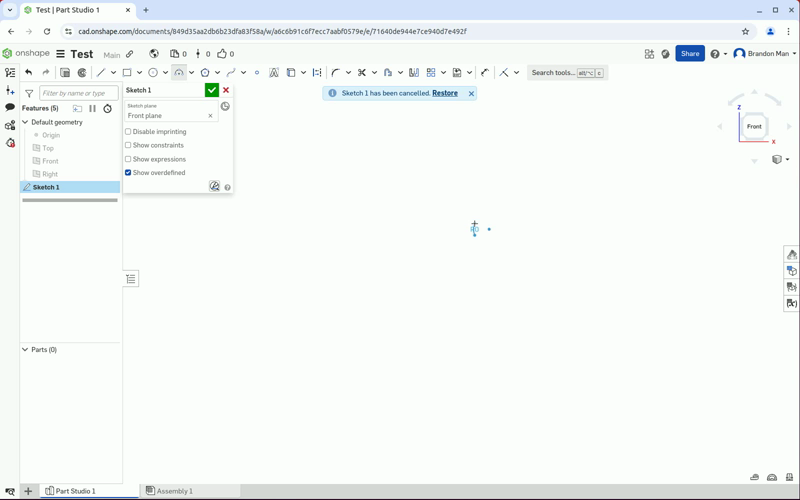
scroll(-6)
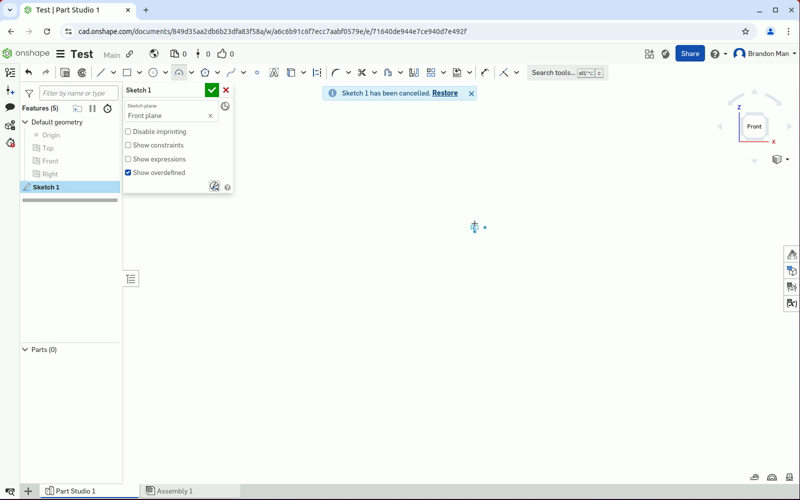
scroll(-6)
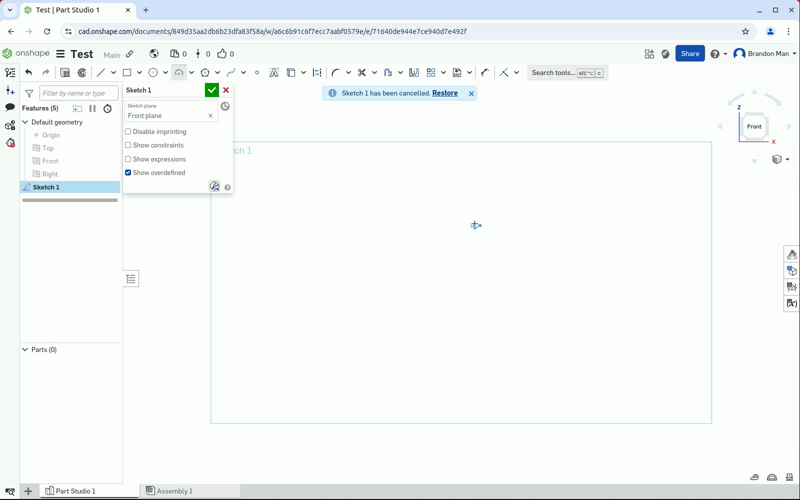
mouse_move(475, 225)
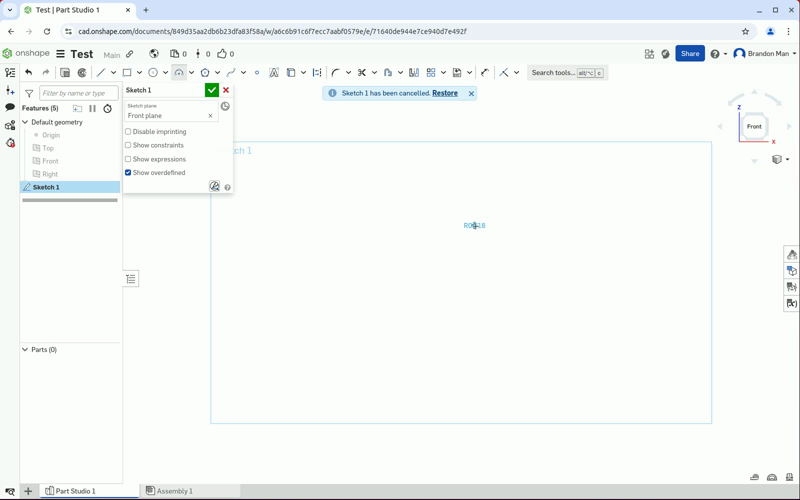
scroll(6)
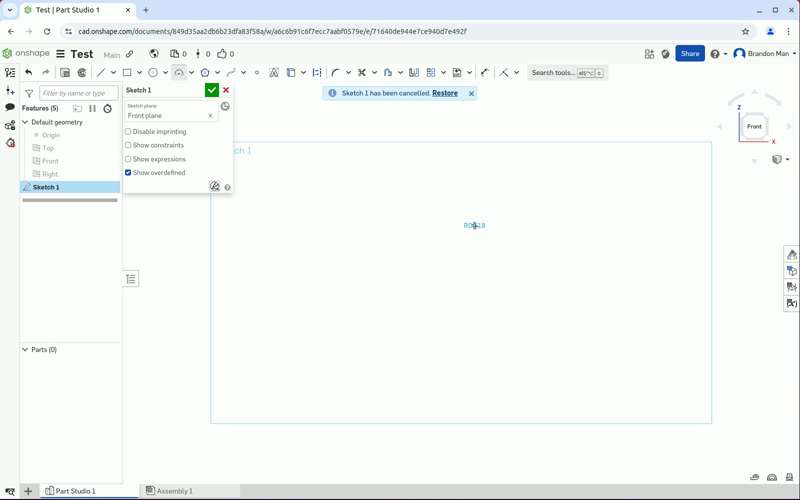
scroll(6)
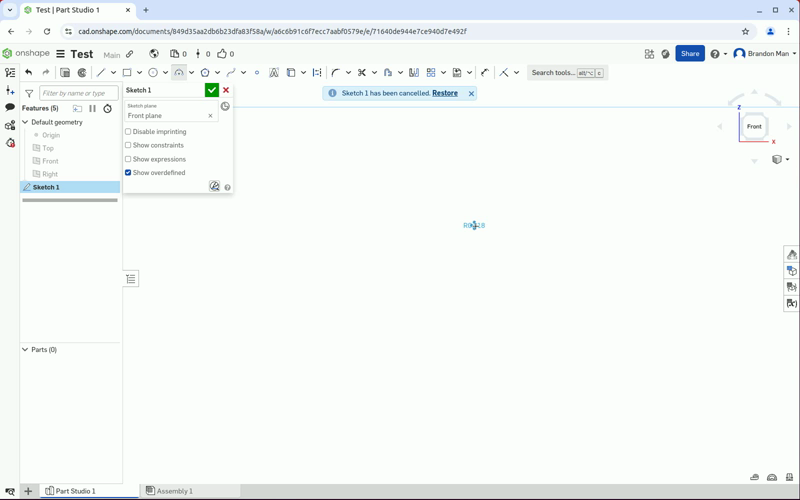
scroll(6)
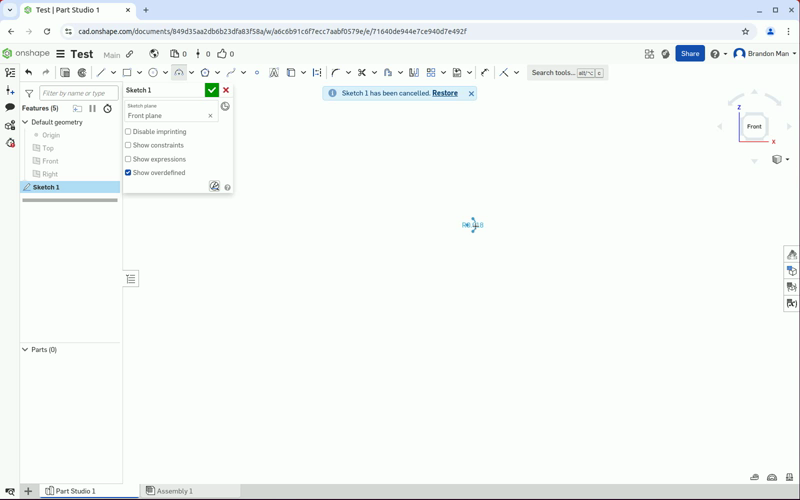
scroll(6)
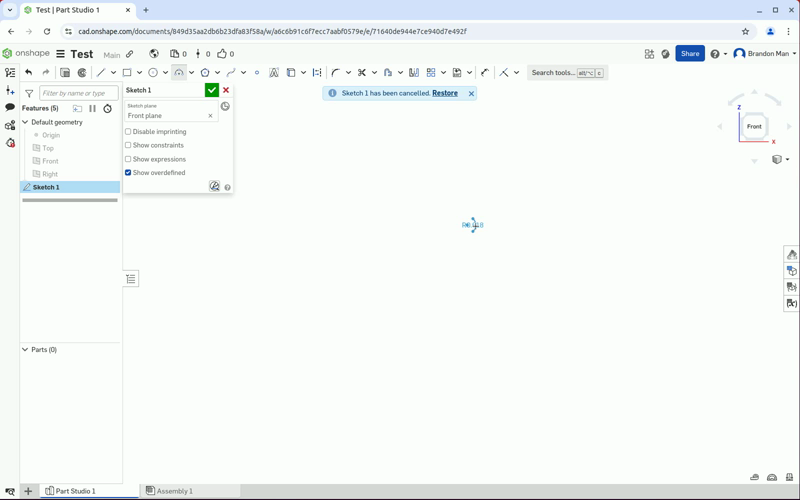
scroll(6)
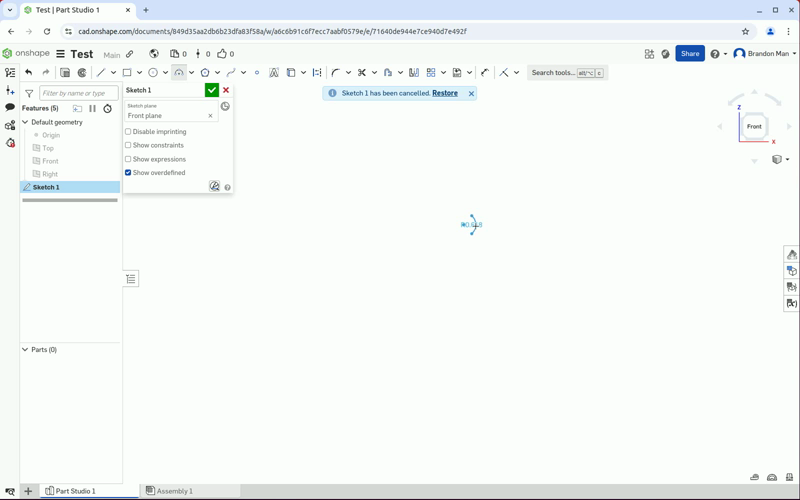
scroll(6)
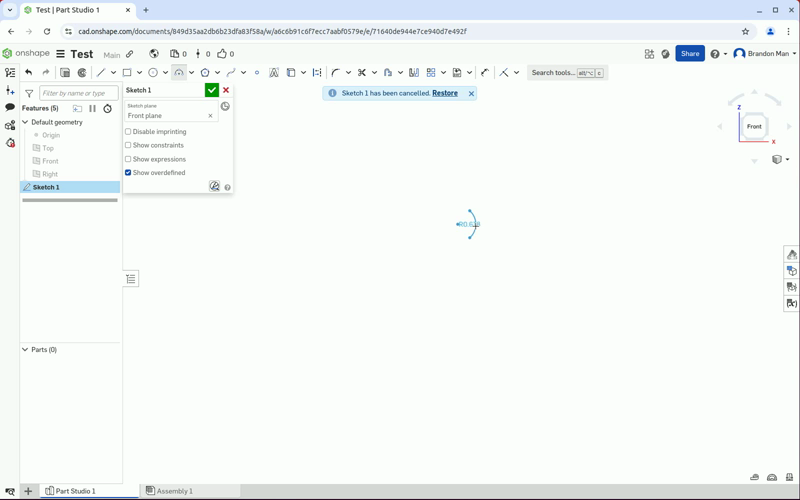
scroll(6)
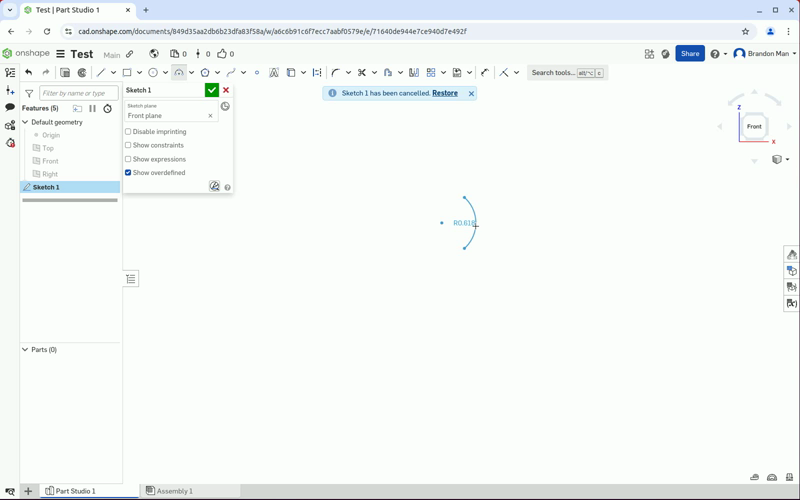
click(475, 225)
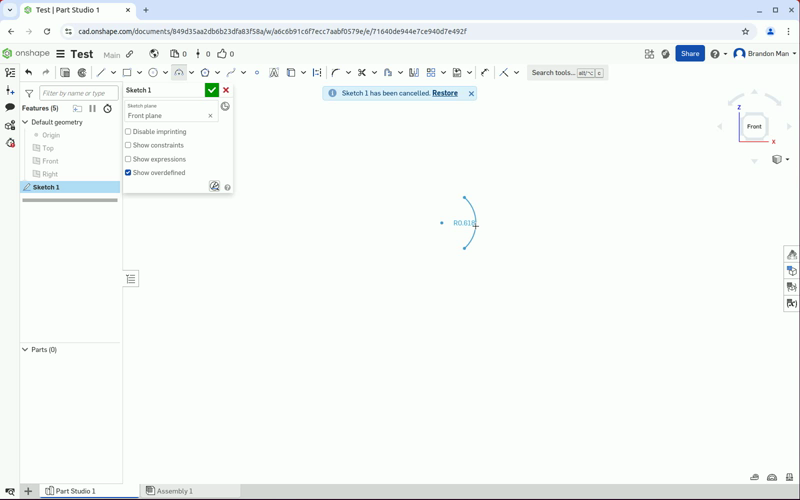
scroll(-6)
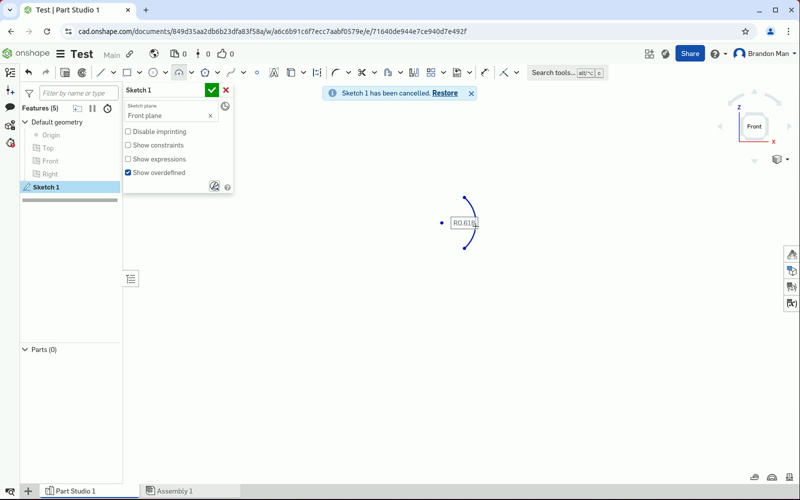
scroll(-6)
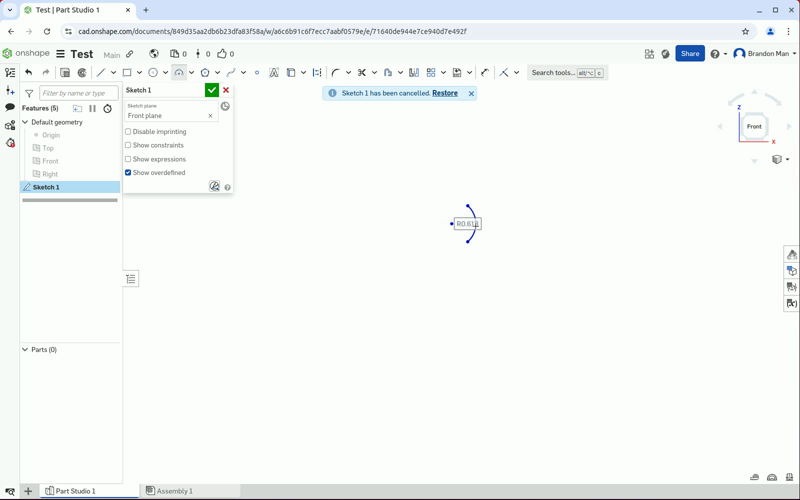
scroll(-6)
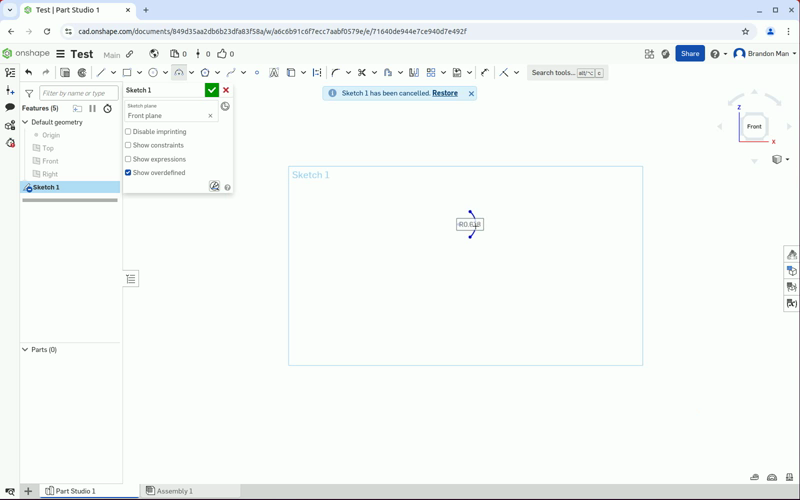
scroll(-6)
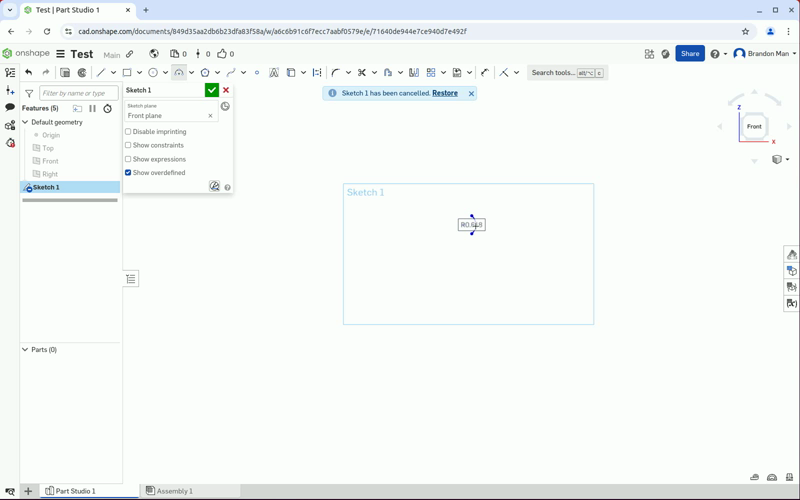
scroll(-6)
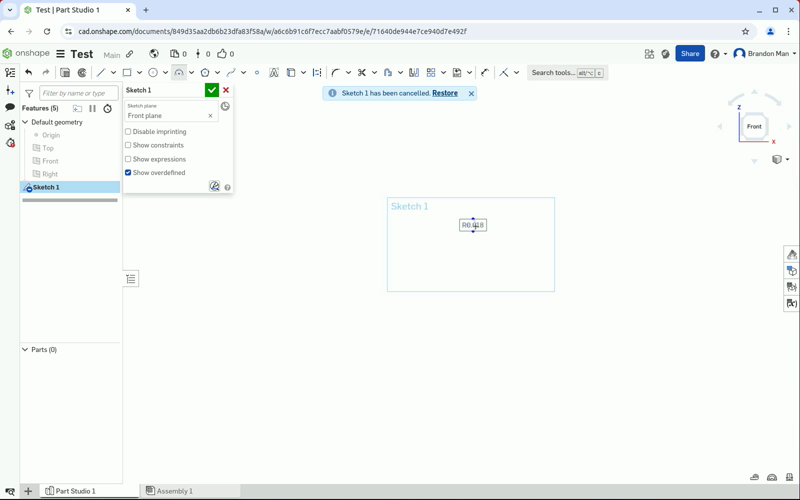
scroll(-6)
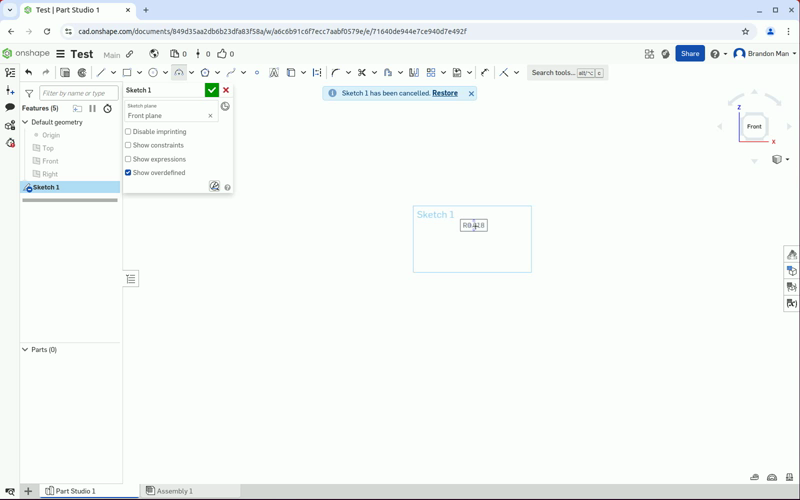
scroll(-6)
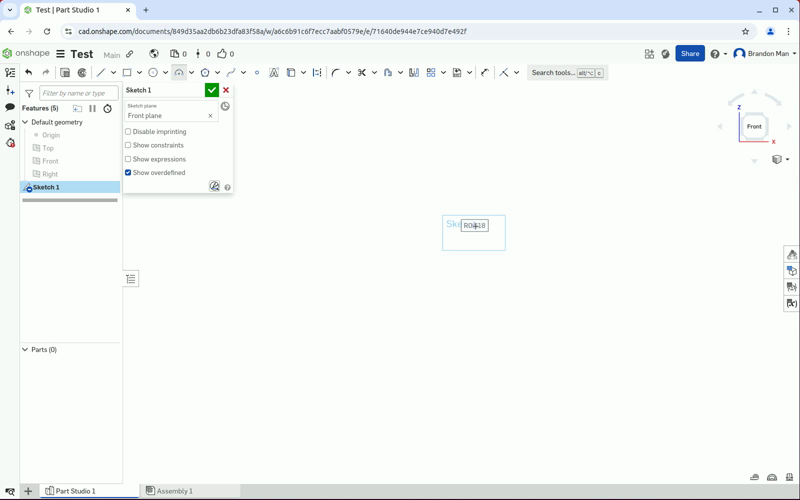
key_up(shift)
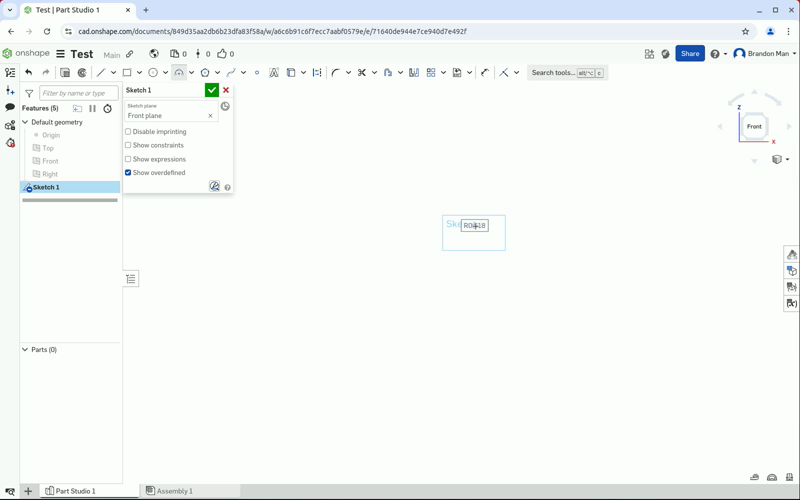
key(esc)
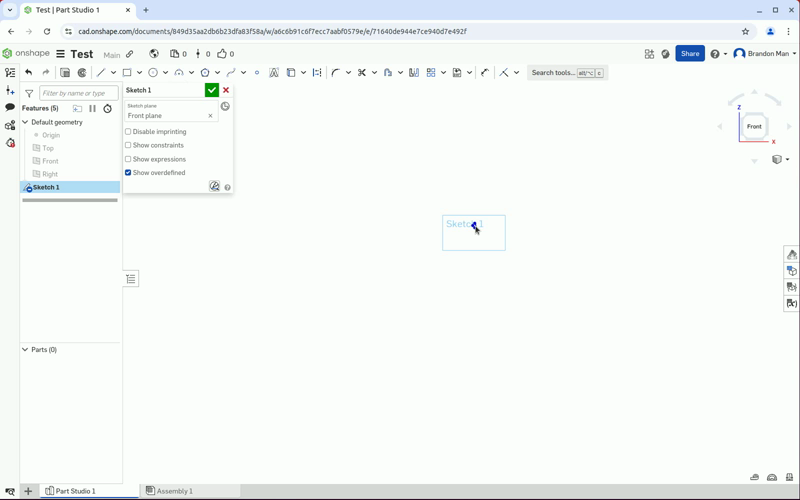
key(l)
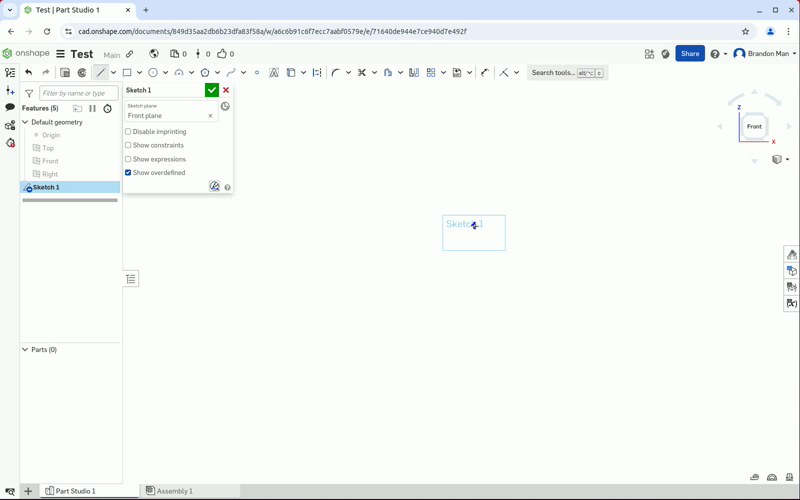
mouse_move(474, 223)
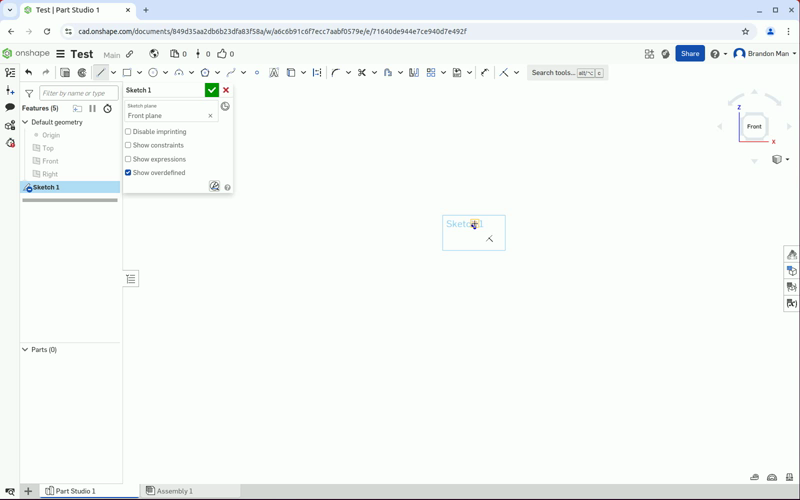
scroll(6)
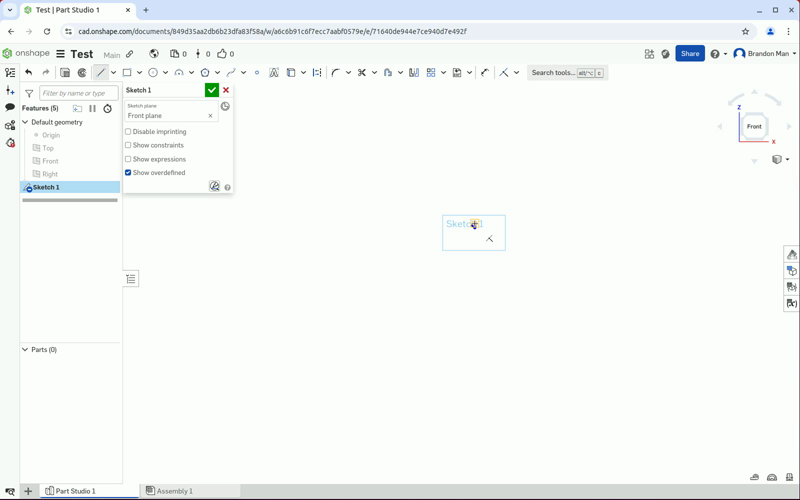
scroll(6)
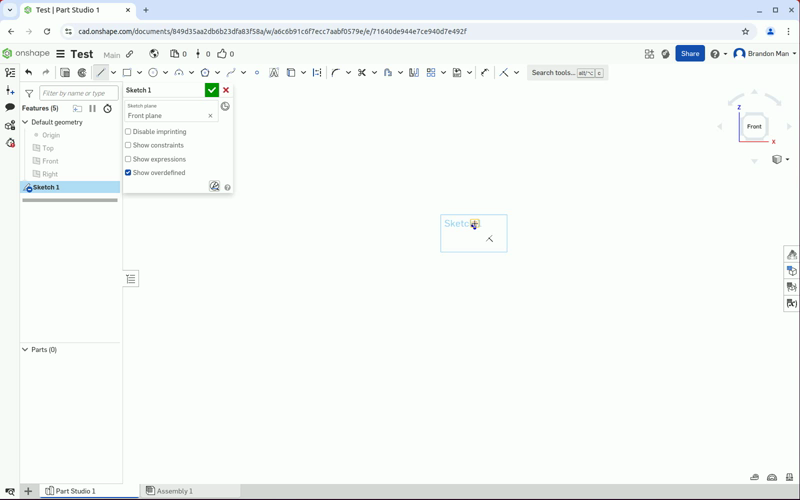
scroll(6)
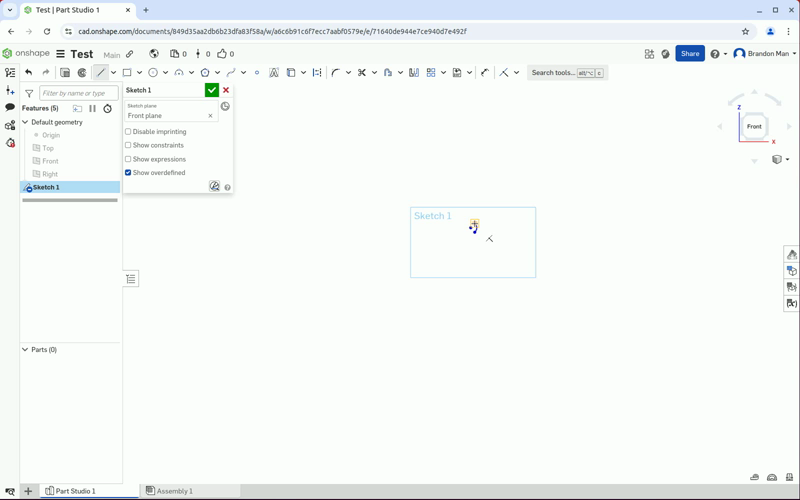
scroll(6)
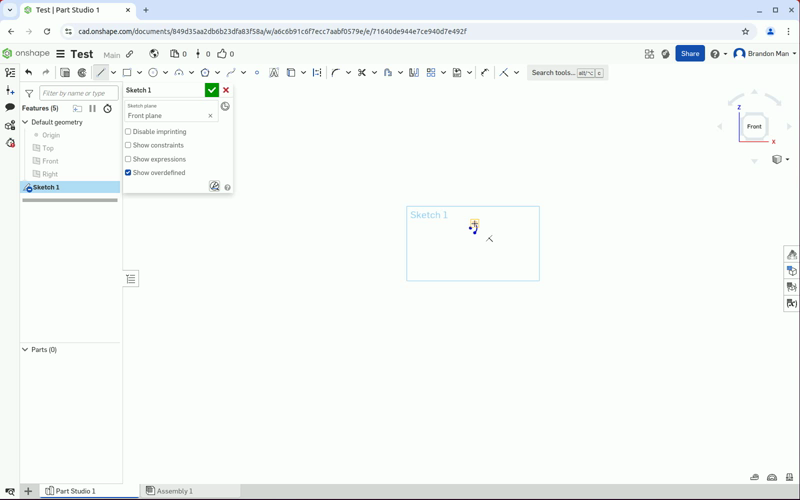
scroll(6)
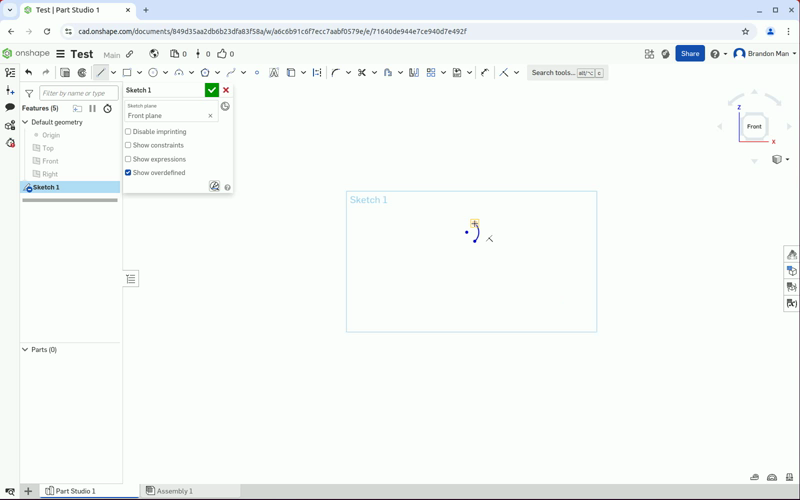
scroll(6)
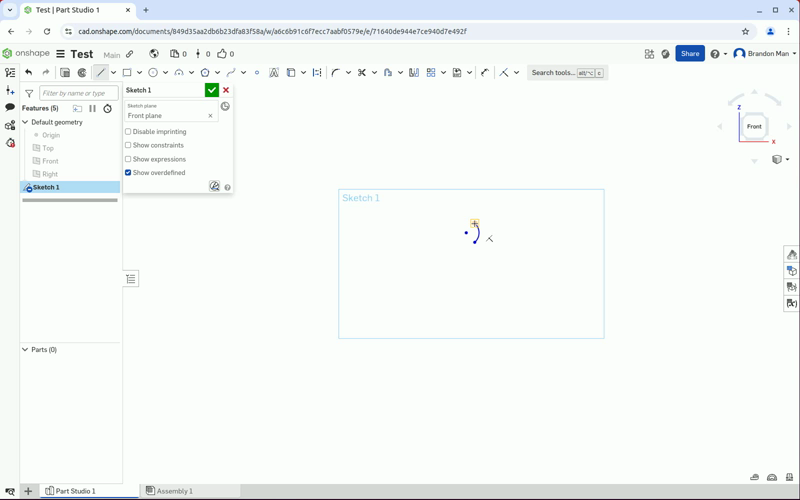
scroll(6)
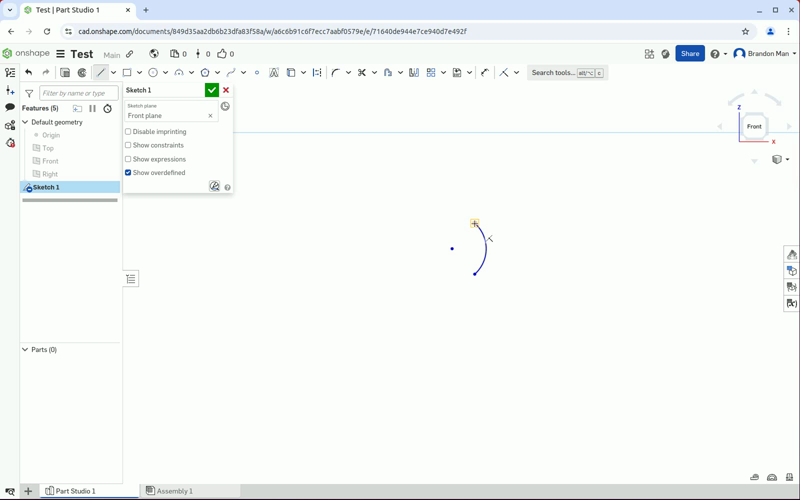
click(474, 223)
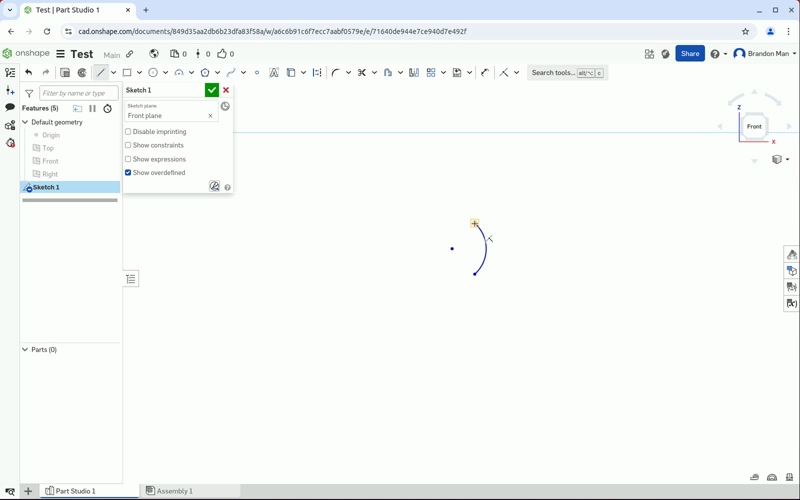
scroll(-6)
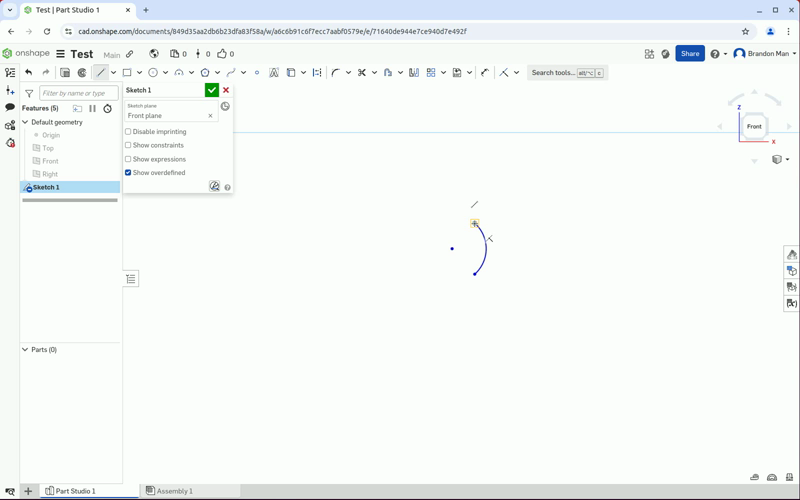
scroll(-6)
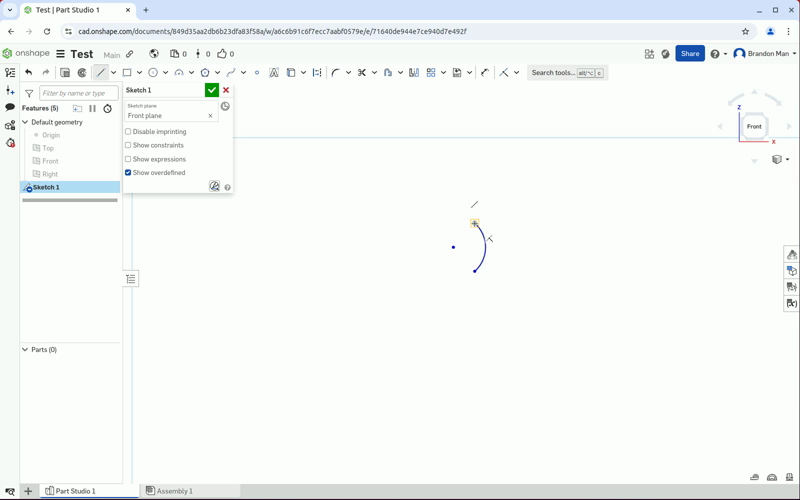
scroll(-6)
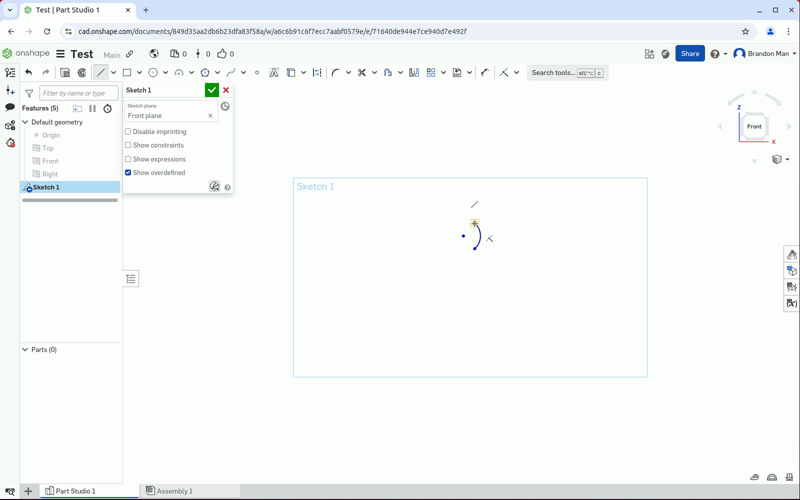
scroll(-6)
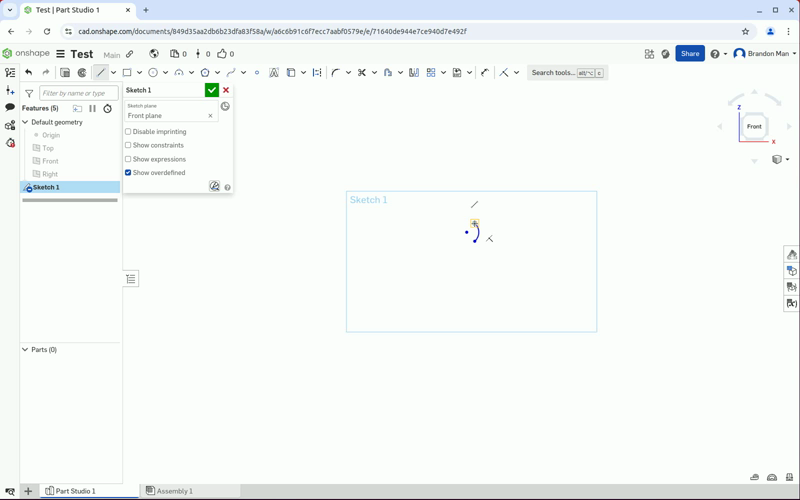
scroll(-6)
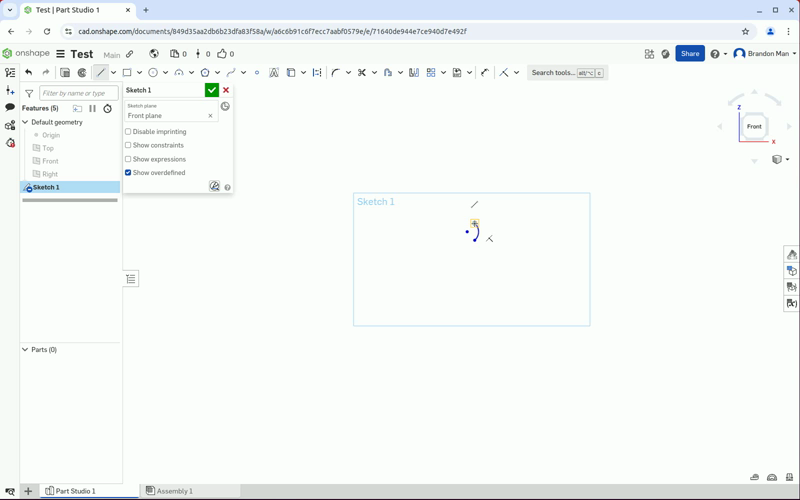
scroll(-6)
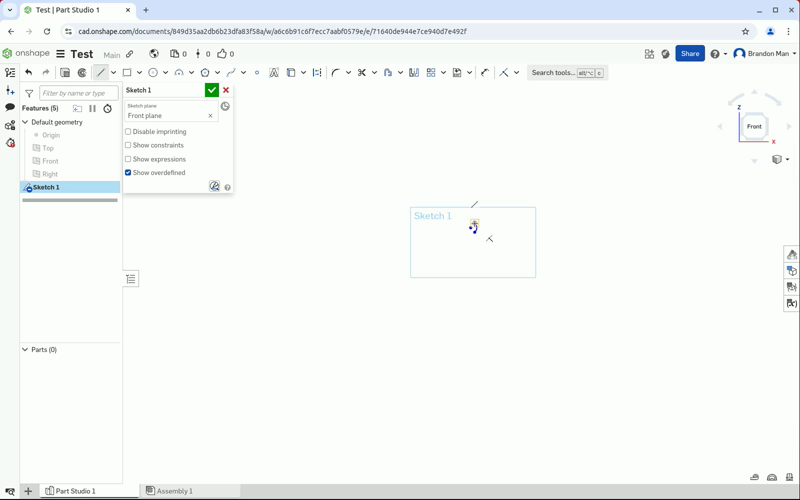
scroll(-6)
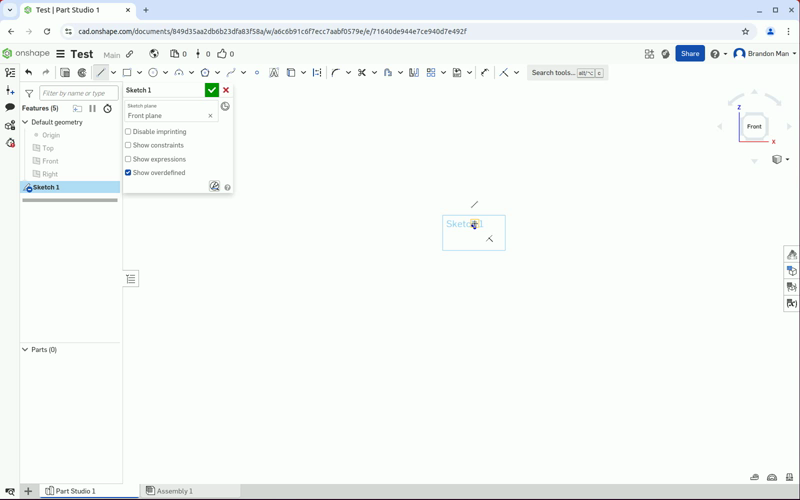
key_down(shift)
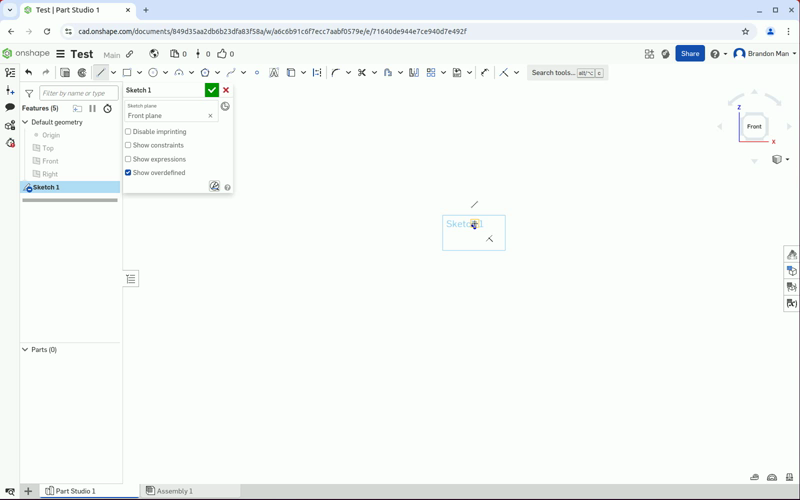
mouse_move(504, 223)
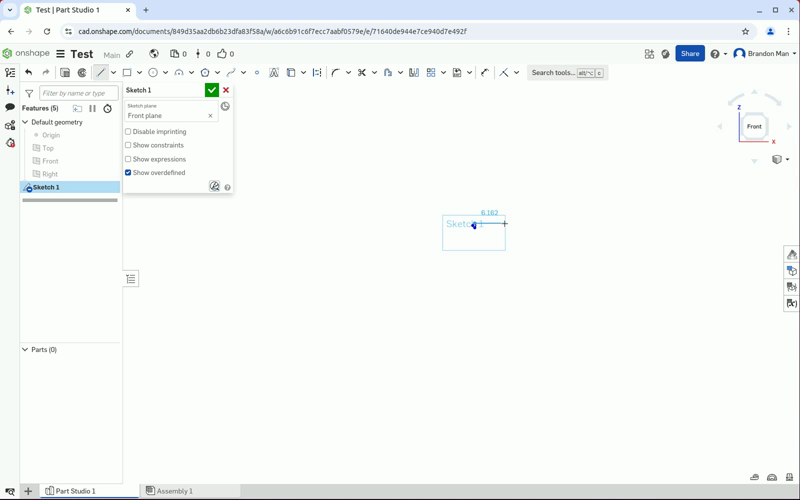
mouse_move(475, 225)
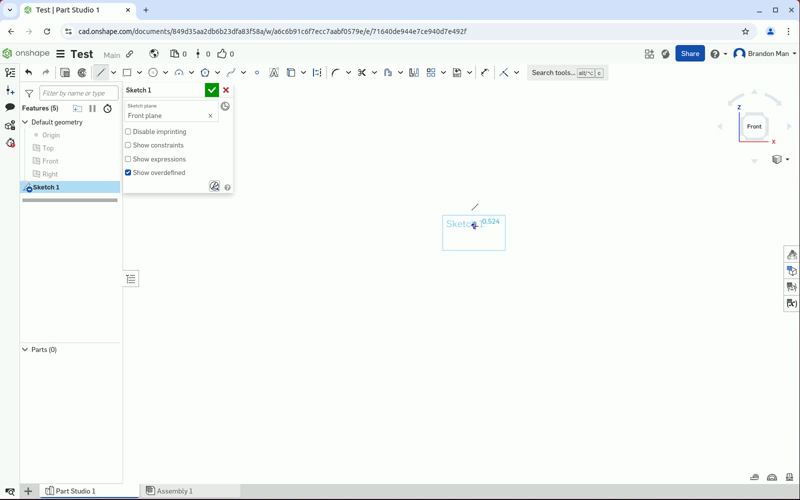
scroll(6)
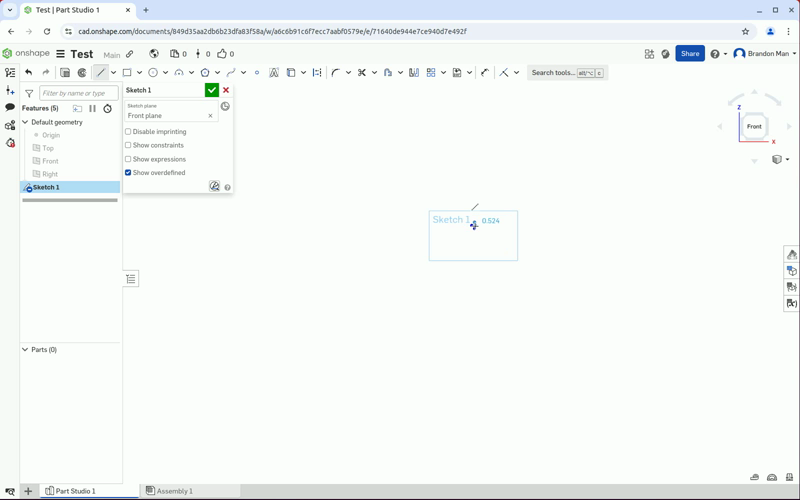
scroll(6)
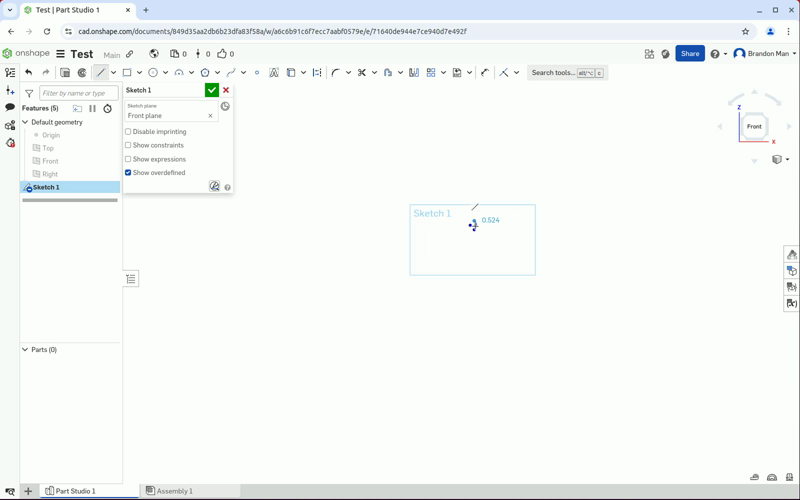
scroll(6)
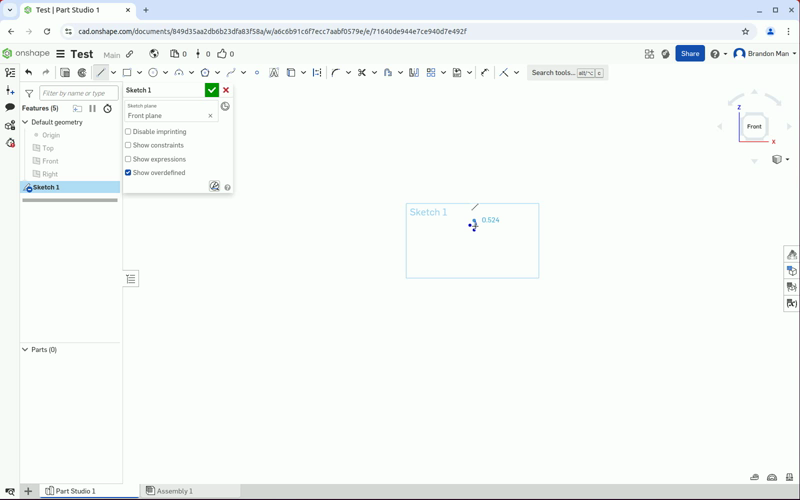
scroll(6)
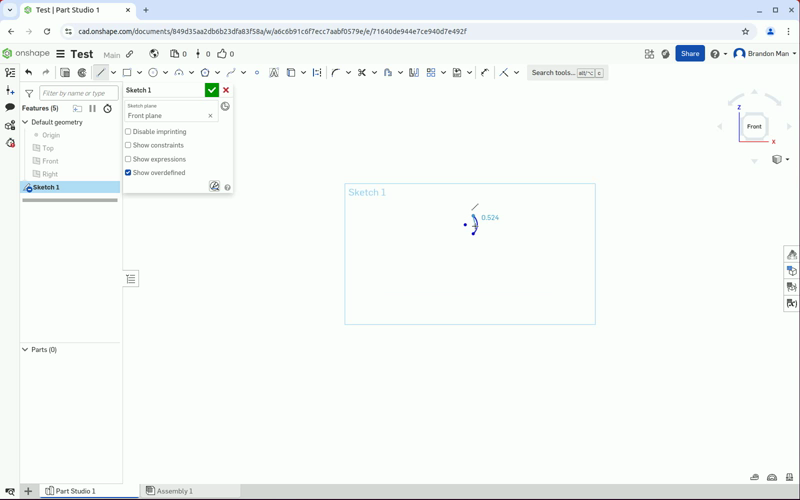
scroll(6)
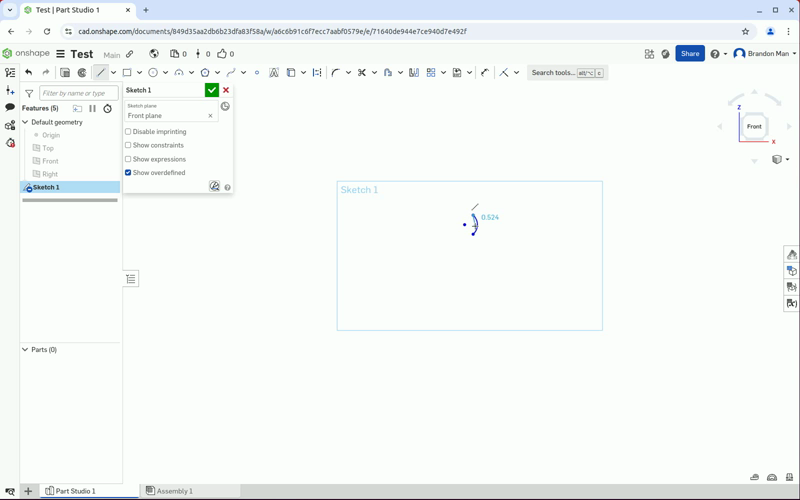
scroll(6)
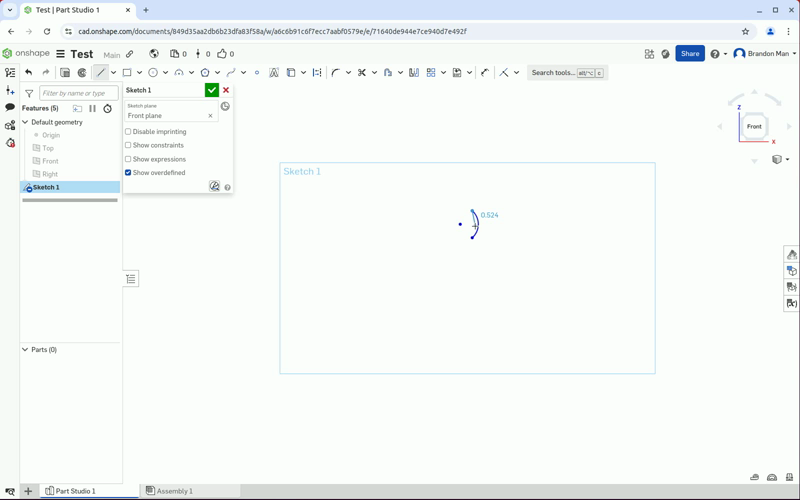
scroll(6)
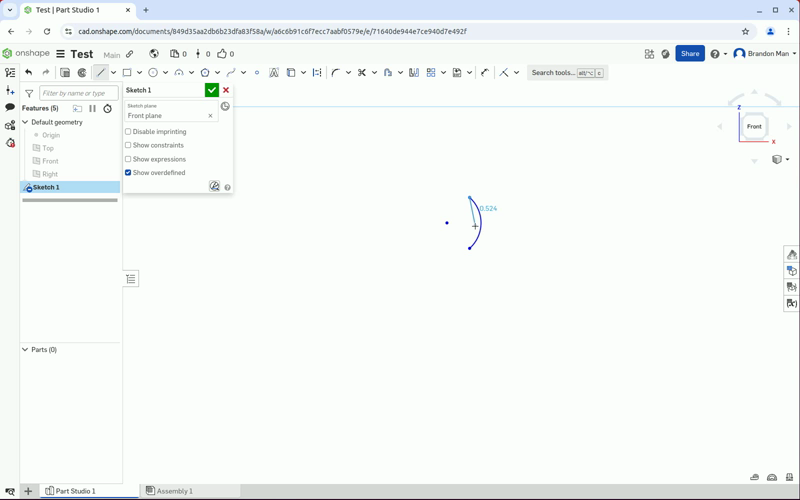
click(475, 225)
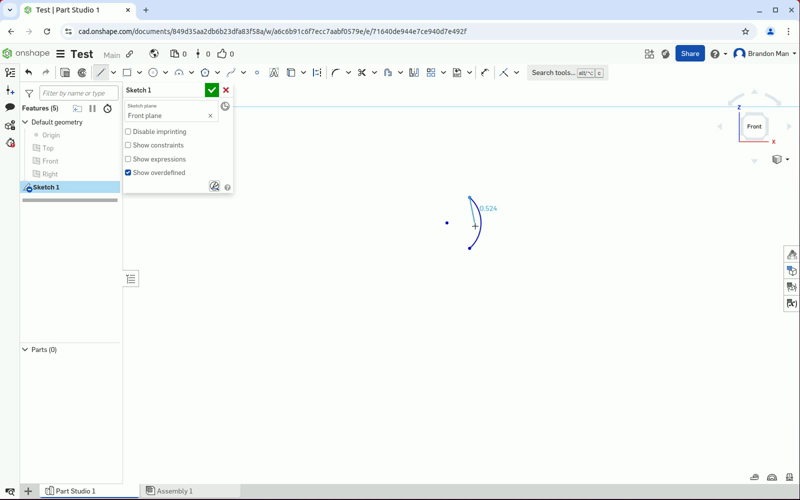
scroll(-6)
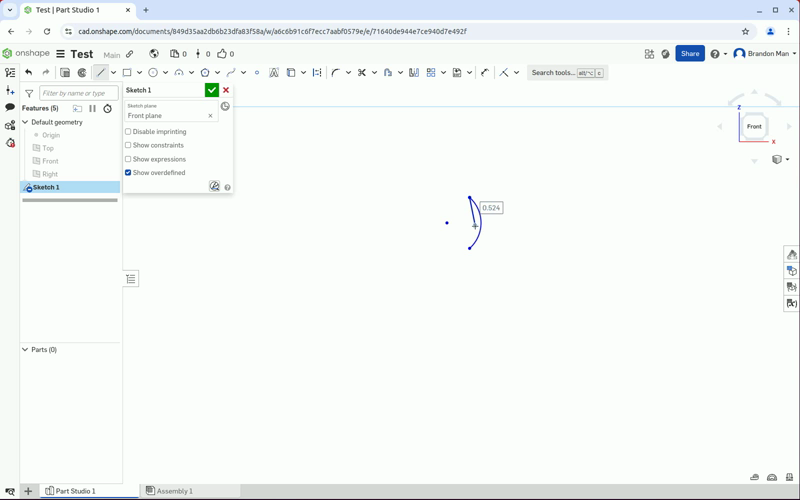
scroll(-6)
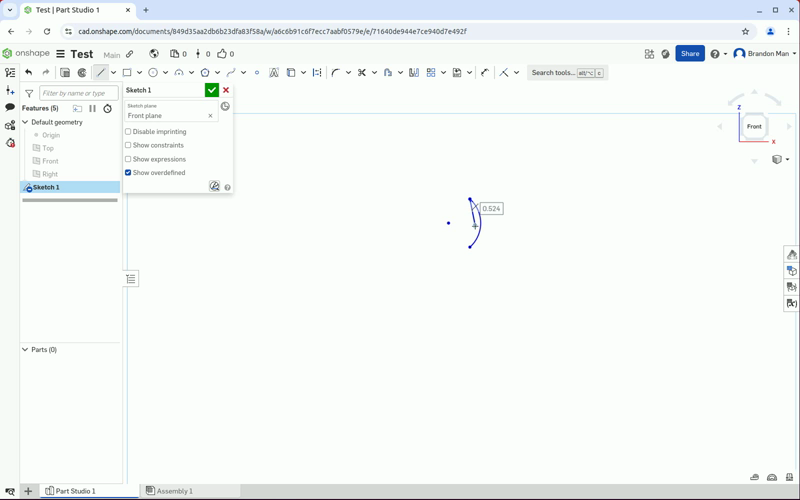
scroll(-6)
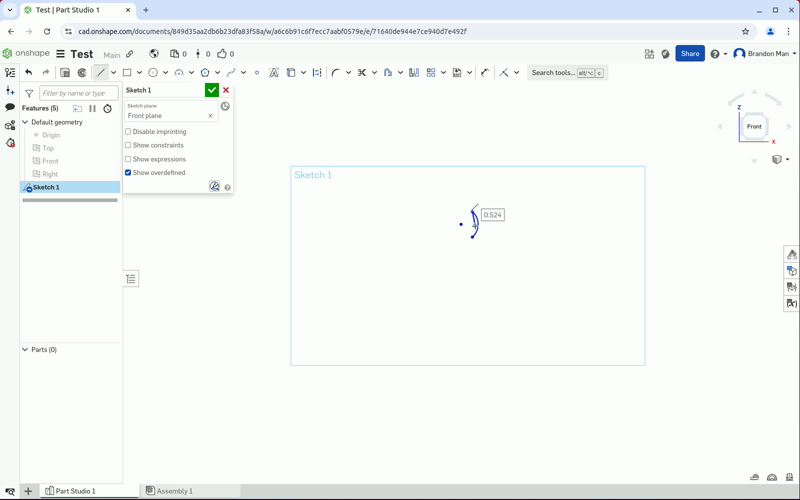
scroll(-6)
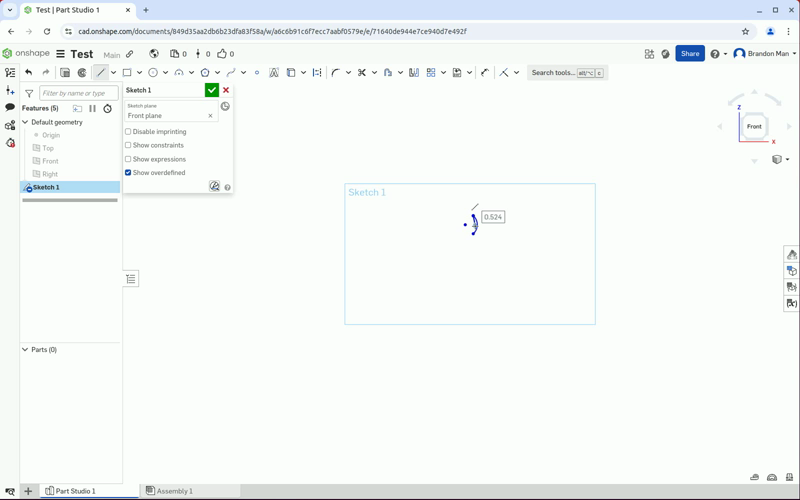
scroll(-6)
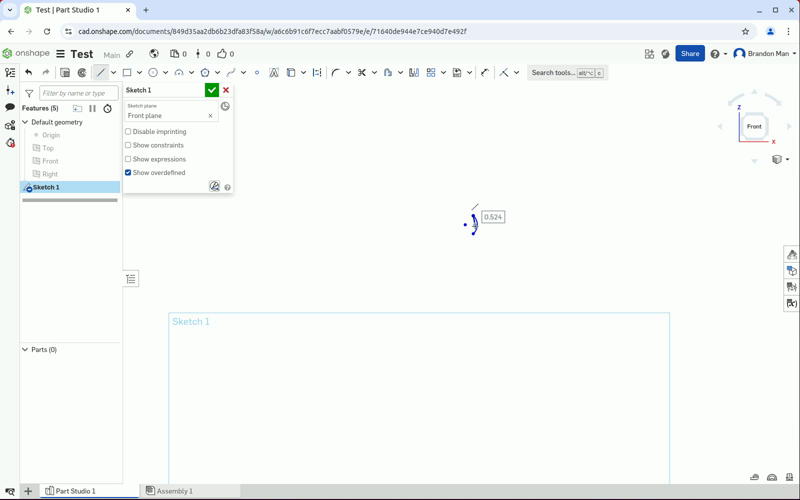
scroll(-6)
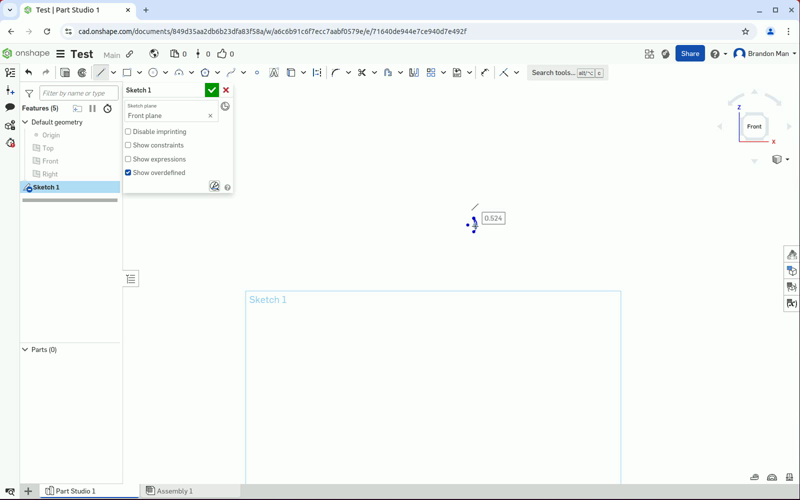
scroll(-6)
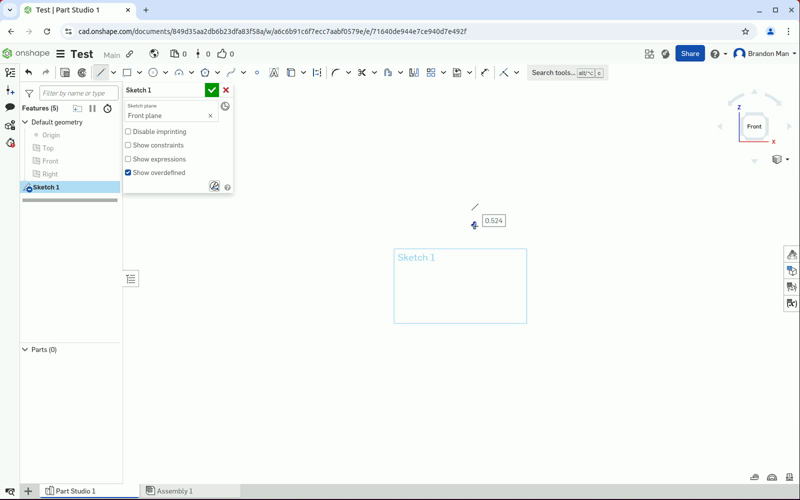
key_up(shift)
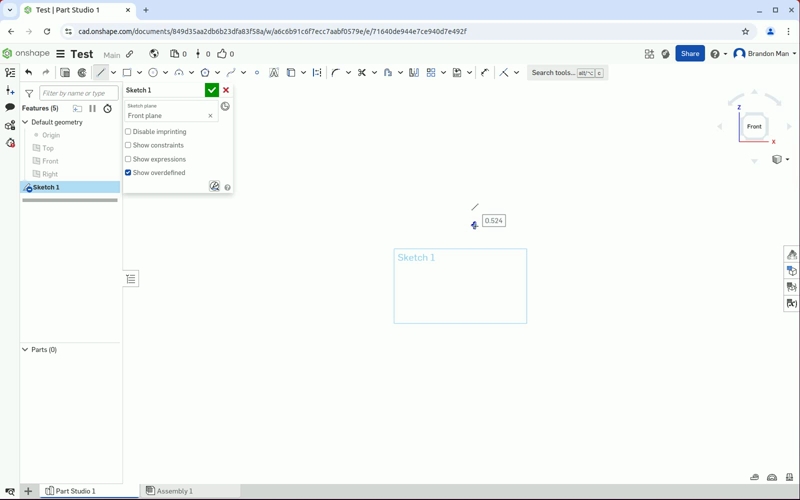
mouse_move(505, 225)
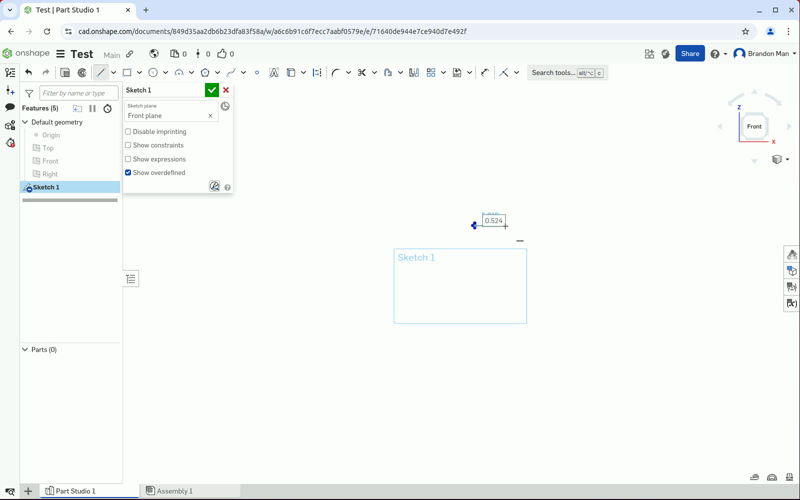
key_down(shift)
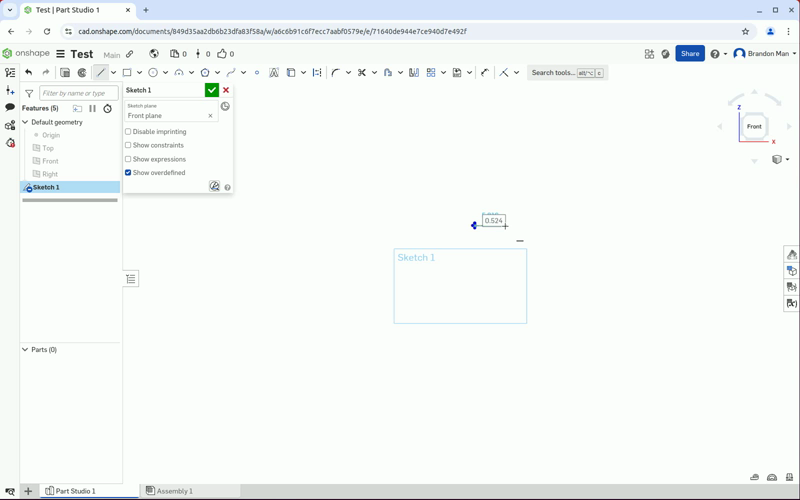
mouse_move(474, 227)
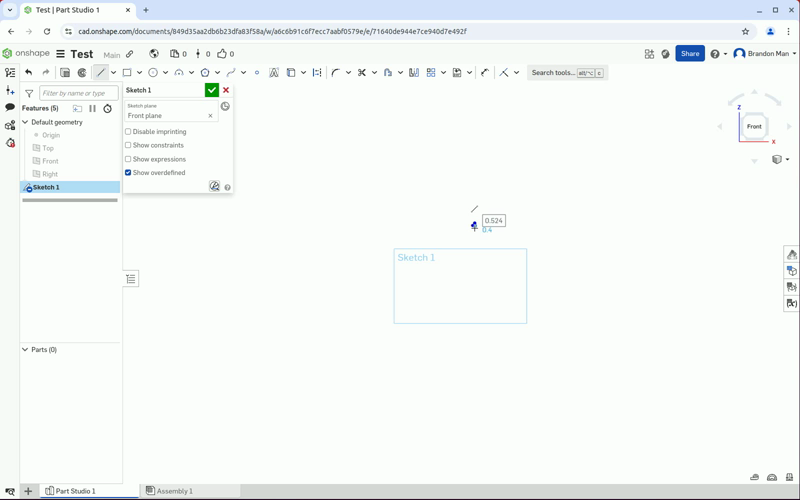
scroll(6)
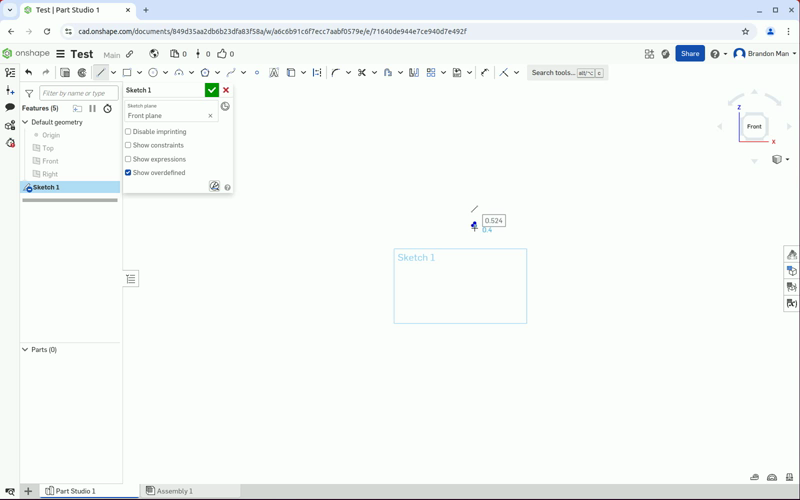
scroll(6)
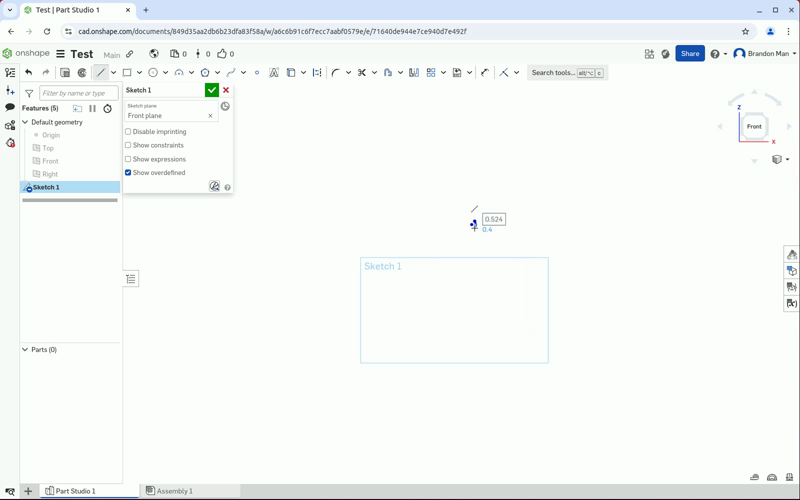
scroll(6)
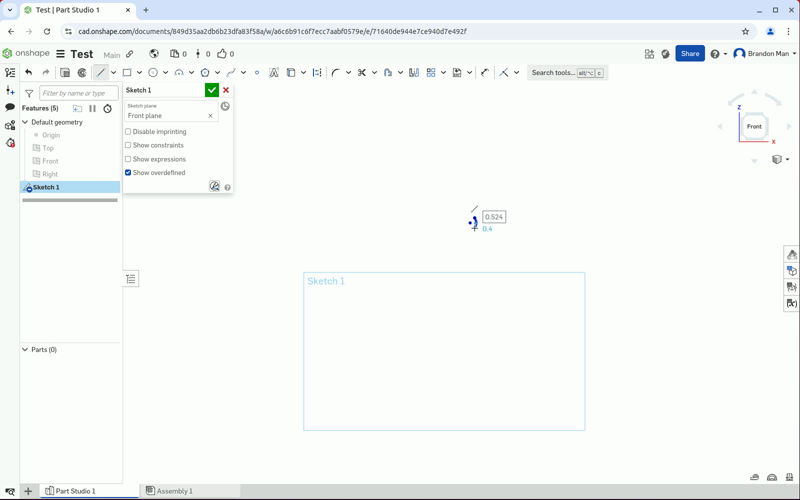
scroll(6)
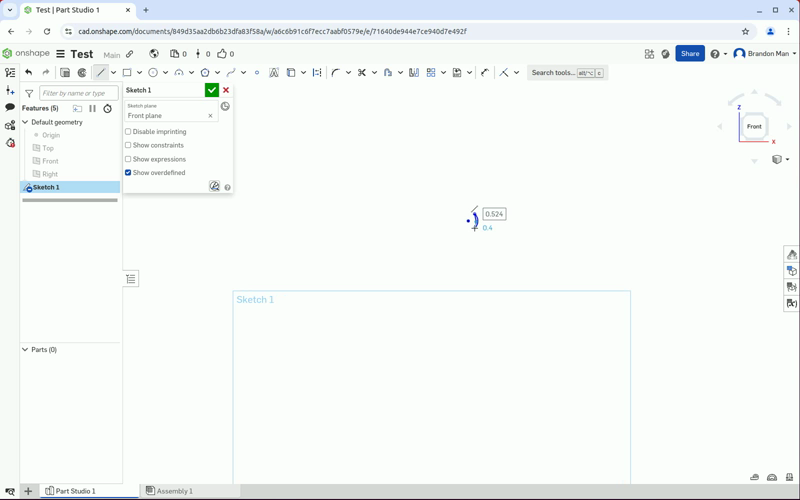
scroll(6)
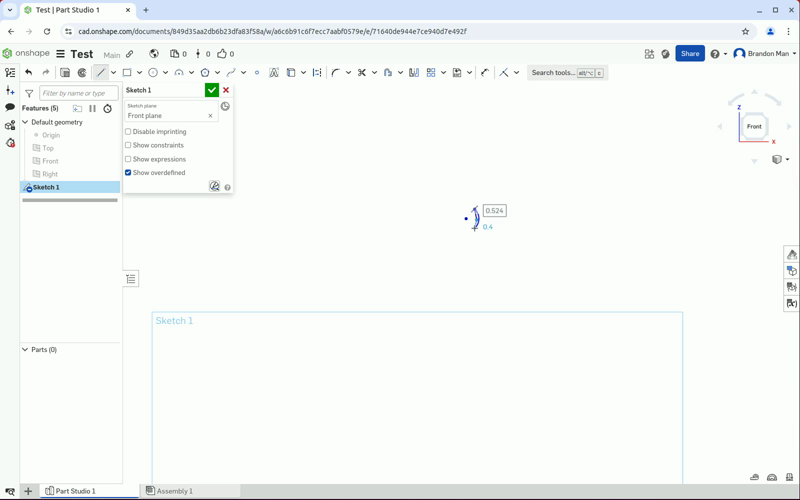
scroll(6)
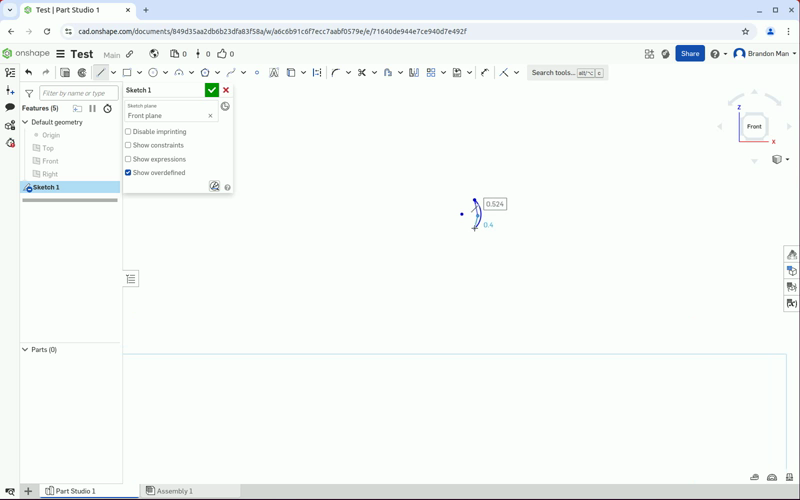
scroll(6)
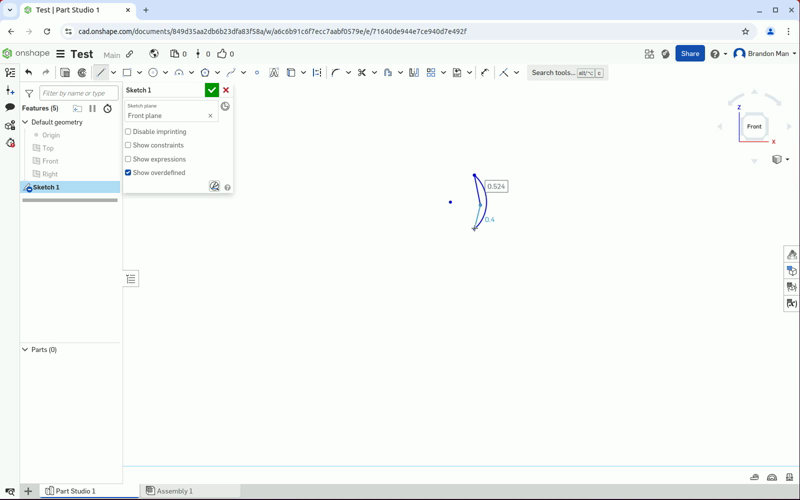
key_up(shift)
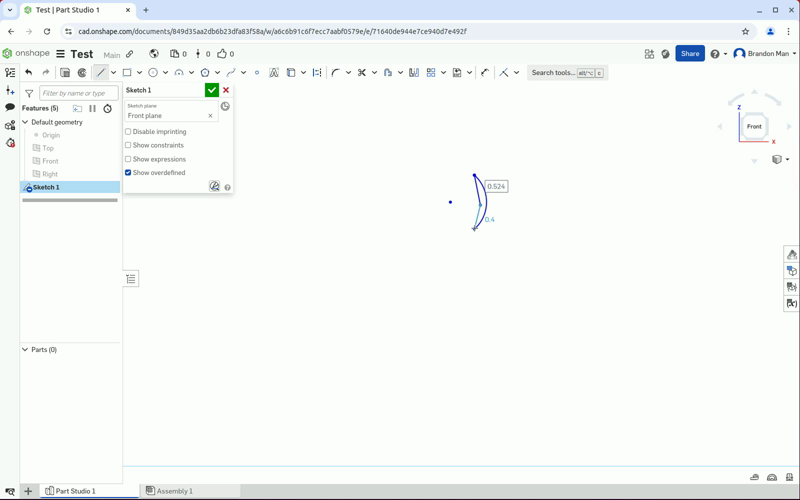
click(474, 227)
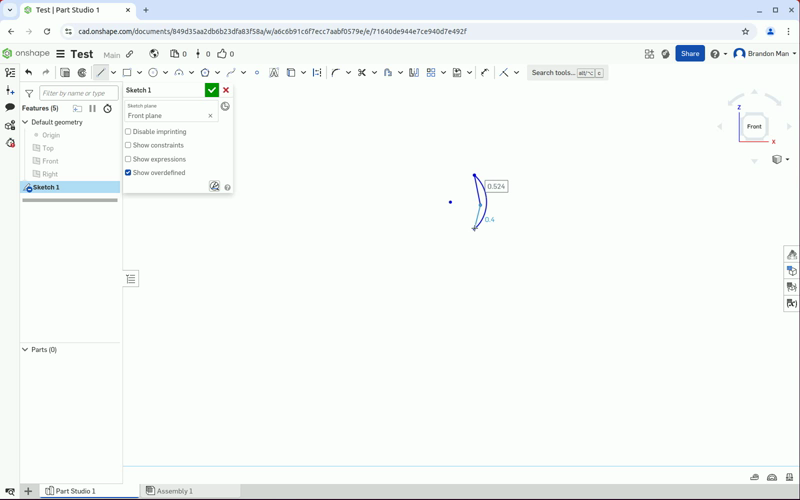
scroll(-6)
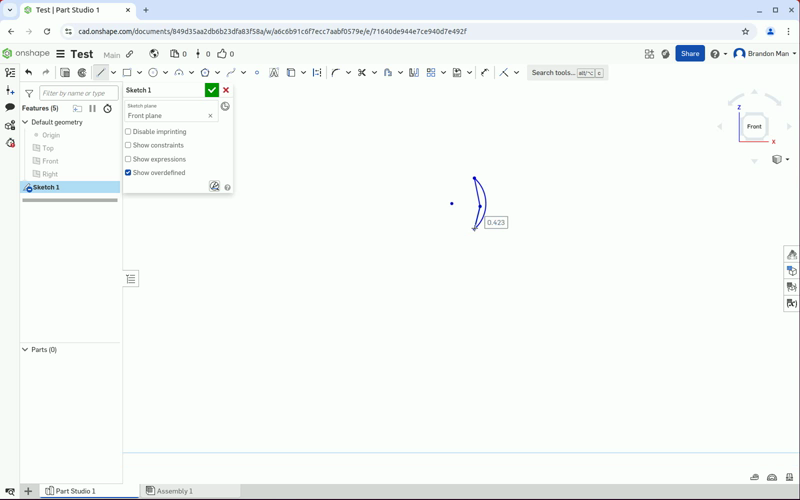
scroll(-6)
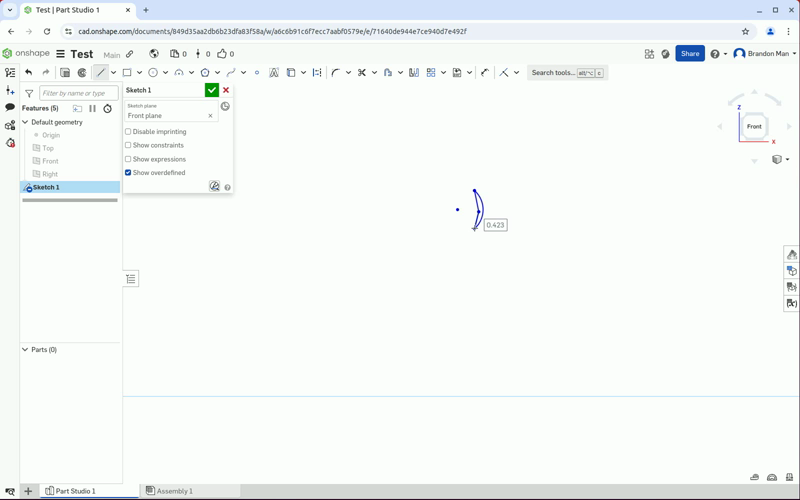
scroll(-6)
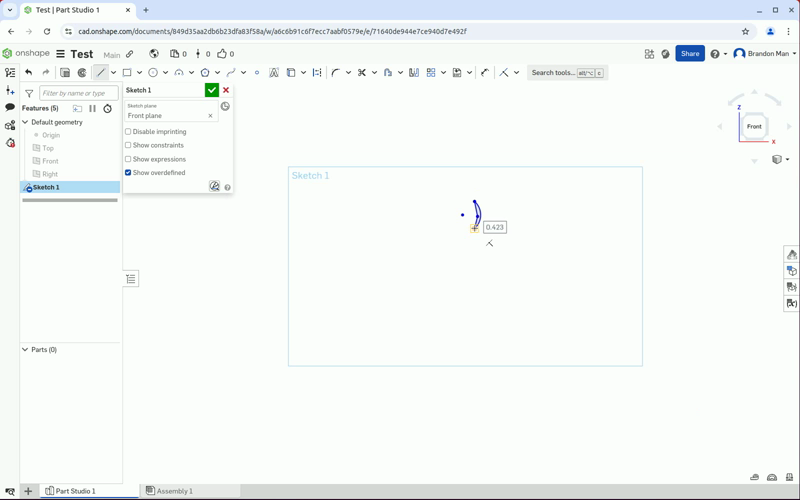
scroll(-6)
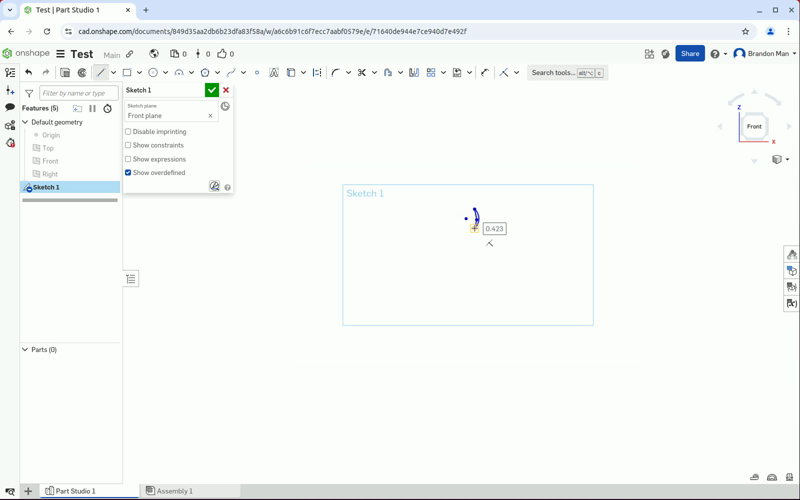
scroll(-6)
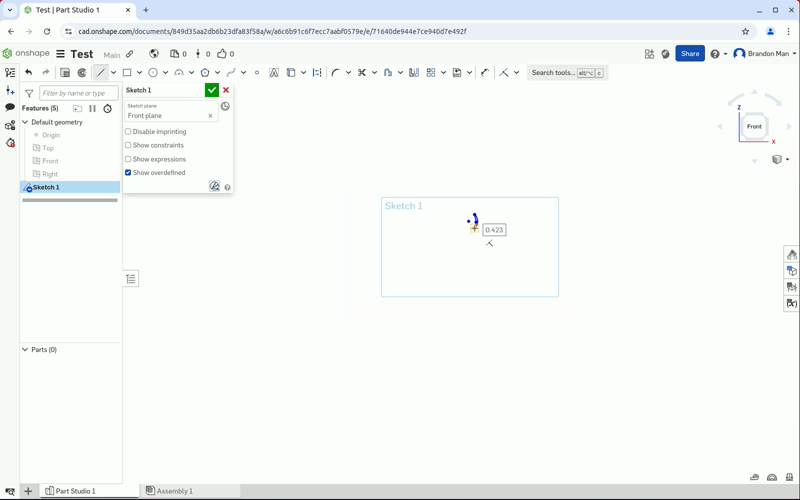
scroll(-6)
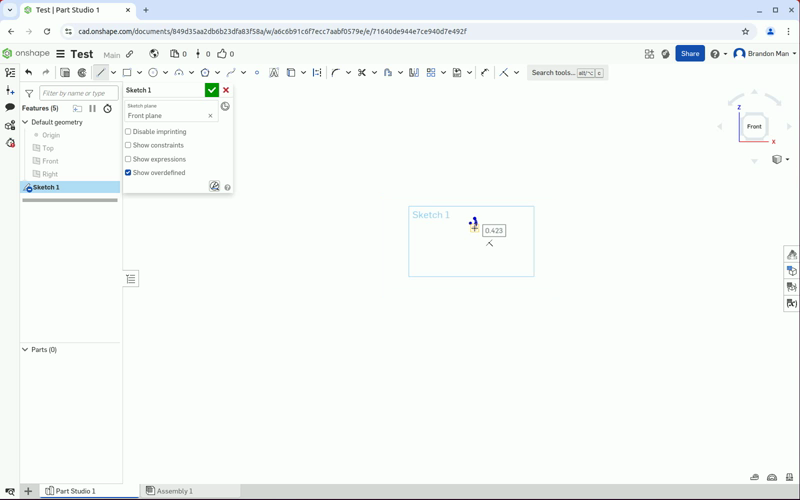
scroll(-6)
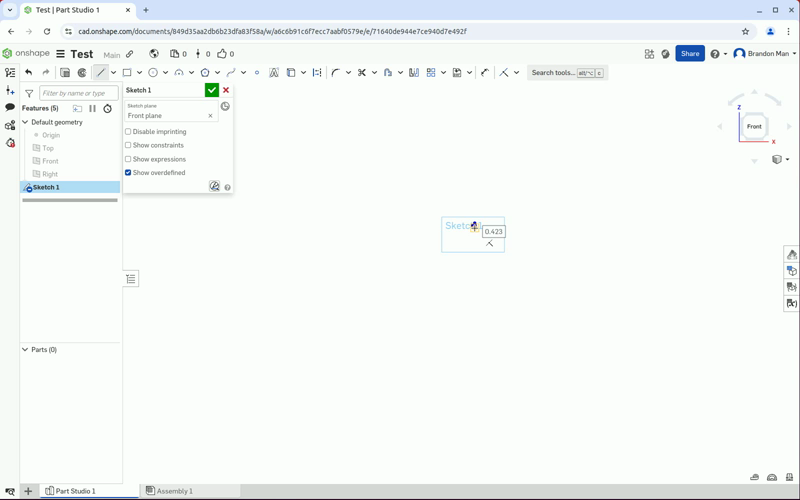
key(esc)
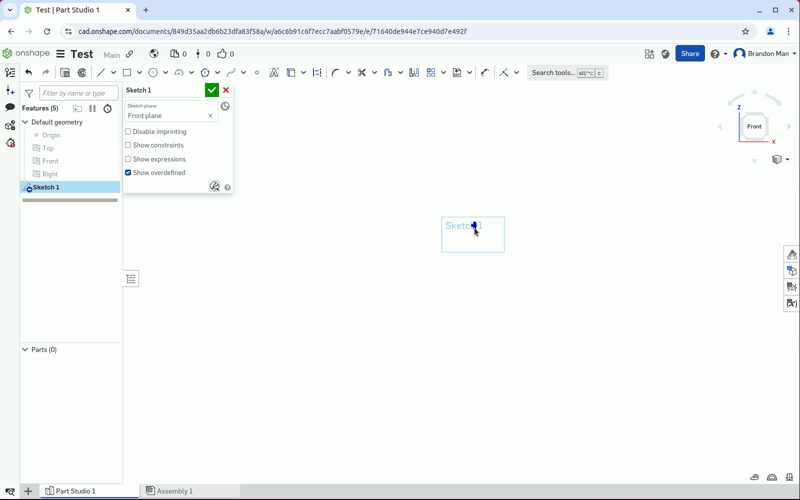
mouse_move(474, 226)
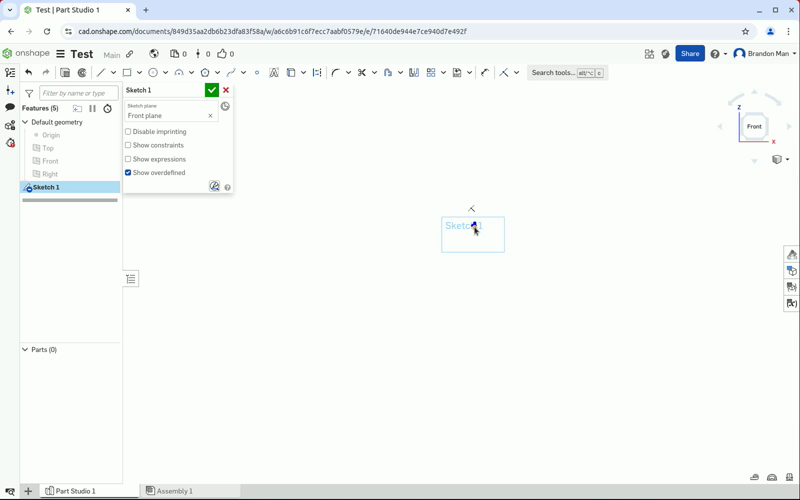
scroll(6)
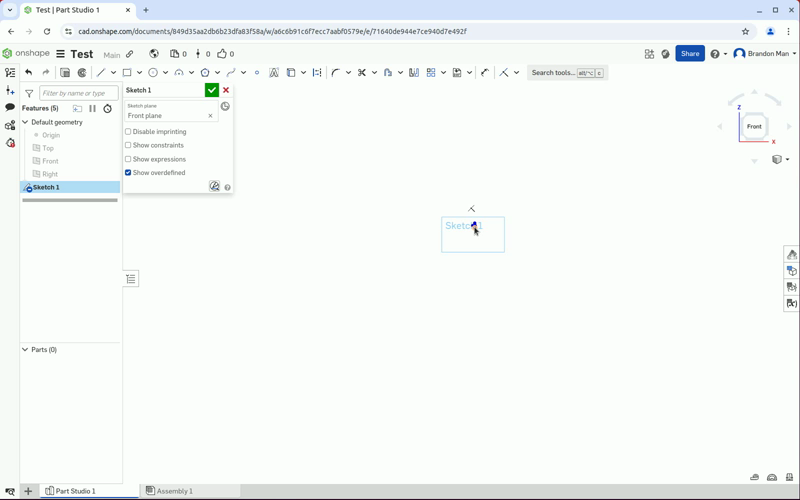
scroll(6)
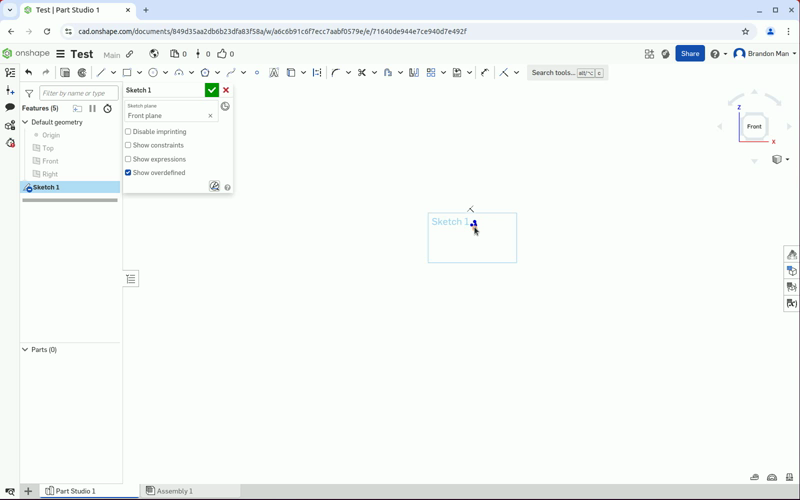
scroll(6)
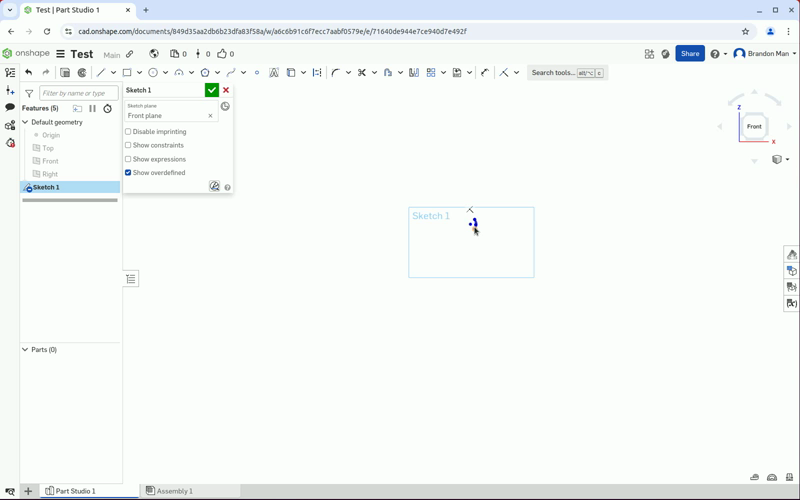
scroll(6)
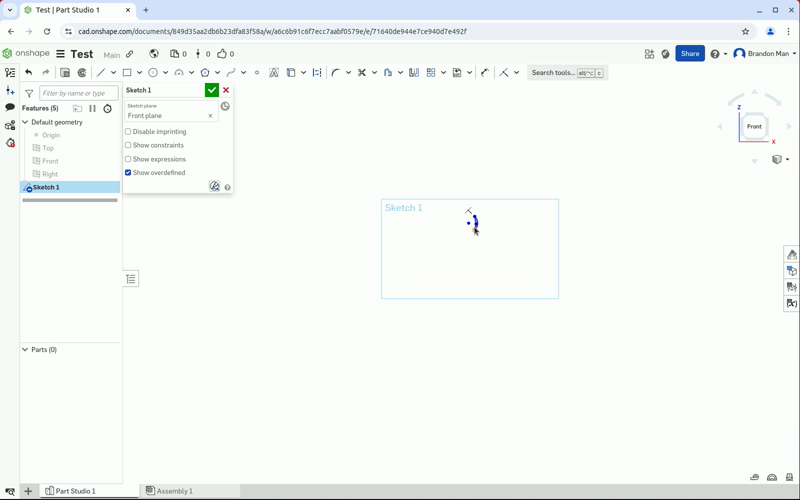
scroll(6)
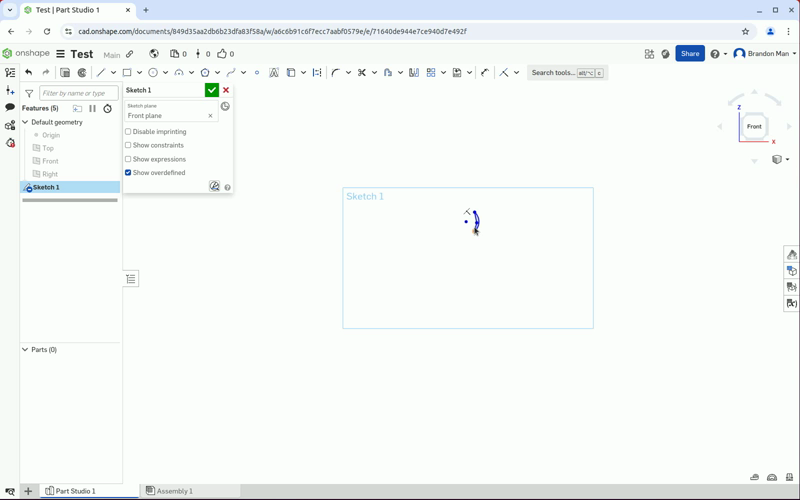
scroll(6)
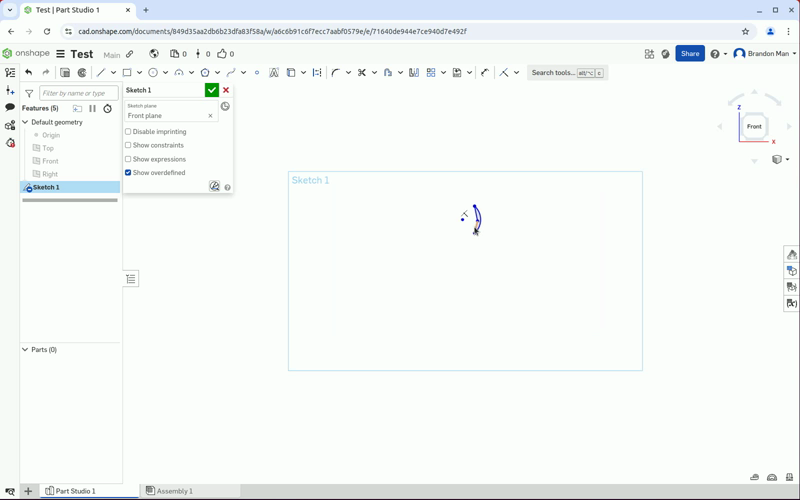
scroll(6)
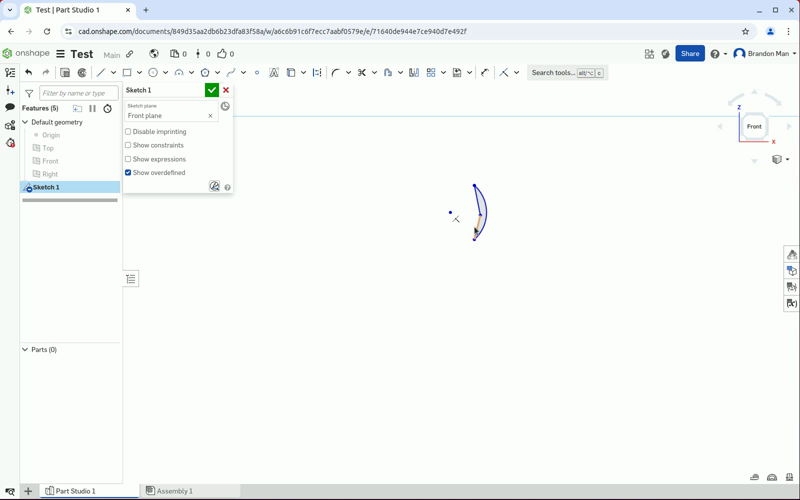
click(474, 226)
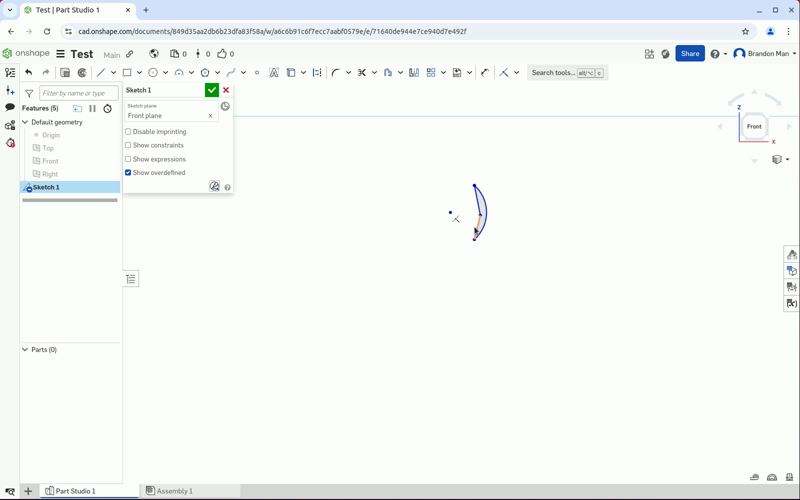
scroll(-6)
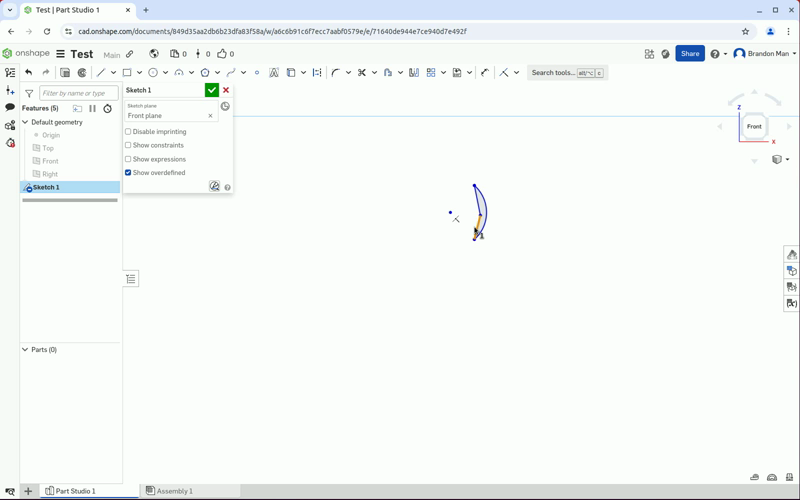
scroll(-6)
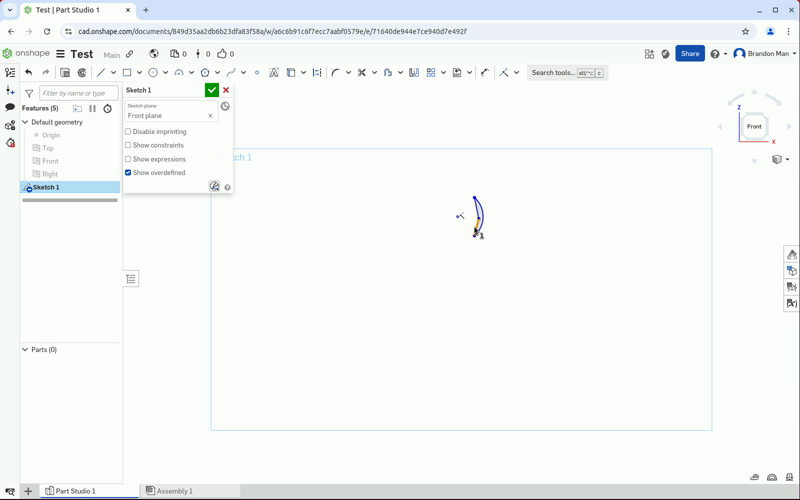
scroll(-6)
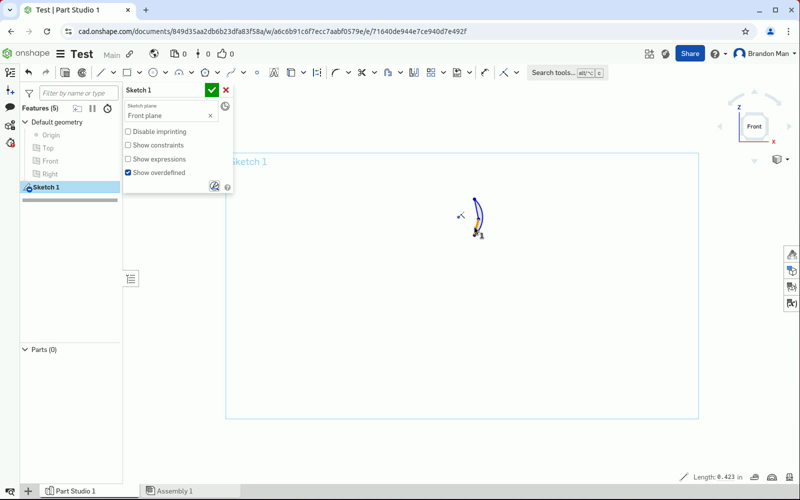
scroll(-6)
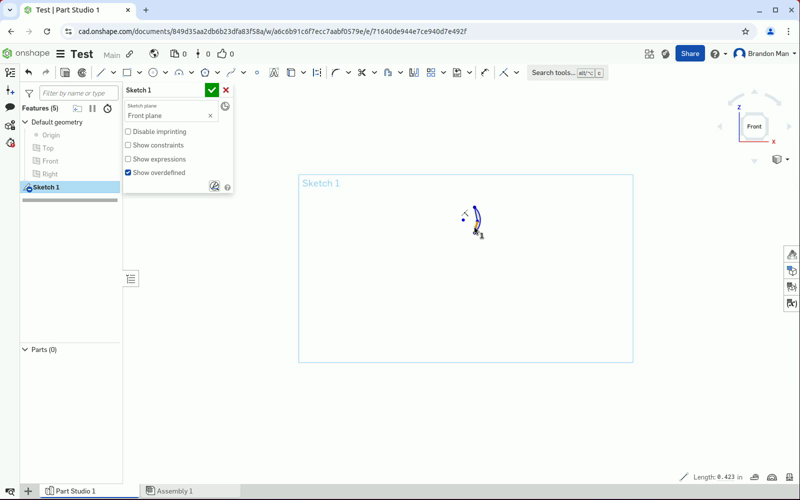
scroll(-6)
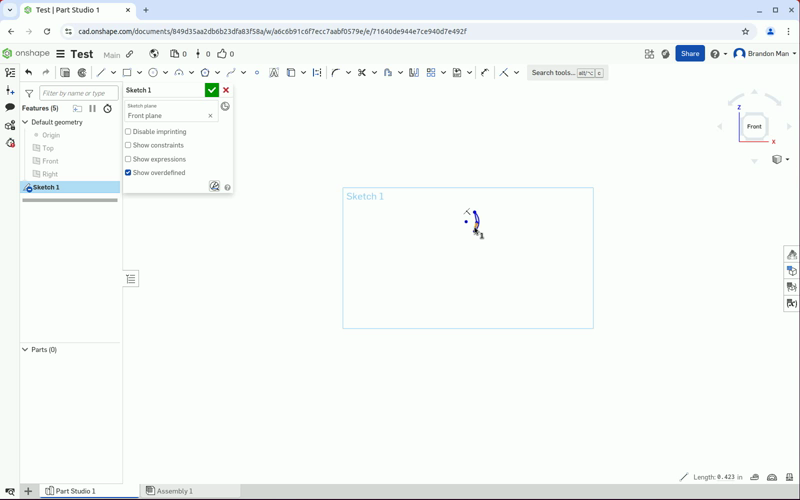
scroll(-6)
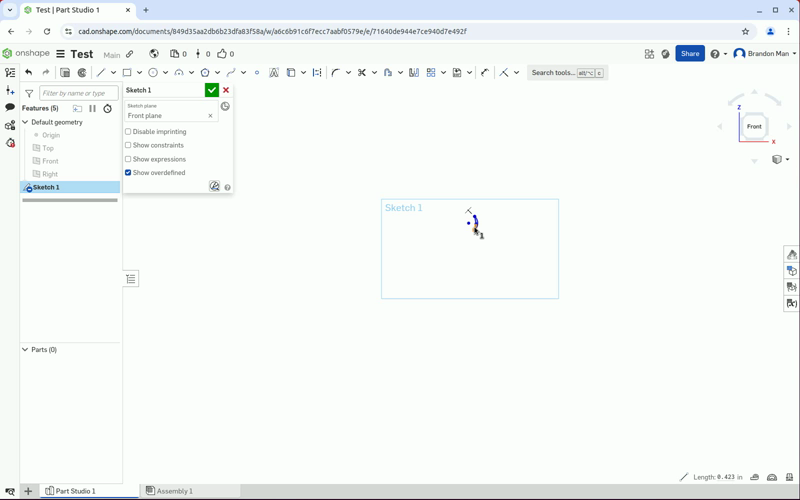
scroll(-6)
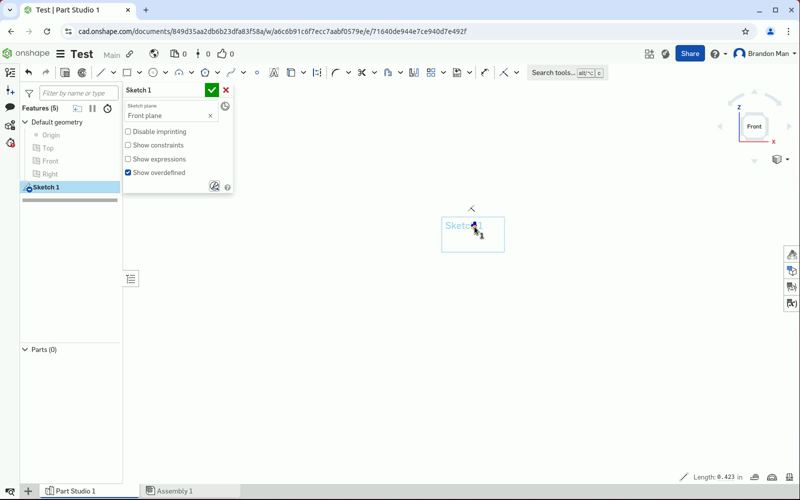
mouse_move(73, 352)
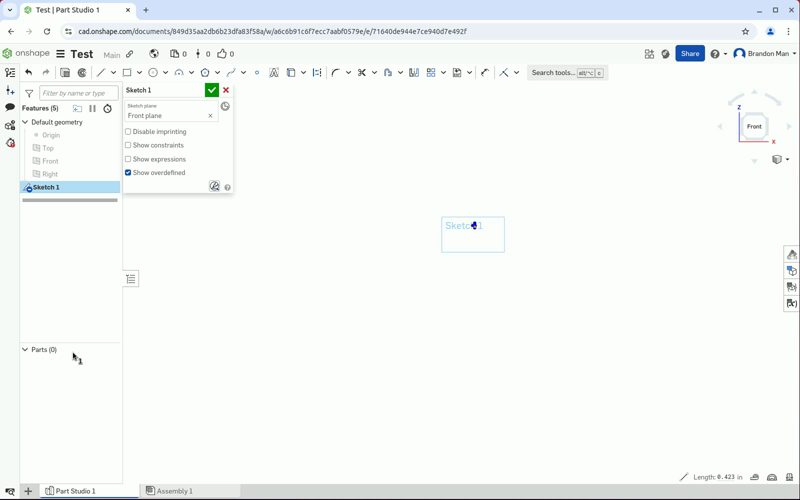
key(shift+y)
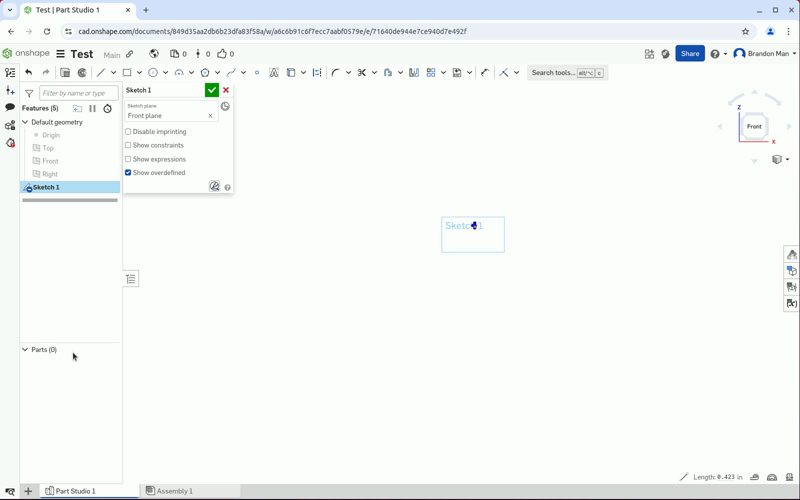
key(shift+e)
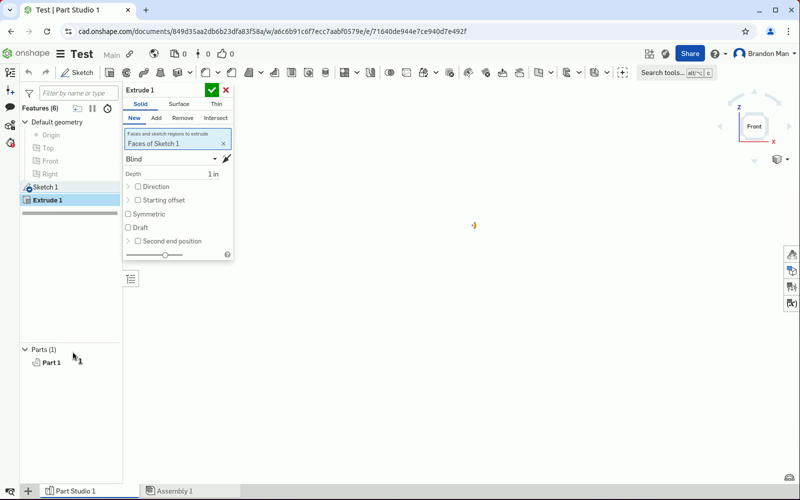
mouse_move(143, 106)
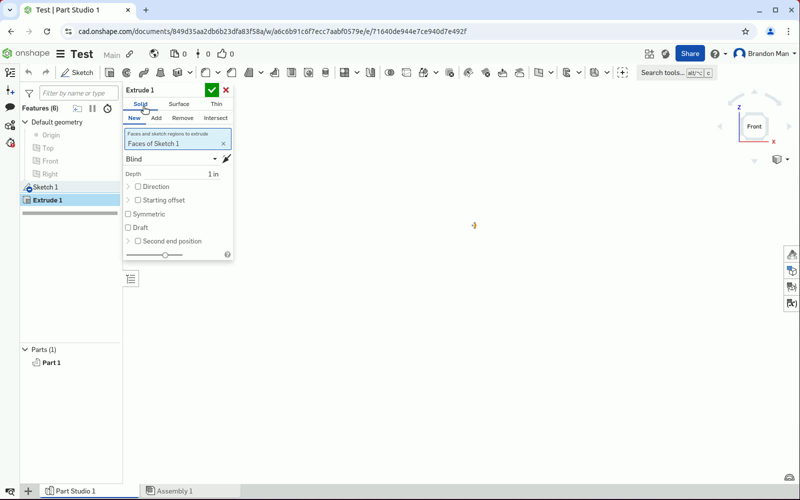
click(143, 106)
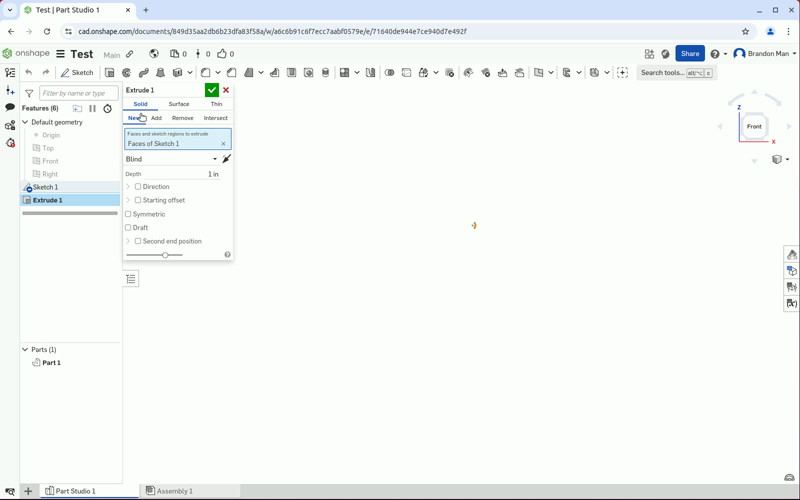
mouse_move(137, 120)
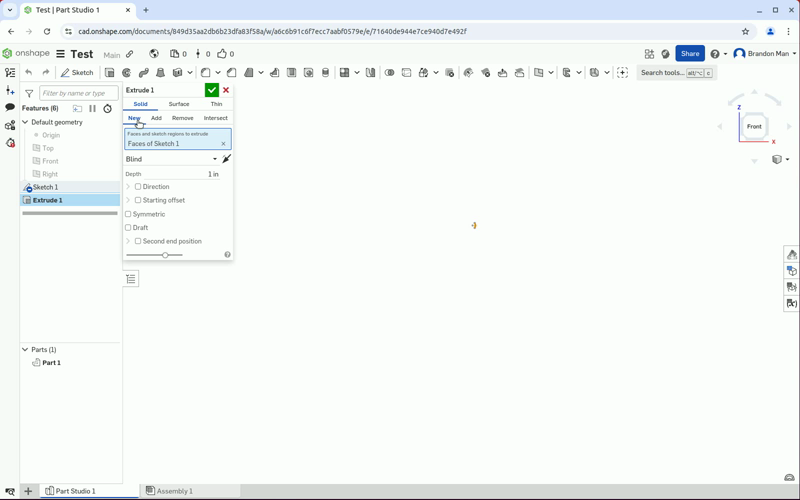
click(137, 120)
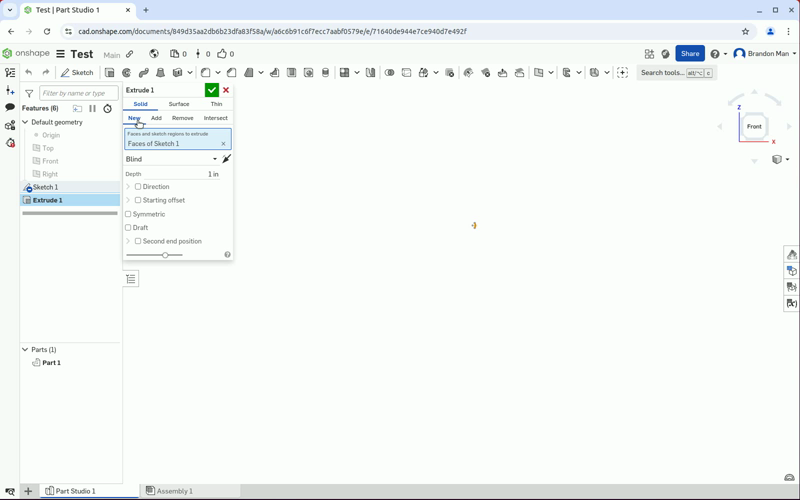
key(tab, 4)
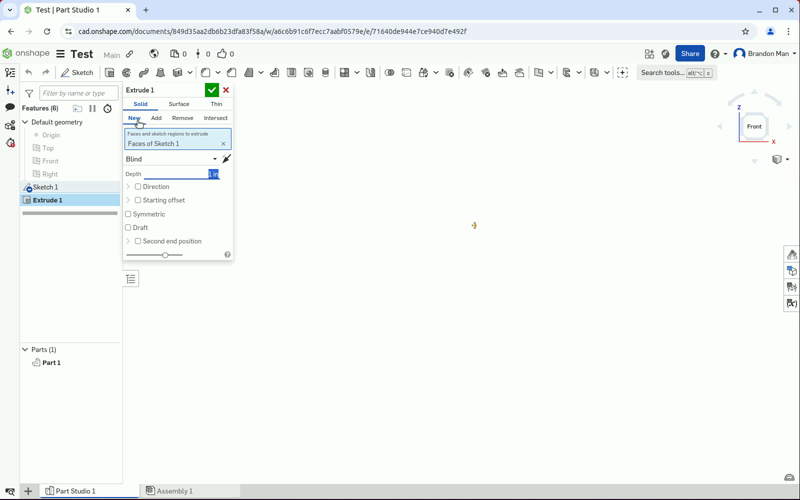
text(0.481)
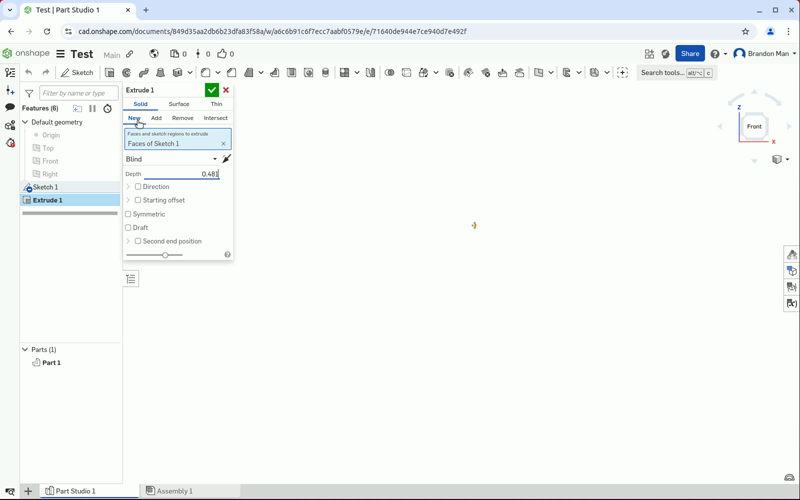
key(enter)
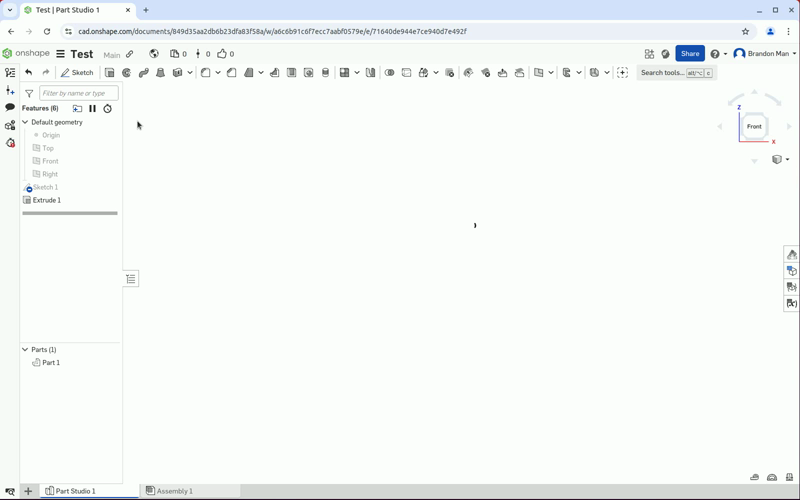
key(shift+h)
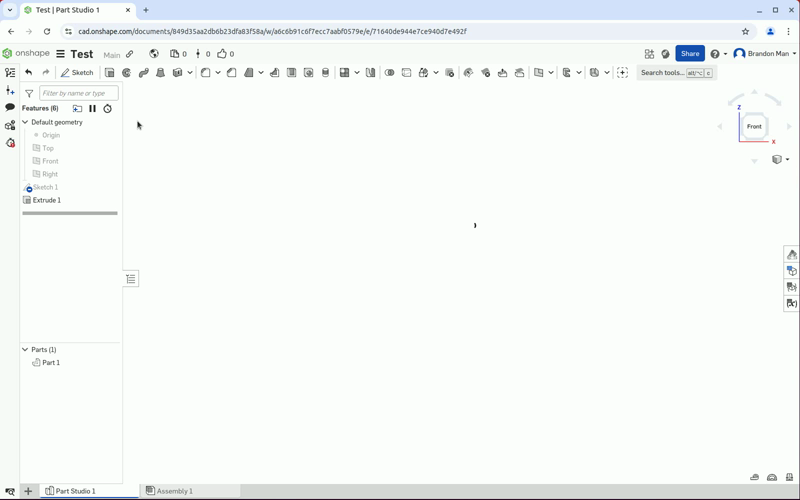
key(shift+h)
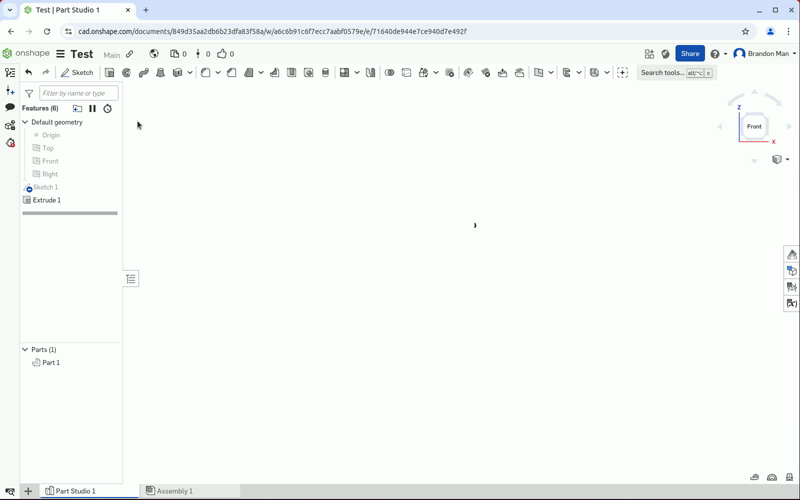
mouse_move(73, 189)
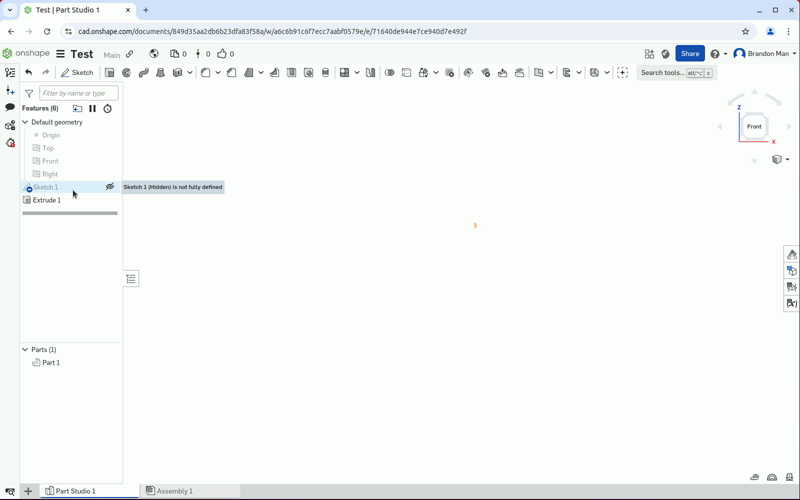
click(73, 189)
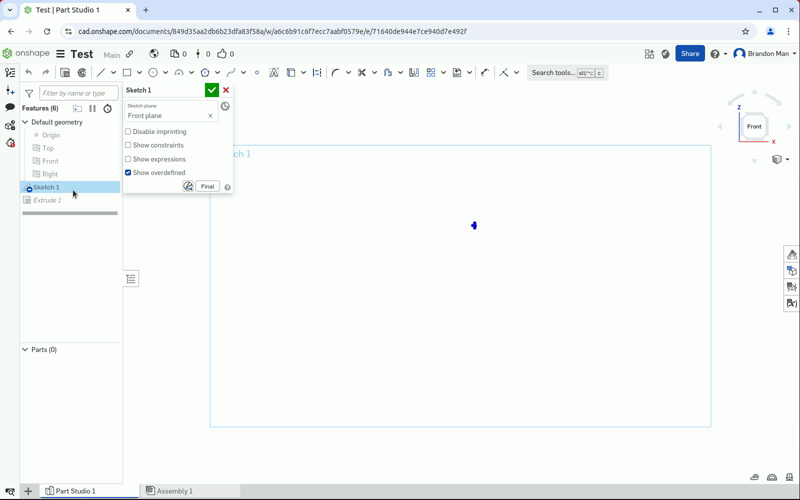
mouse_move(229, 92)
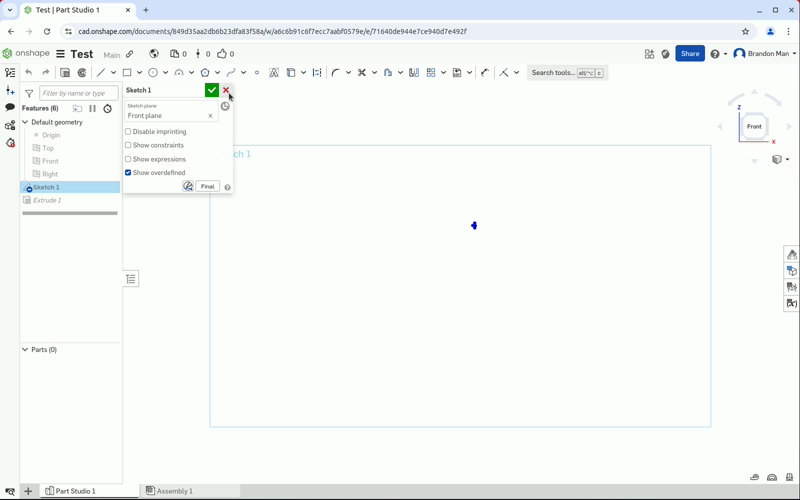
click(229, 92)
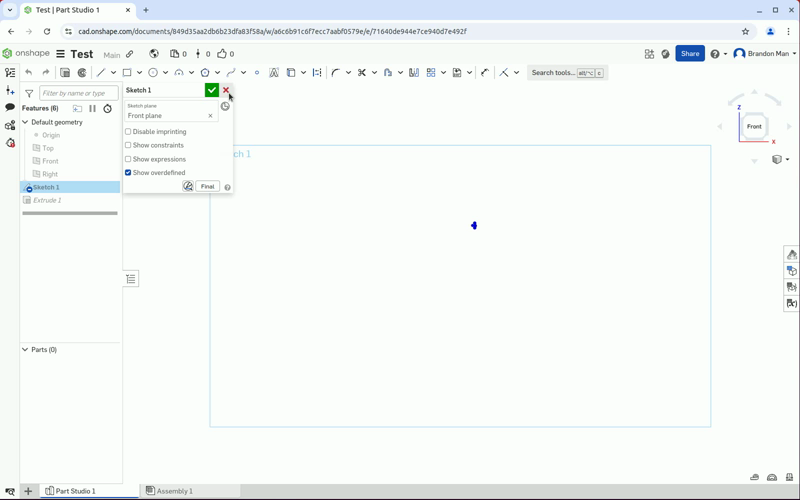
key(shift+s)
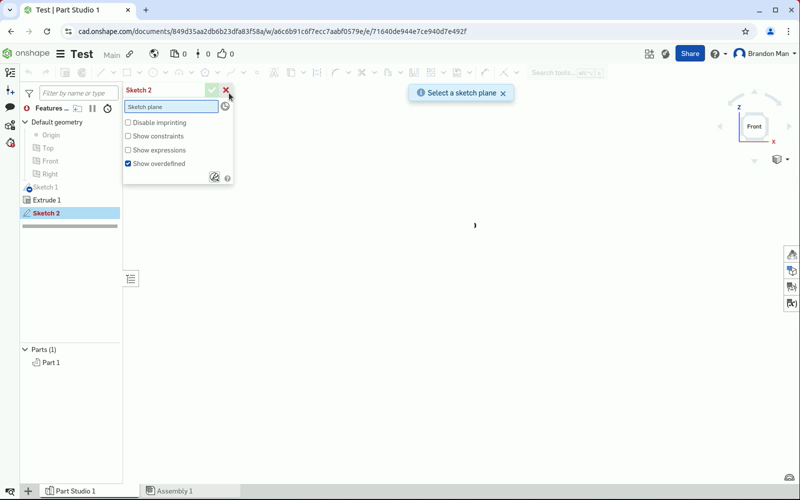
mouse_move(73, 163)
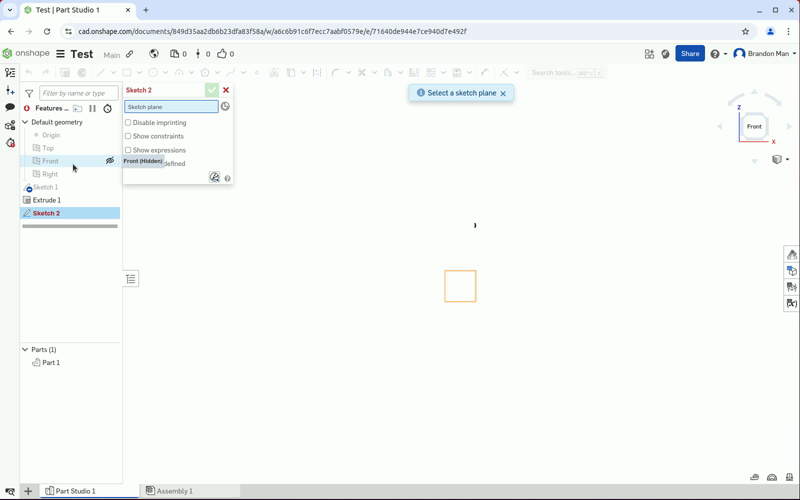
click(73, 163)
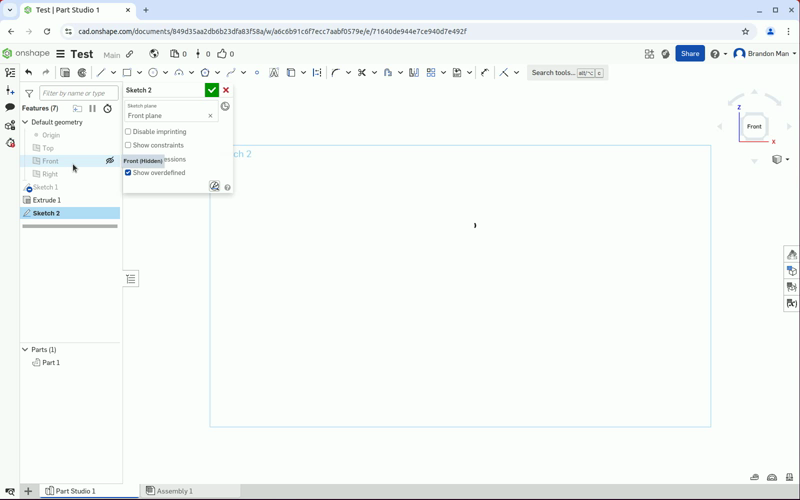
mouse_move(73, 352)
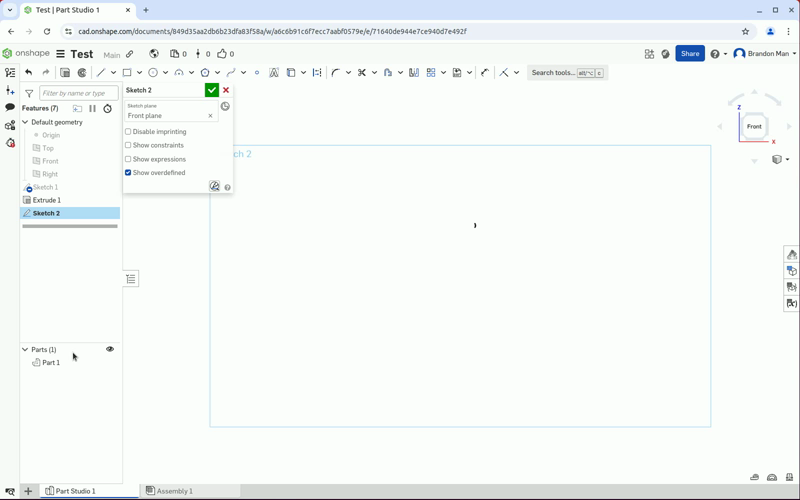
key(y)
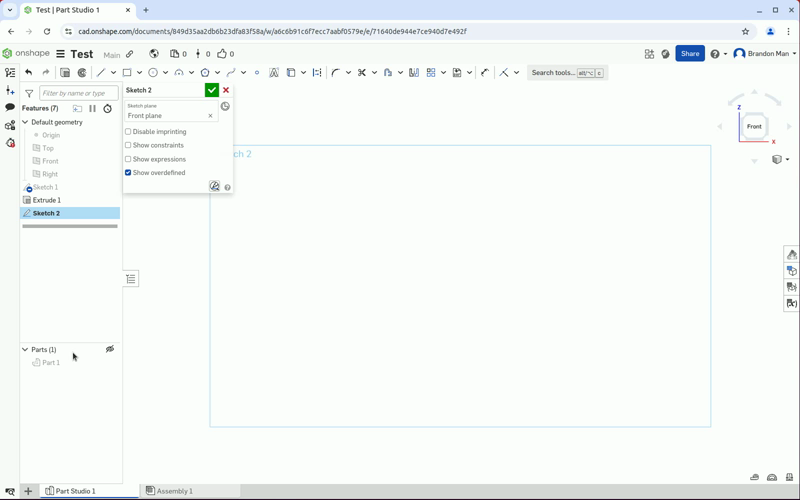
key(c)
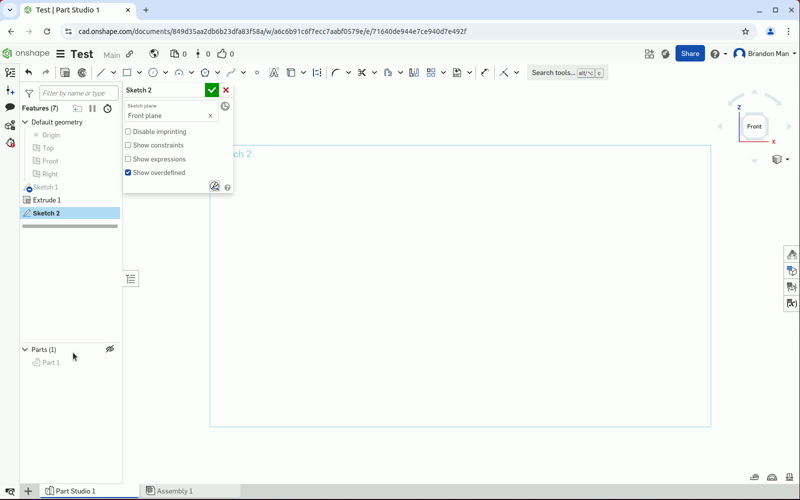
key_down(shift)
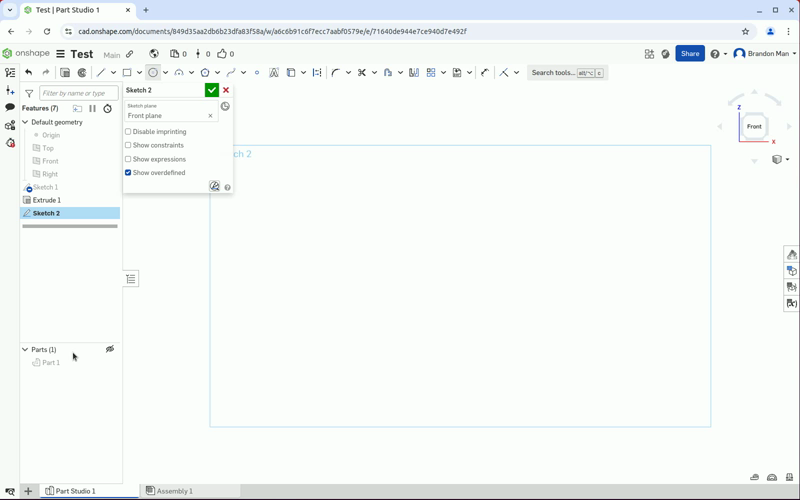
mouse_move(461, 178)
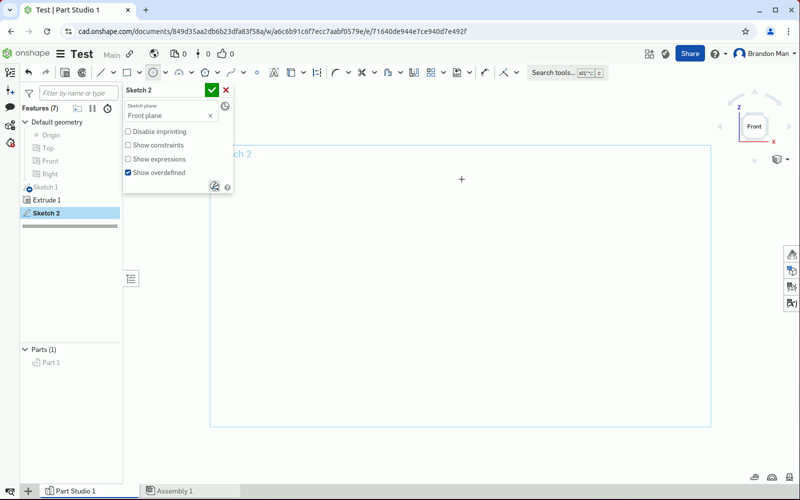
click(461, 178)
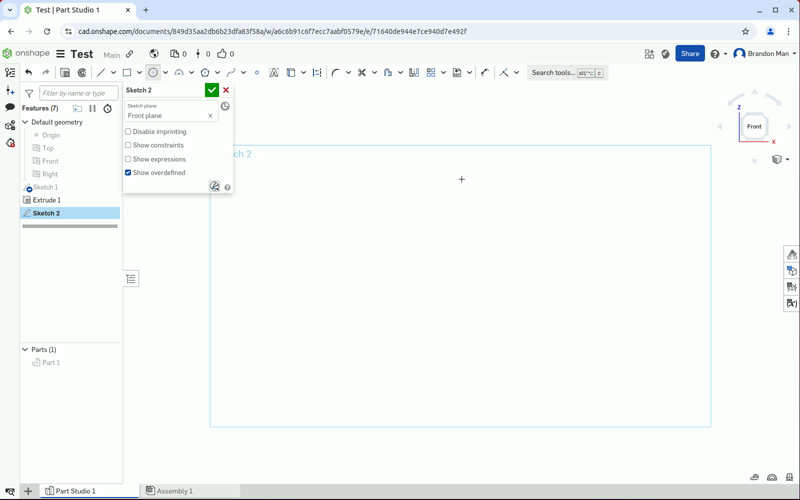
key_up(shift)
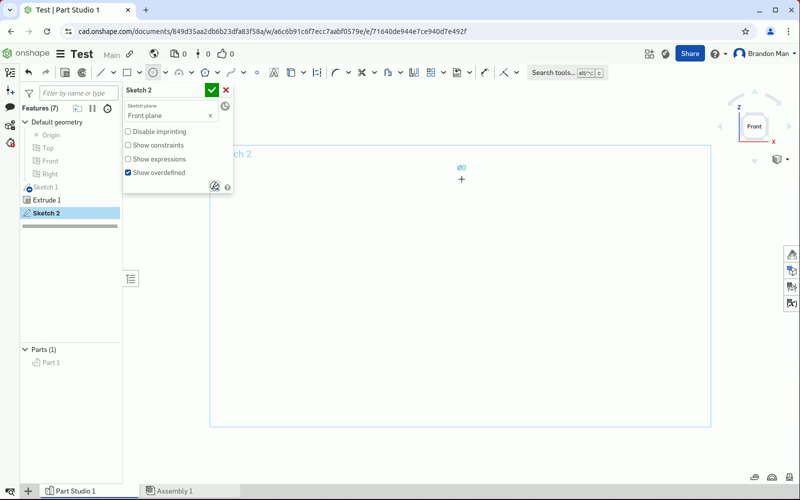
mouse_move(471, 178)
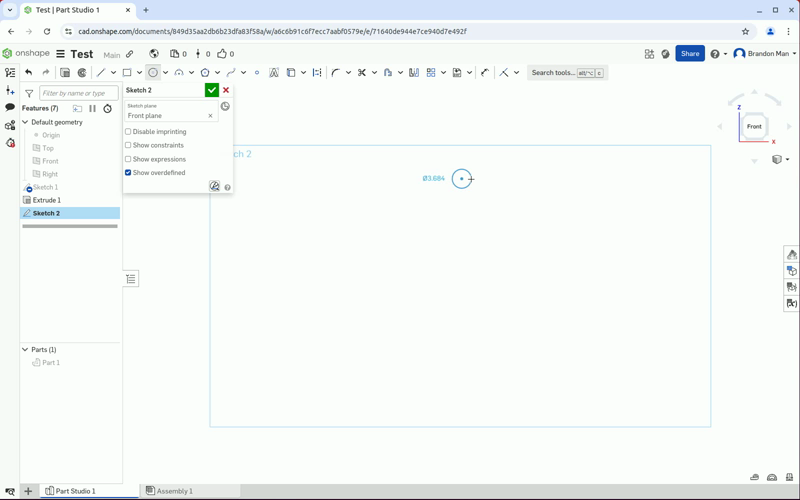
click(471, 178)
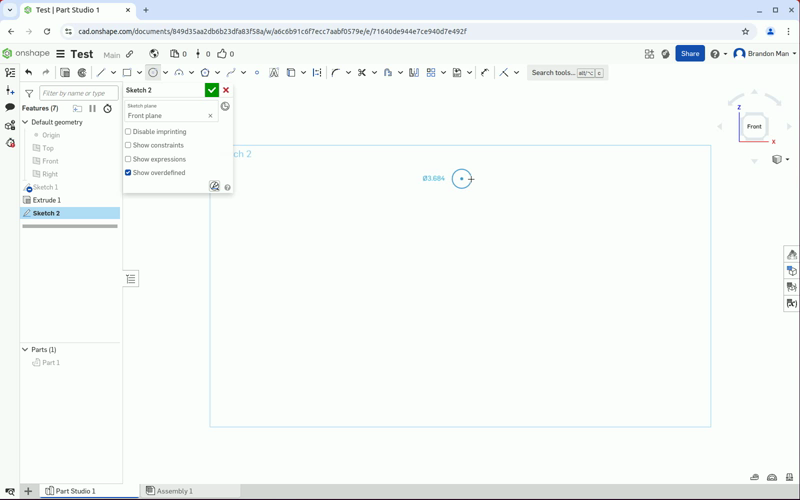
key(esc)
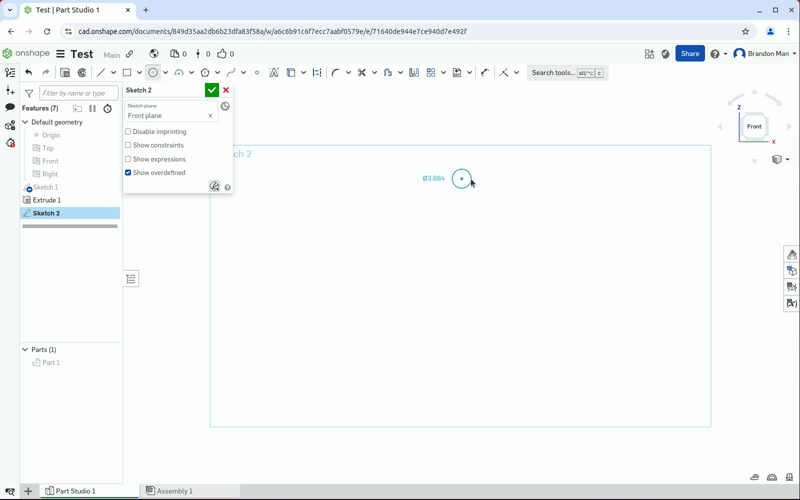
key(c)
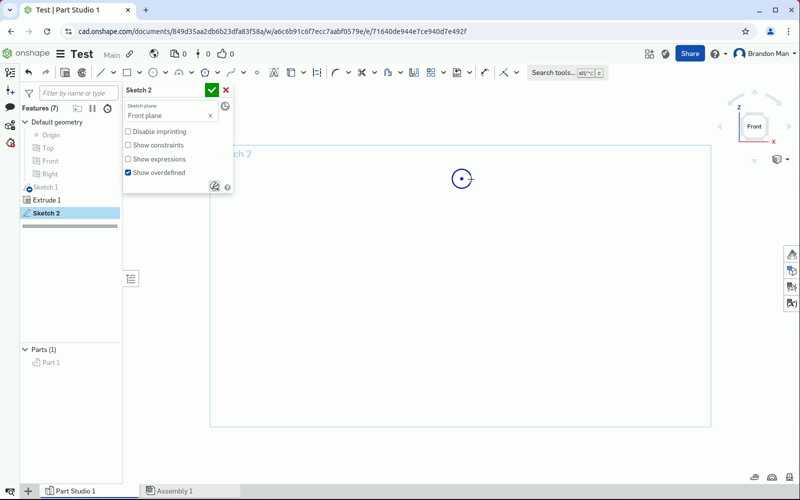
key_down(shift)
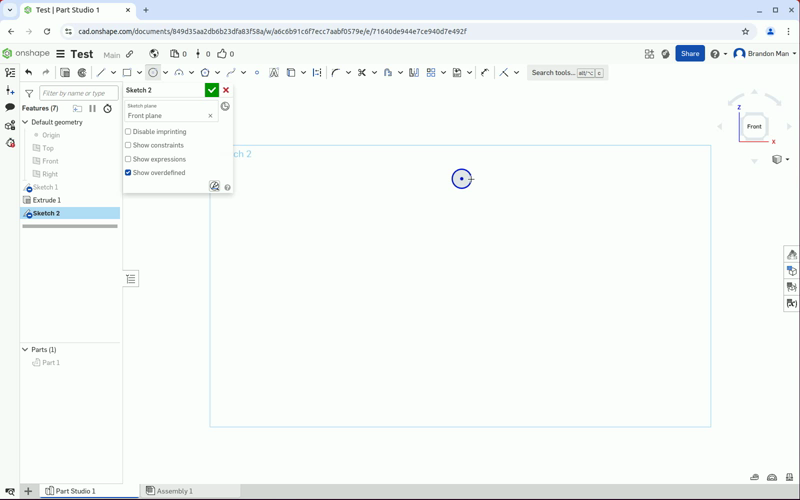
mouse_move(461, 178)
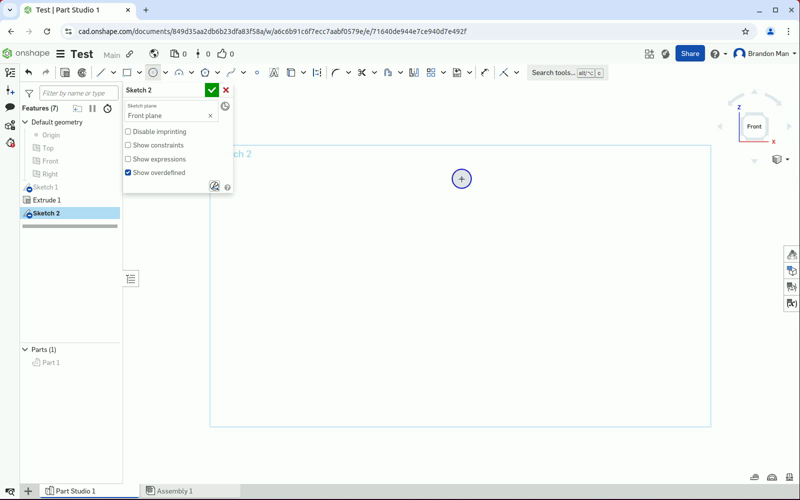
click(461, 178)
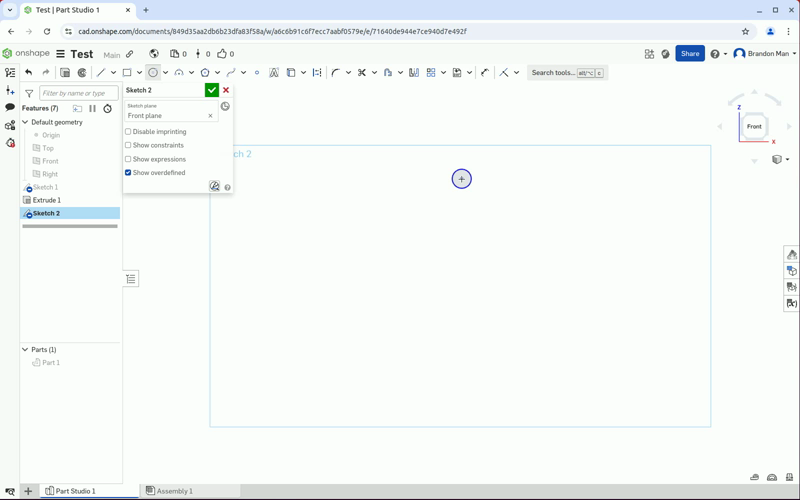
key_up(shift)
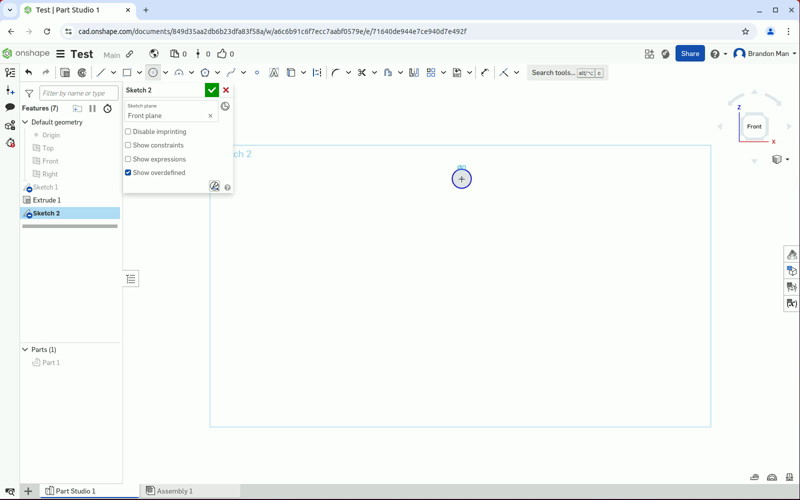
mouse_move(464, 178)
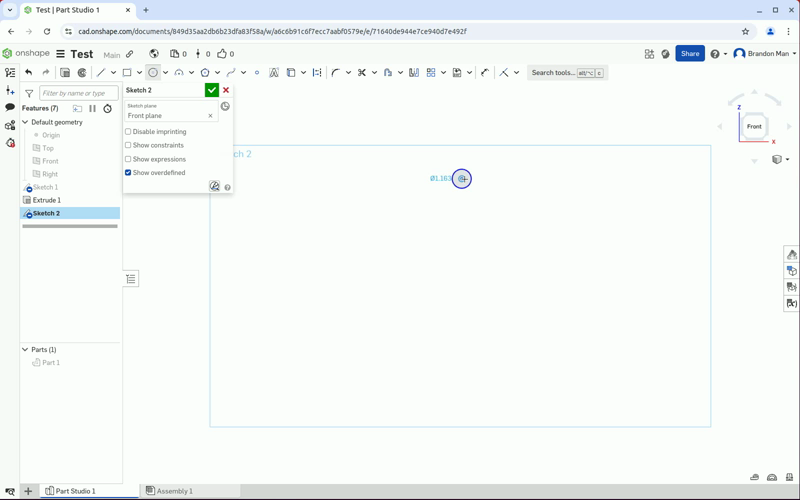
scroll(6)
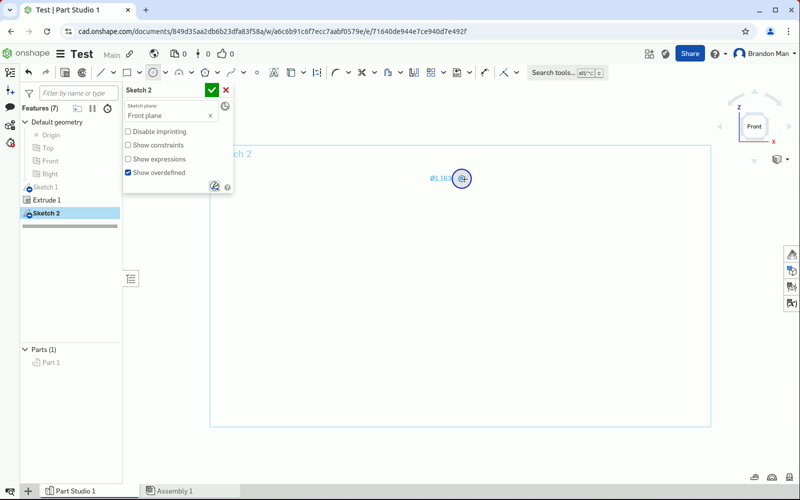
scroll(6)
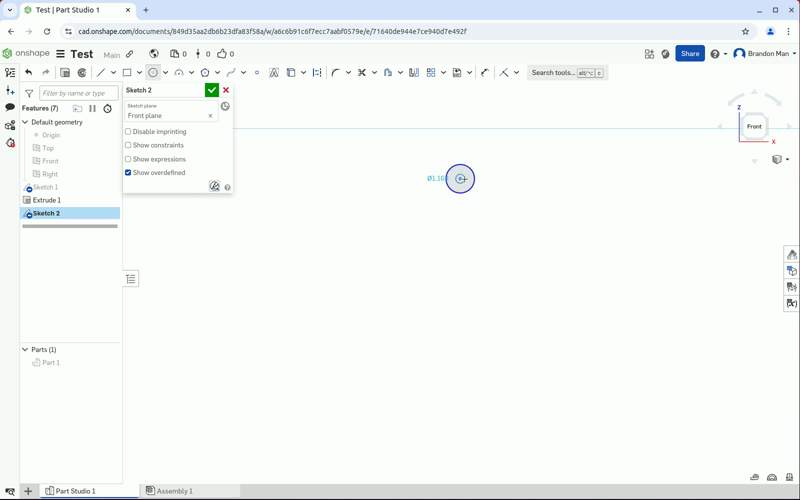
scroll(6)
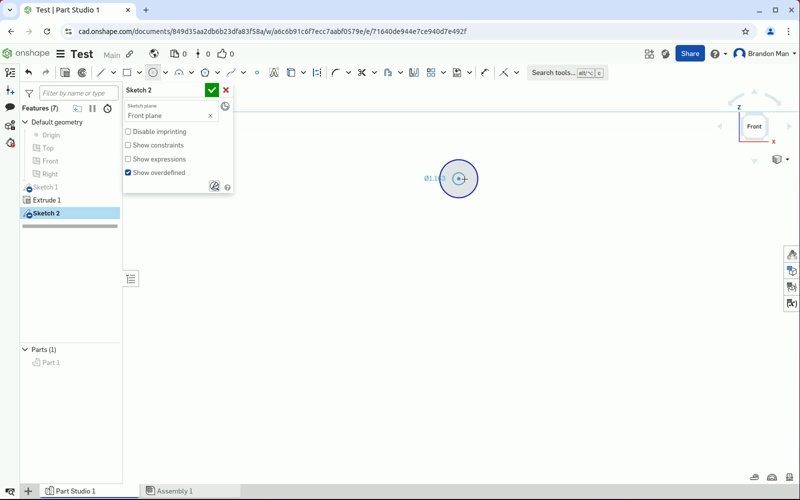
scroll(6)
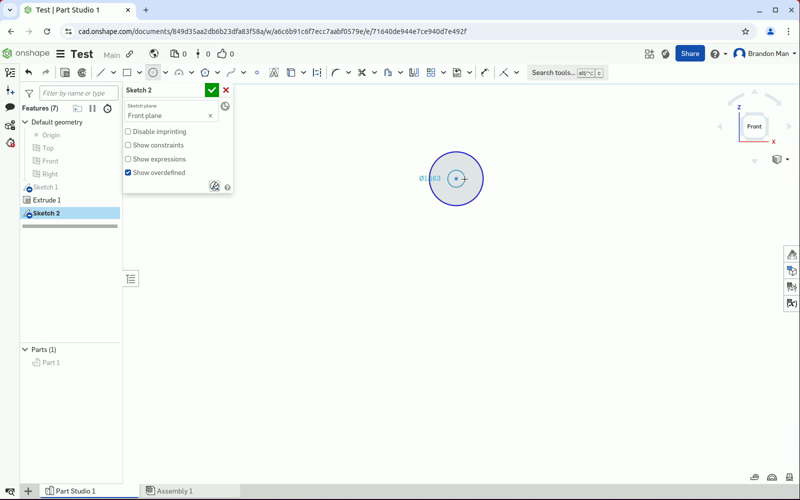
scroll(6)
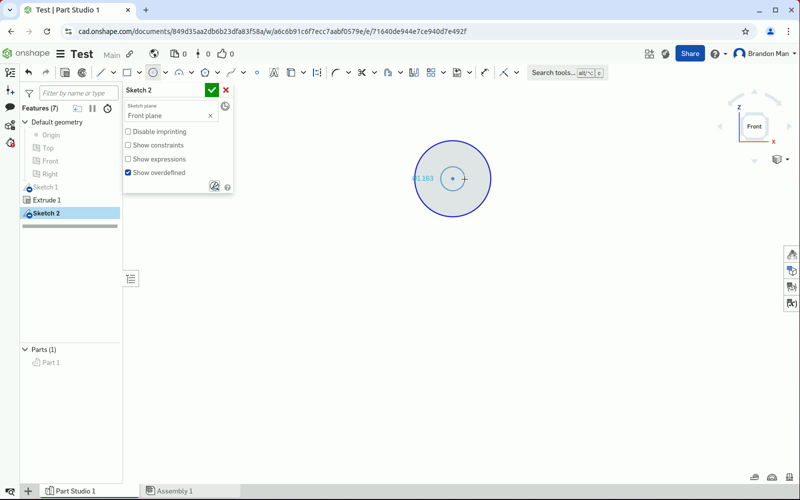
scroll(6)
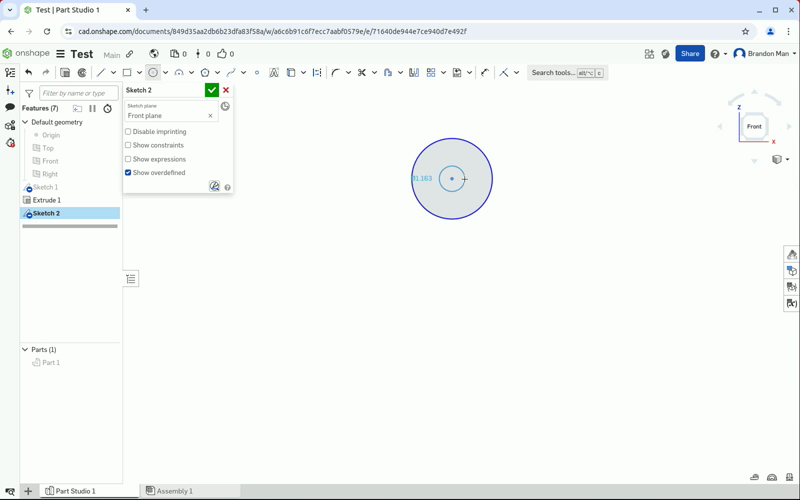
scroll(6)
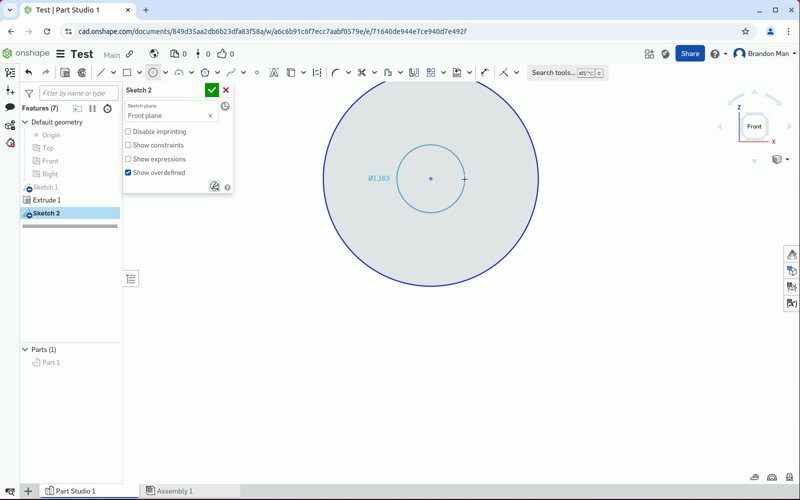
click(464, 178)
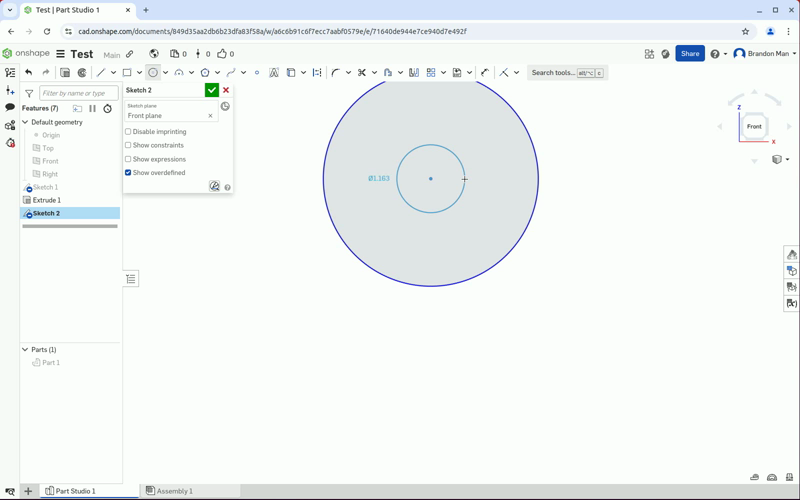
scroll(-6)
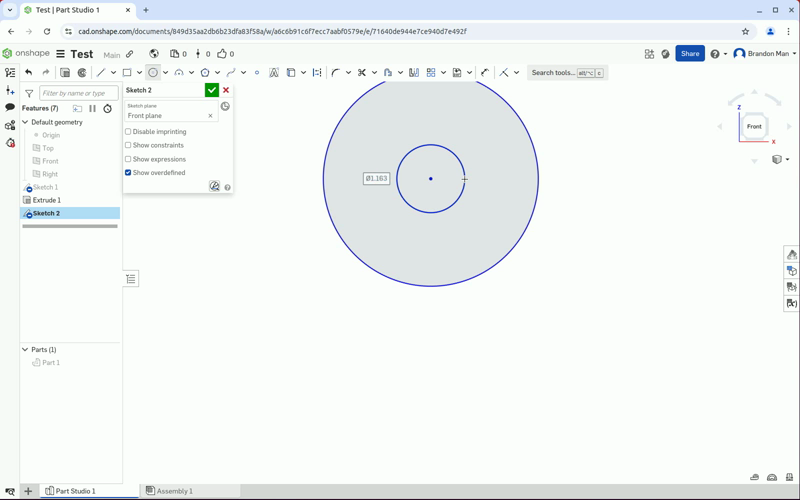
scroll(-6)
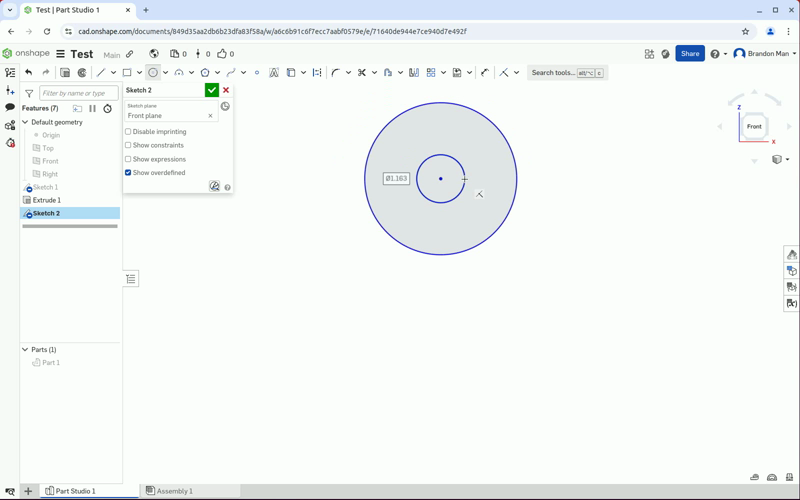
scroll(-6)
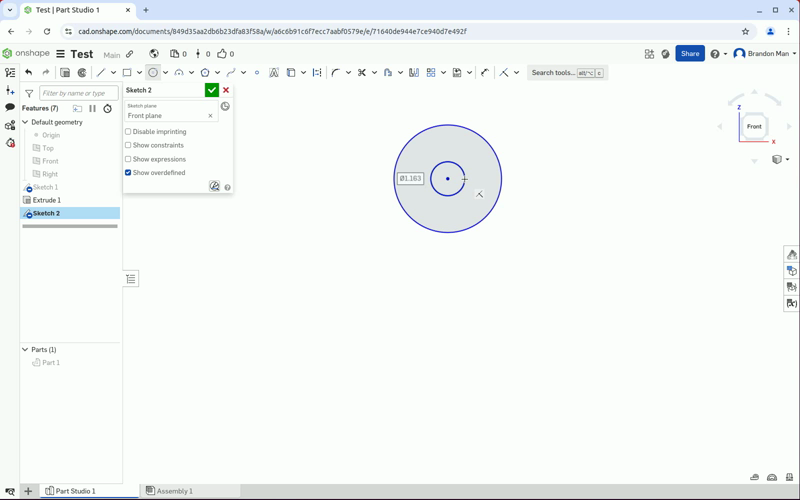
scroll(-6)
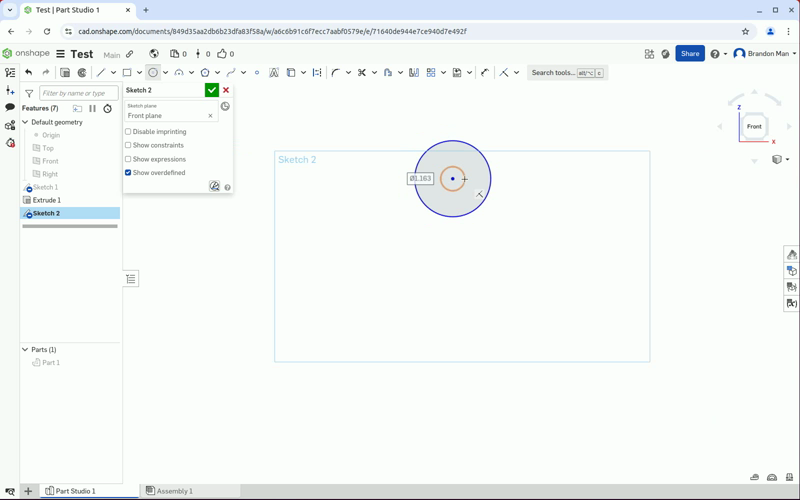
scroll(-6)
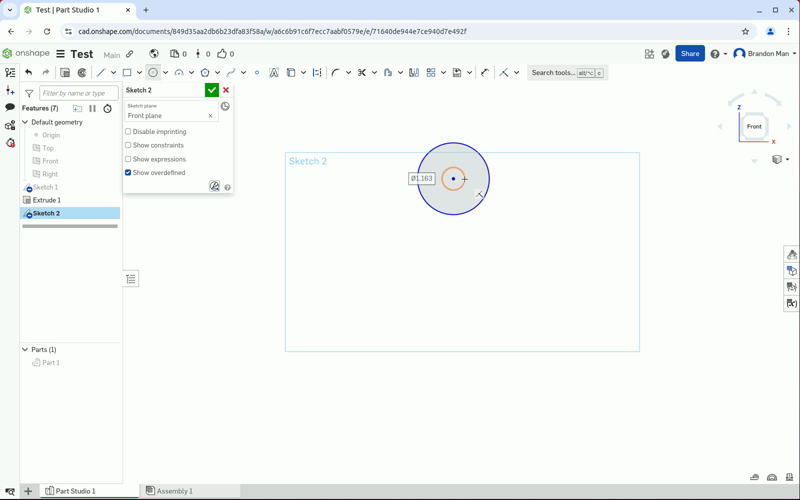
scroll(-6)
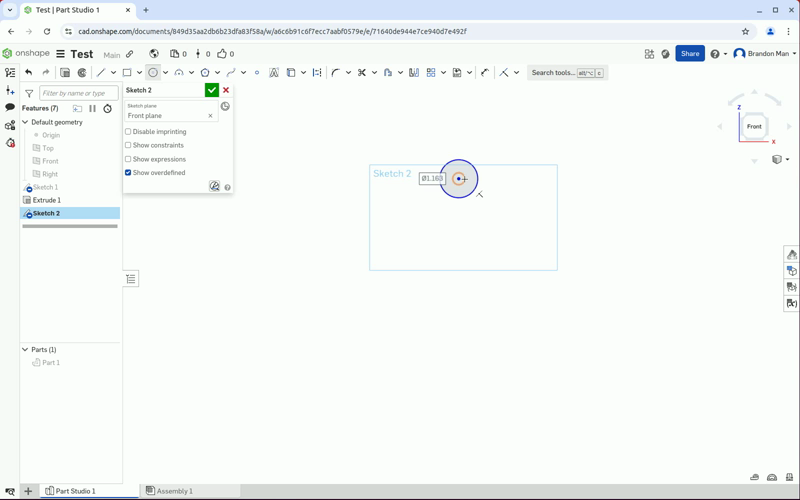
scroll(-6)
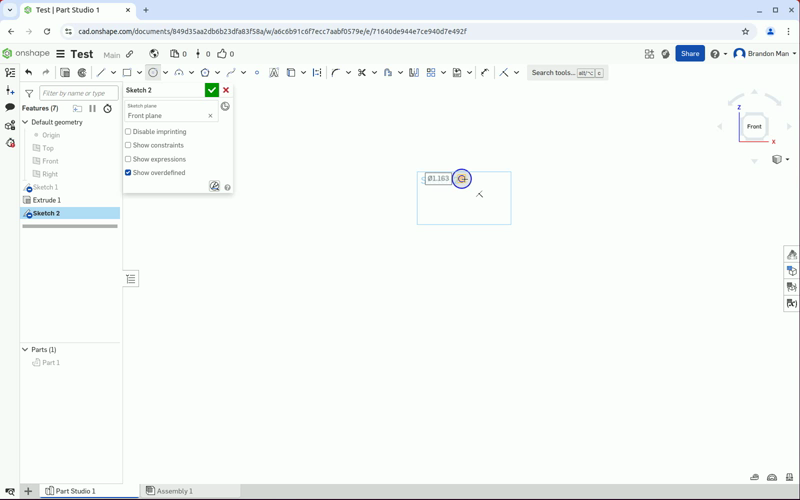
key(esc)
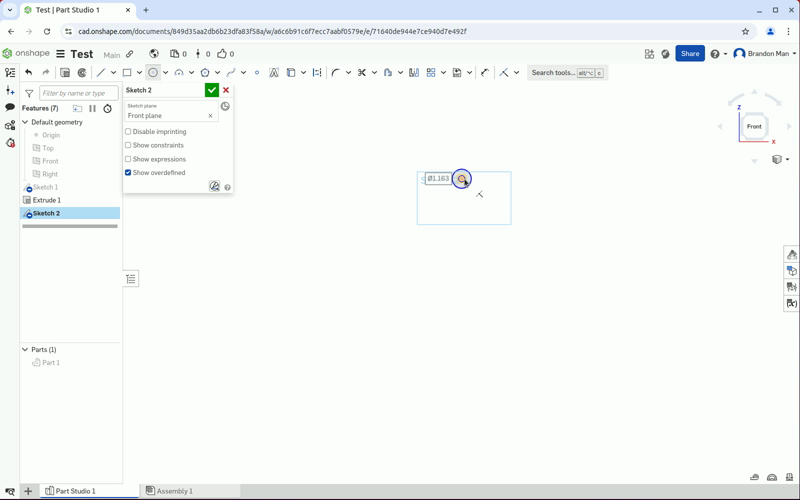
mouse_move(465, 177)
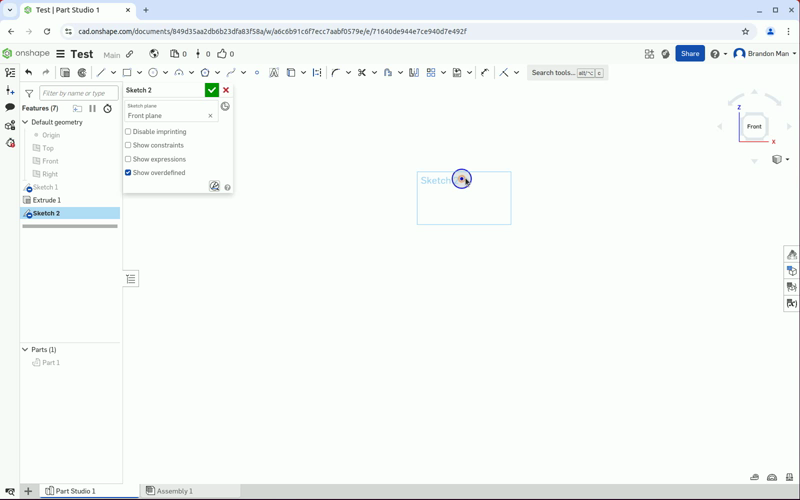
scroll(6)
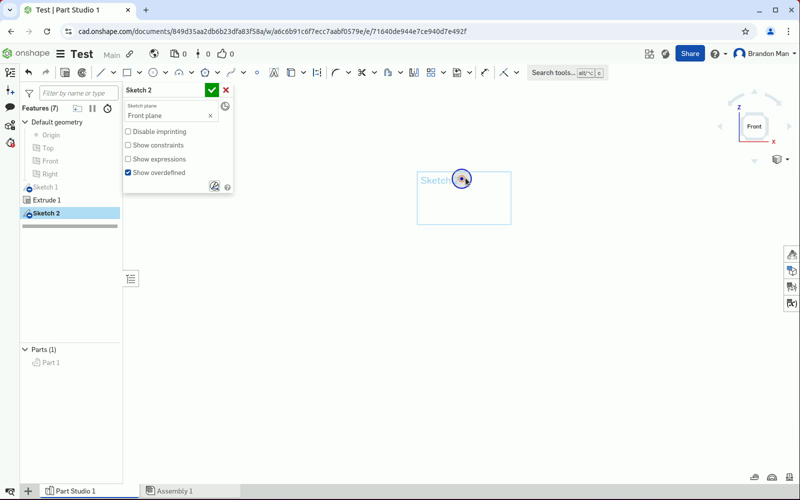
scroll(6)
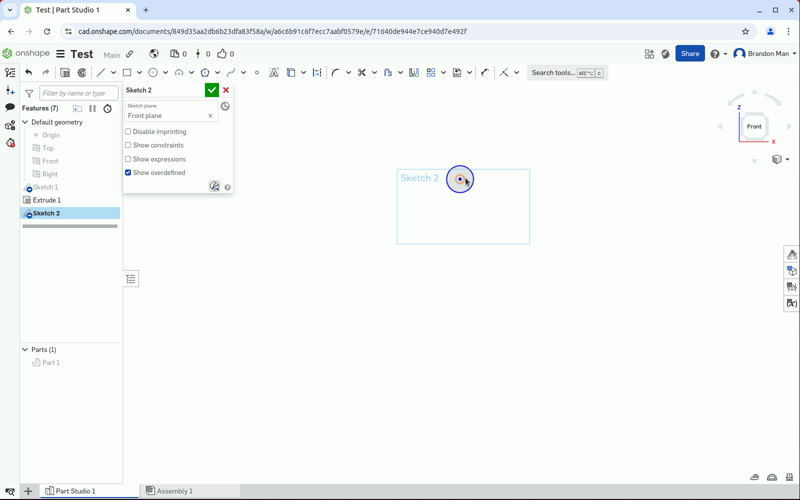
scroll(6)
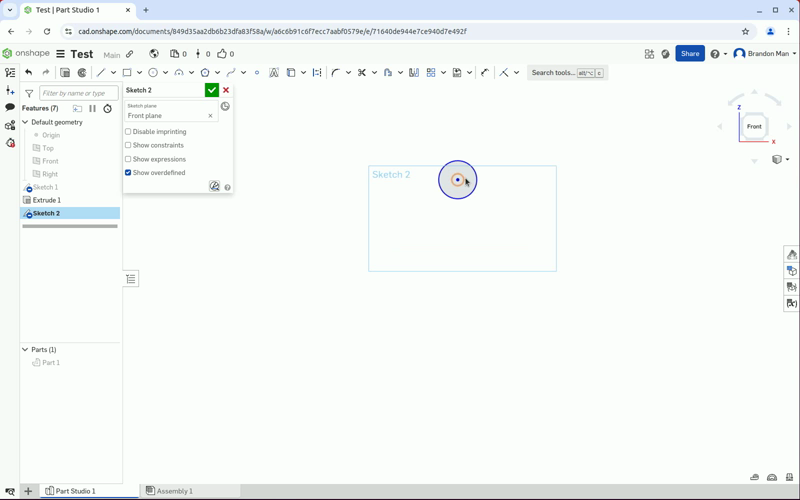
scroll(6)
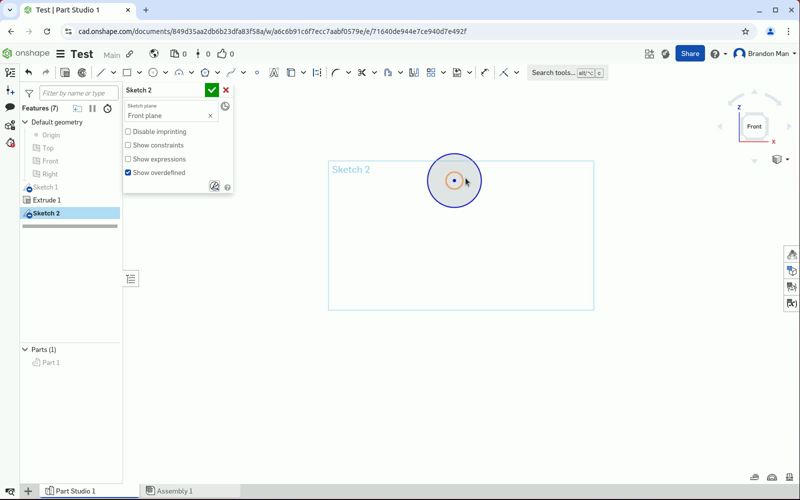
scroll(6)
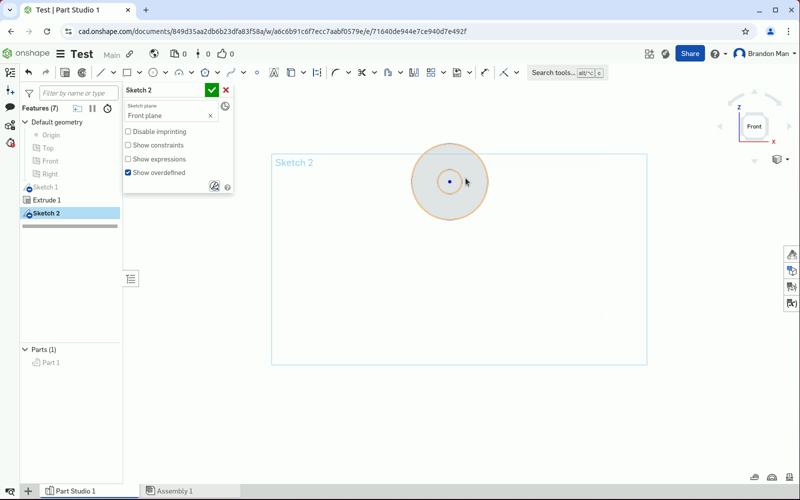
scroll(6)
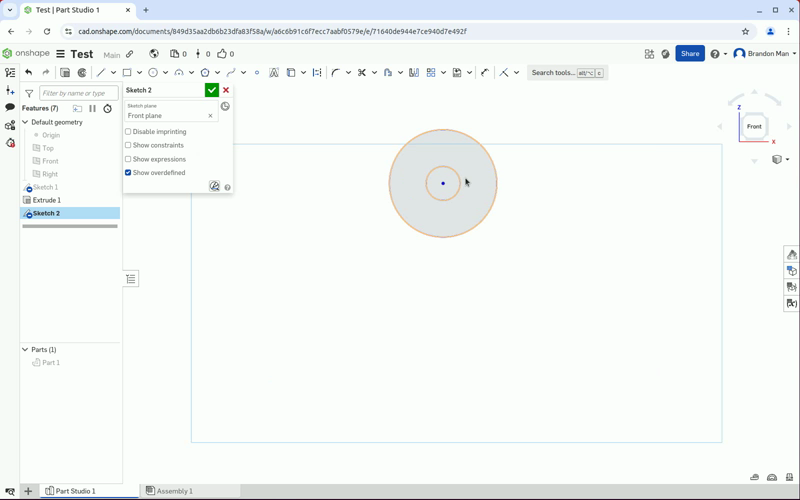
scroll(6)
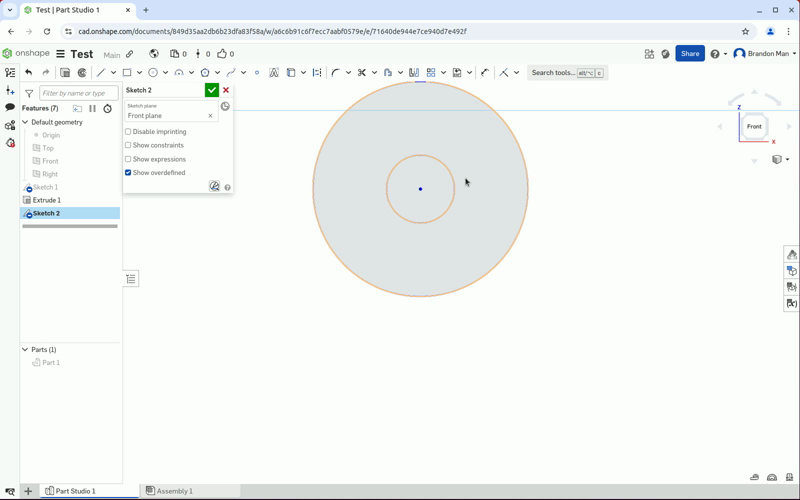
click(465, 177)
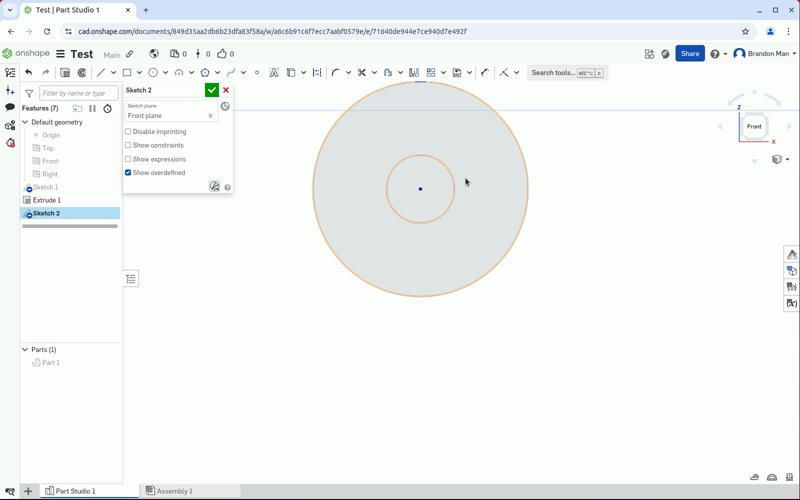
scroll(-6)
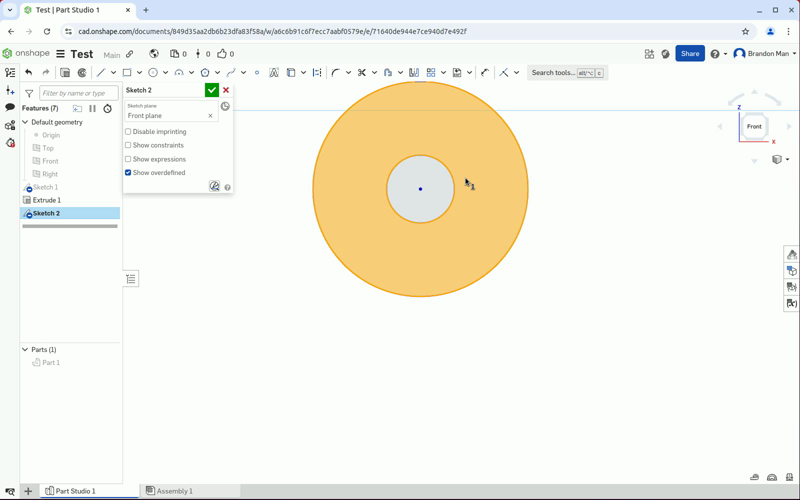
scroll(-6)
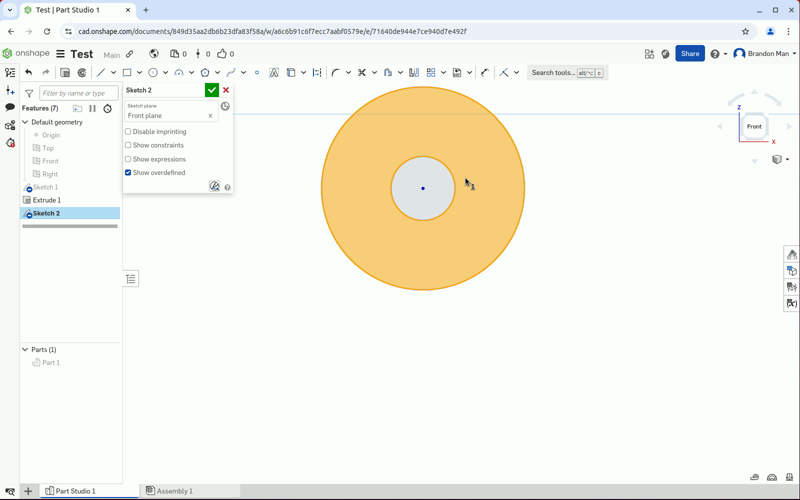
scroll(-6)
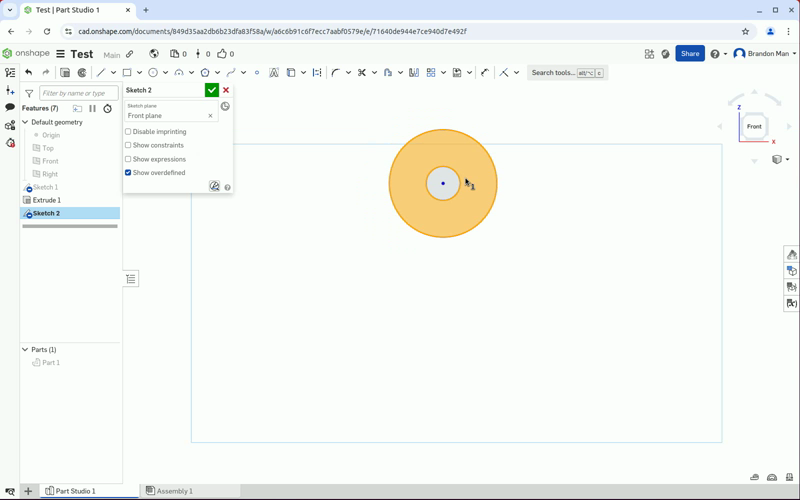
scroll(-6)
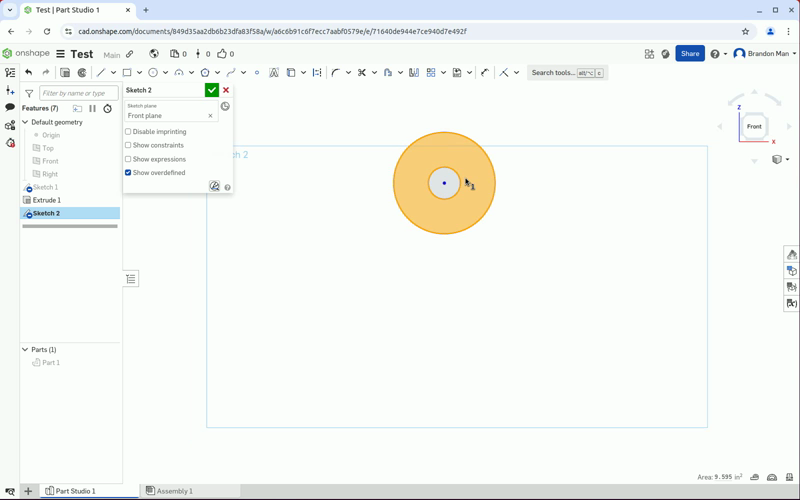
scroll(-6)
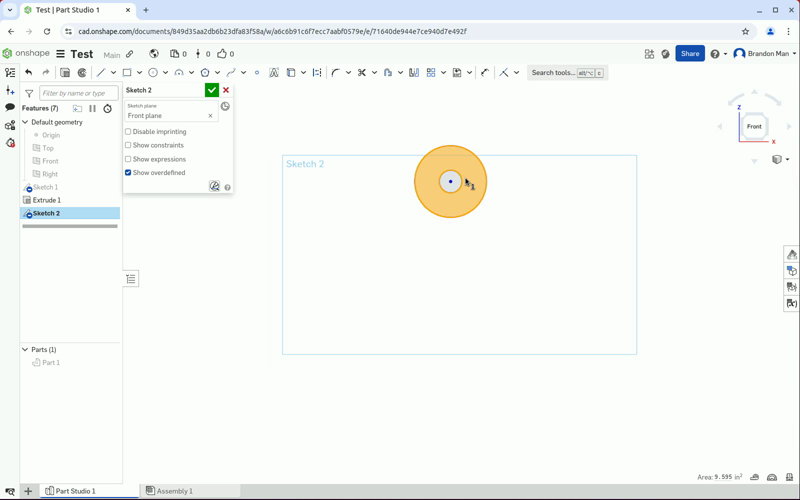
scroll(-6)
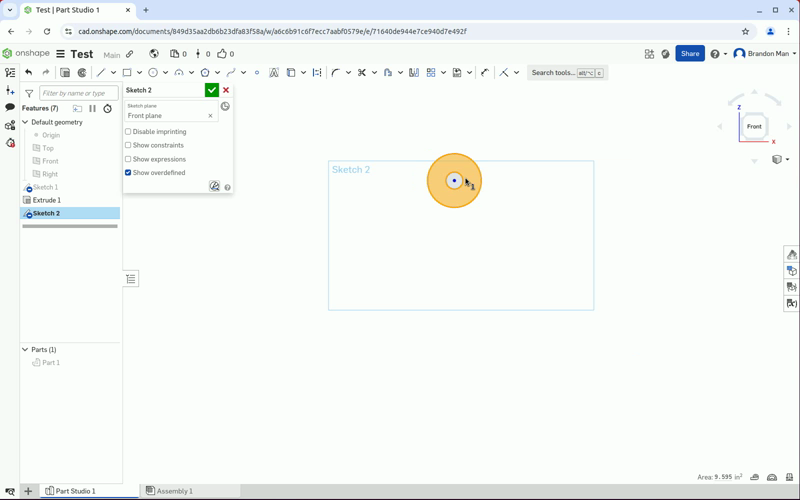
scroll(-6)
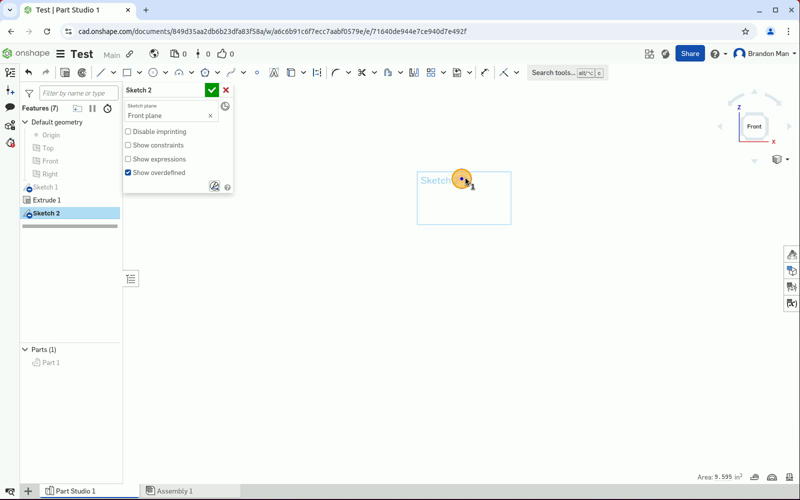
mouse_move(73, 352)
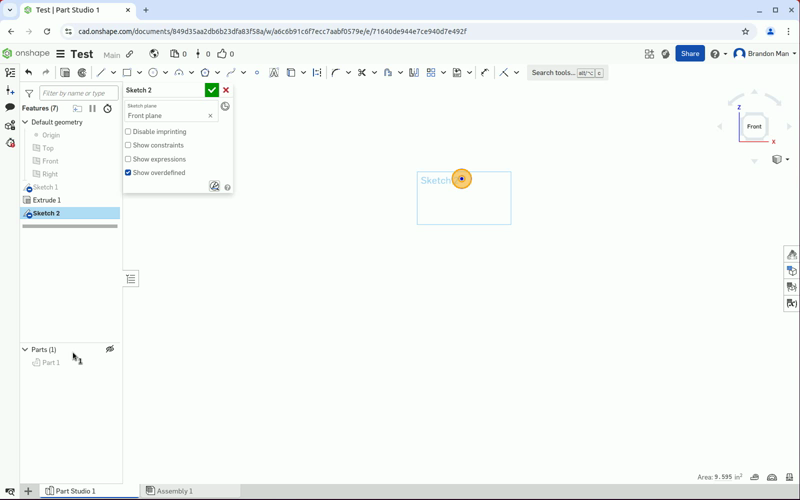
key(shift+y)
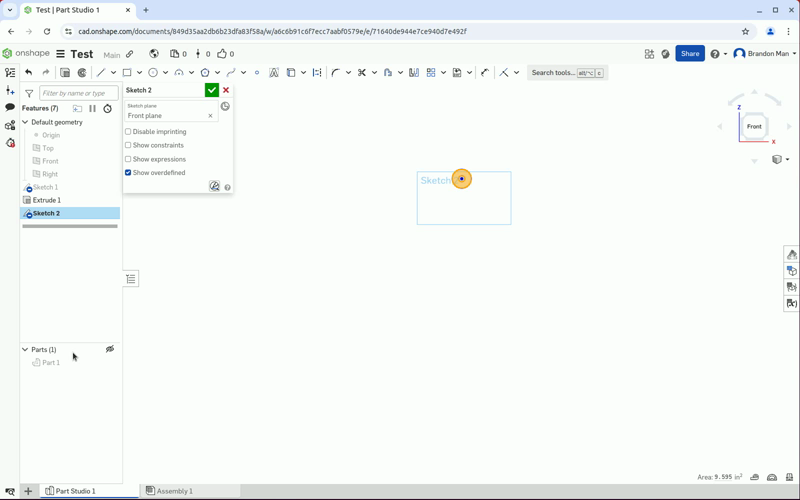
key(shift+e)
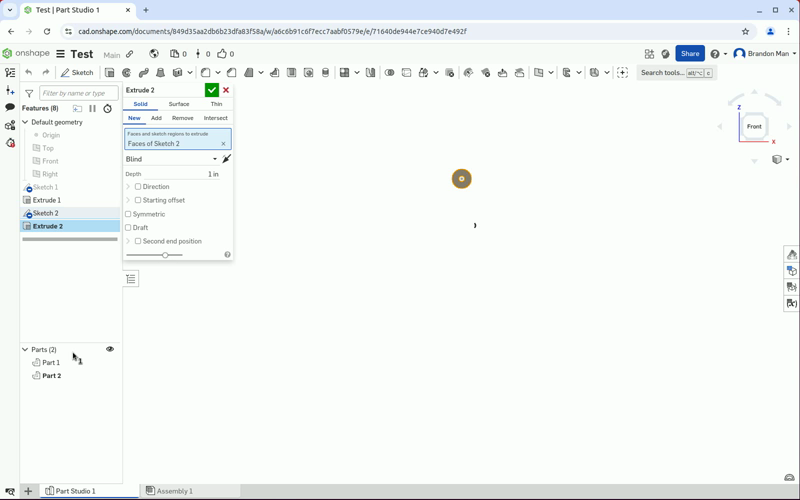
mouse_move(143, 106)
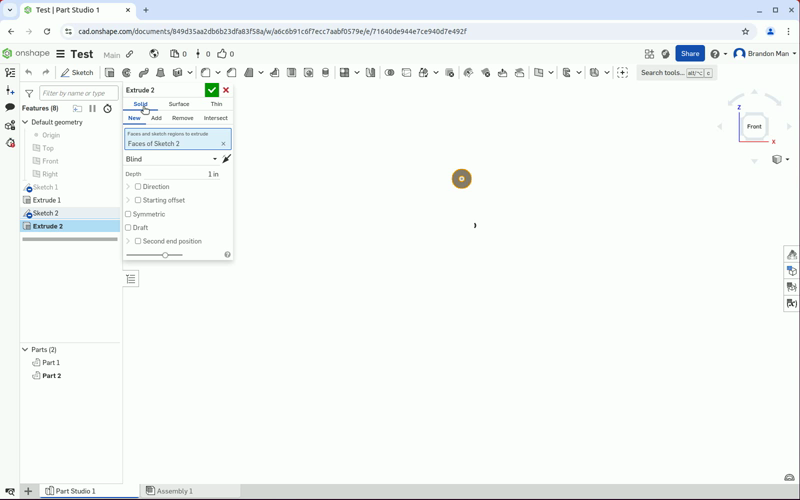
click(143, 106)
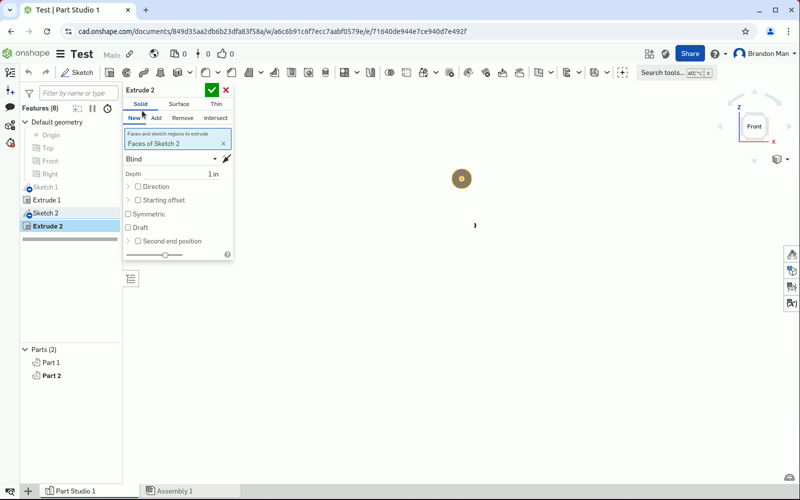
mouse_move(137, 120)
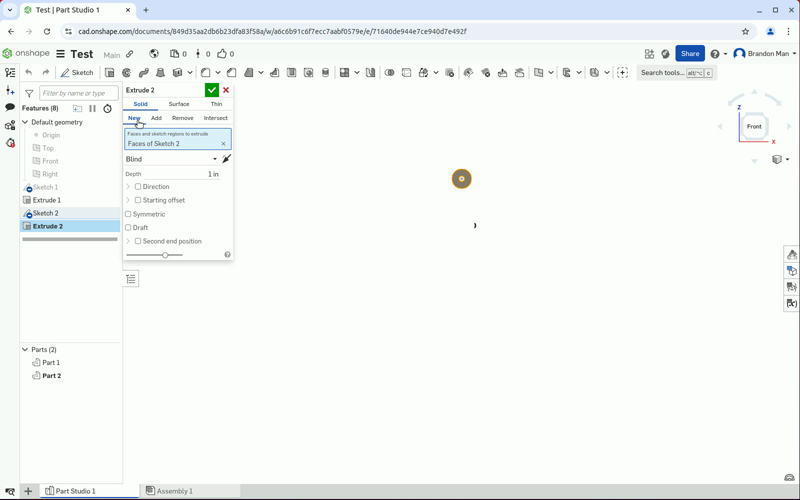
click(137, 120)
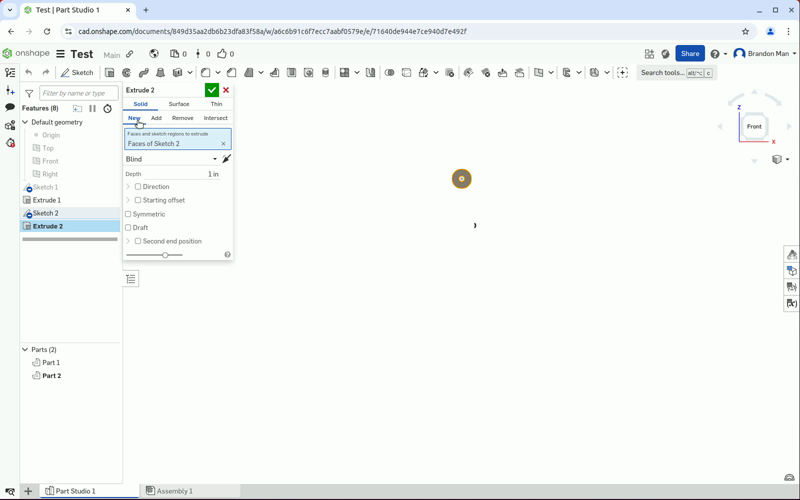
key(tab, 4)
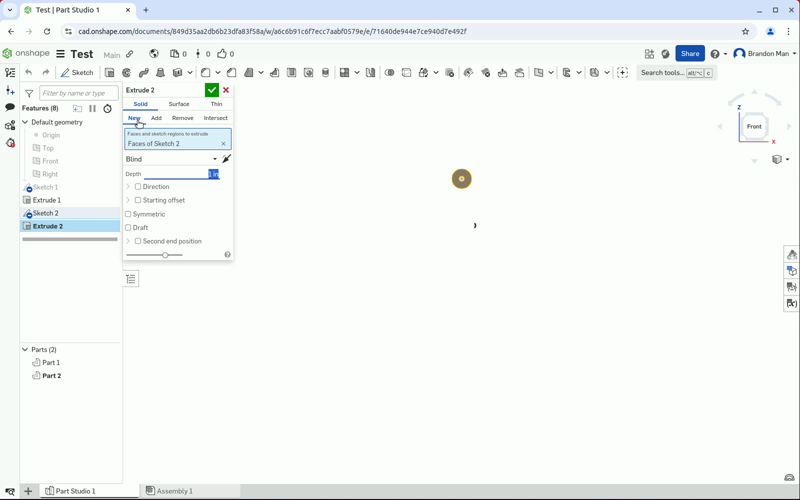
text(0.481)
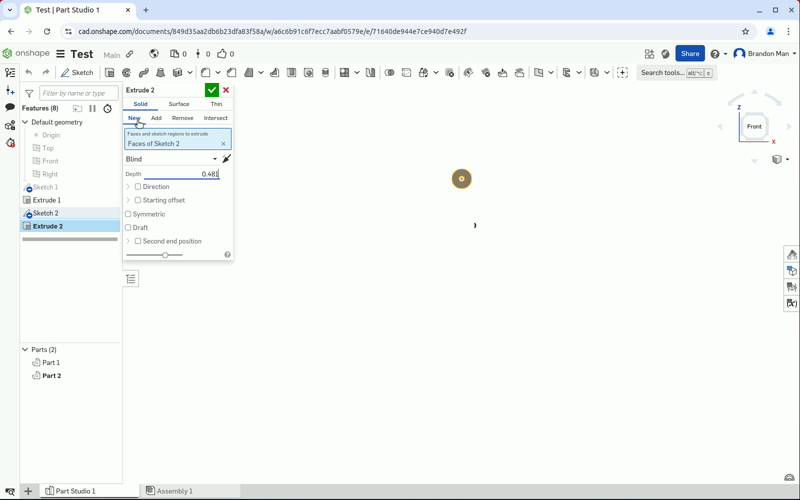
key(enter)
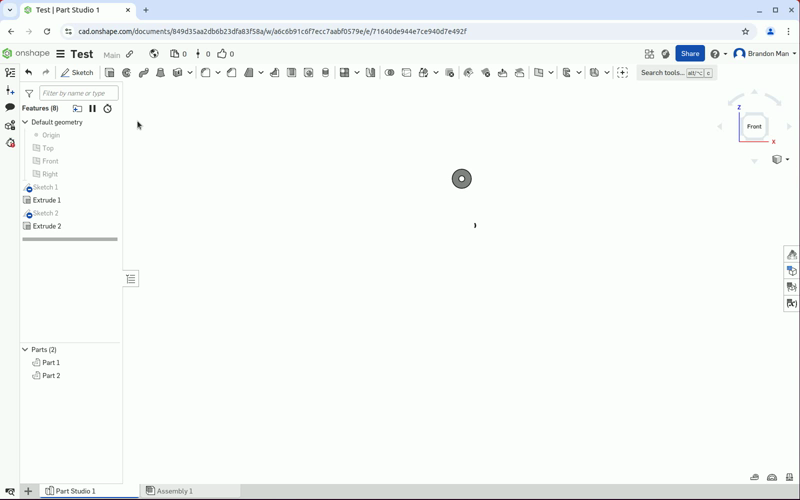
key(shift+h)
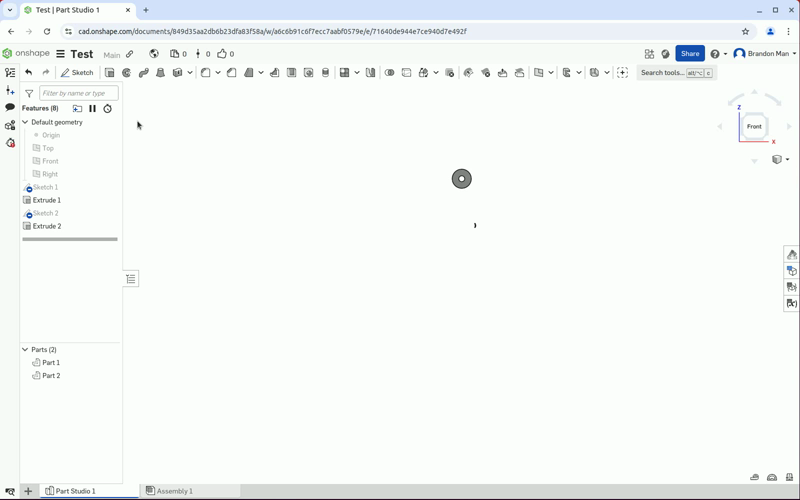
key(shift+h)
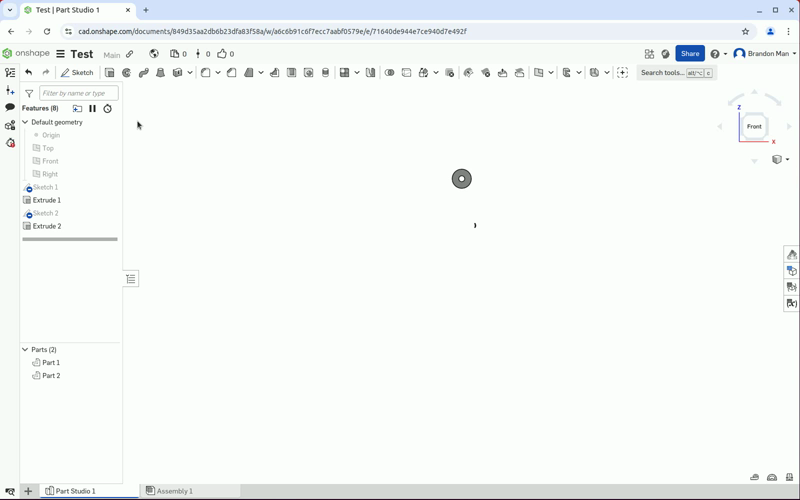
mouse_move(73, 189)
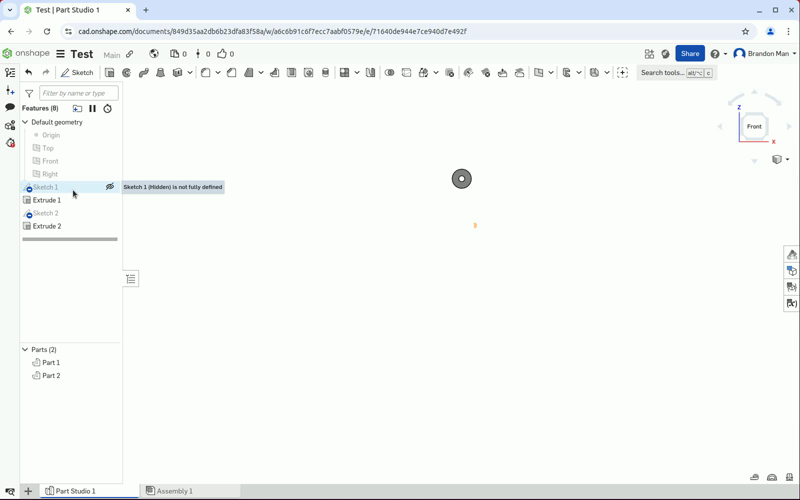
click(73, 189)
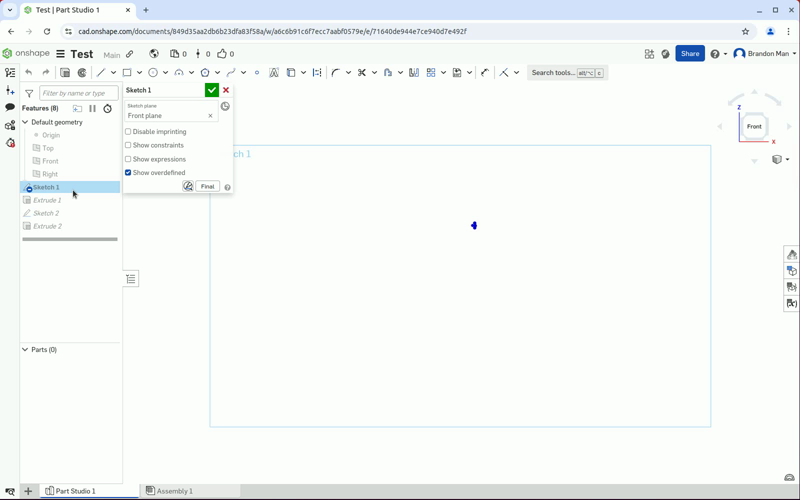
mouse_move(229, 92)
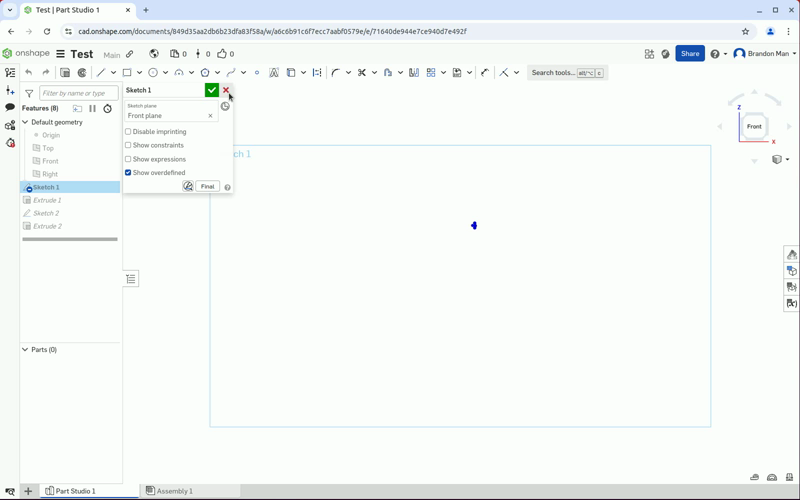
click(229, 92)
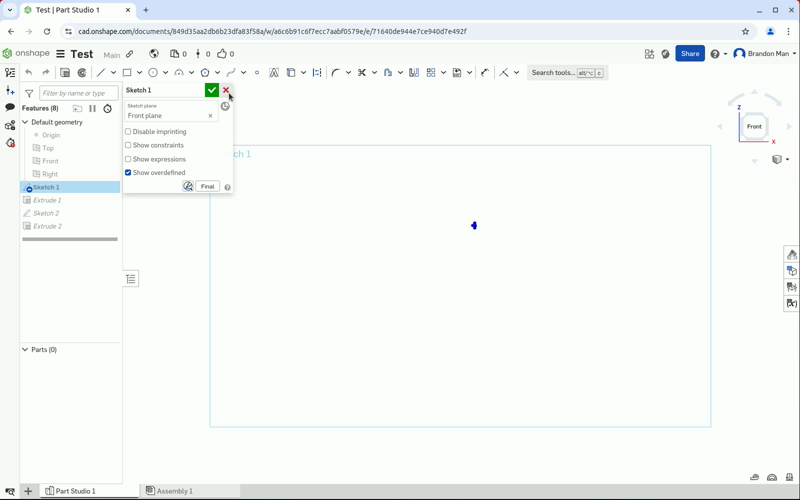
key(shift+s)
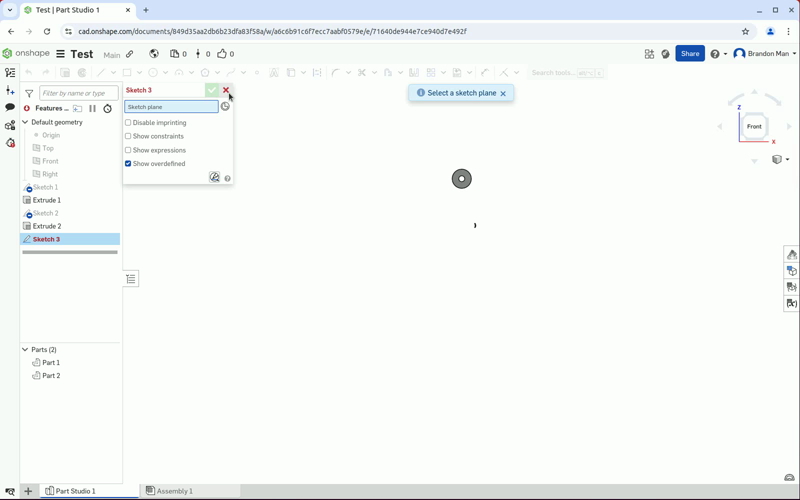
mouse_move(73, 163)
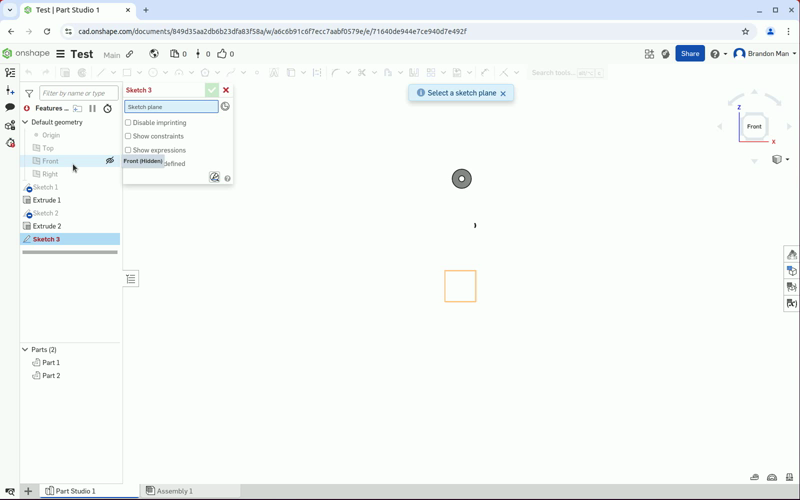
click(73, 163)
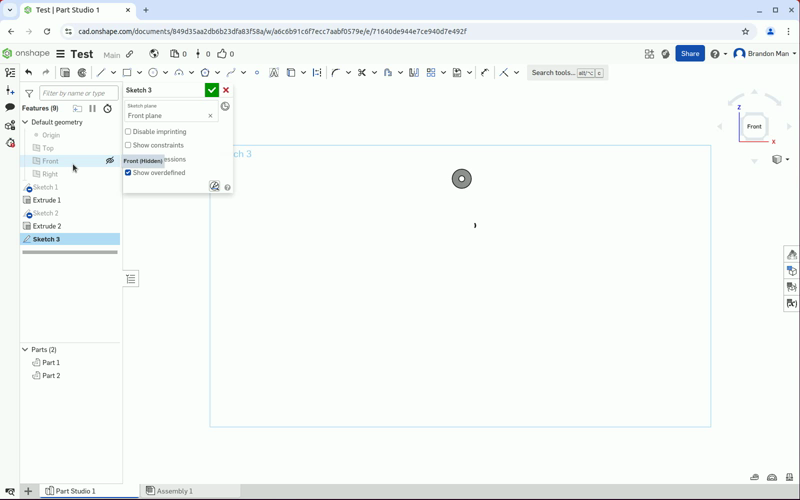
mouse_move(73, 352)
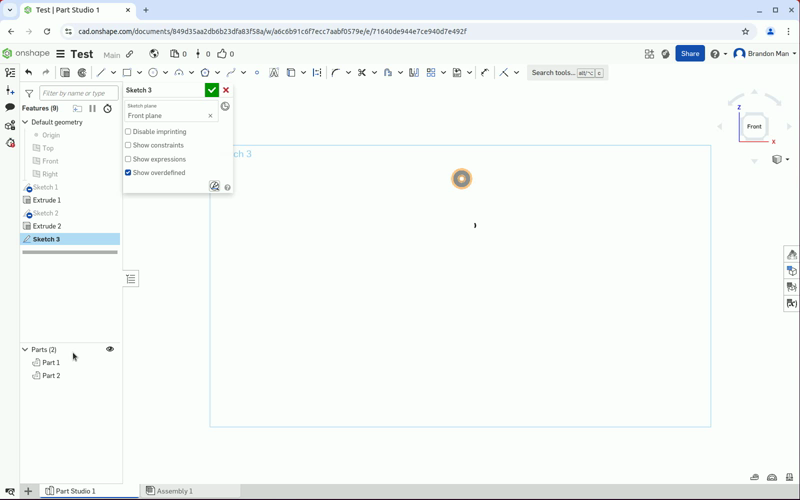
key(y)
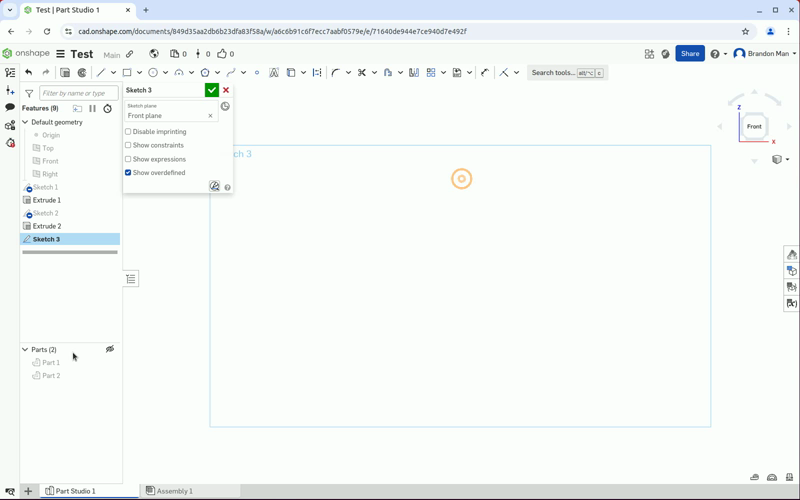
key(c)
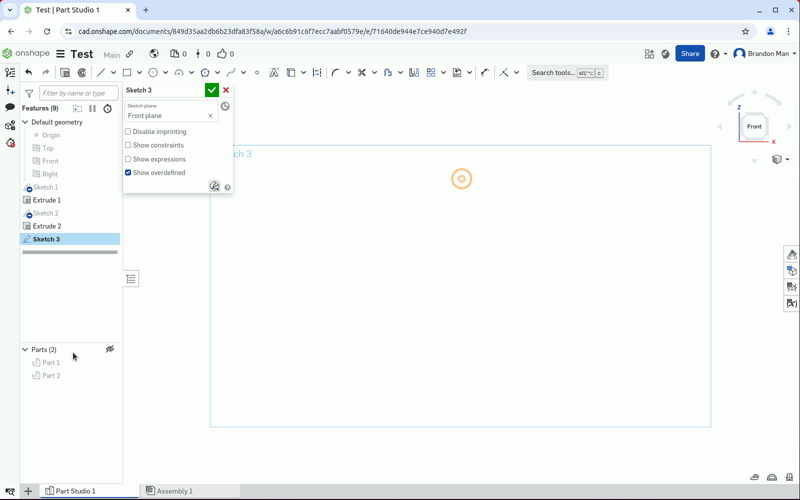
key_down(shift)
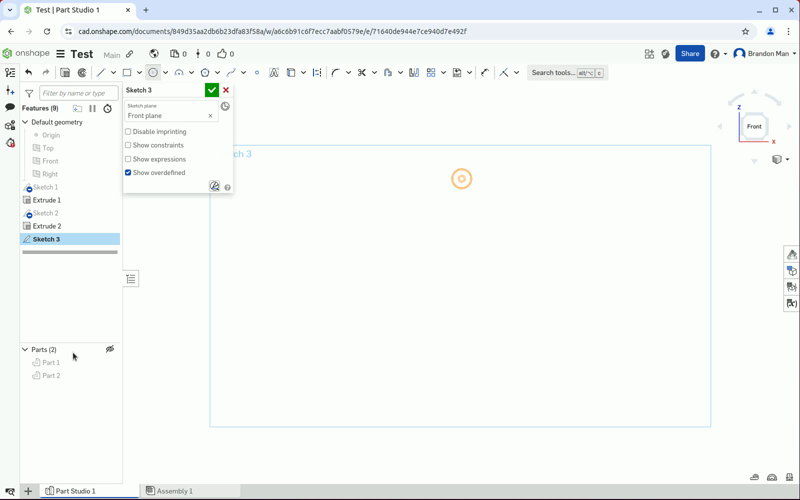
mouse_move(461, 282)
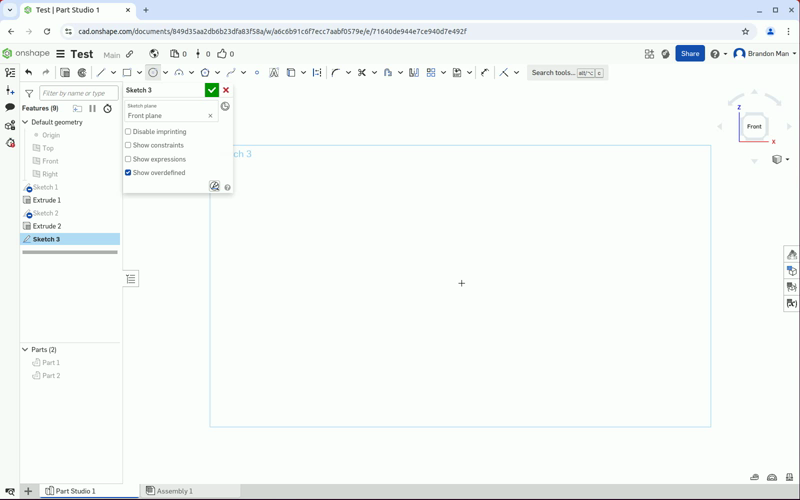
click(461, 282)
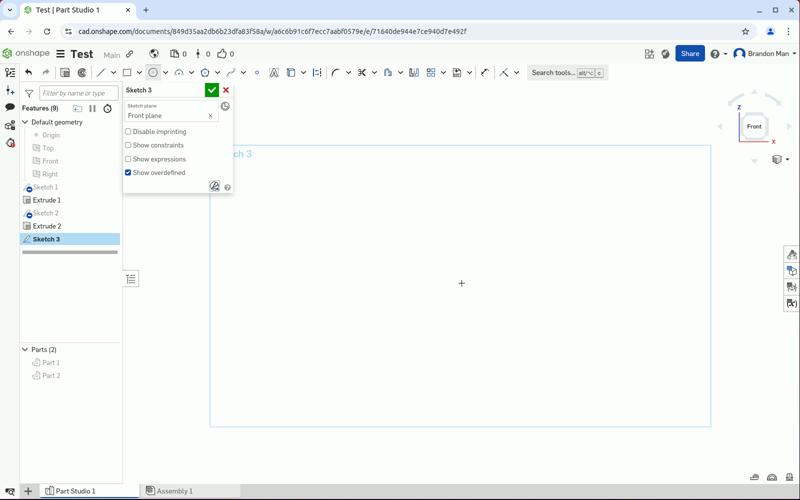
key_up(shift)
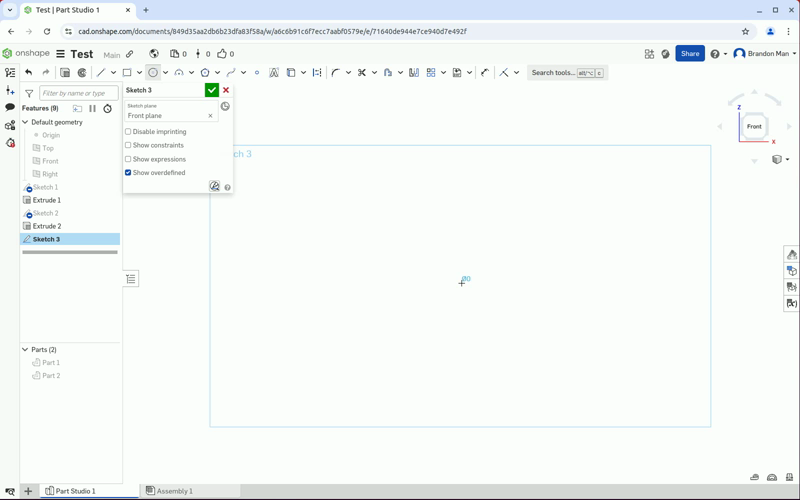
mouse_move(471, 282)
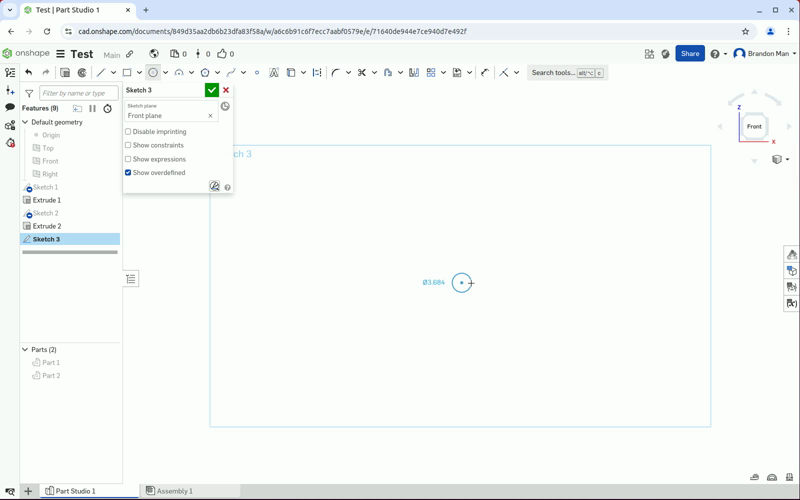
click(471, 282)
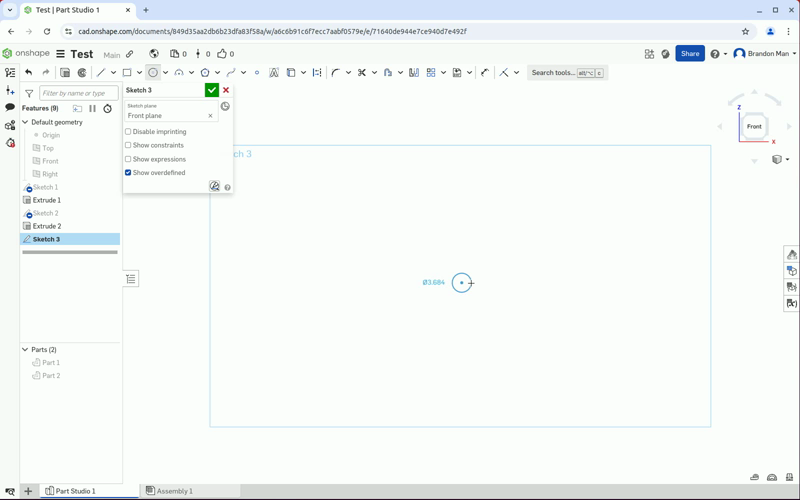
key(esc)
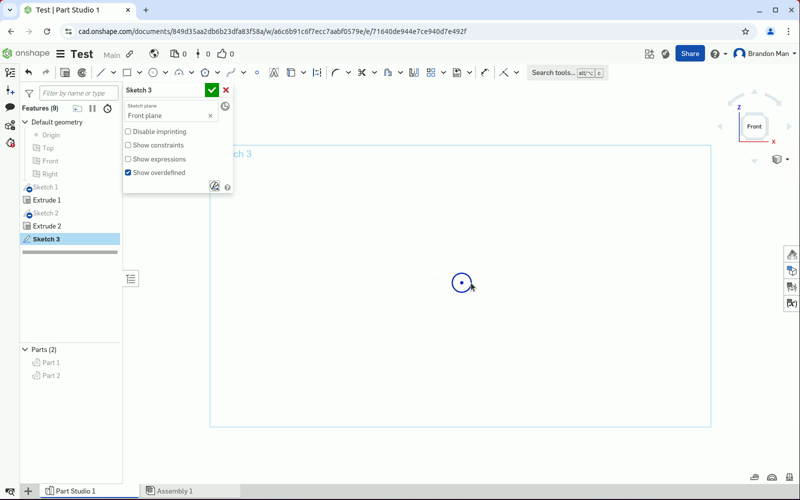
key(c)
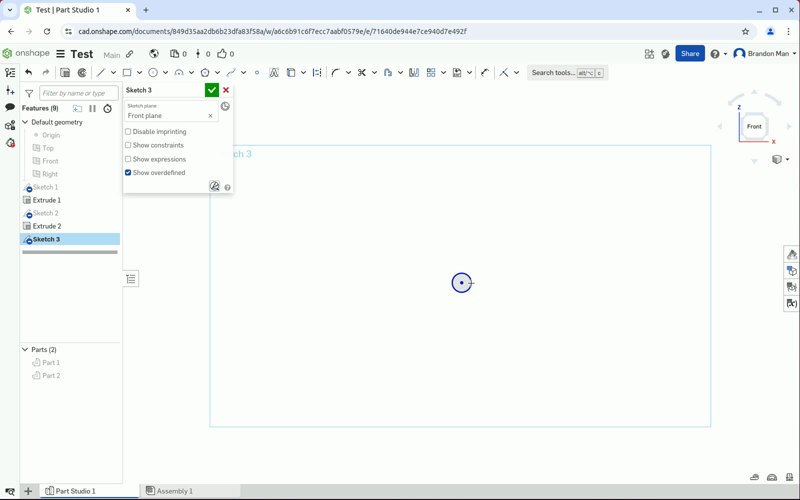
key_down(shift)
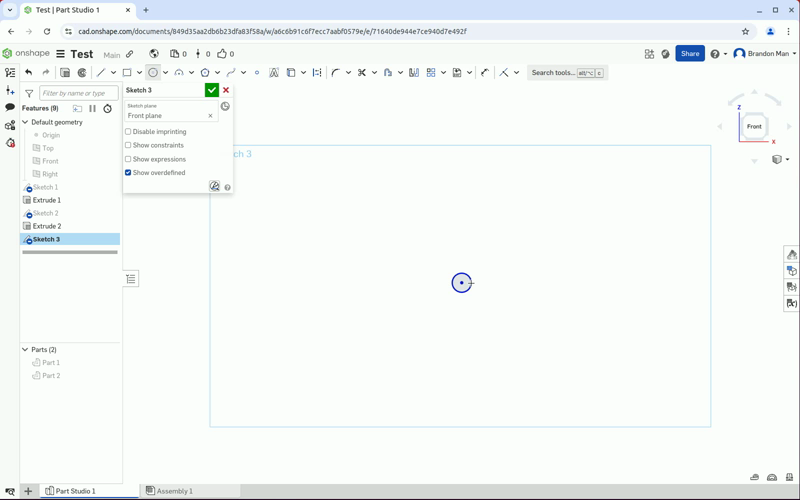
mouse_move(461, 282)
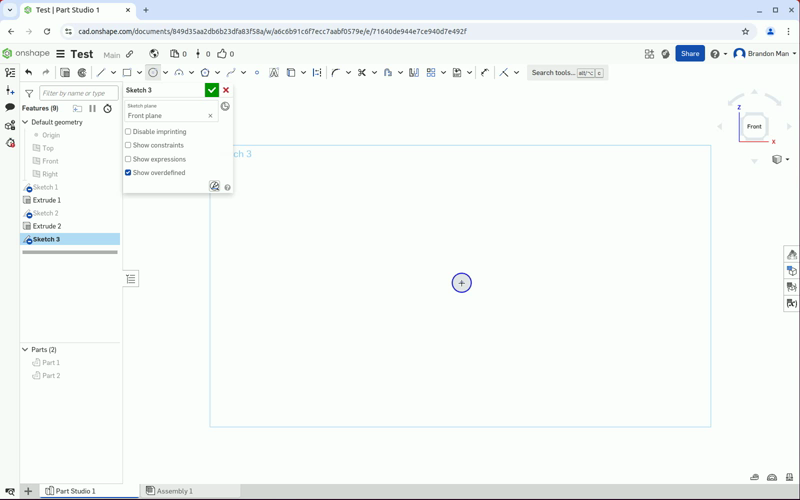
click(461, 282)
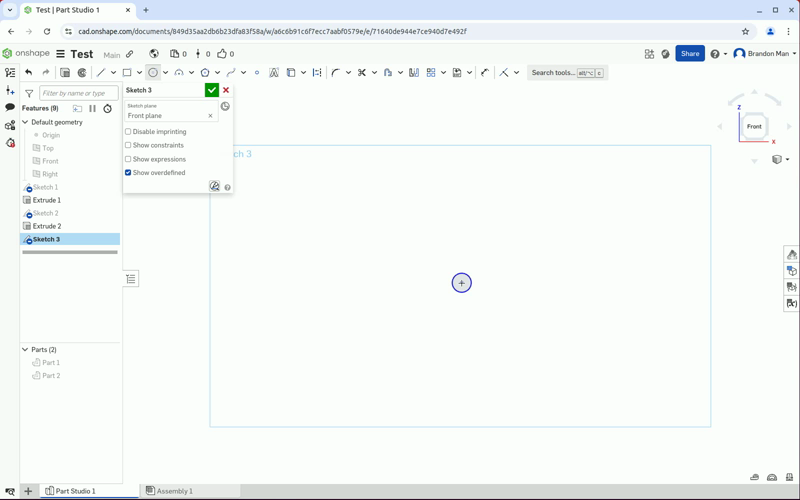
key_up(shift)
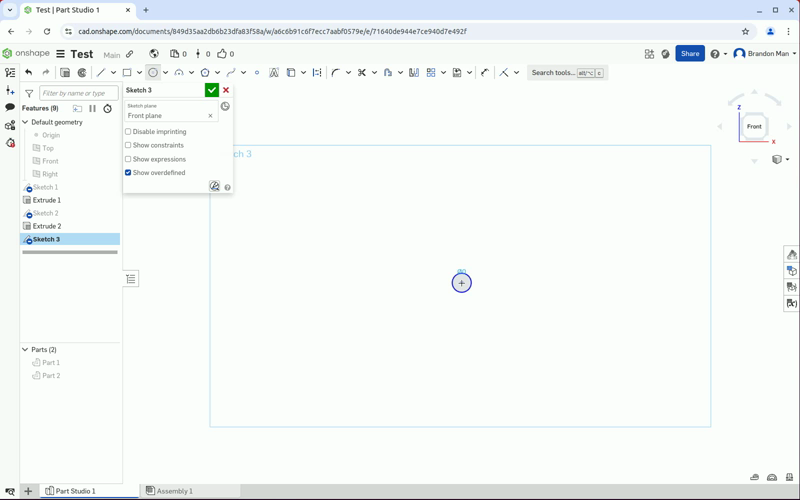
mouse_move(464, 282)
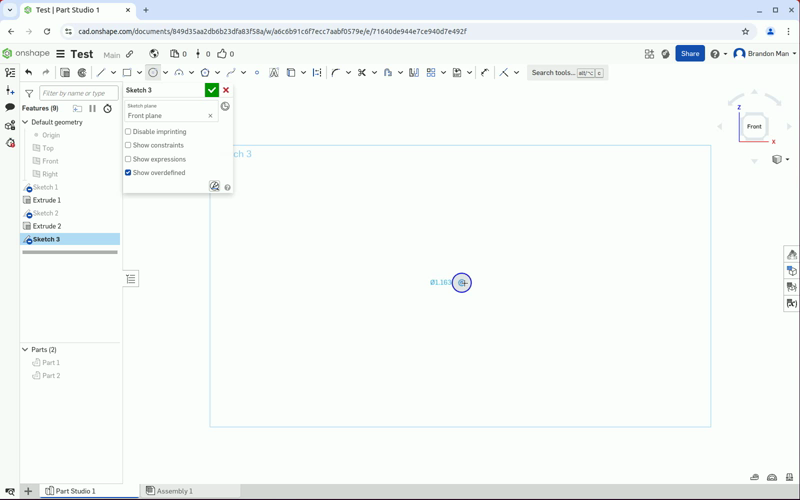
scroll(6)
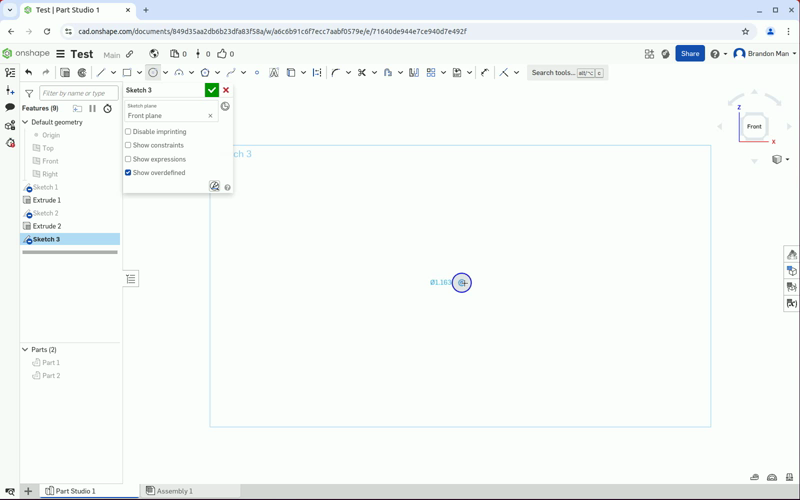
scroll(6)
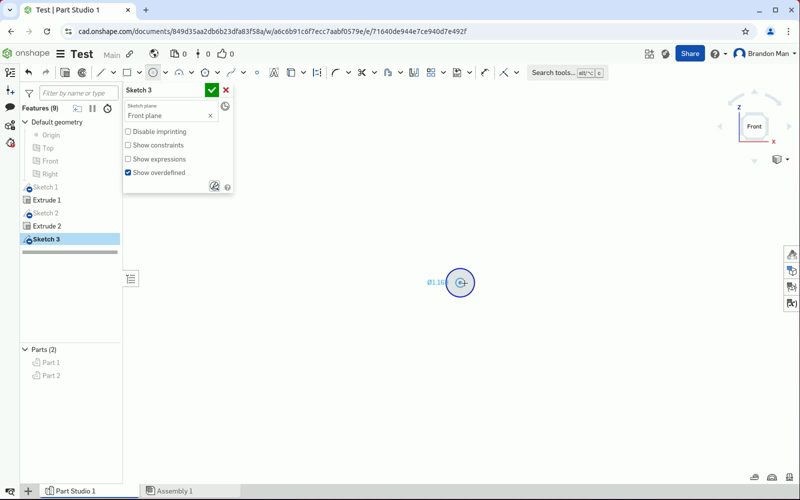
scroll(6)
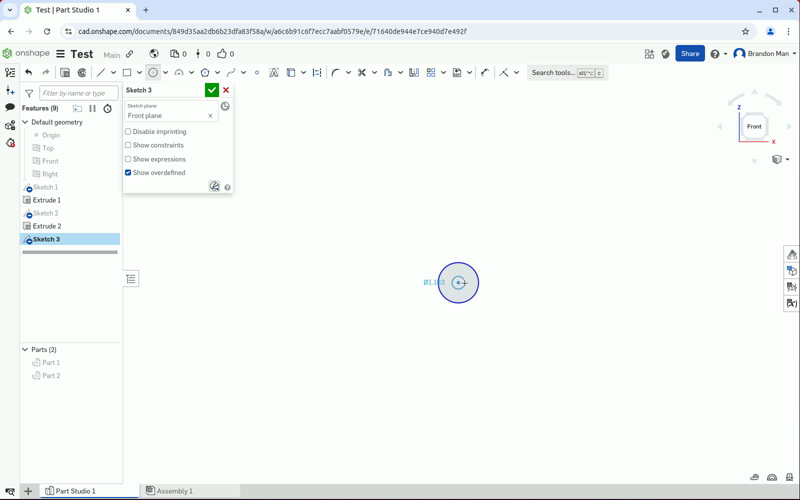
scroll(6)
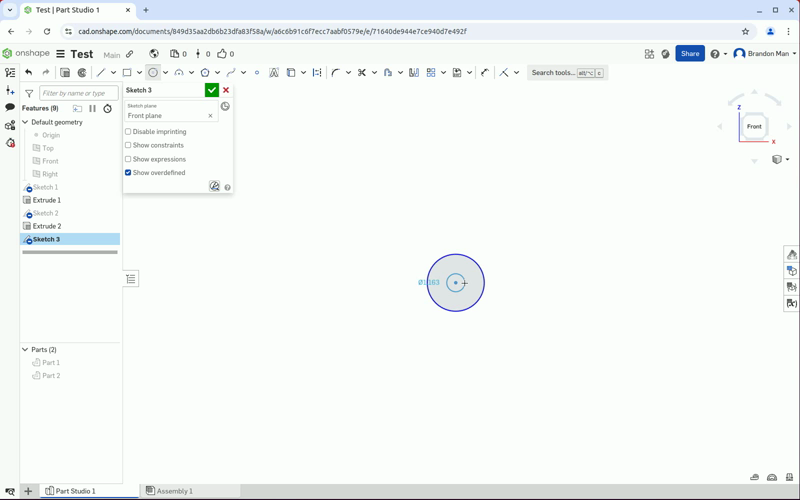
scroll(6)
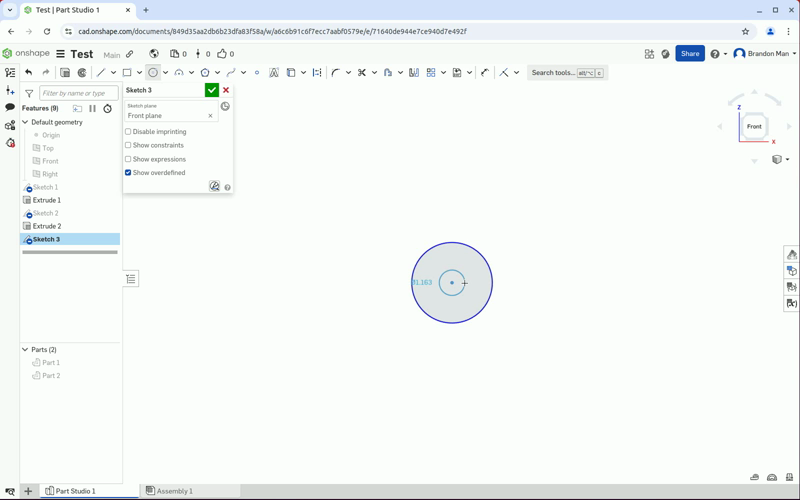
scroll(6)
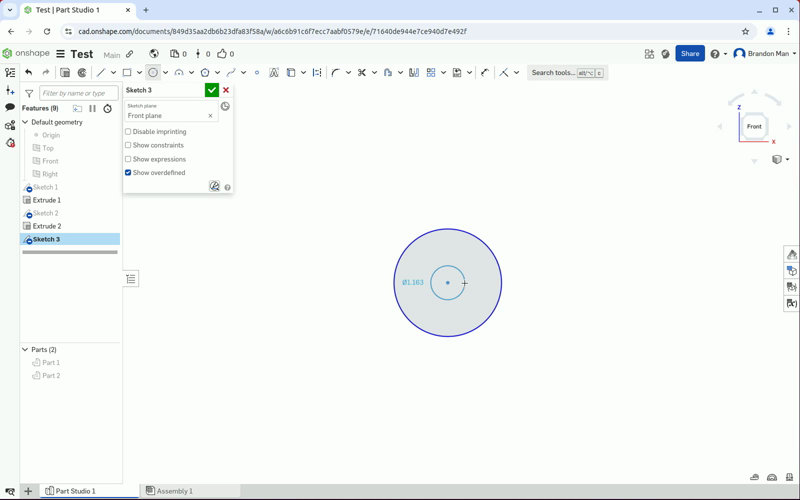
scroll(6)
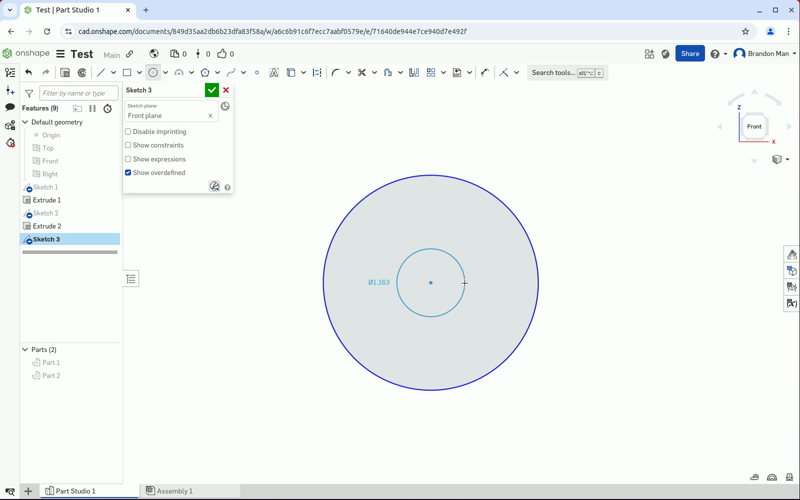
click(464, 282)
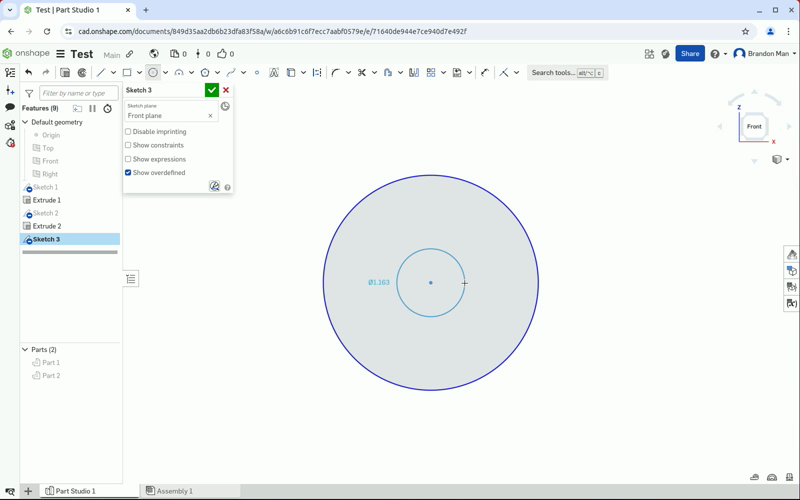
scroll(-6)
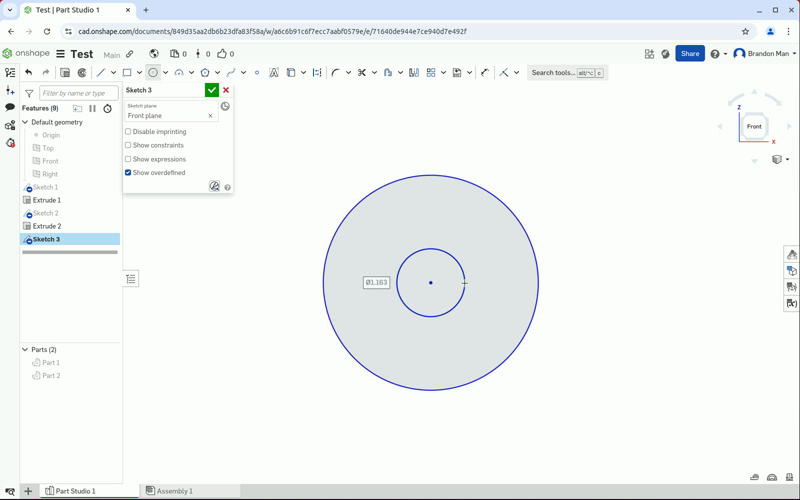
scroll(-6)
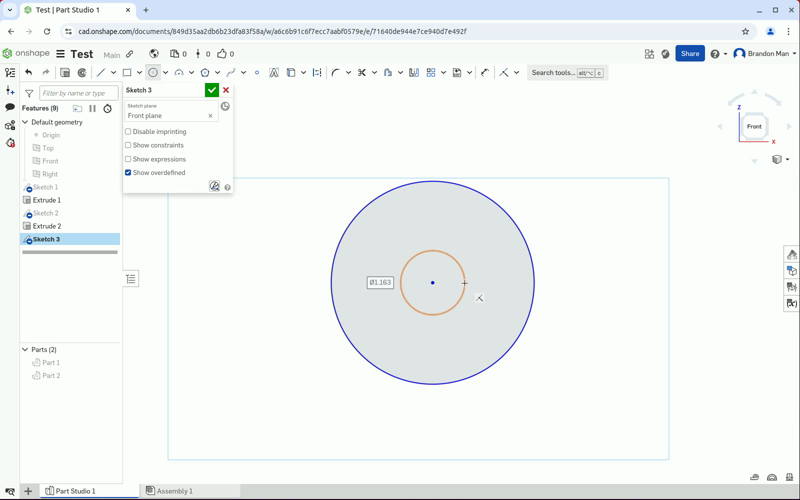
scroll(-6)
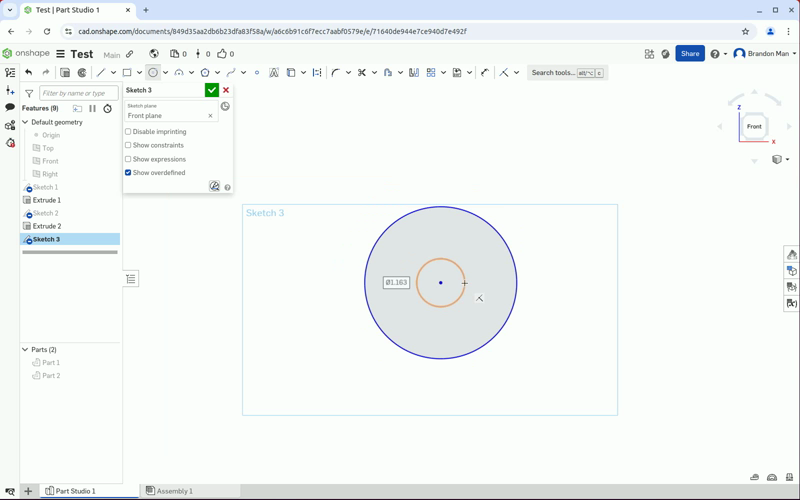
scroll(-6)
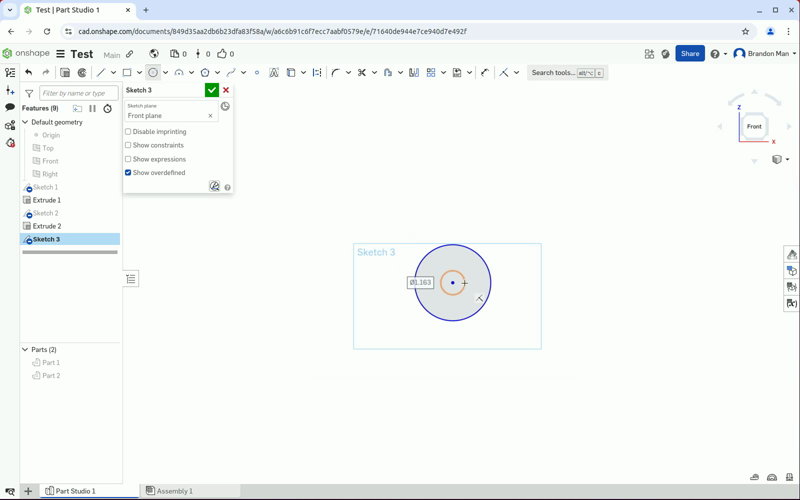
scroll(-6)
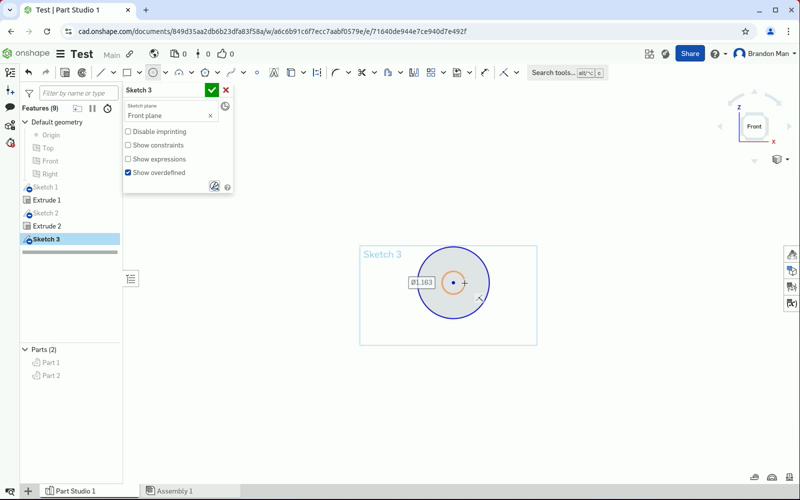
scroll(-6)
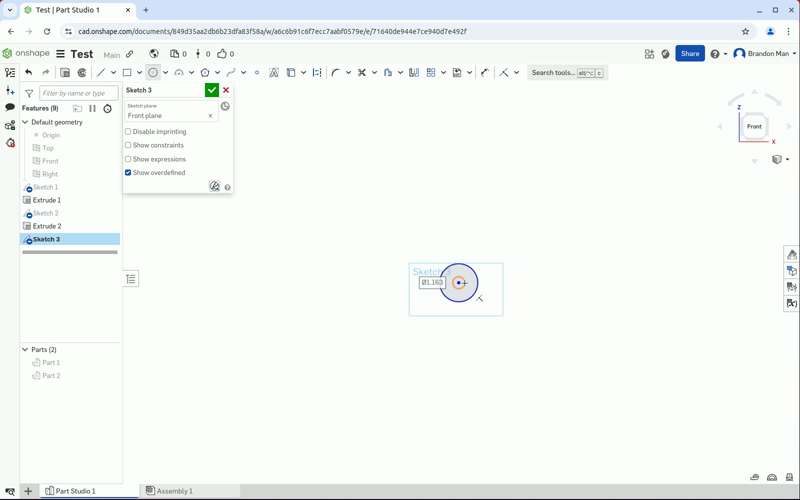
scroll(-6)
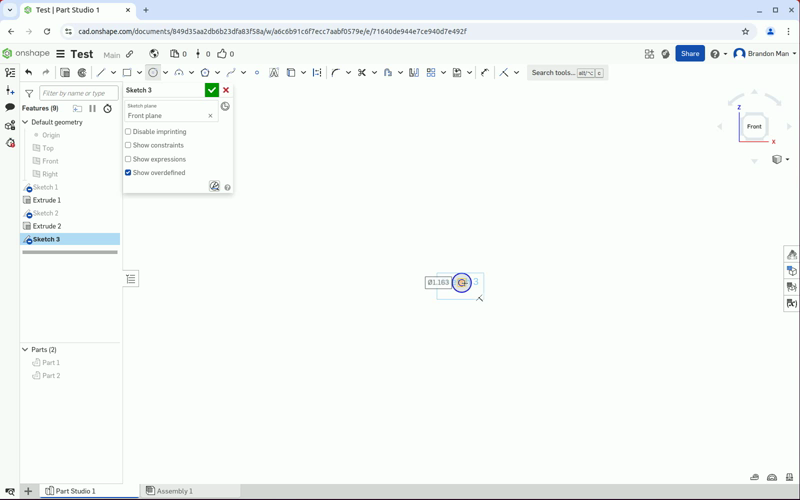
key(esc)
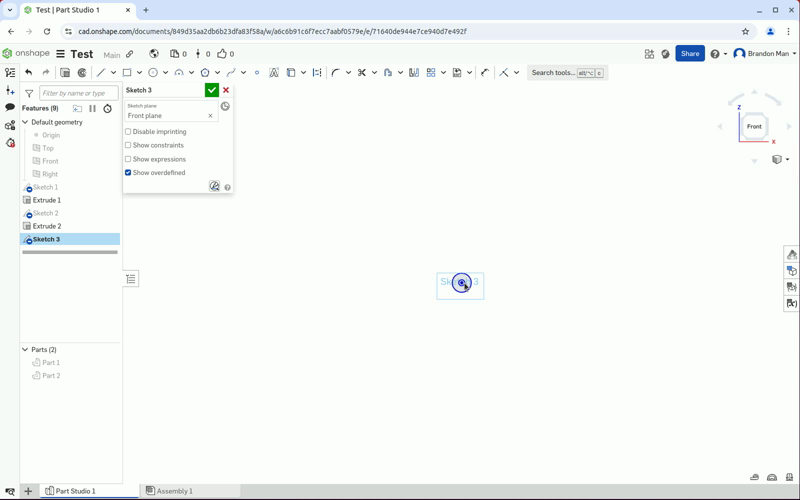
mouse_move(457, 290)
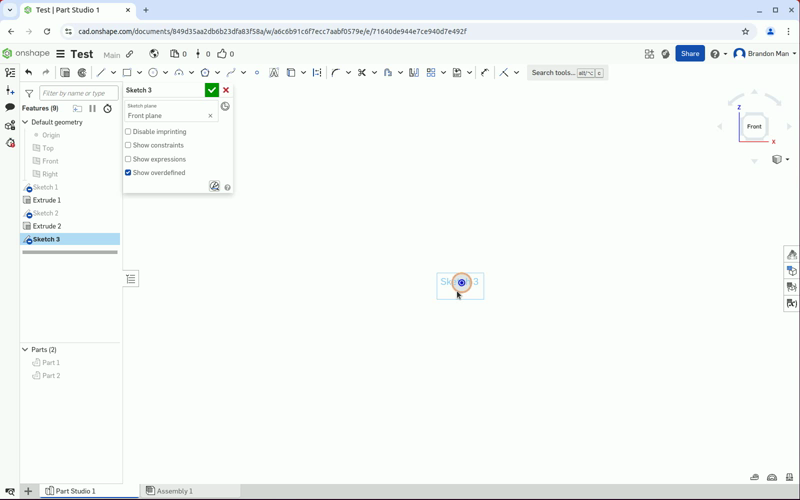
scroll(6)
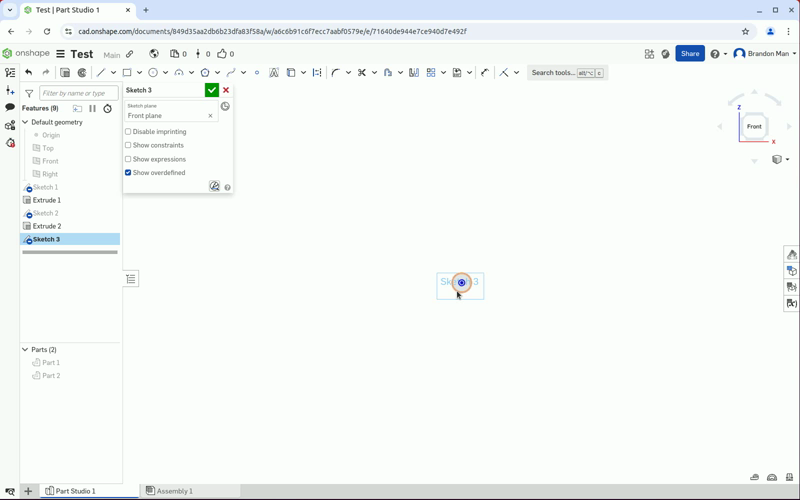
scroll(6)
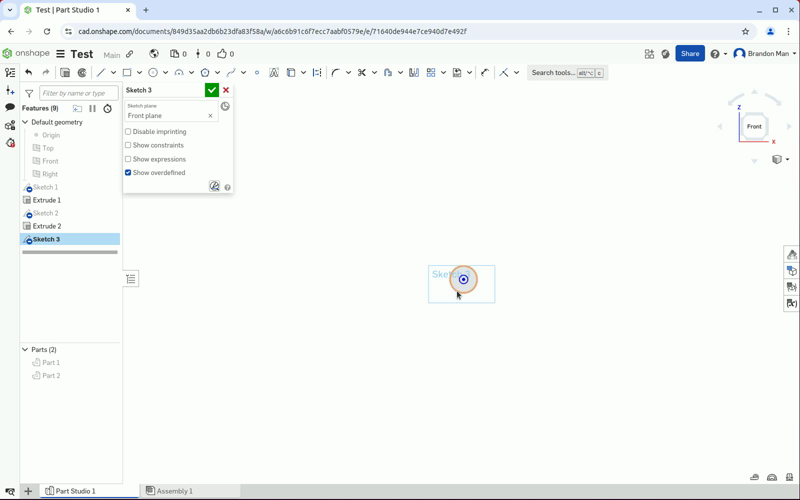
scroll(6)
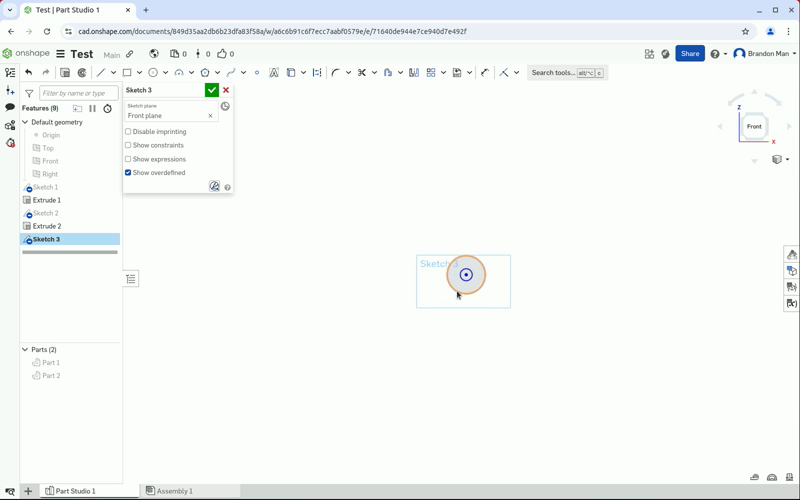
scroll(6)
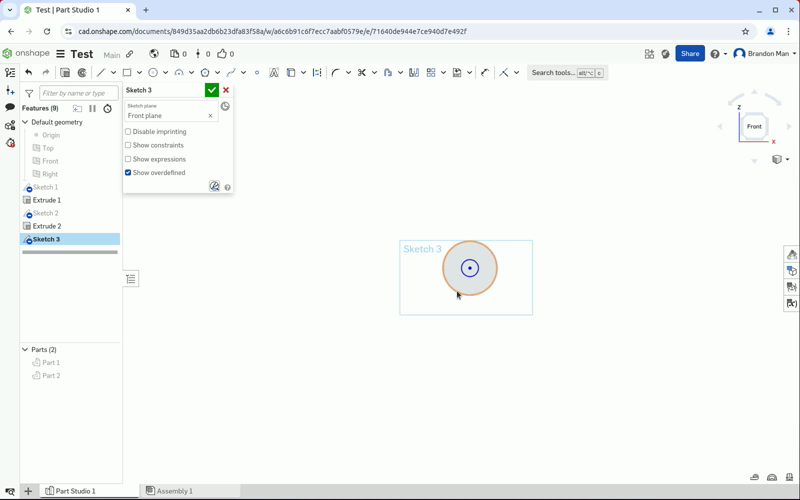
scroll(6)
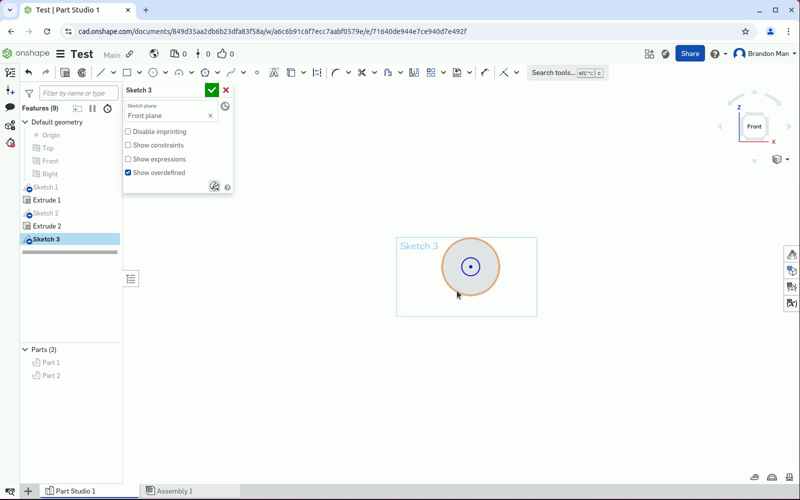
scroll(6)
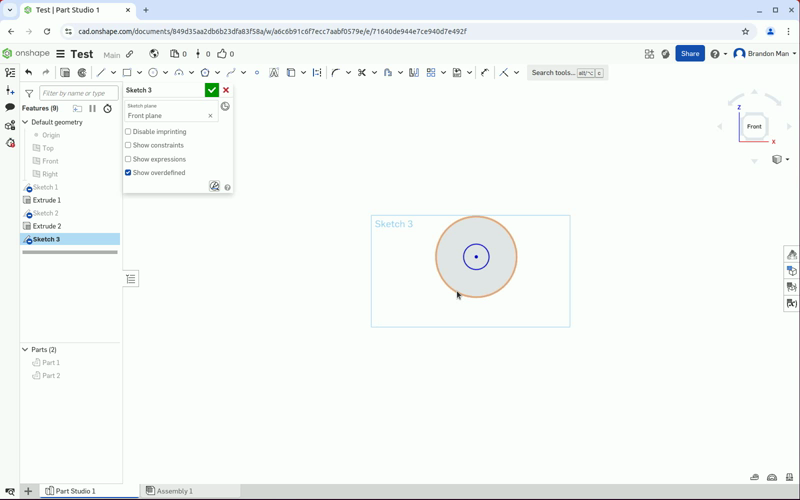
scroll(6)
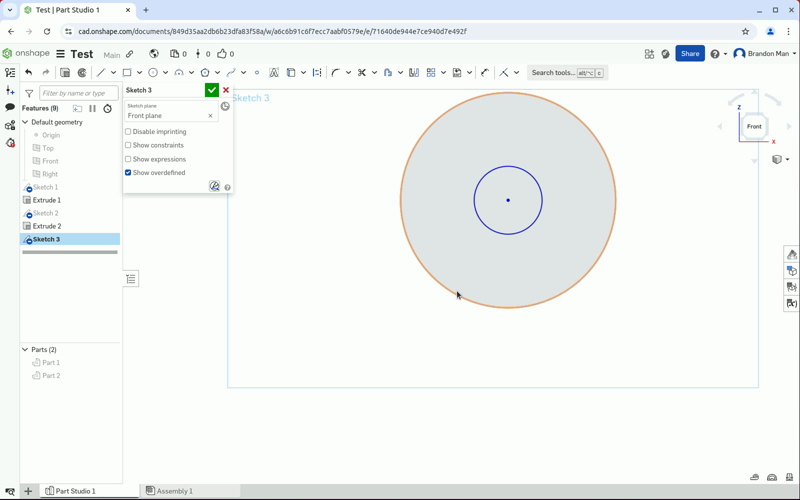
click(457, 290)
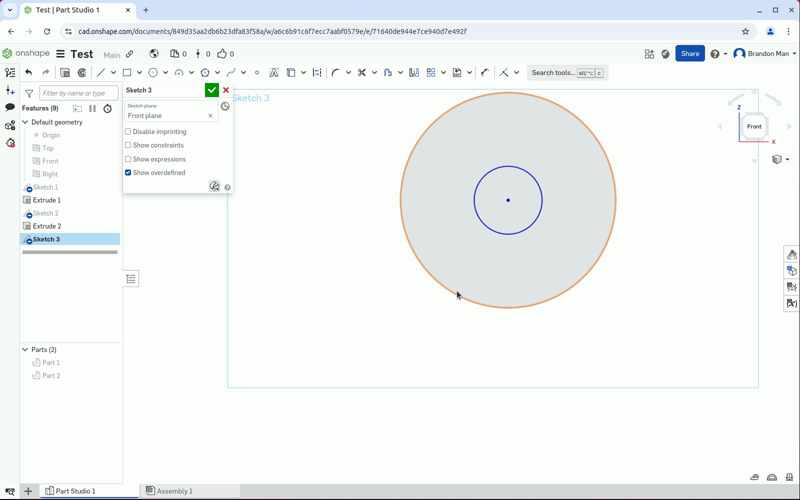
scroll(-6)
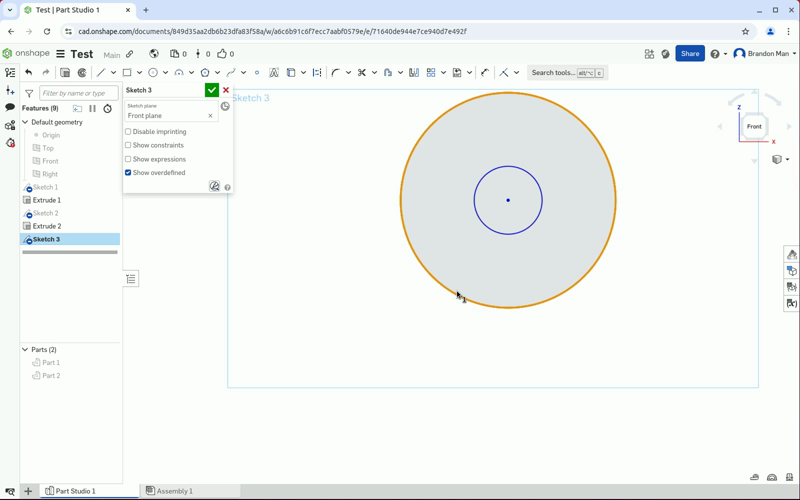
scroll(-6)
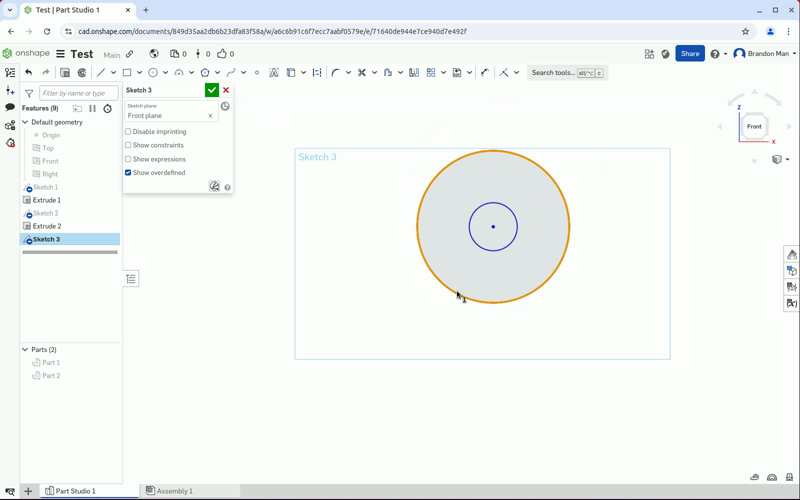
scroll(-6)
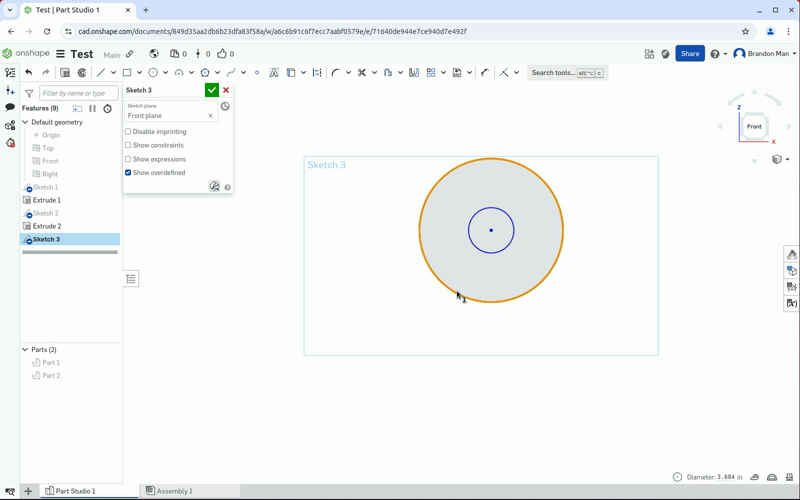
scroll(-6)
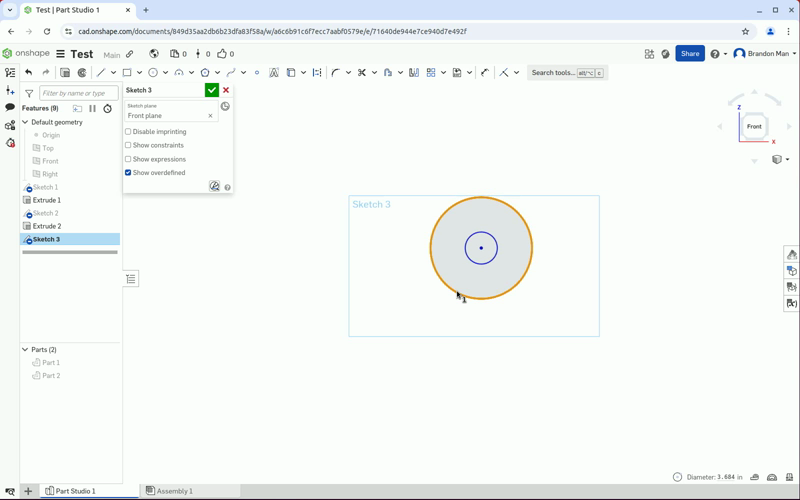
scroll(-6)
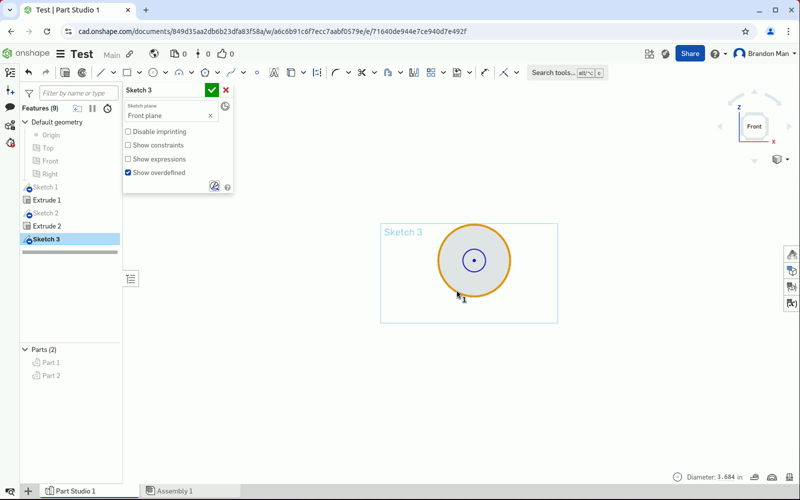
scroll(-6)
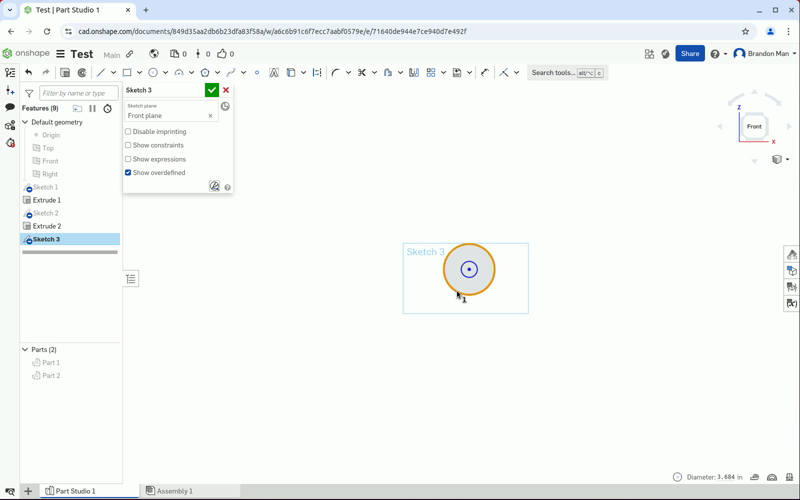
scroll(-6)
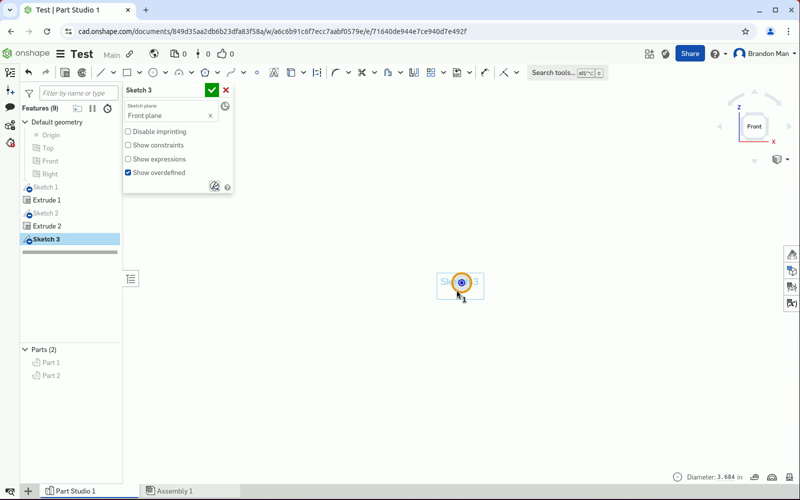
mouse_move(73, 352)
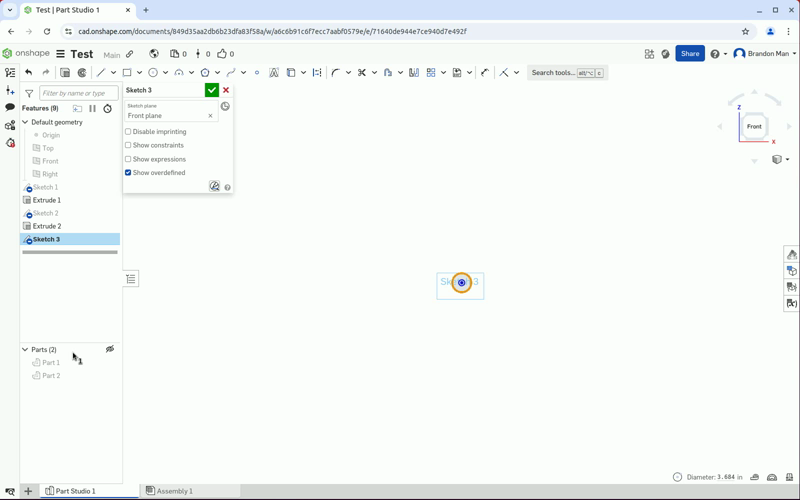
key(shift+y)
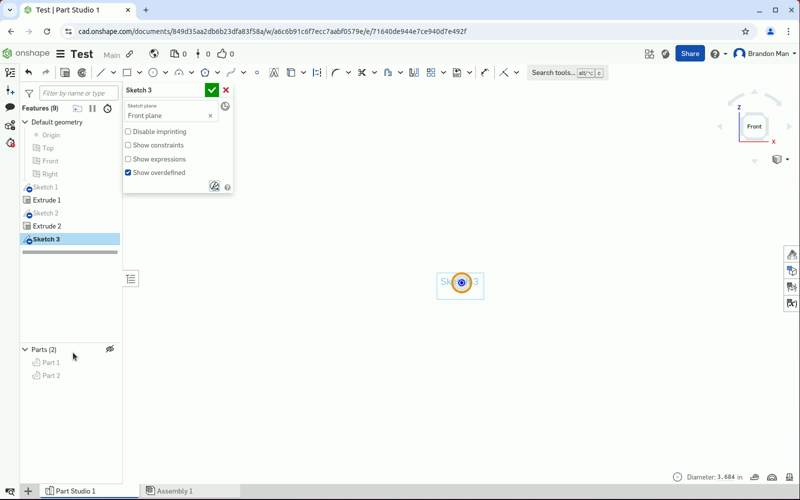
key(shift+e)
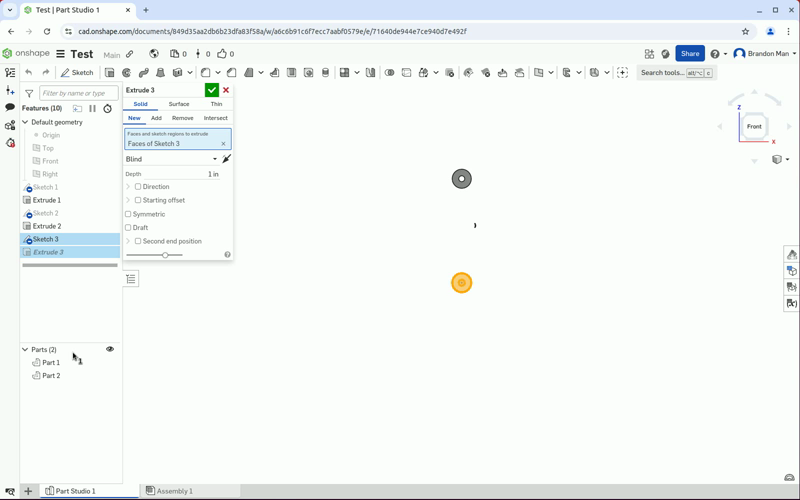
mouse_move(143, 106)
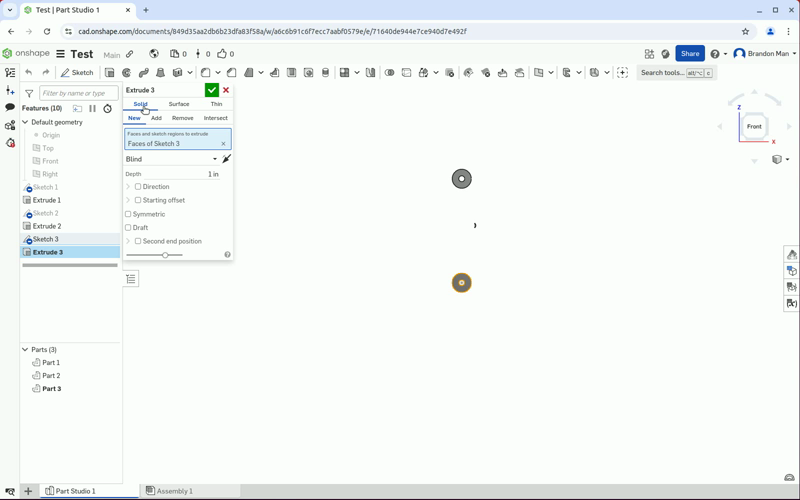
click(143, 106)
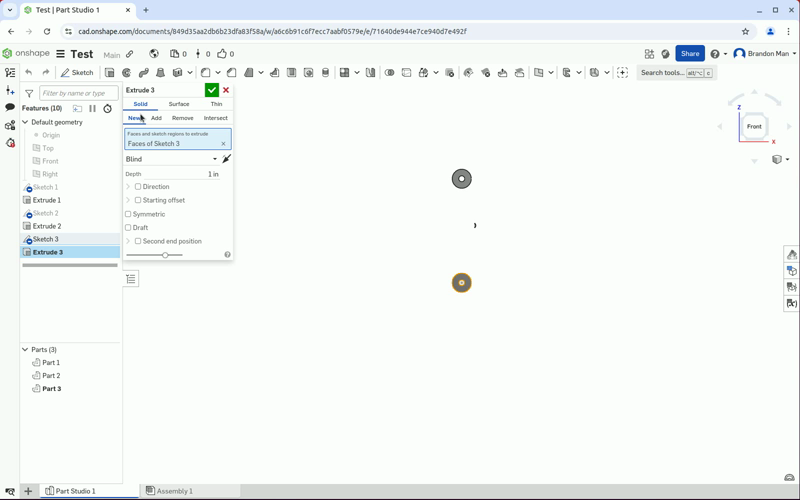
mouse_move(137, 120)
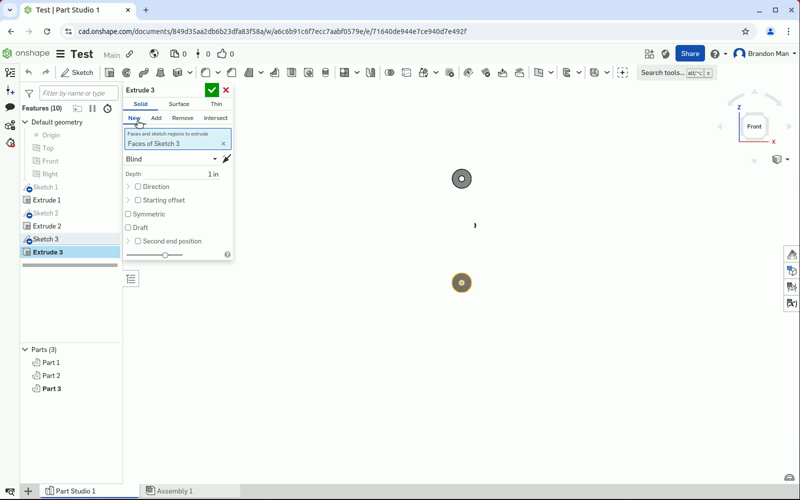
click(137, 120)
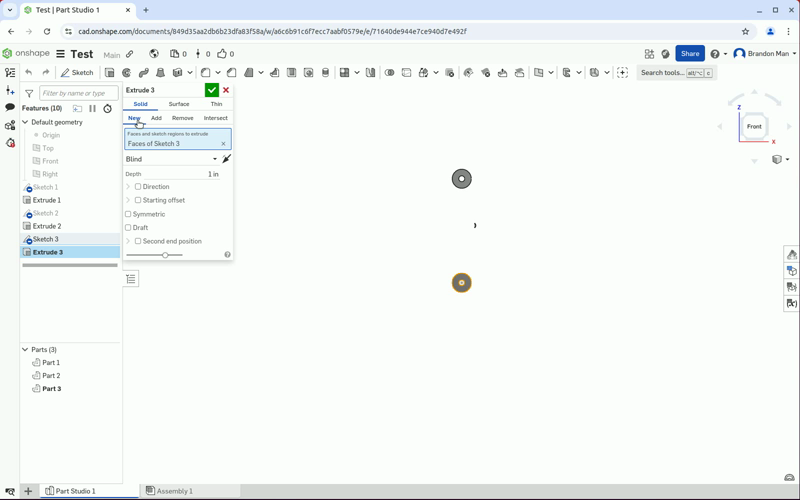
key(tab, 4)
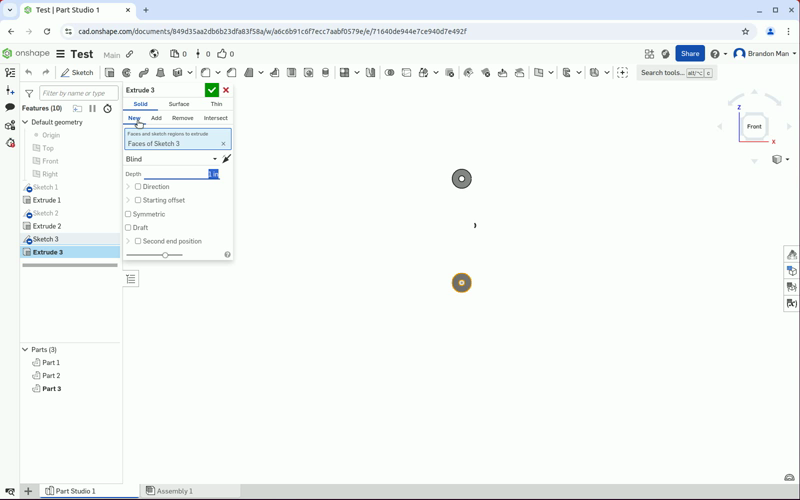
text(0.481)
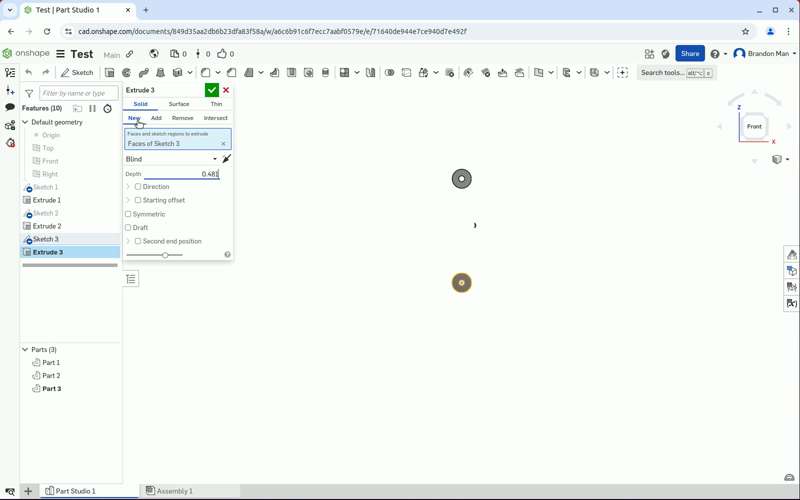
key(enter)
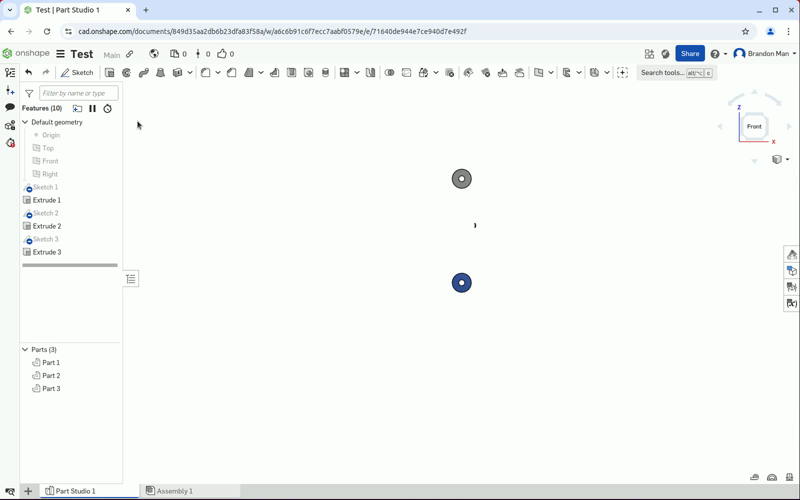
key(shift+h)
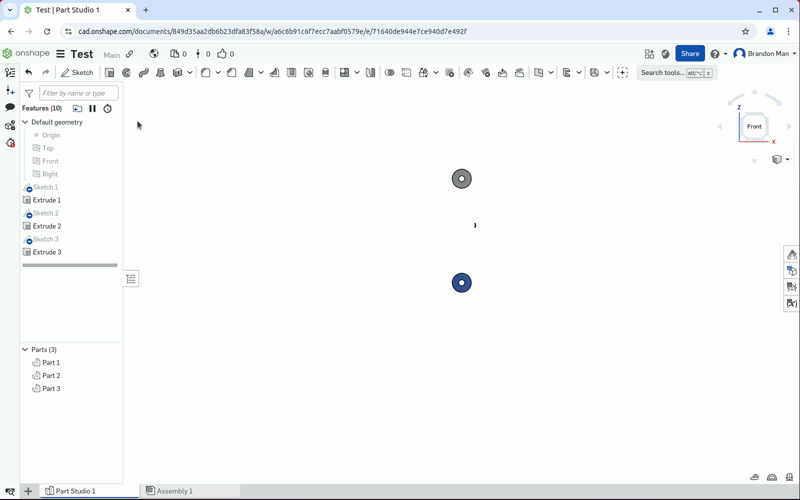
key(shift+h)
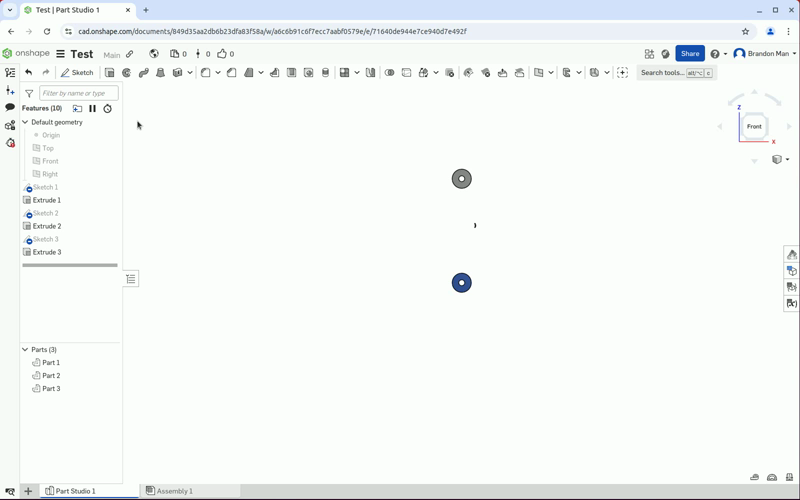
mouse_move(73, 189)
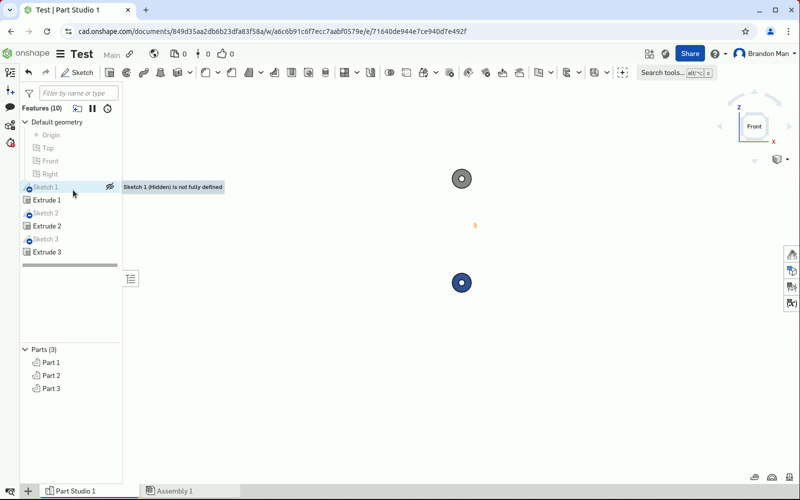
click(73, 189)
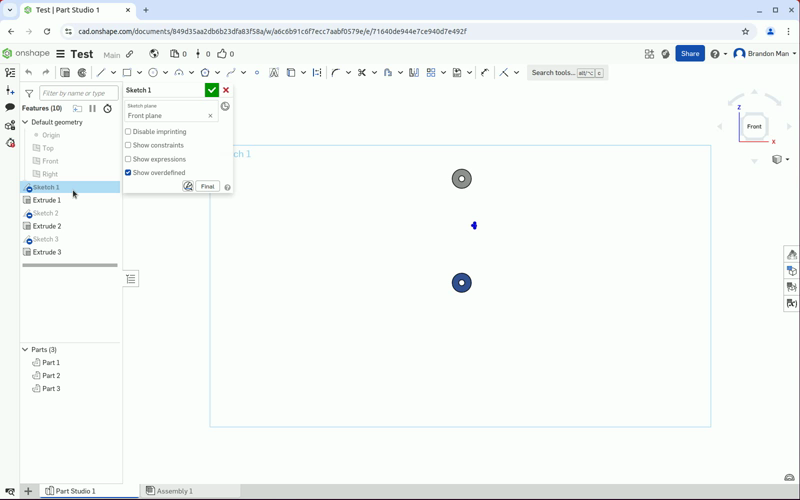
mouse_move(229, 92)
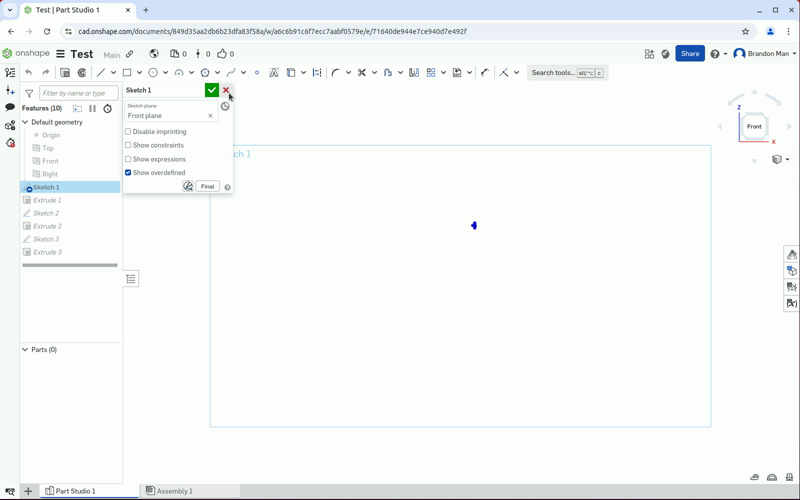
click(229, 92)
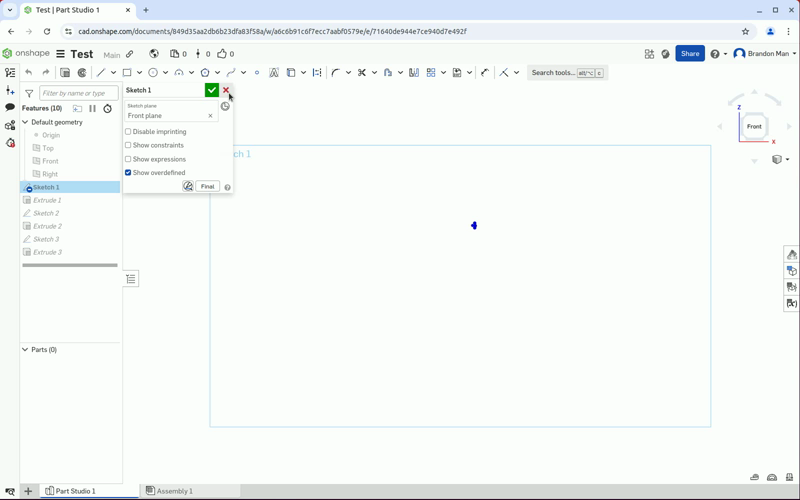
key(shift+s)
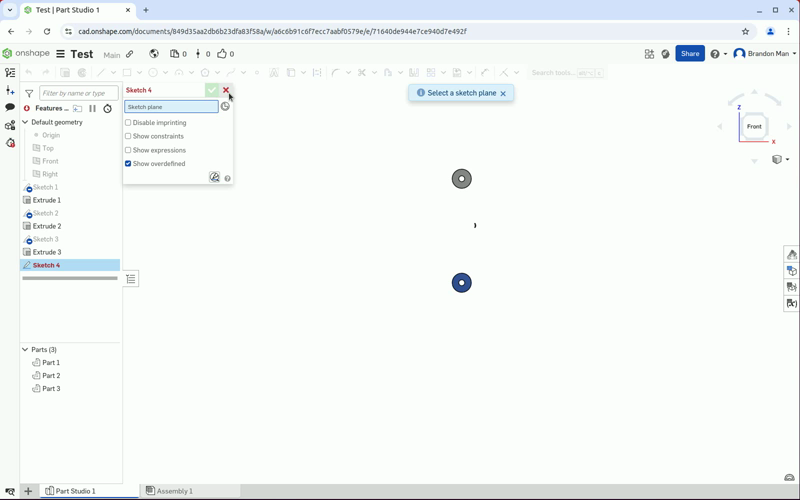
mouse_move(73, 163)
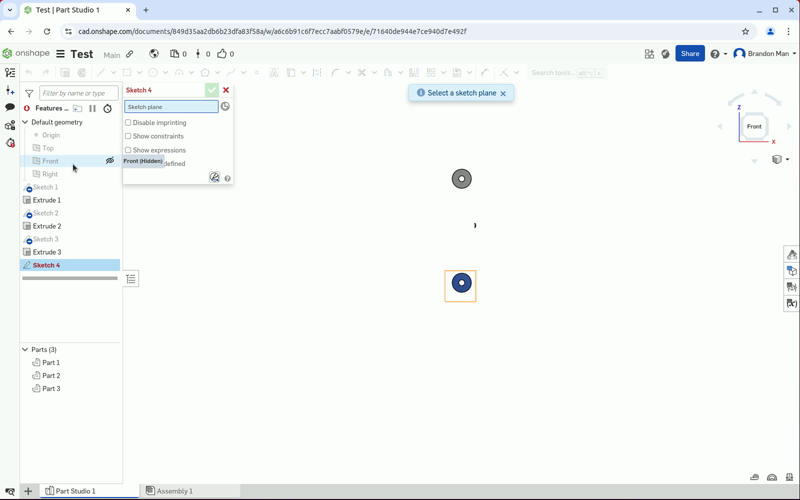
click(73, 163)
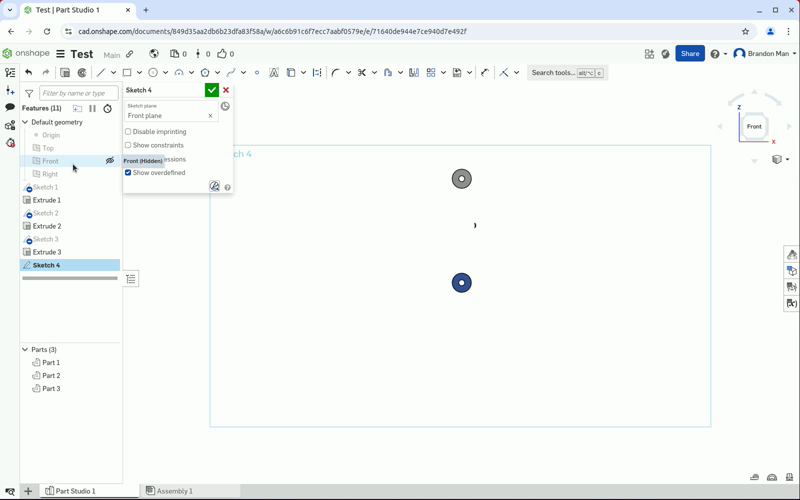
mouse_move(73, 352)
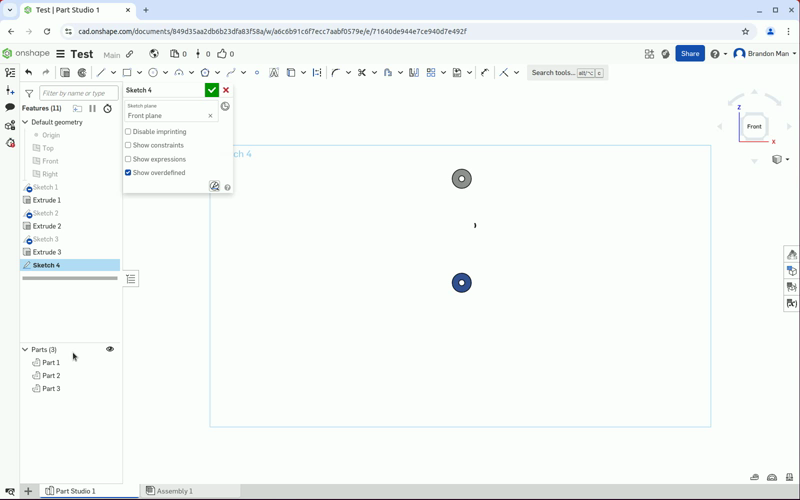
key(y)
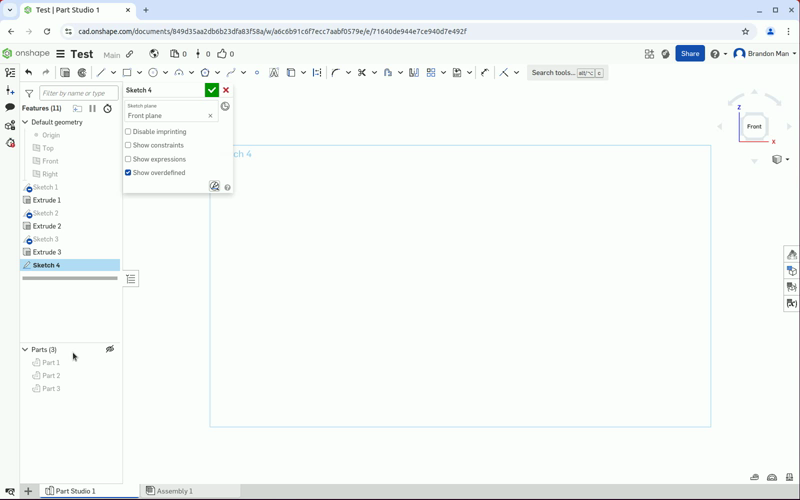
key(c)
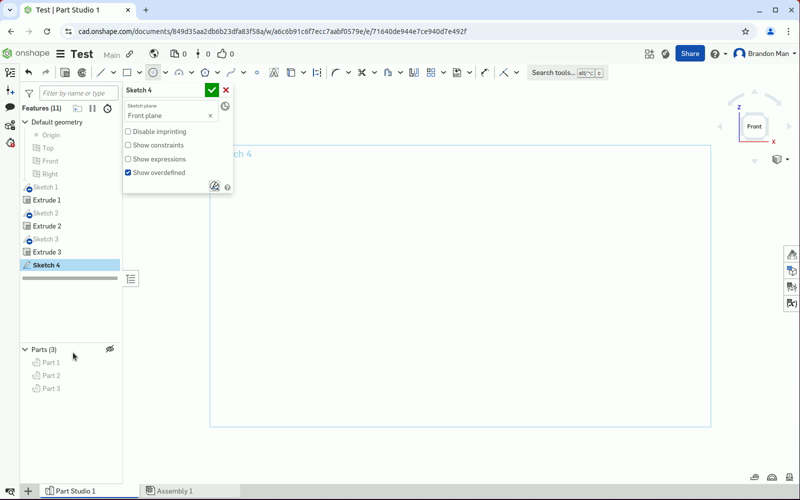
key_down(shift)
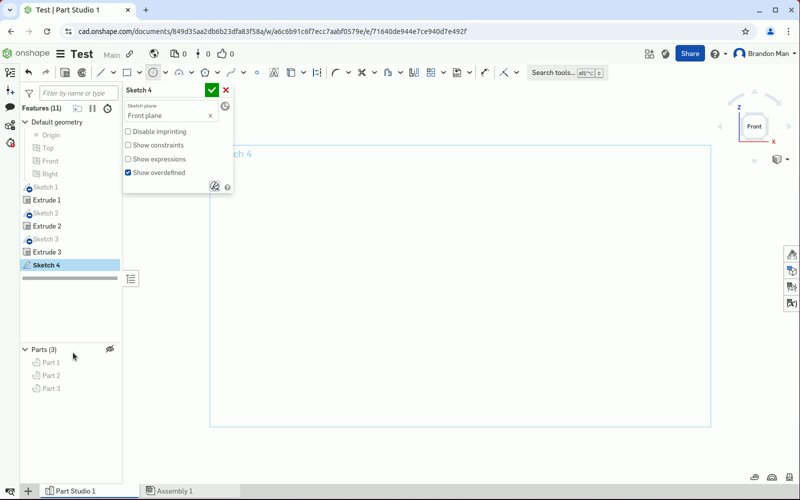
mouse_move(501, 282)
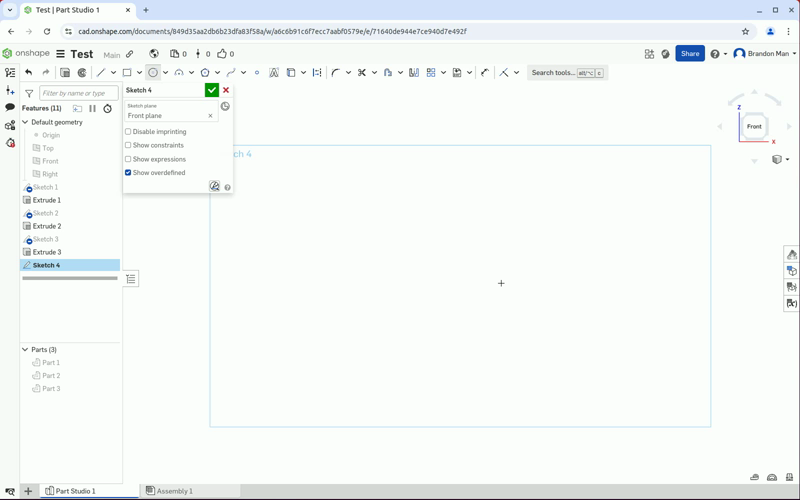
click(501, 282)
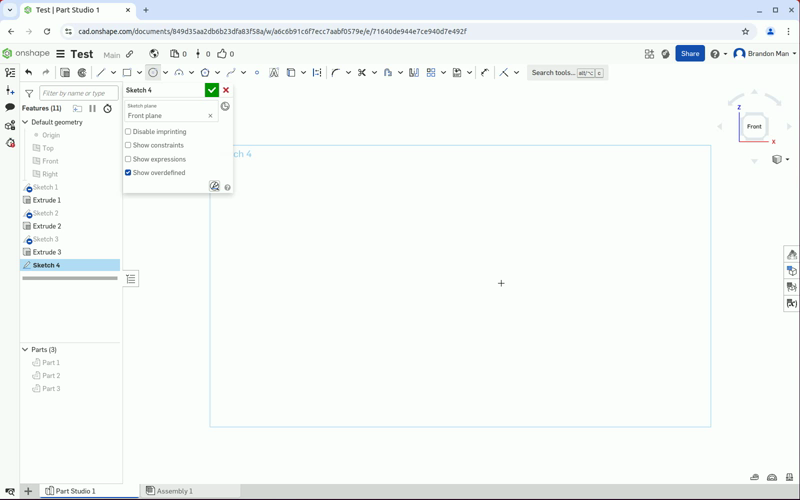
key_up(shift)
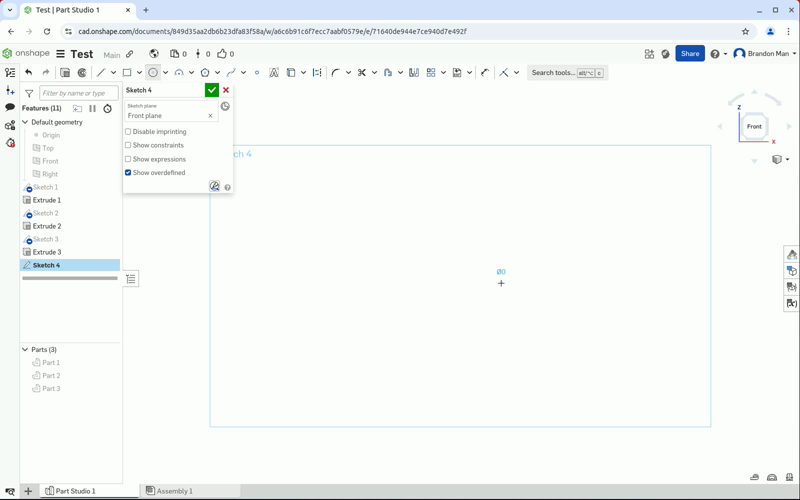
mouse_move(508, 282)
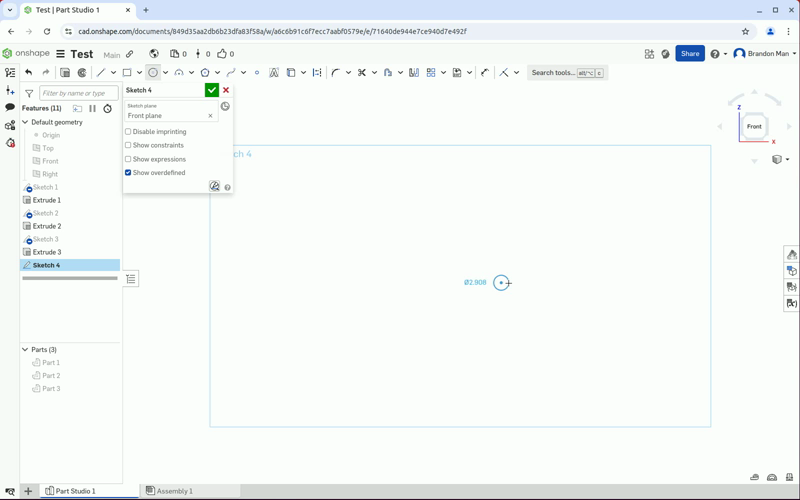
click(508, 282)
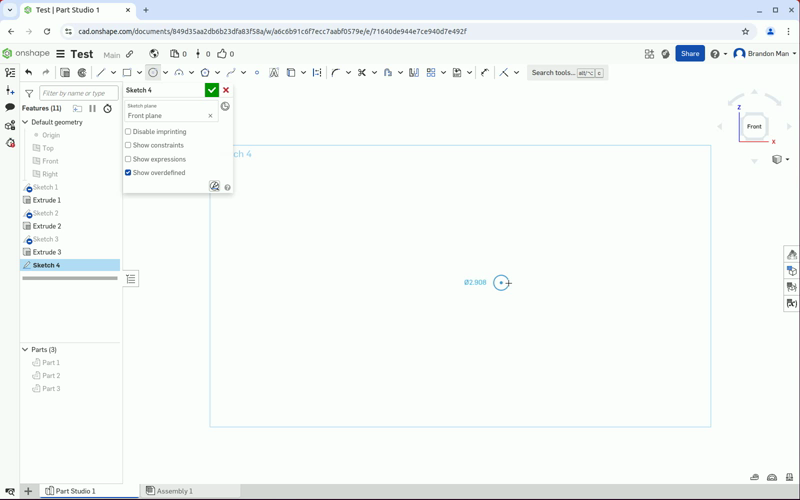
key(esc)
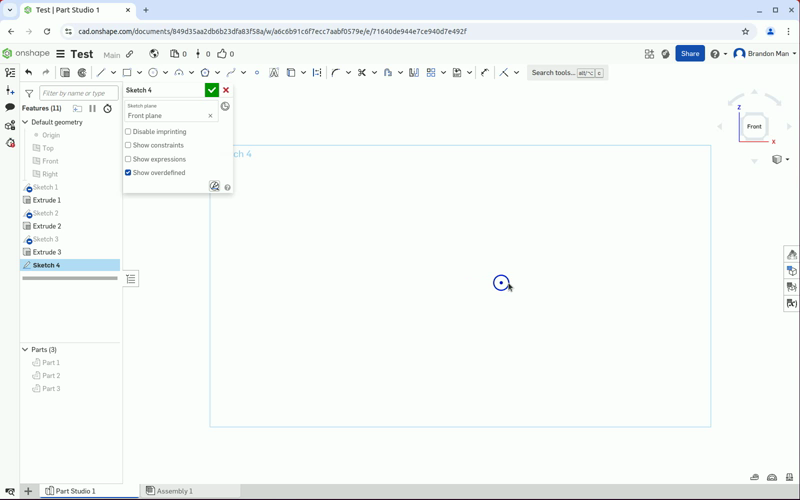
key(c)
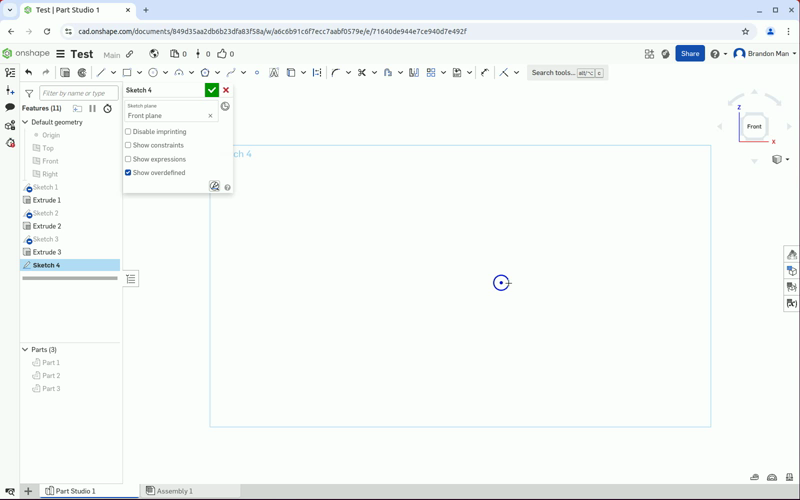
key_down(shift)
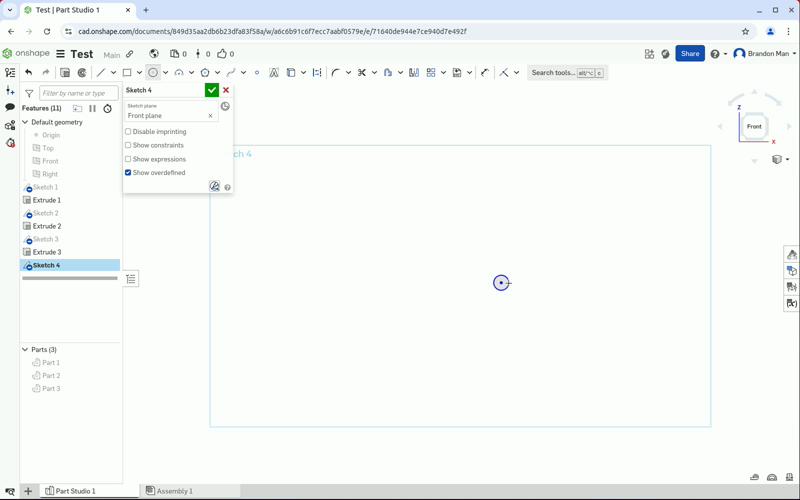
mouse_move(501, 282)
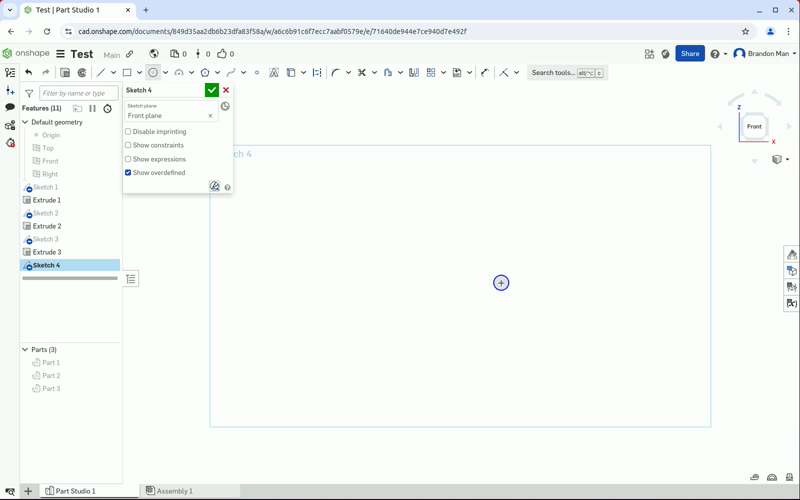
click(501, 282)
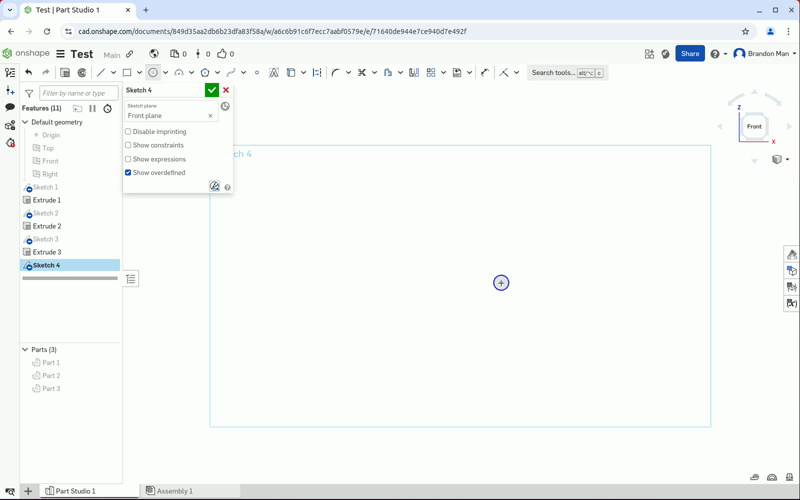
key_up(shift)
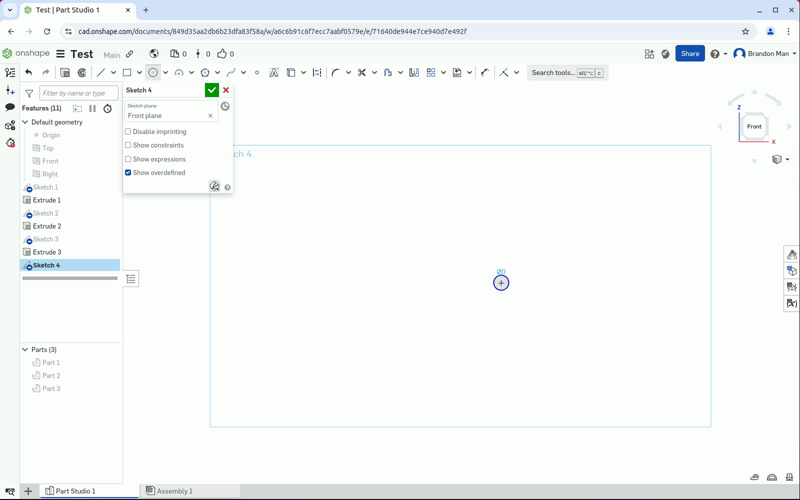
mouse_move(504, 282)
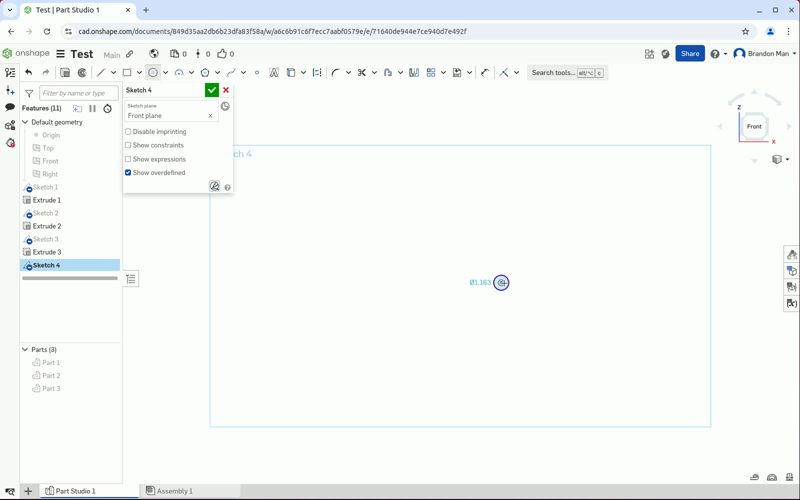
scroll(6)
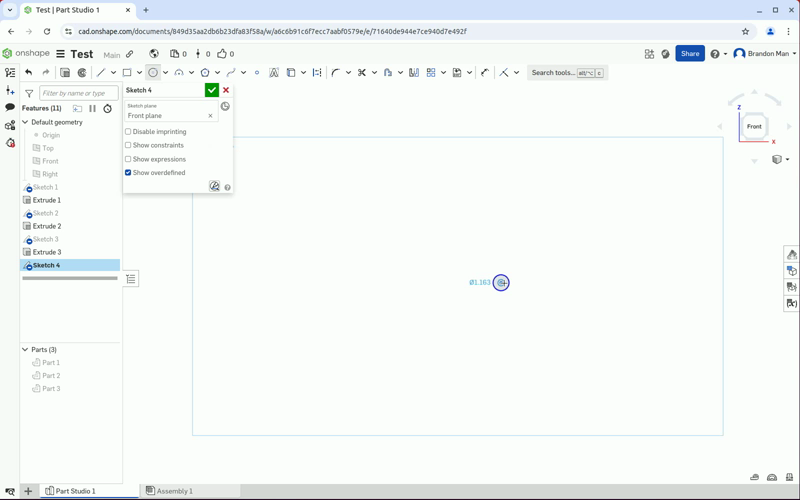
scroll(6)
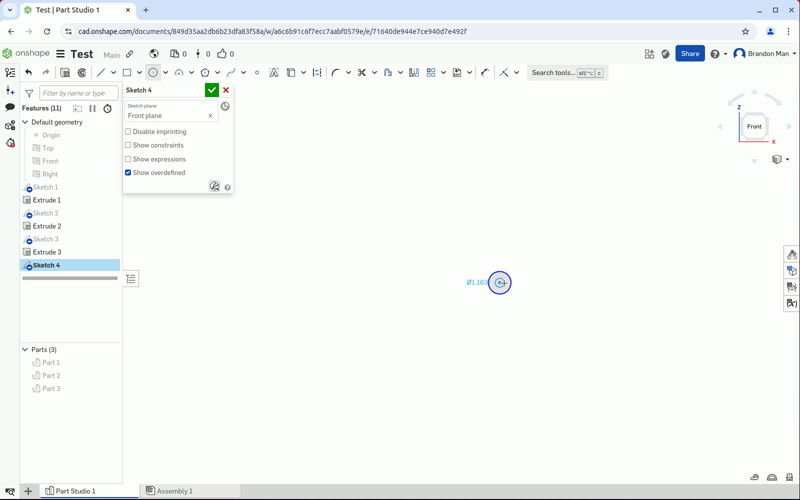
scroll(6)
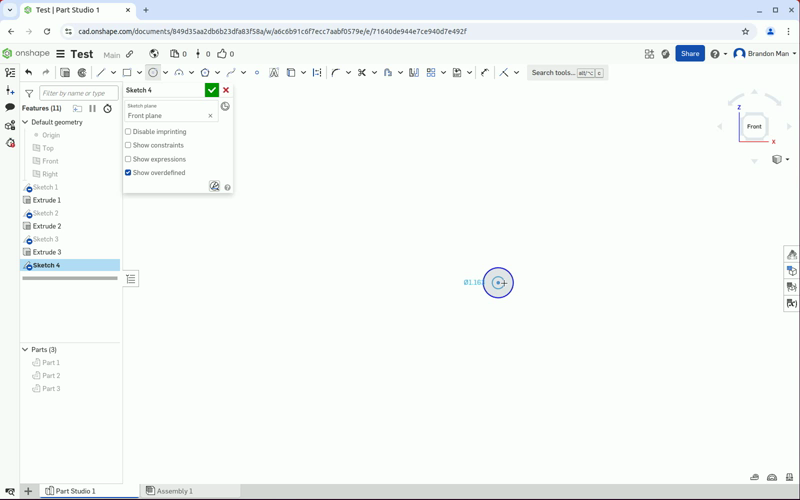
scroll(6)
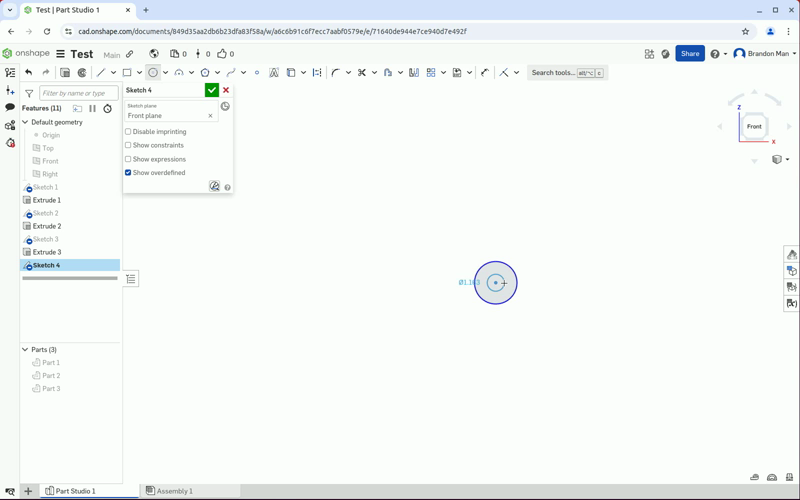
scroll(6)
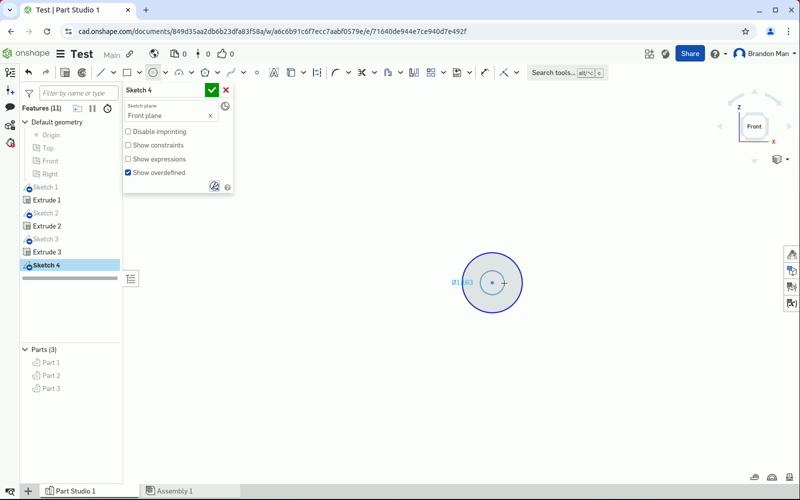
scroll(6)
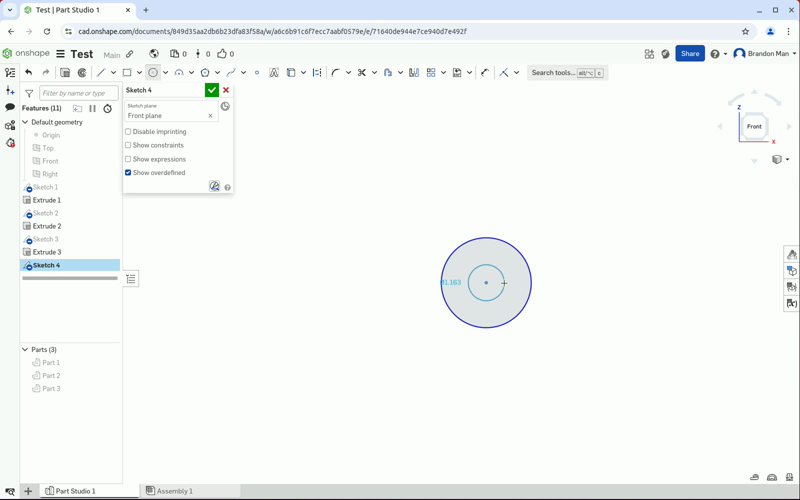
scroll(6)
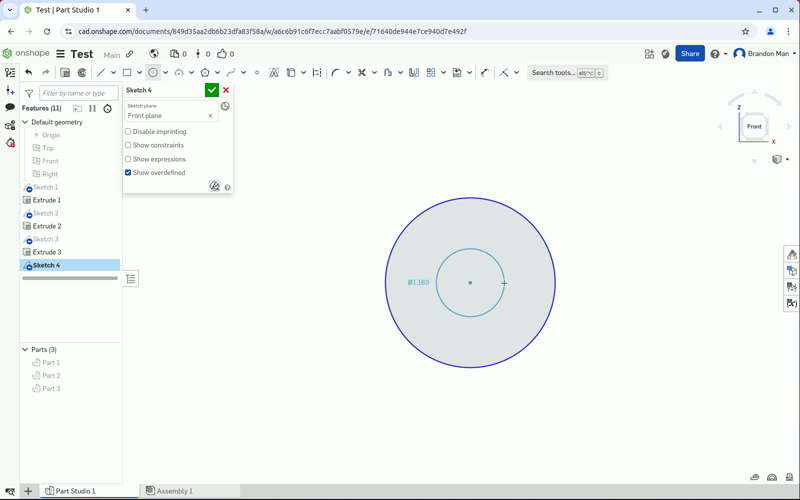
click(504, 282)
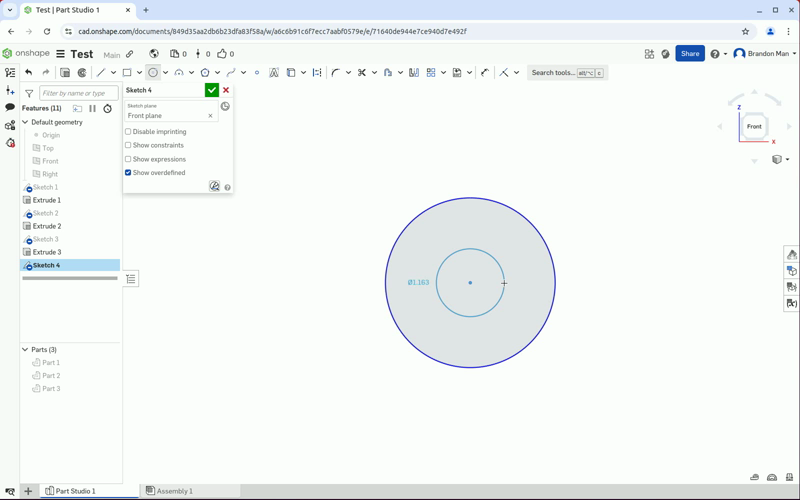
scroll(-6)
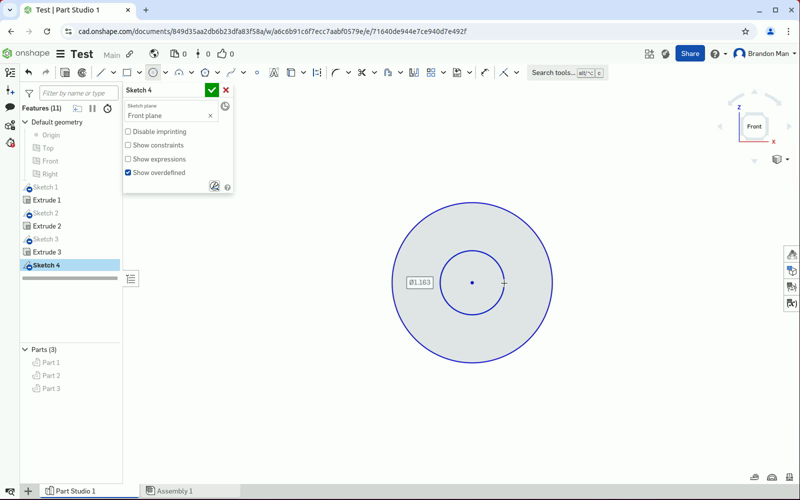
scroll(-6)
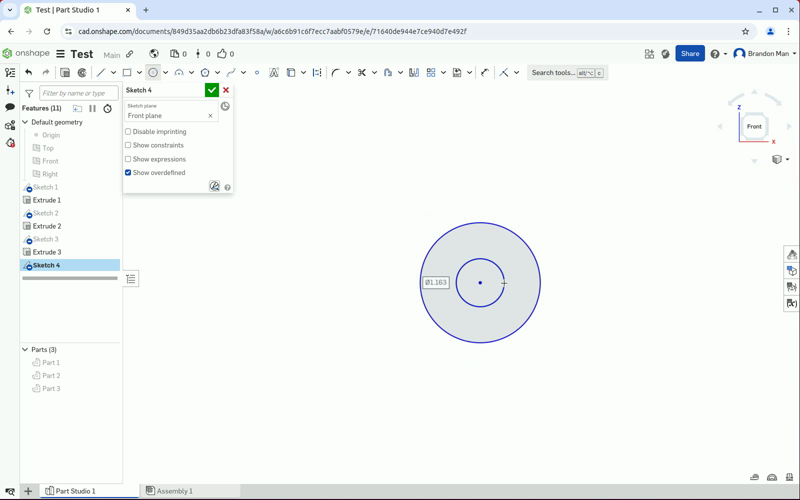
scroll(-6)
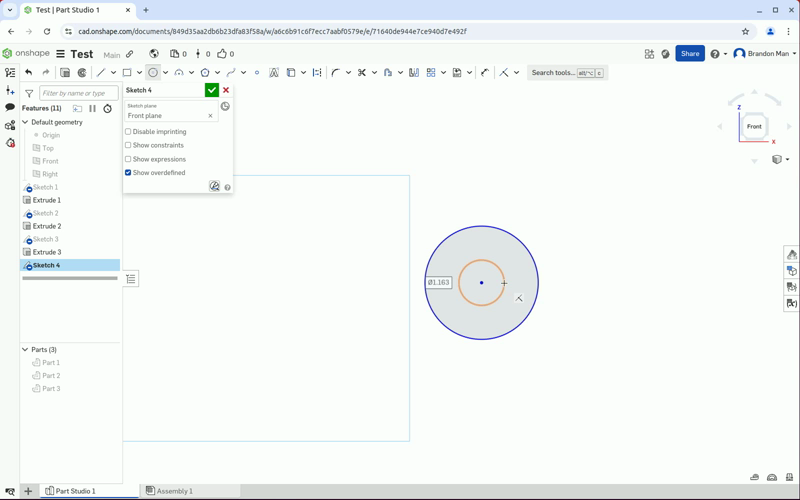
scroll(-6)
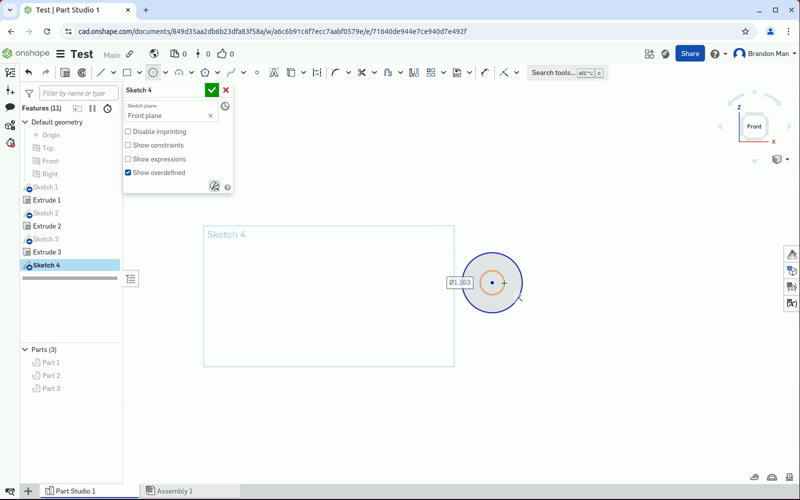
scroll(-6)
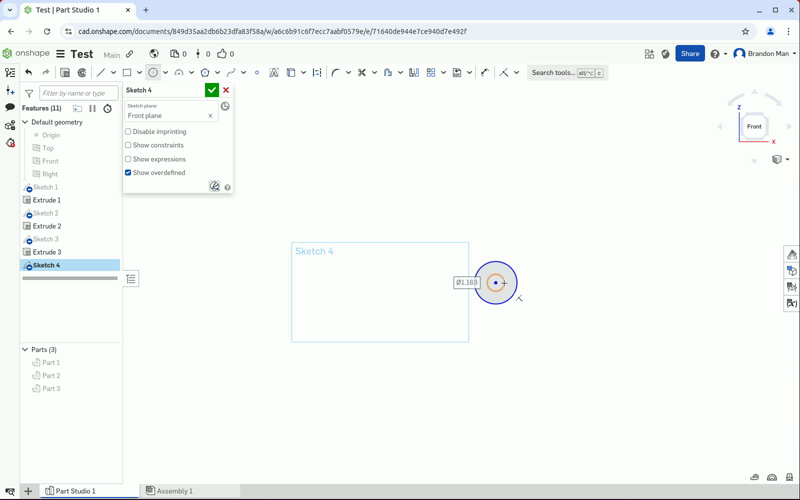
scroll(-6)
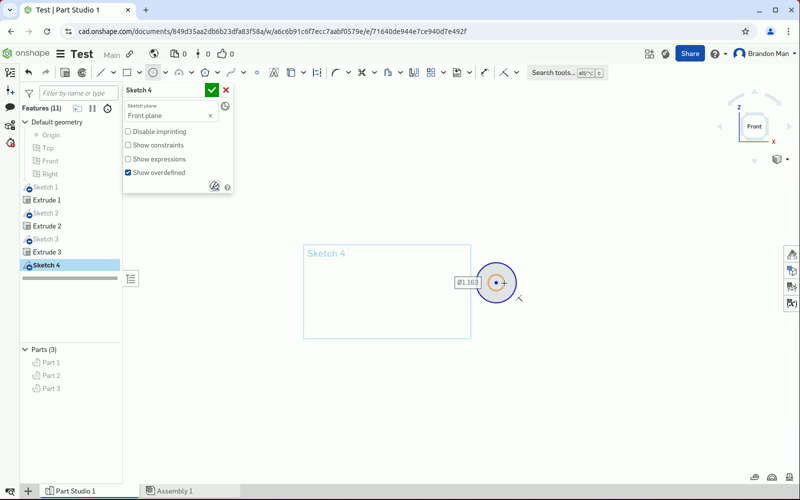
scroll(-6)
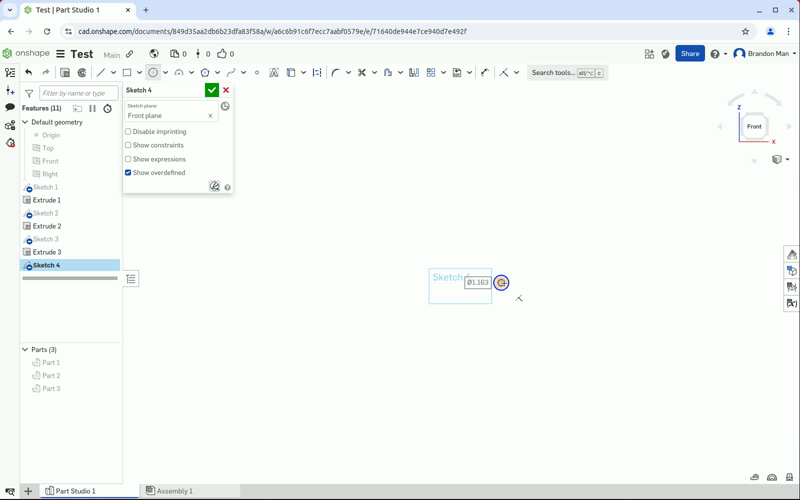
key(esc)
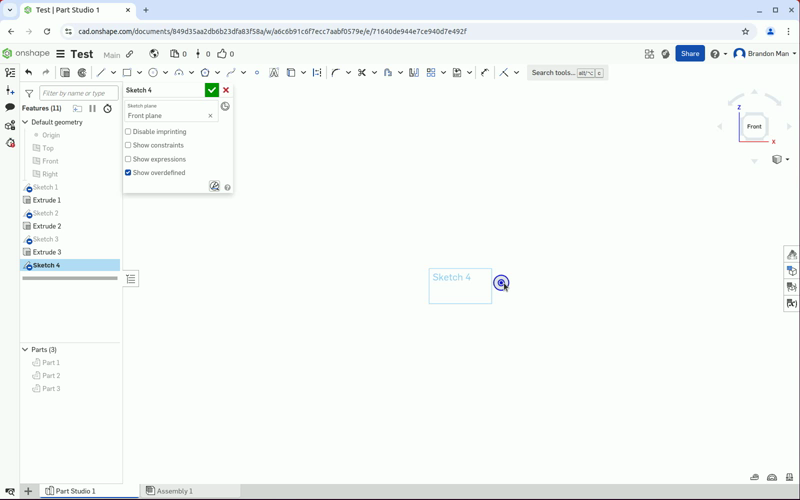
mouse_move(507, 283)
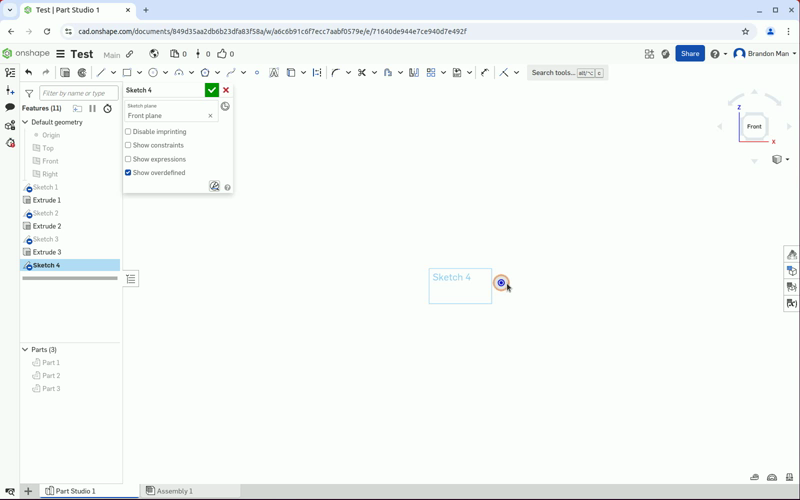
scroll(6)
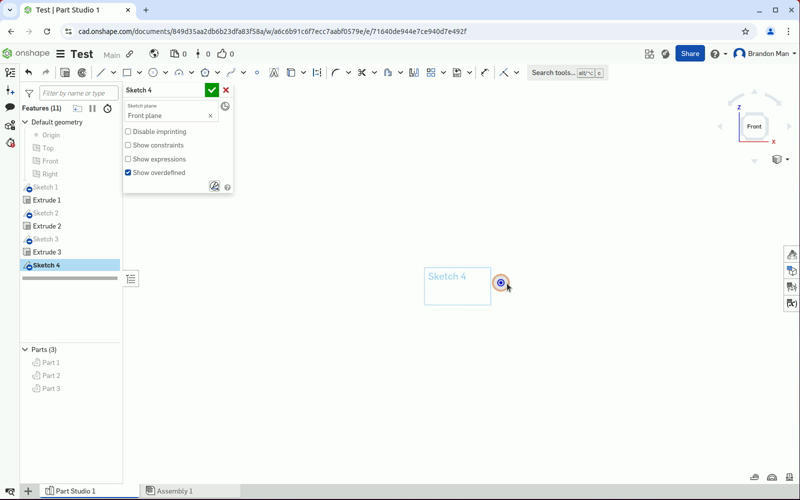
scroll(6)
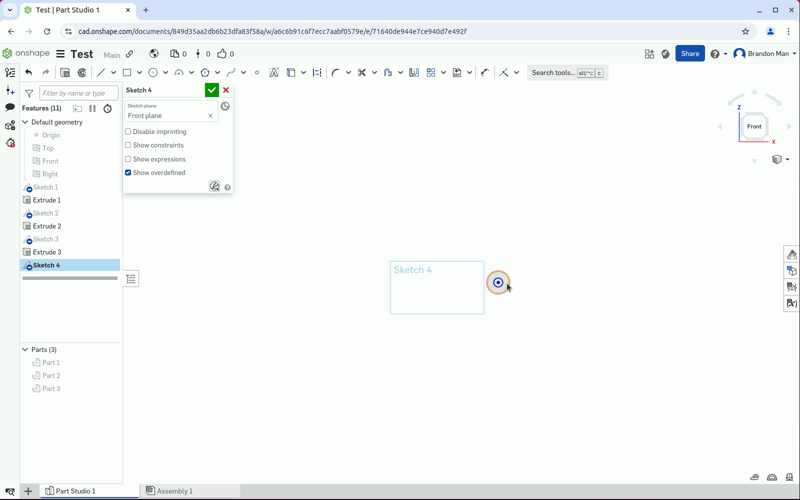
scroll(6)
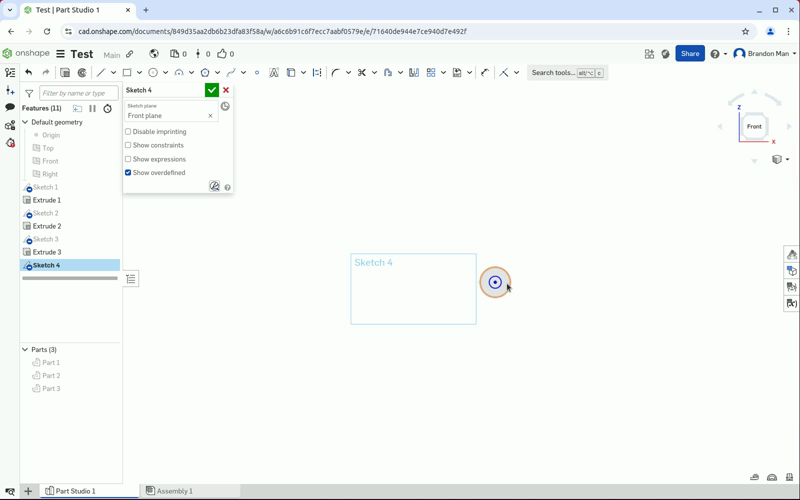
scroll(6)
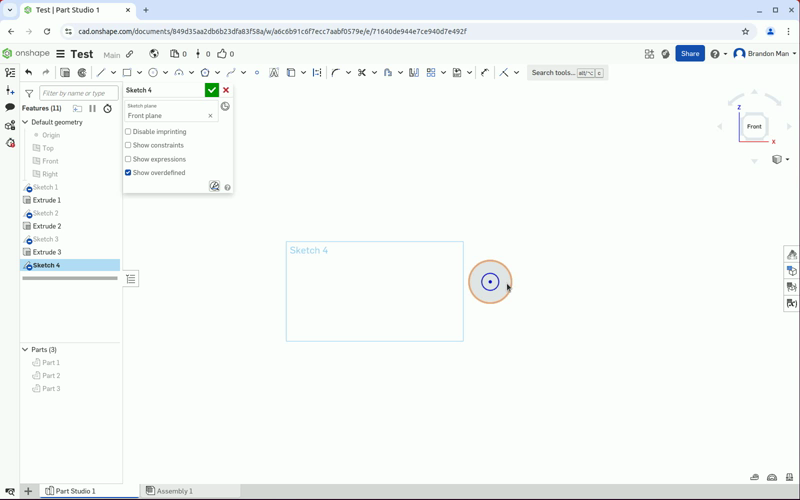
scroll(6)
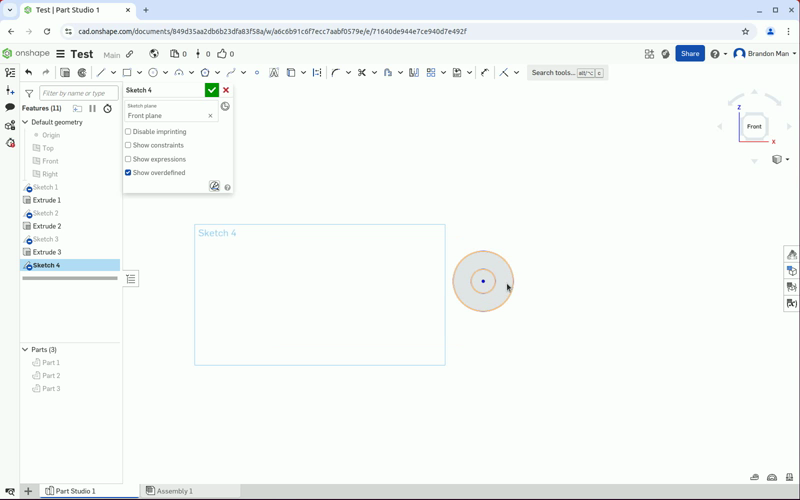
scroll(6)
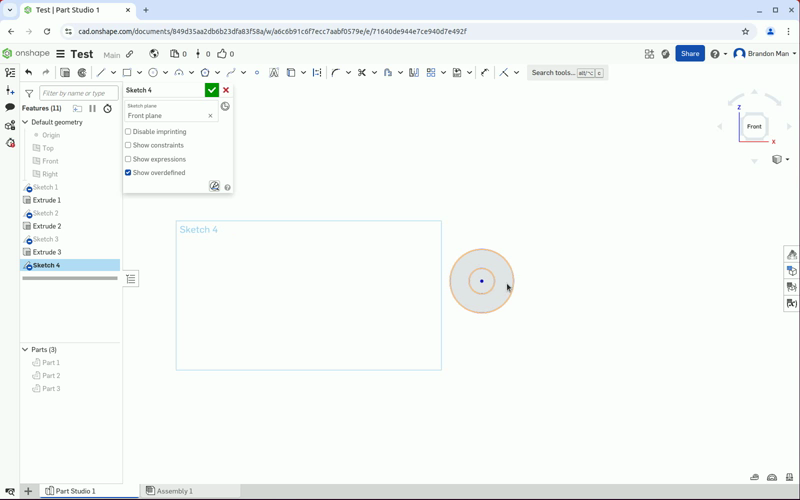
scroll(6)
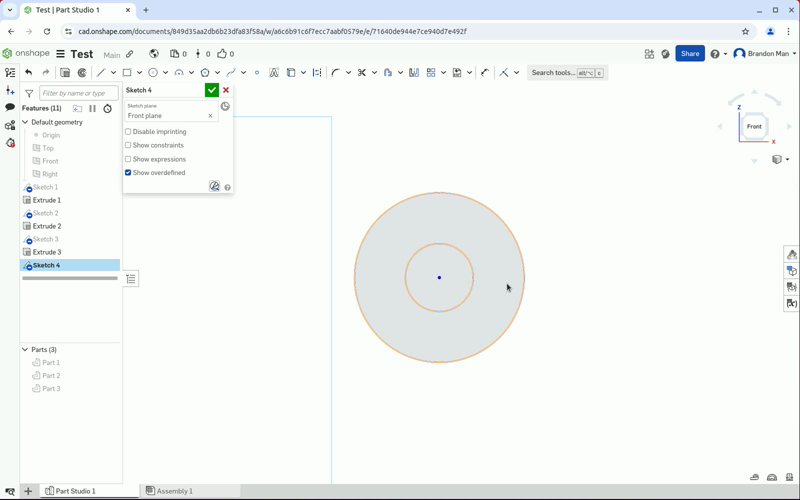
click(507, 283)
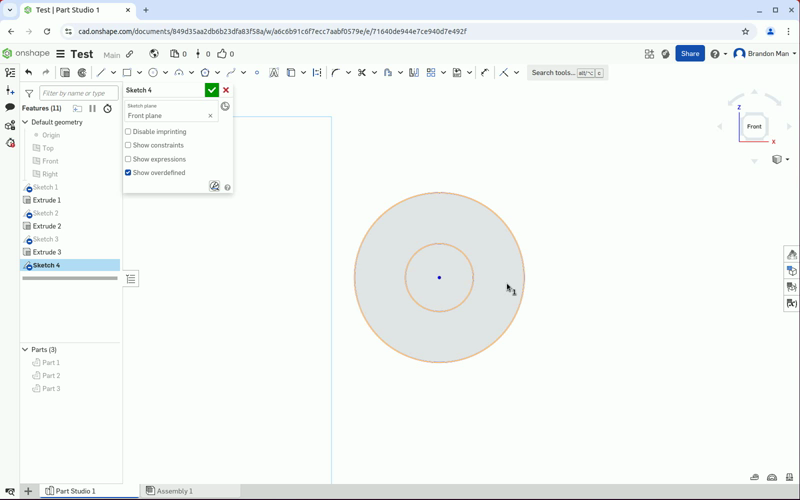
scroll(-6)
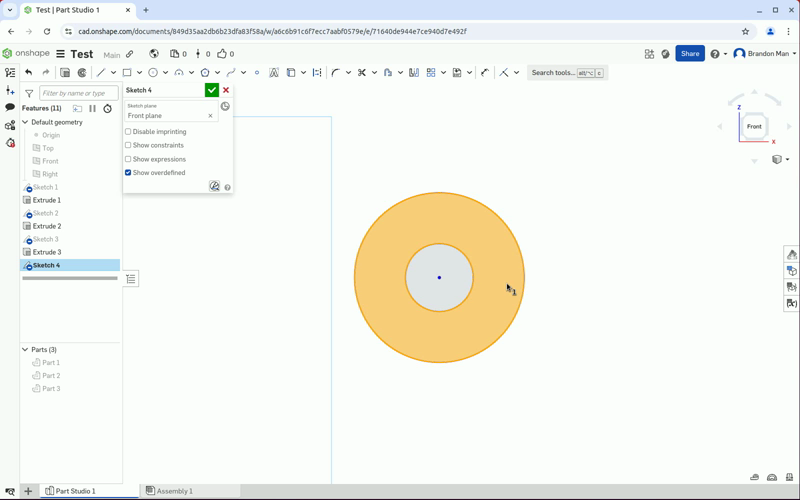
scroll(-6)
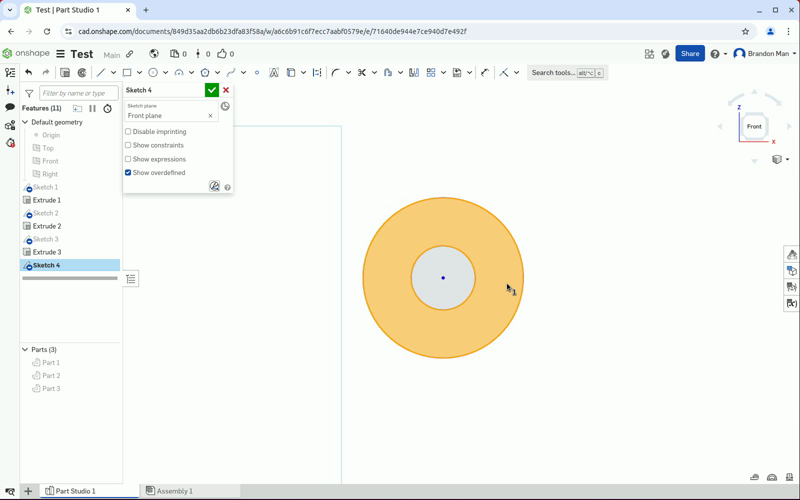
scroll(-6)
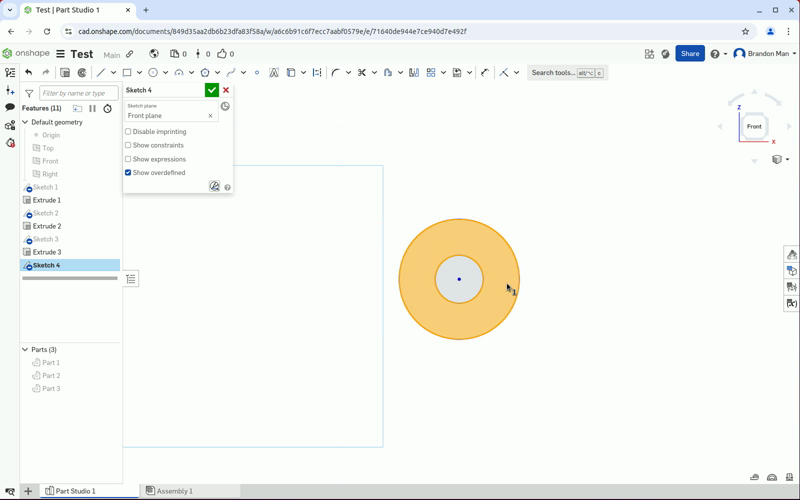
scroll(-6)
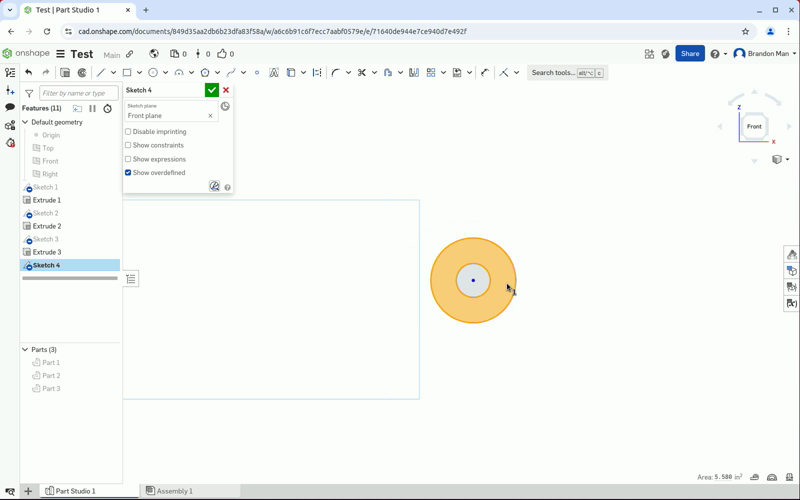
scroll(-6)
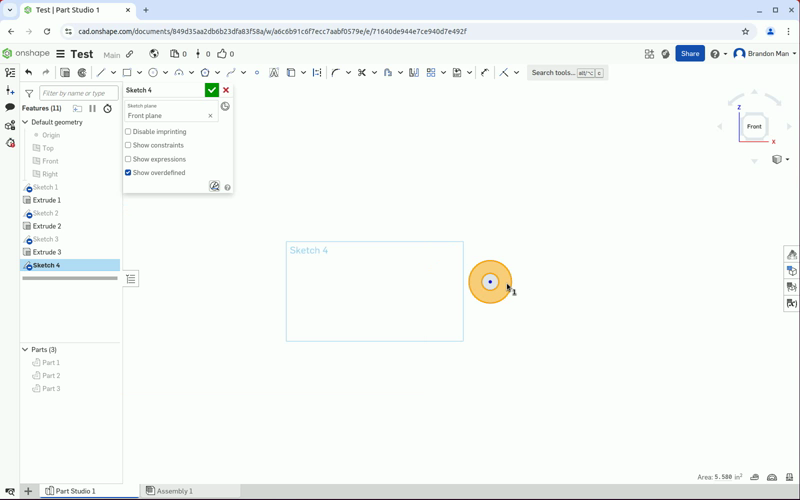
scroll(-6)
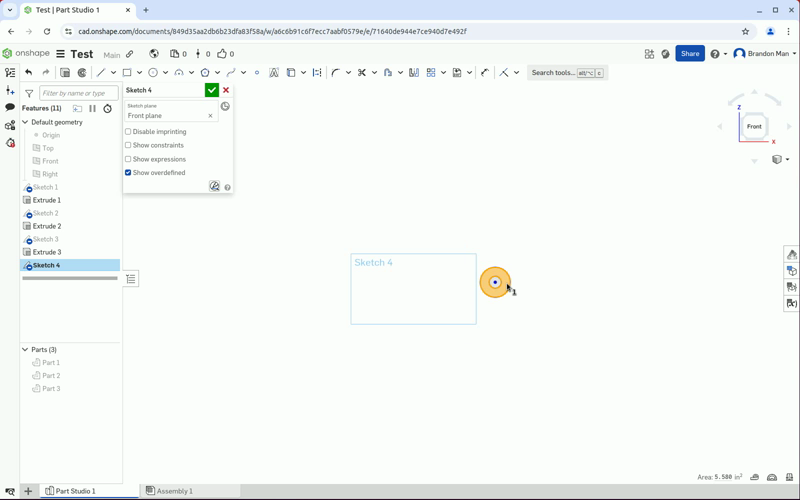
scroll(-6)
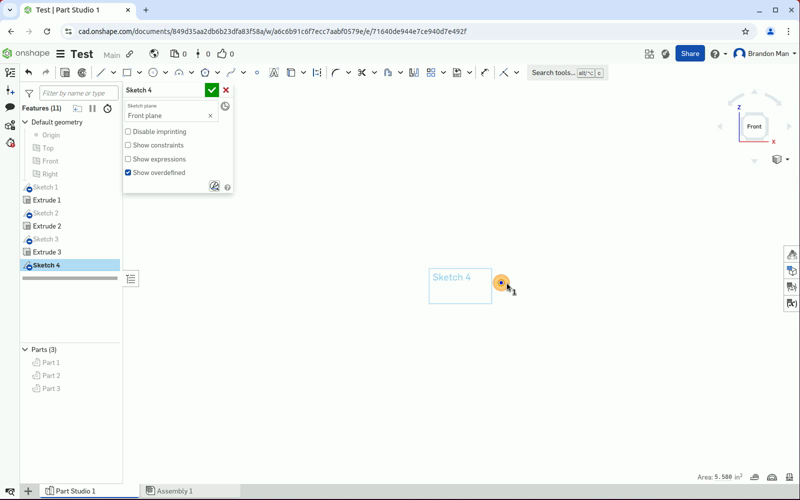
mouse_move(73, 352)
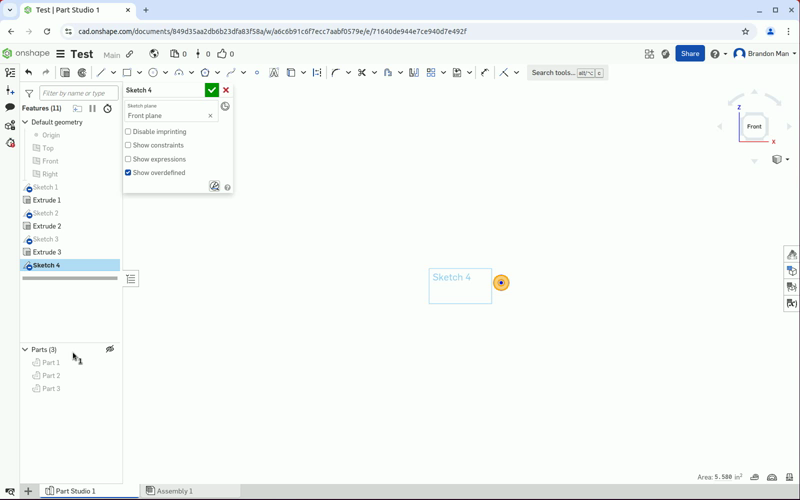
key(shift+y)
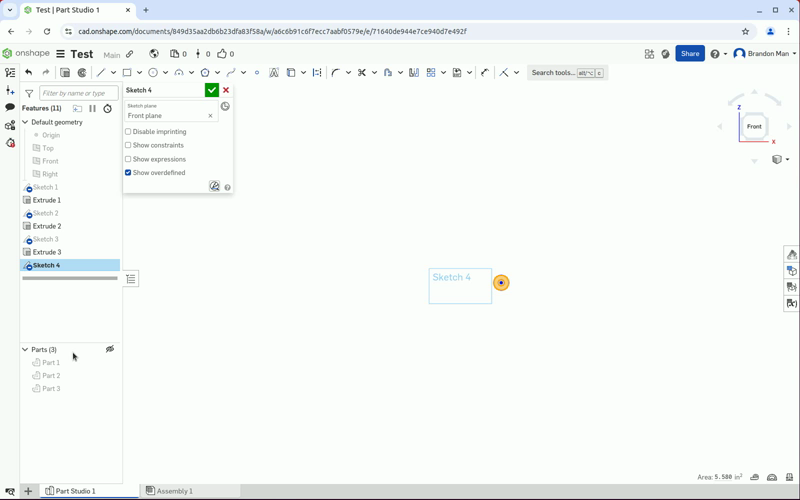
key(shift+e)
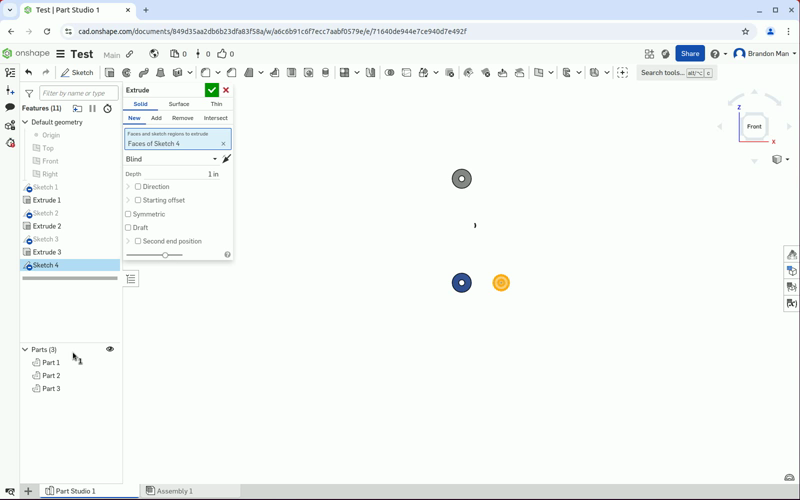
mouse_move(143, 106)
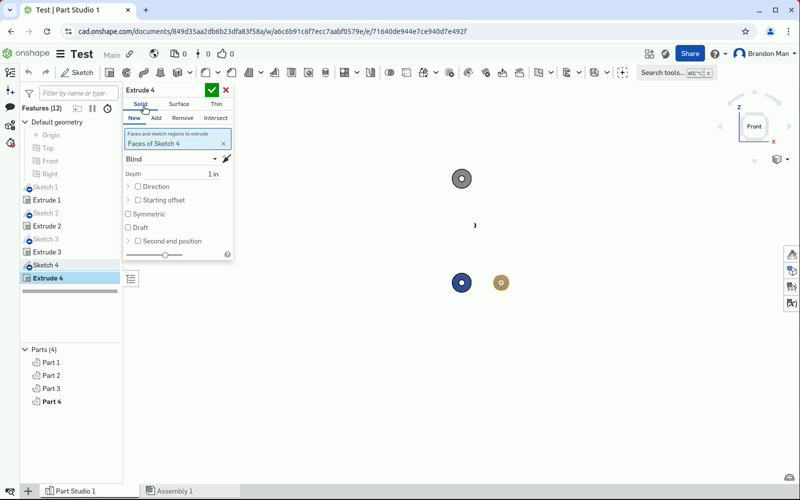
click(143, 106)
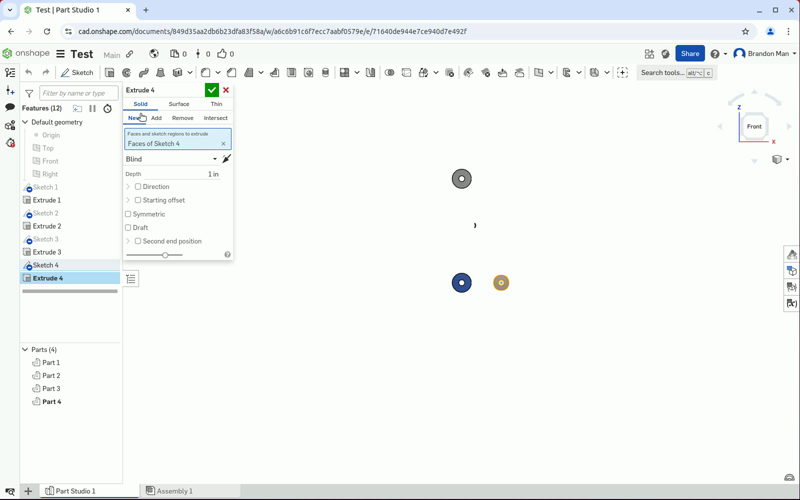
mouse_move(137, 120)
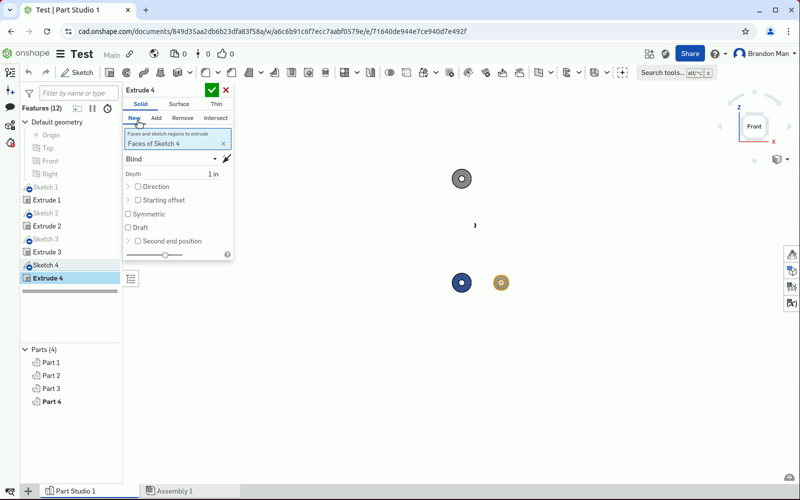
click(137, 120)
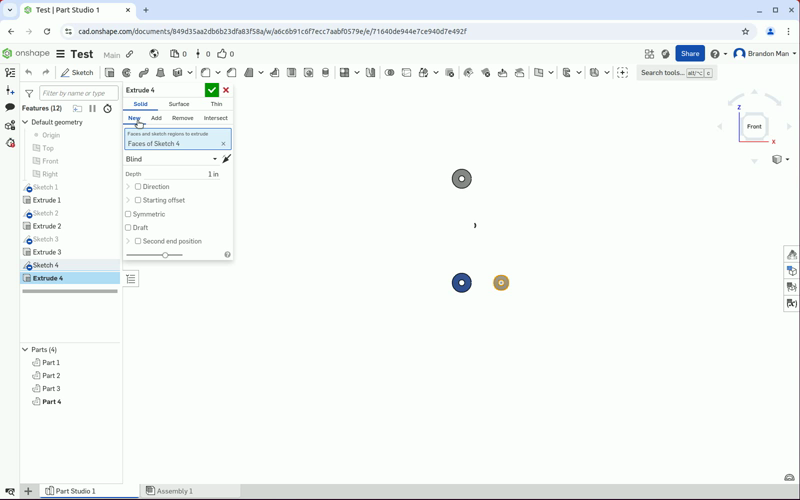
key(tab, 4)
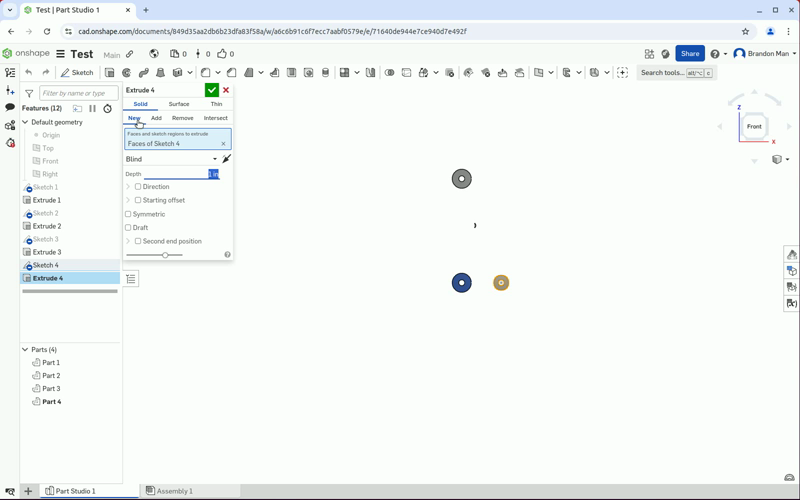
text(0.481)
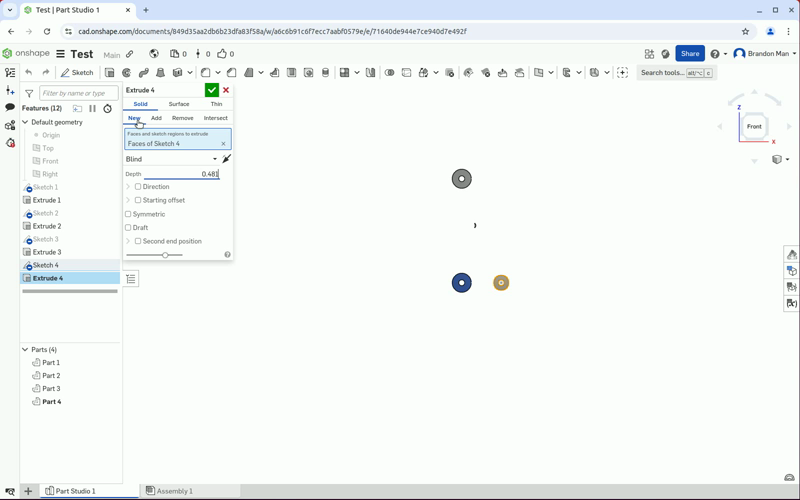
key(enter)
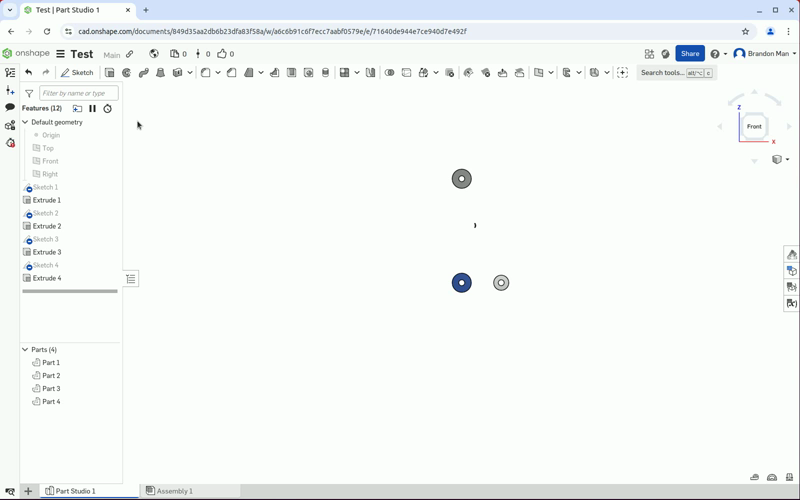
key(shift+h)
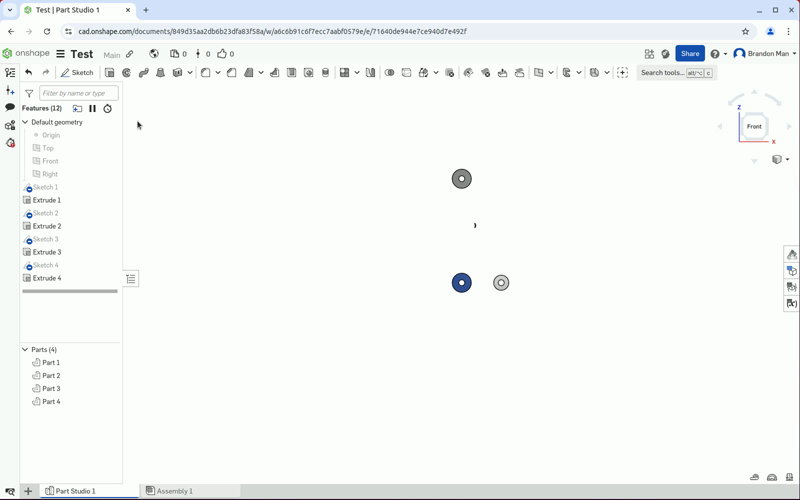
key(shift+h)
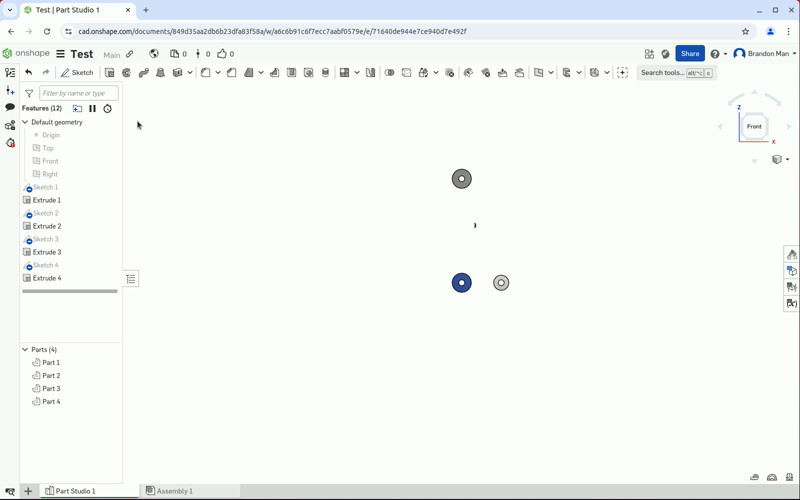
mouse_move(73, 189)
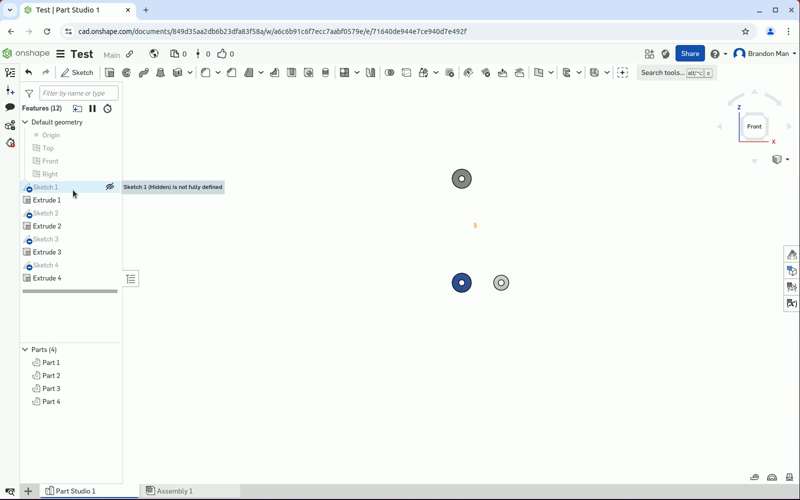
click(73, 189)
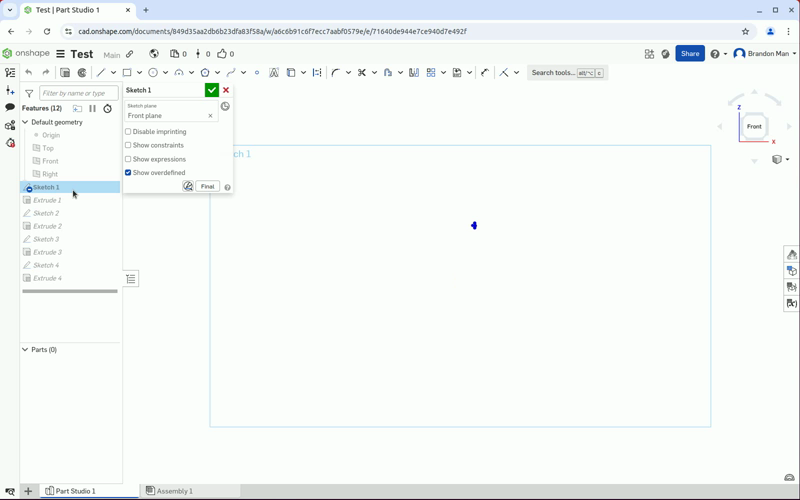
mouse_move(229, 92)
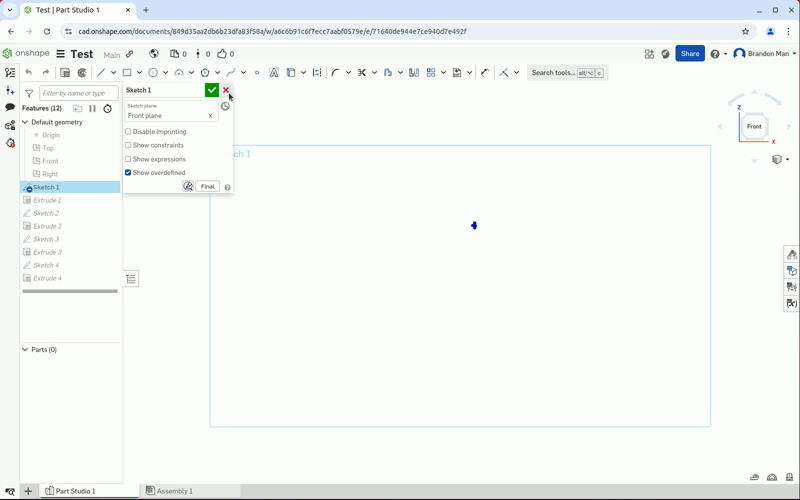
click(229, 92)
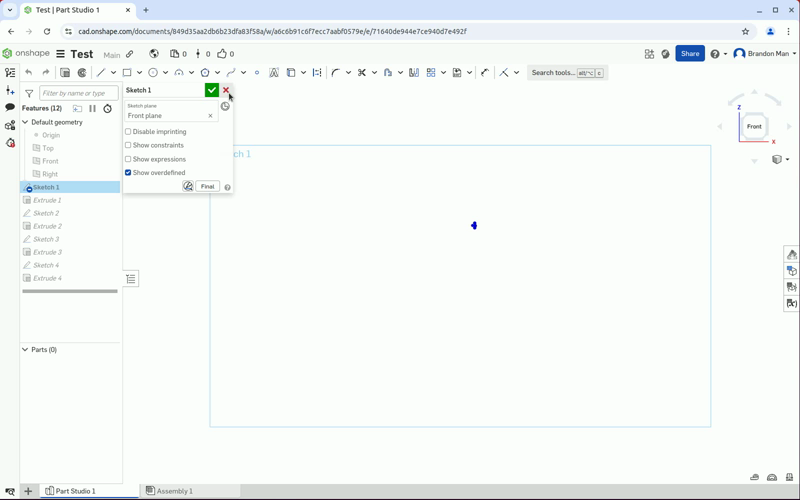
key(shift+s)
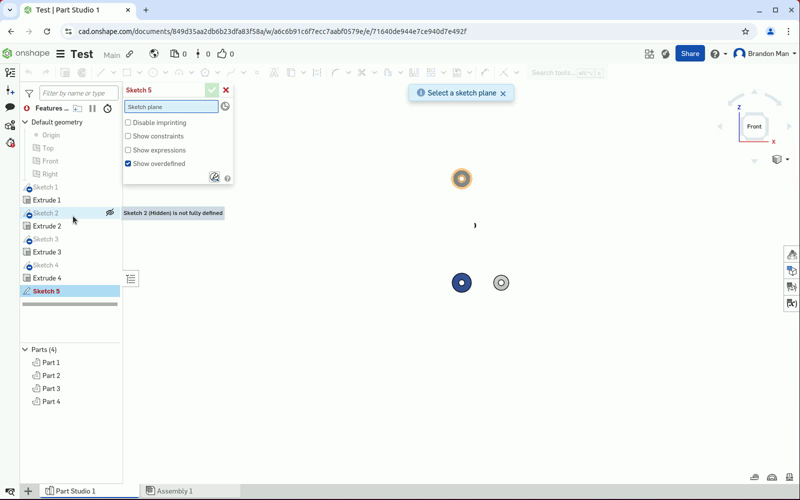
scroll(3)
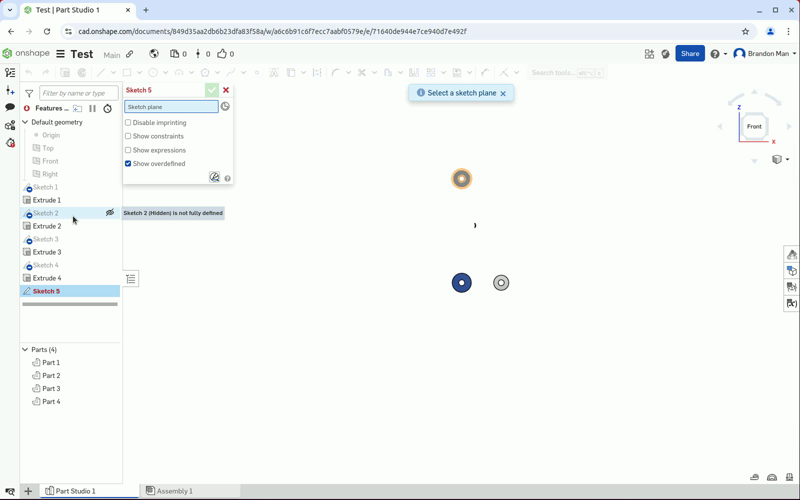
mouse_move(73, 163)
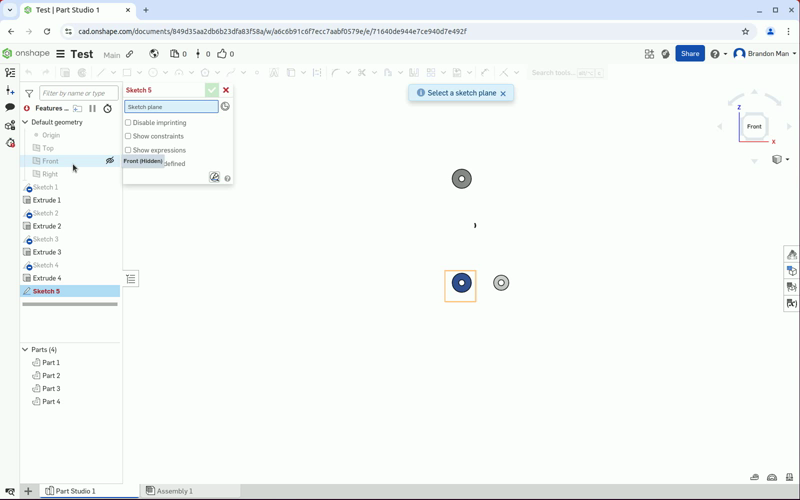
click(73, 163)
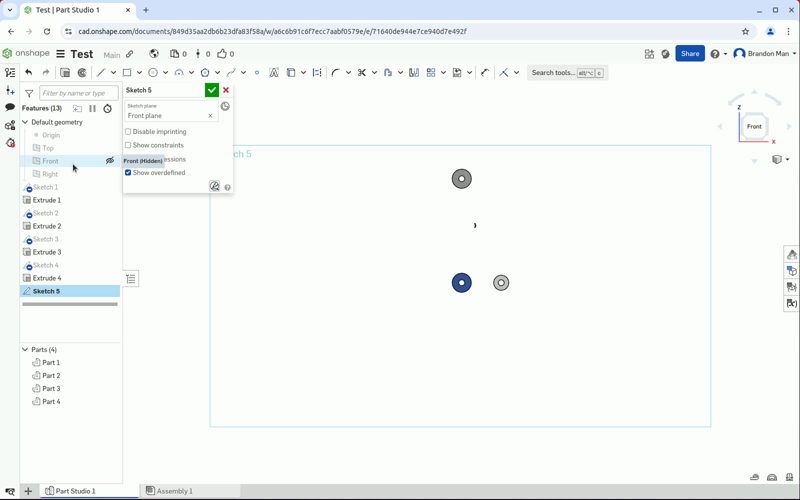
mouse_move(73, 352)
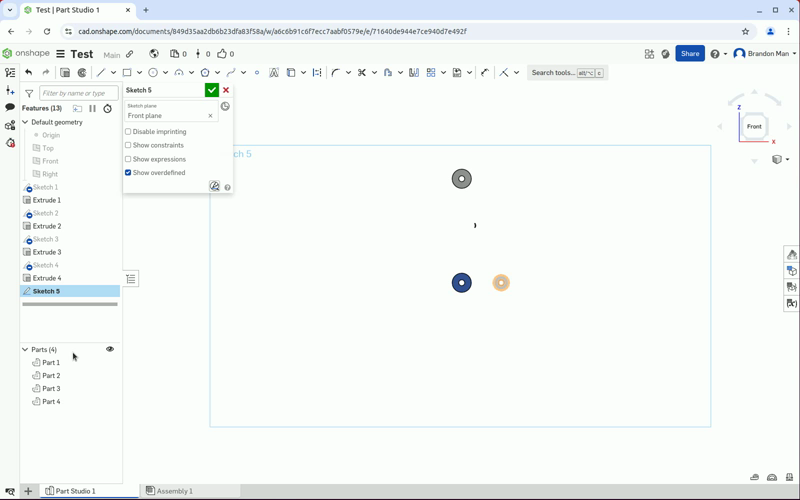
key(y)
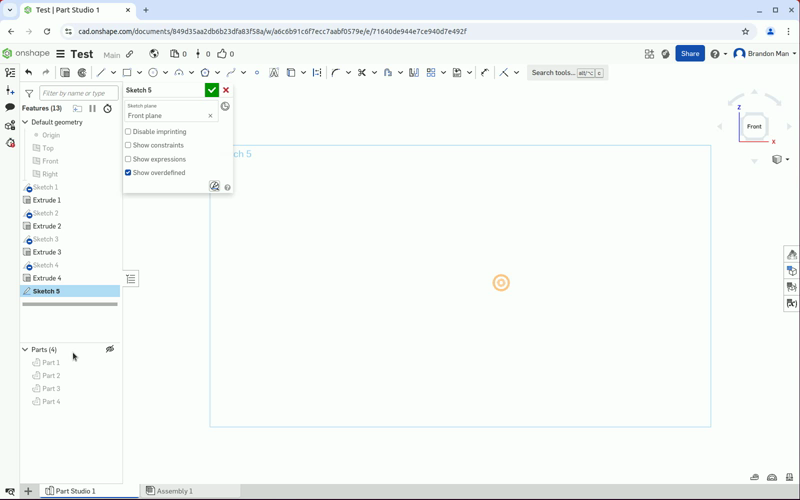
key(a)
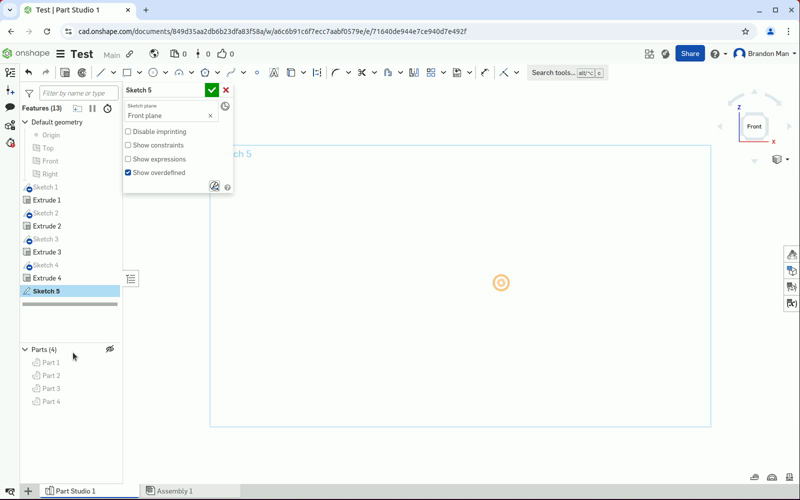
key_down(shift)
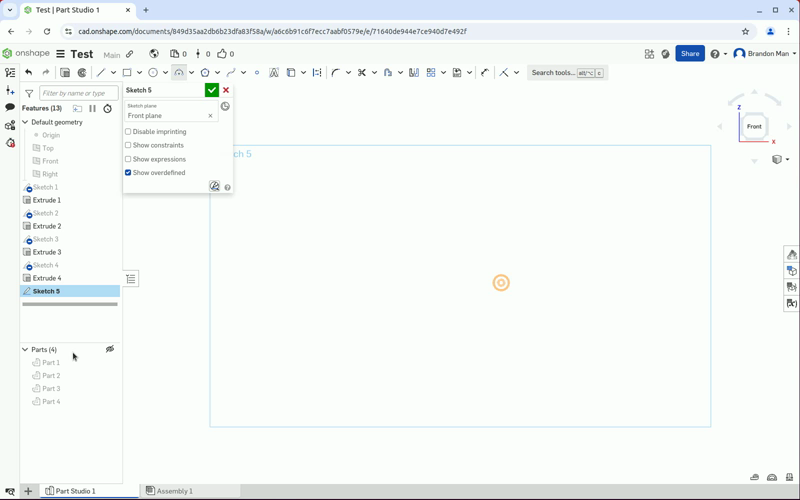
mouse_move(446, 223)
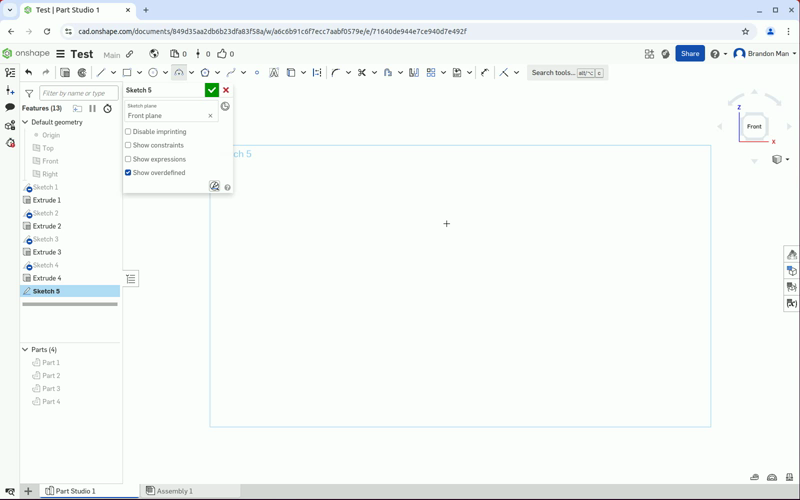
click(446, 223)
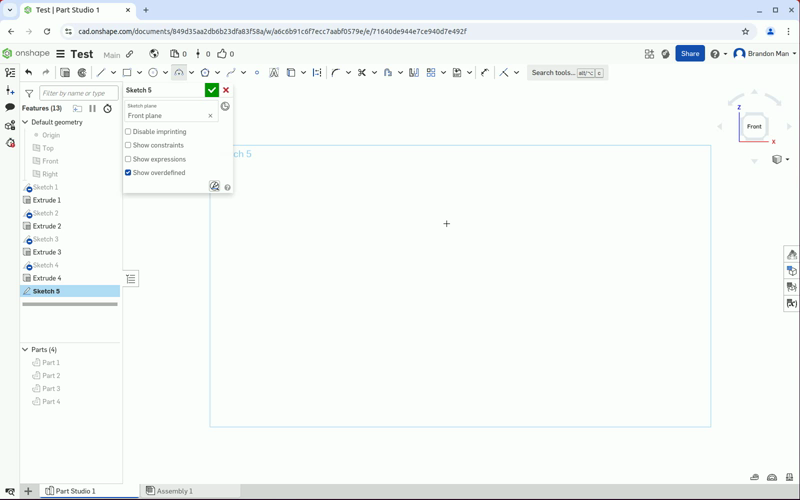
key_up(shift)
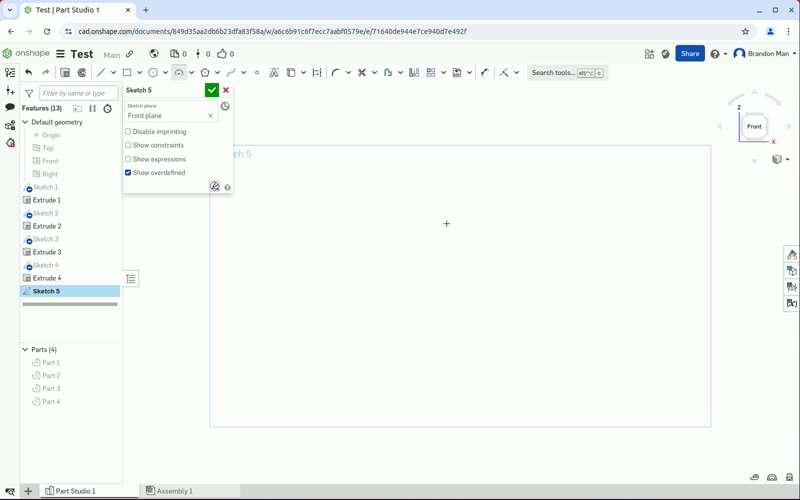
key_down(shift)
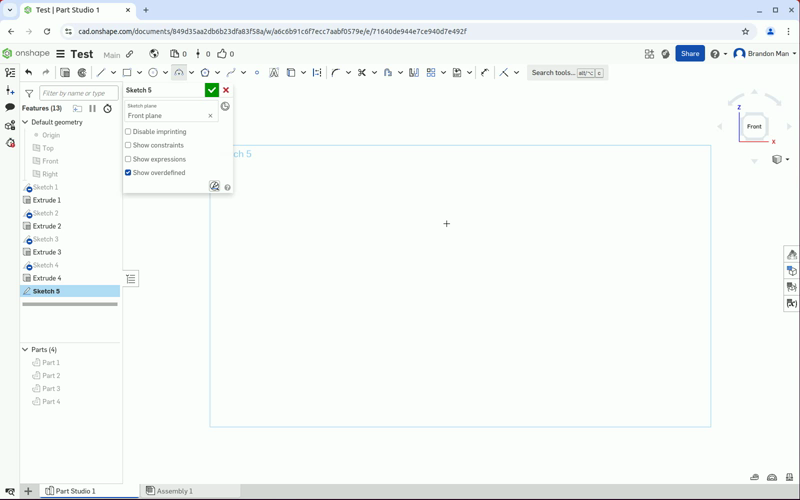
mouse_move(476, 223)
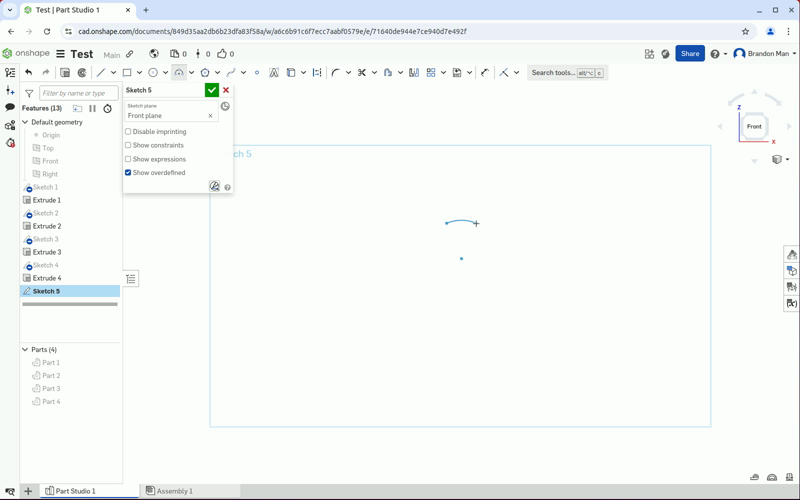
click(476, 223)
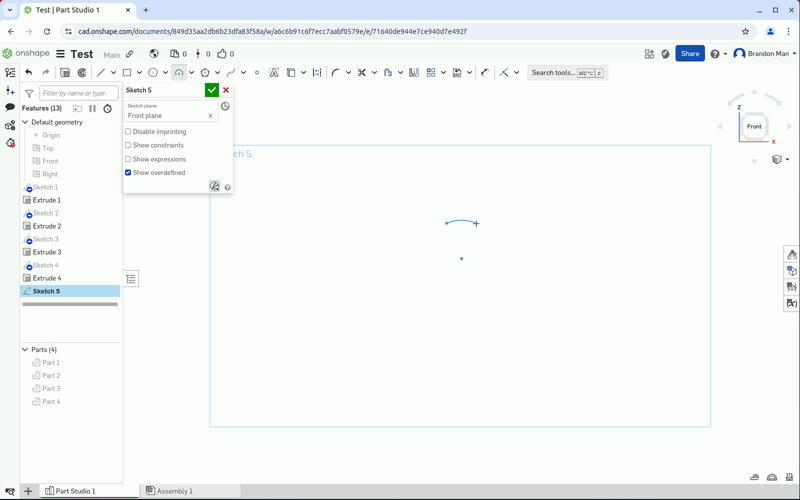
mouse_move(461, 210)
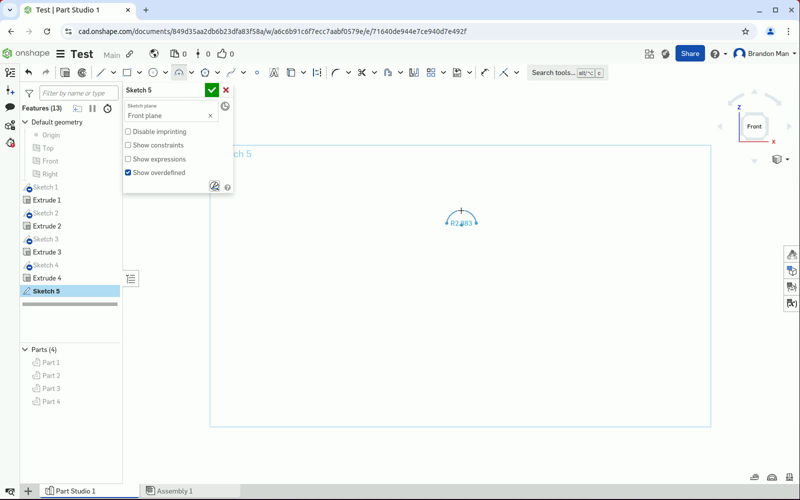
click(461, 210)
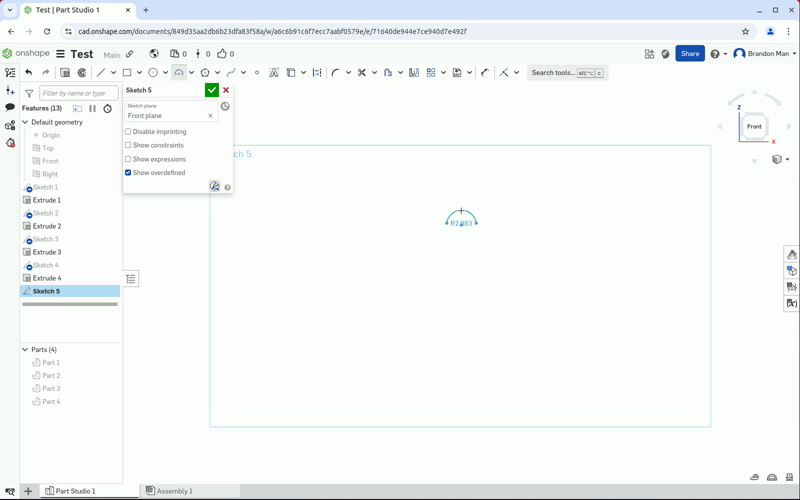
key_up(shift)
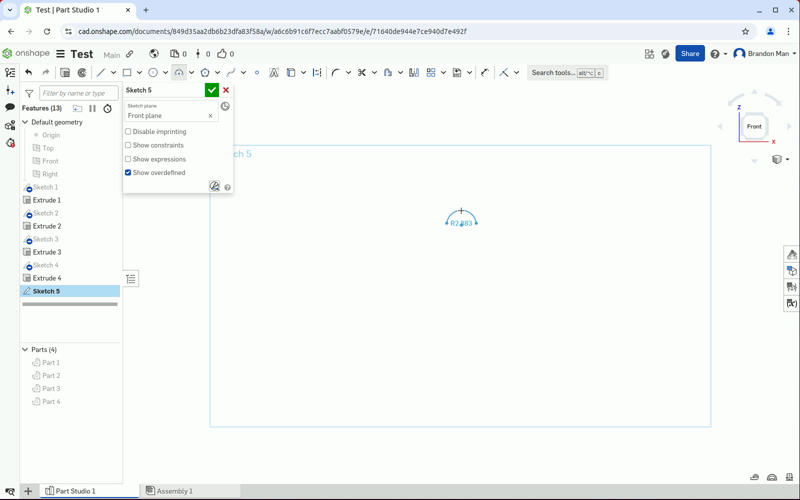
key(esc)
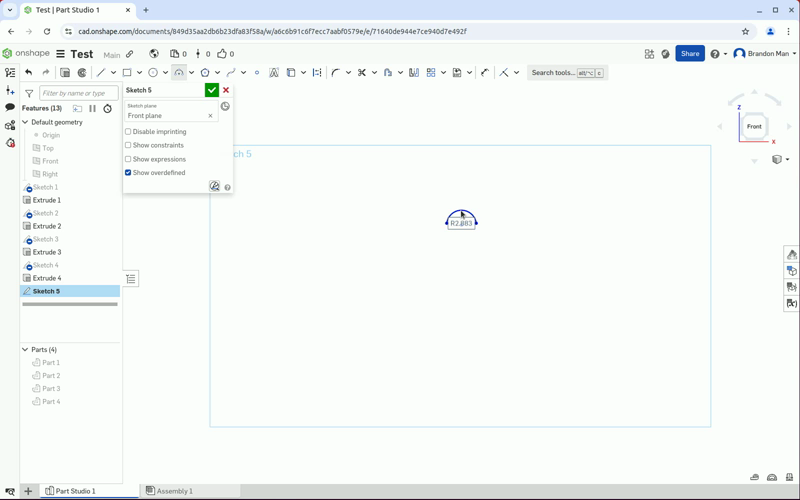
key(l)
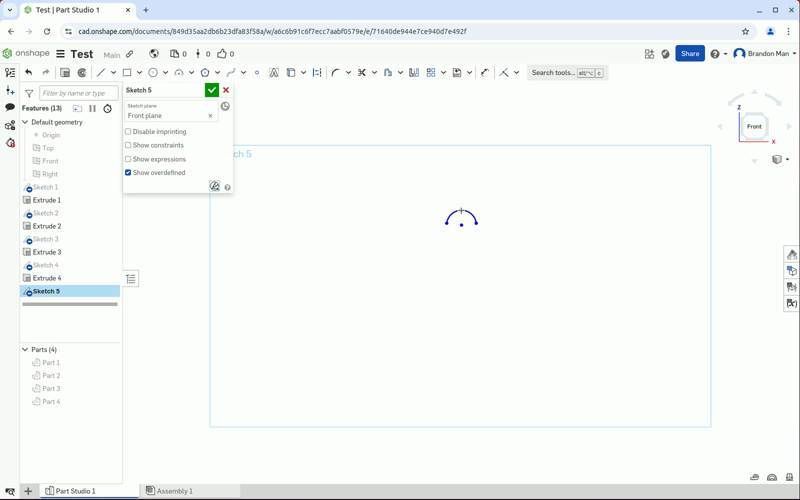
mouse_move(476, 223)
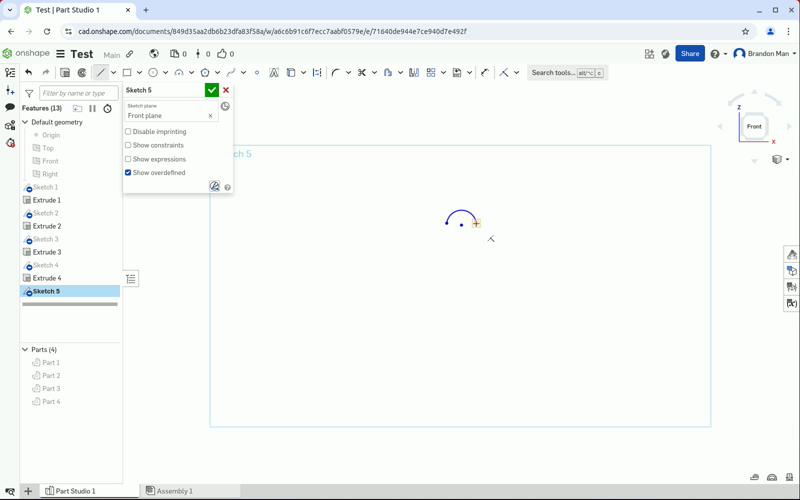
click(476, 223)
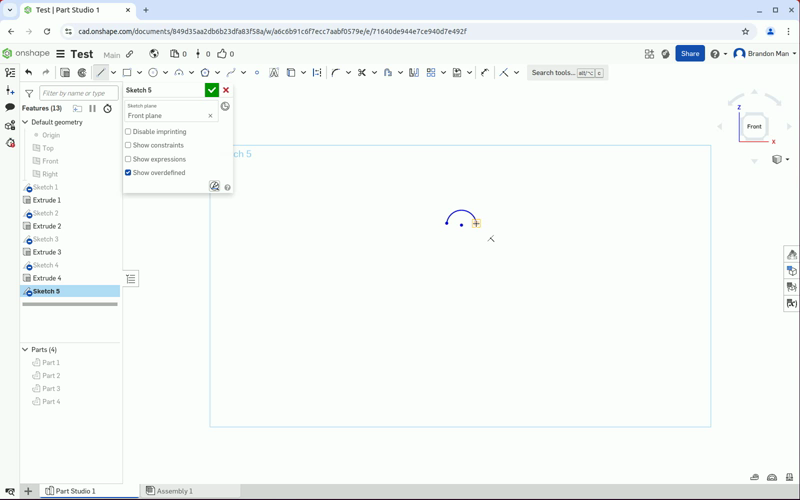
key_down(shift)
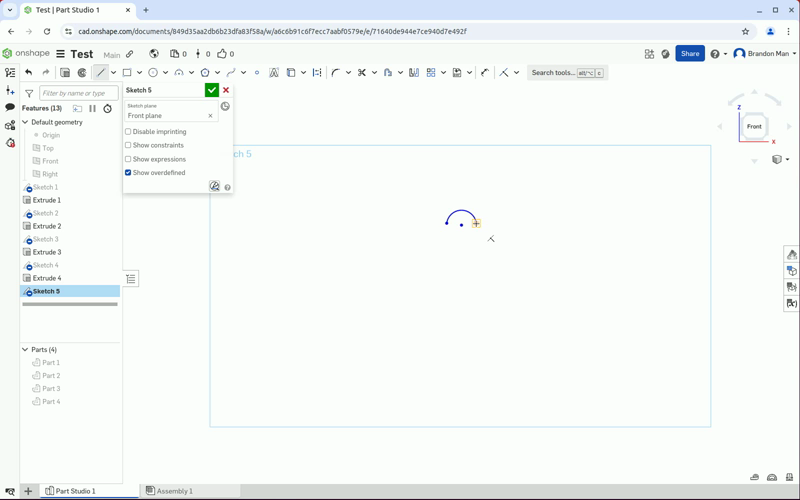
mouse_move(506, 223)
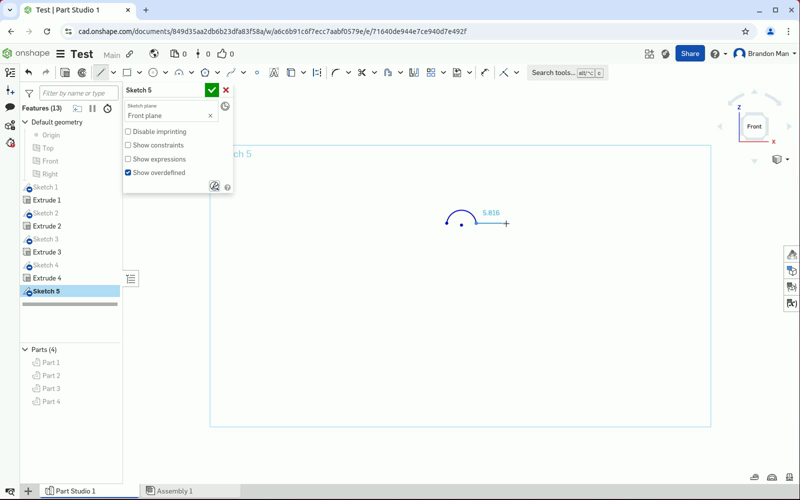
mouse_move(470, 177)
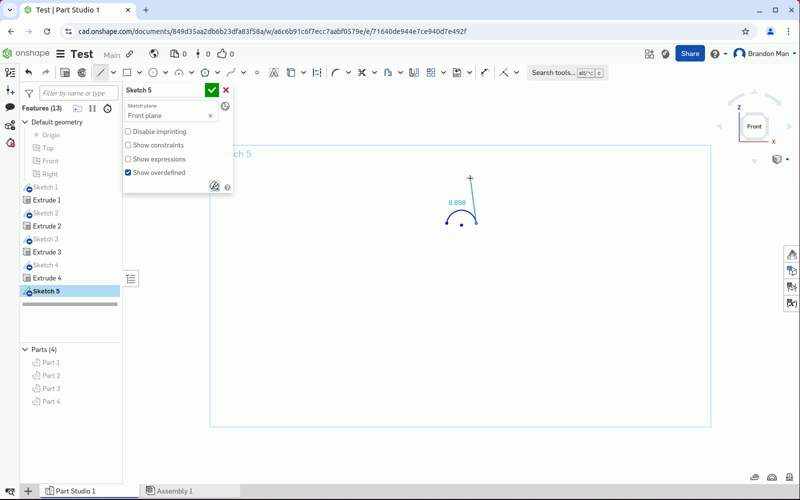
click(470, 177)
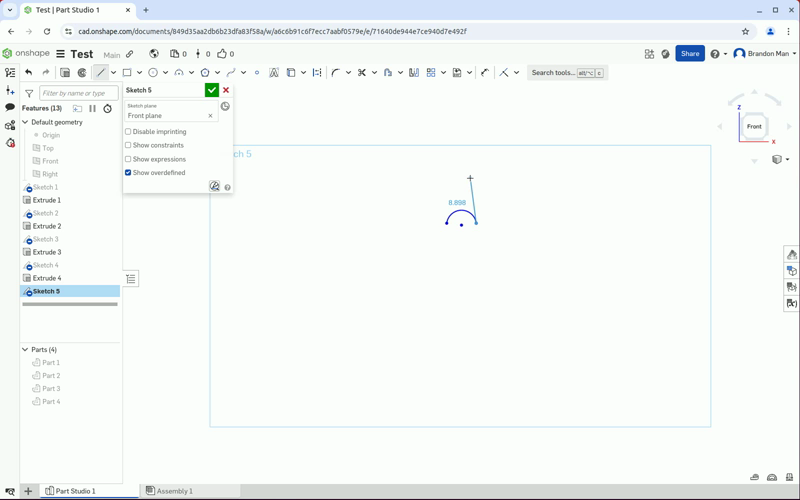
key_up(shift)
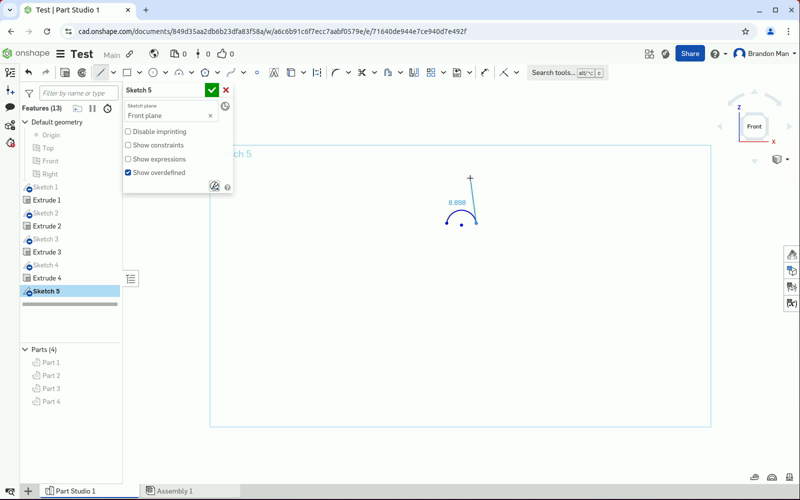
key(esc)
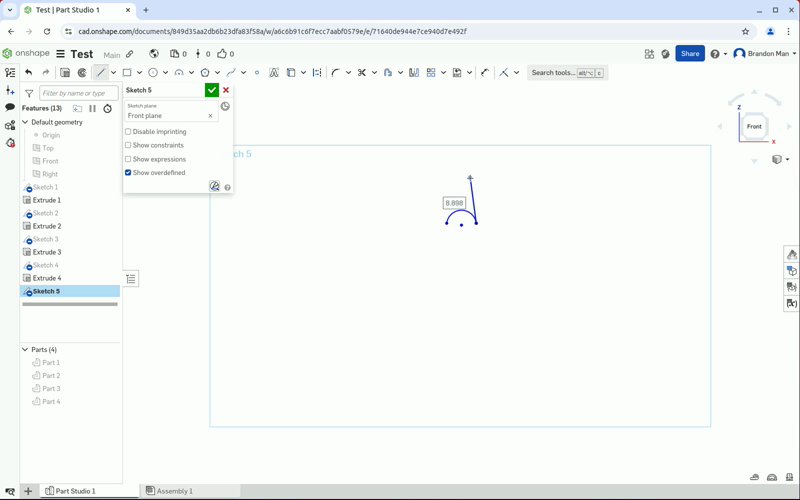
key(a)
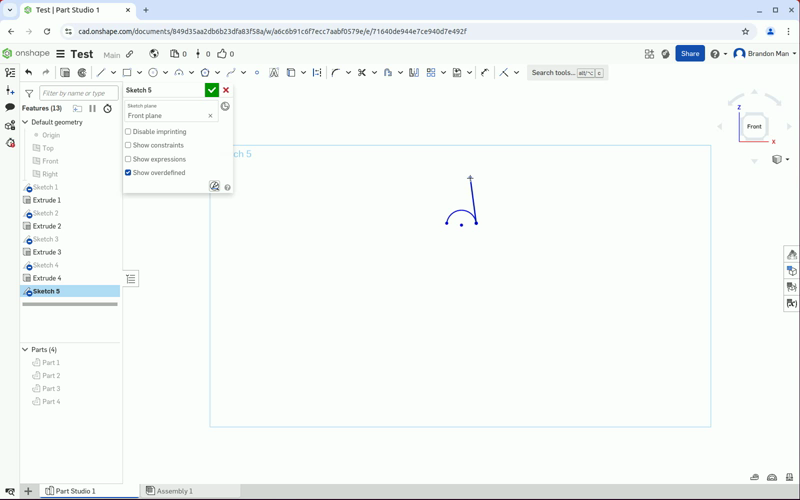
mouse_move(470, 177)
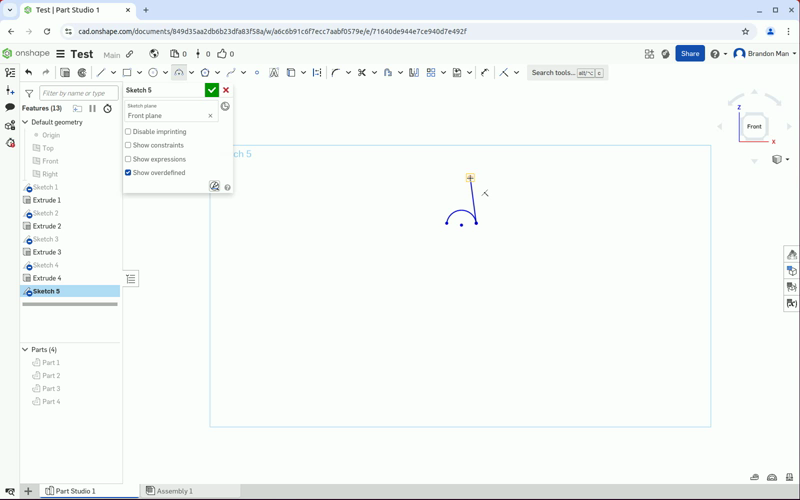
click(470, 177)
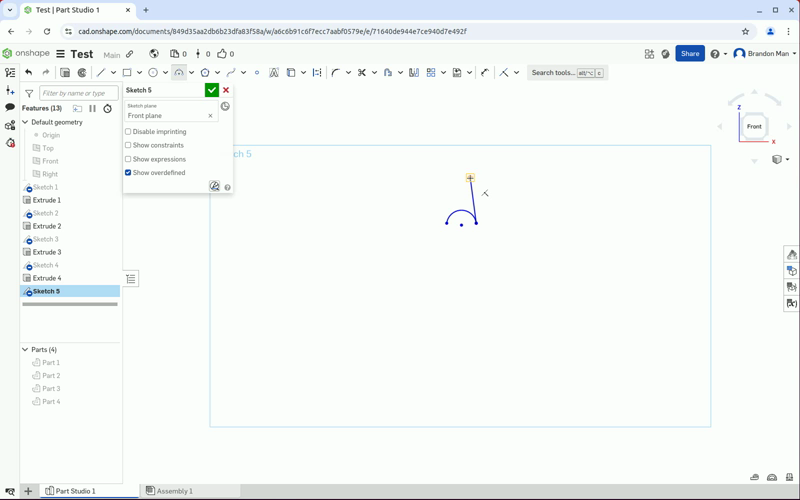
key_down(shift)
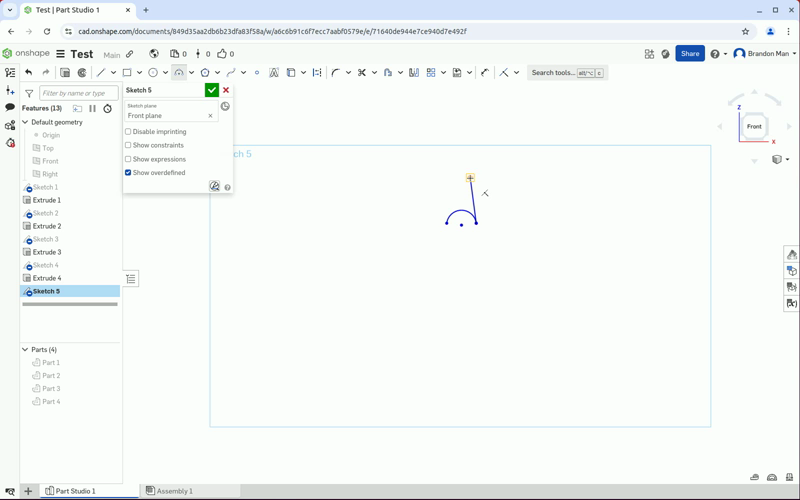
mouse_move(452, 176)
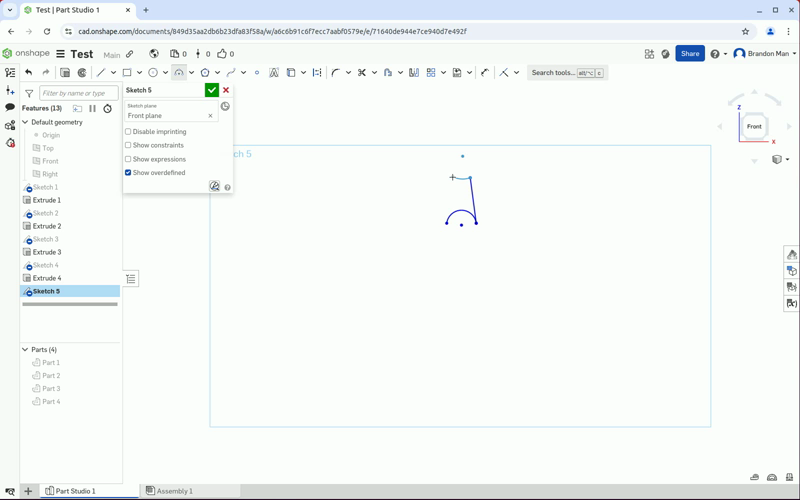
click(452, 176)
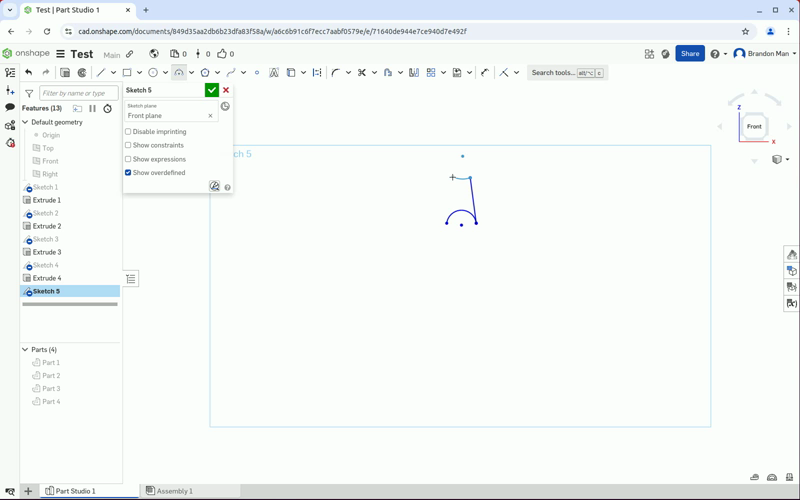
mouse_move(460, 186)
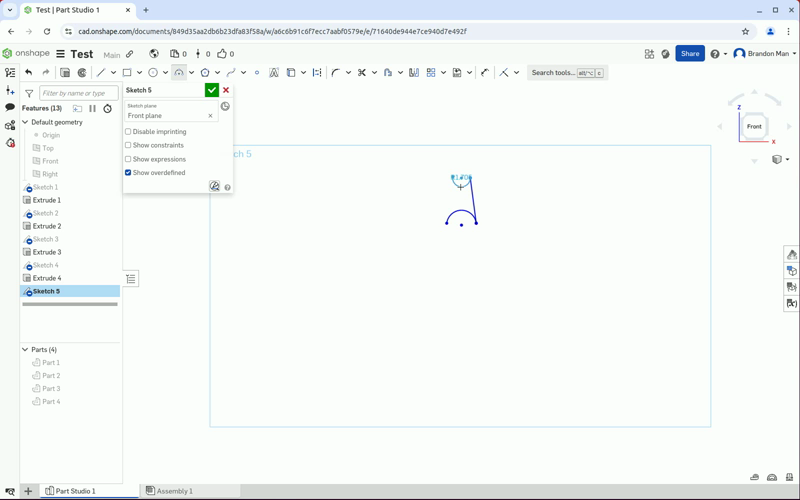
click(460, 186)
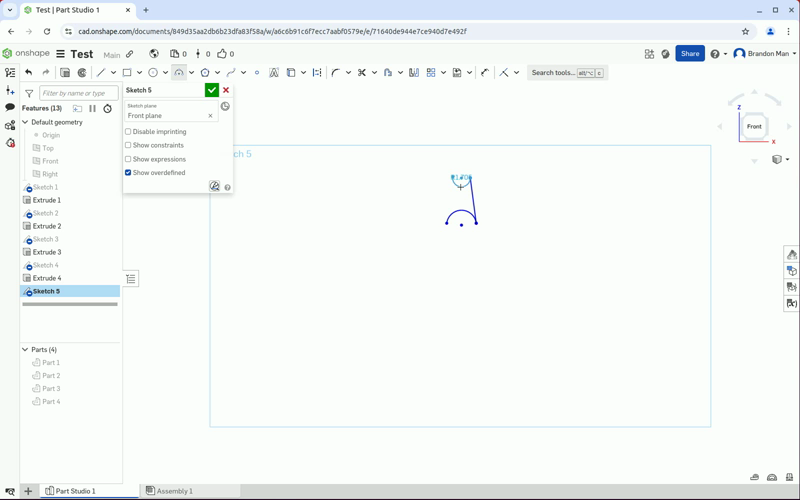
key_up(shift)
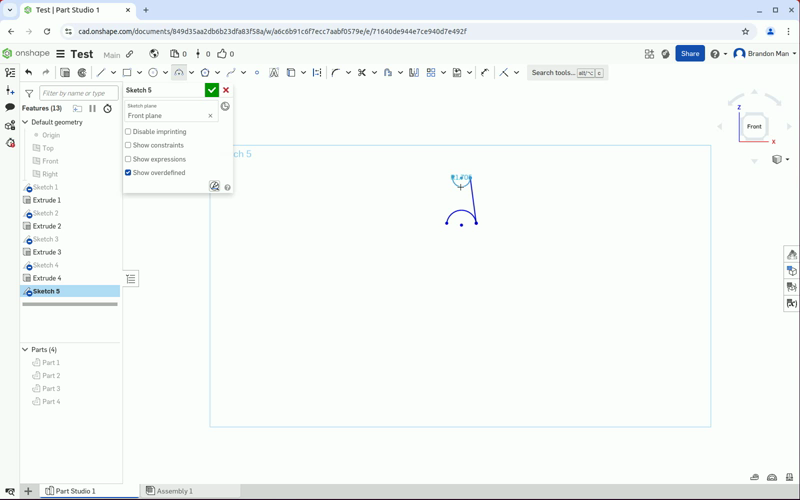
key(esc)
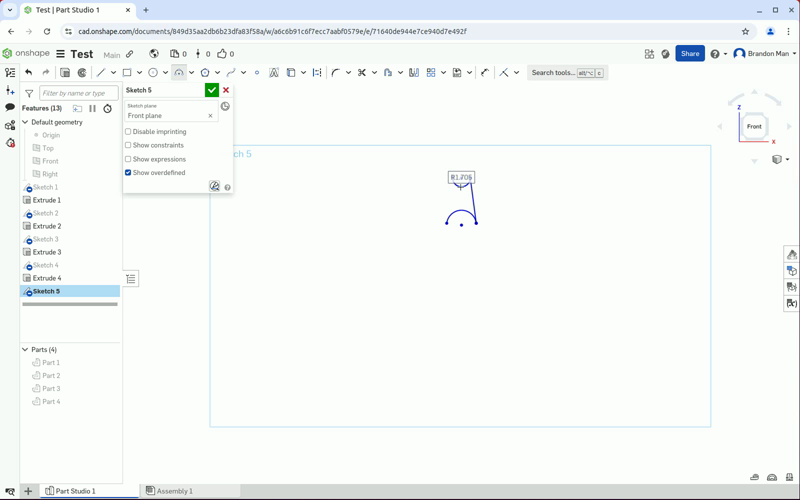
key(l)
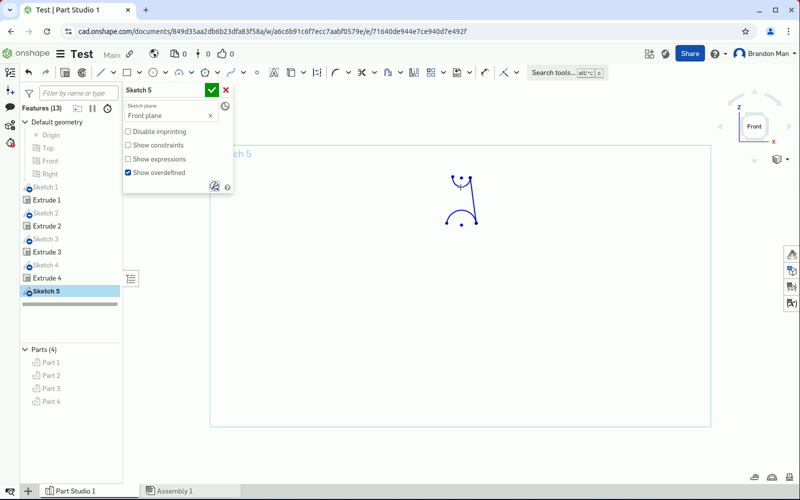
mouse_move(452, 176)
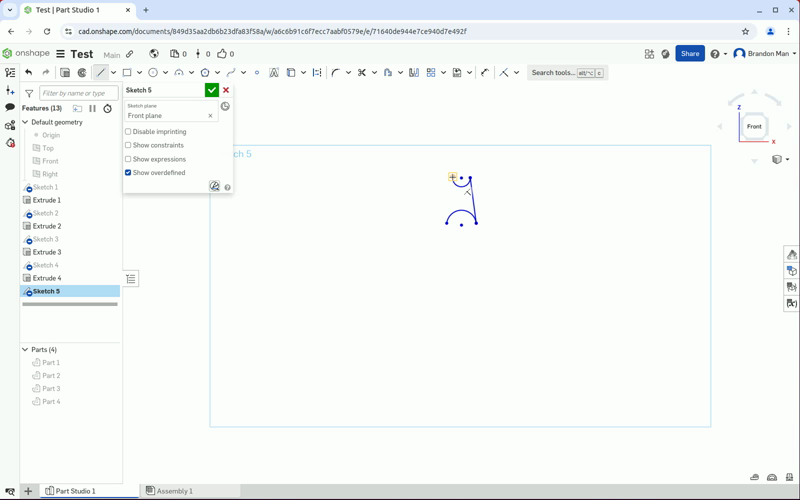
click(452, 176)
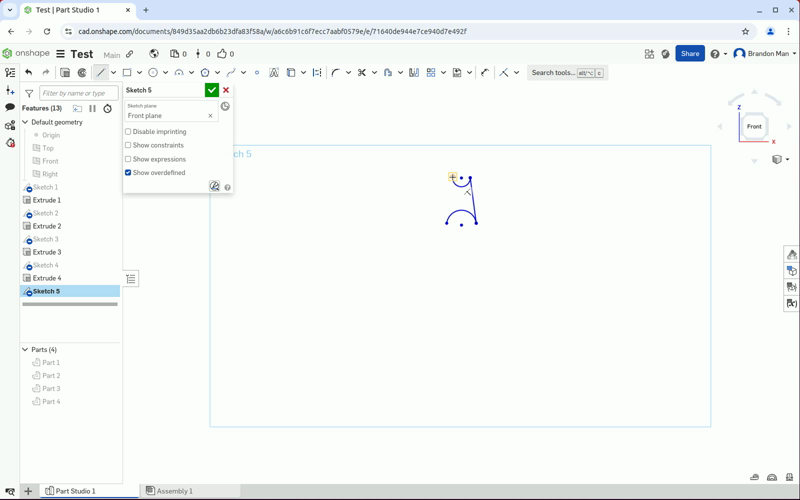
mouse_move(482, 176)
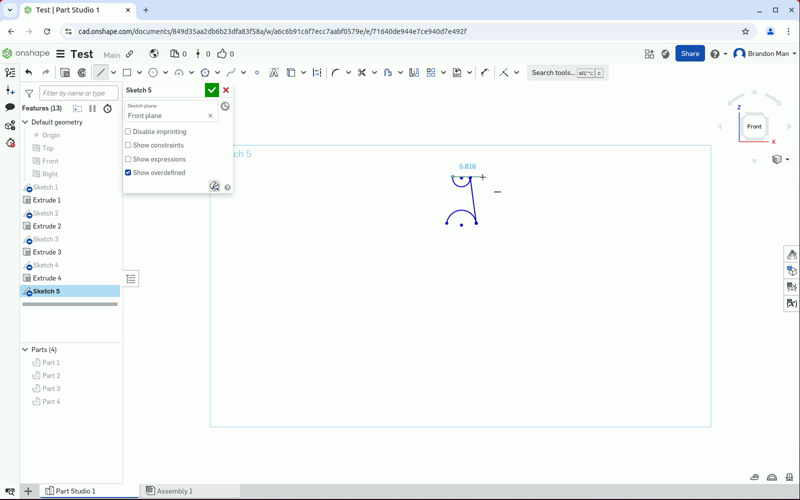
key_down(shift)
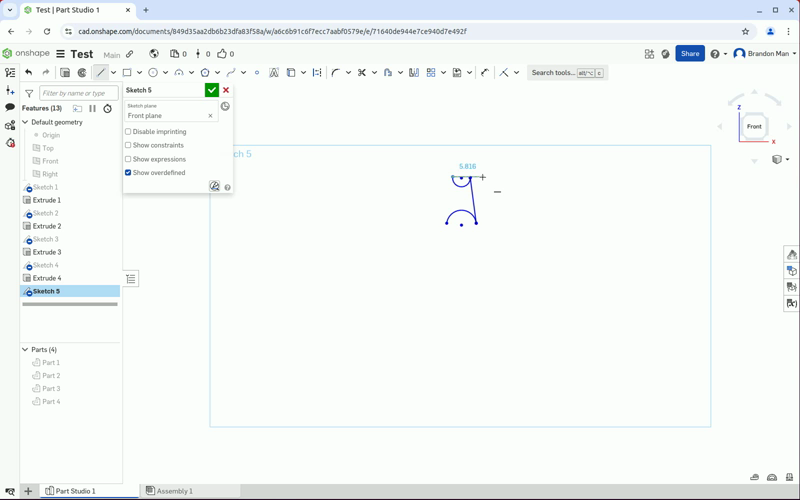
mouse_move(446, 223)
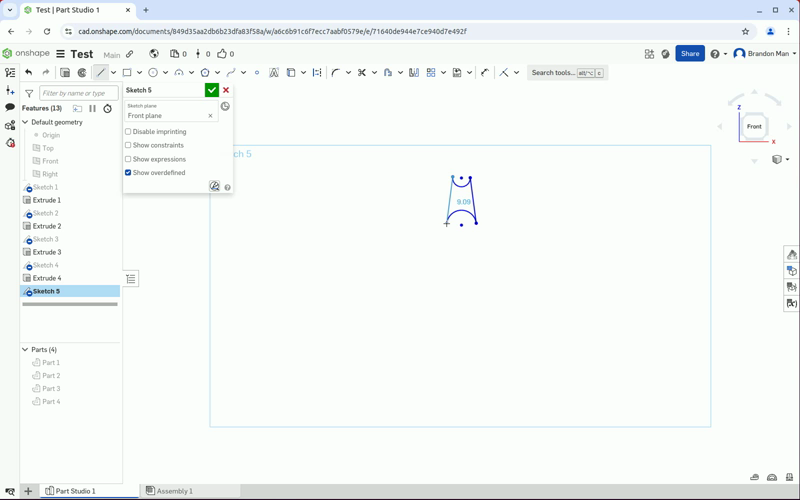
key_up(shift)
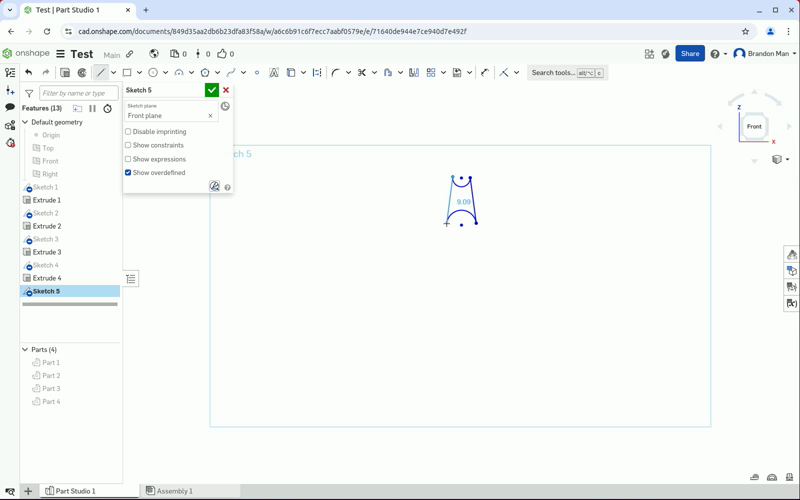
click(446, 223)
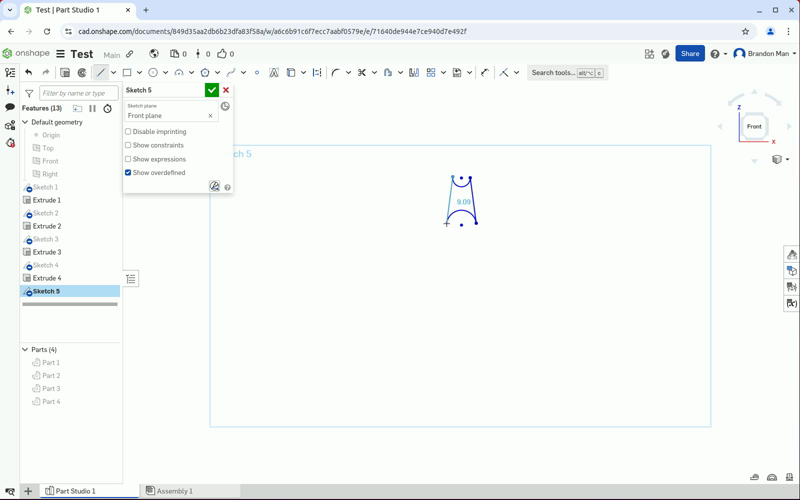
key(esc)
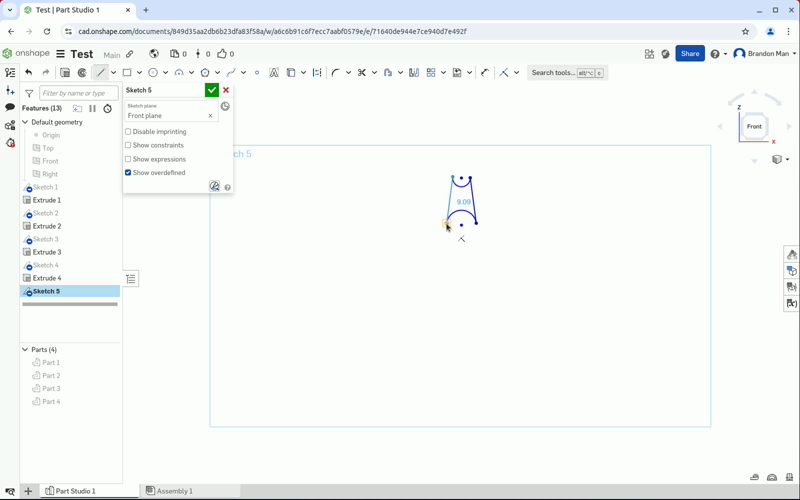
key(c)
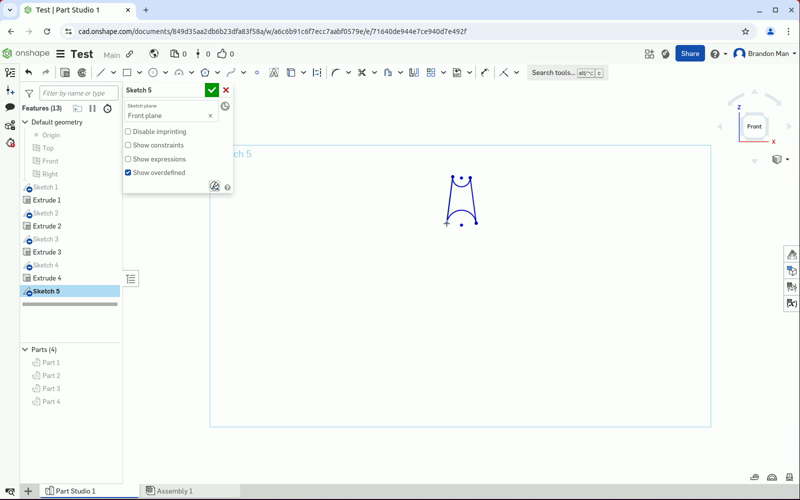
key_down(shift)
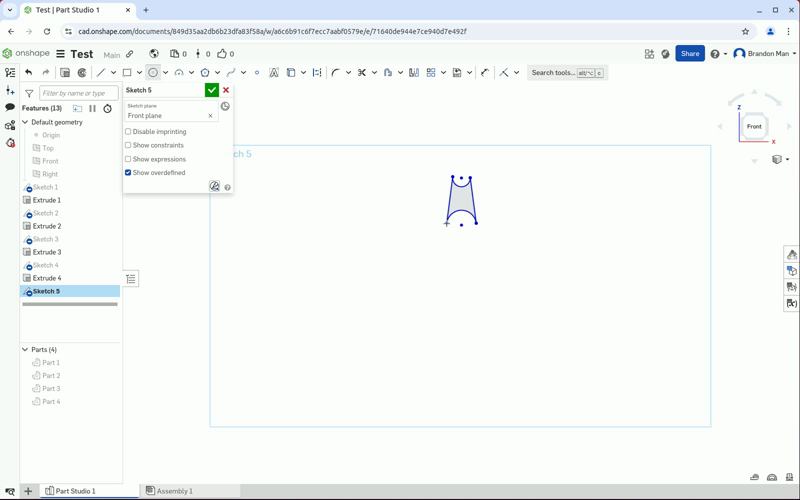
mouse_move(456, 192)
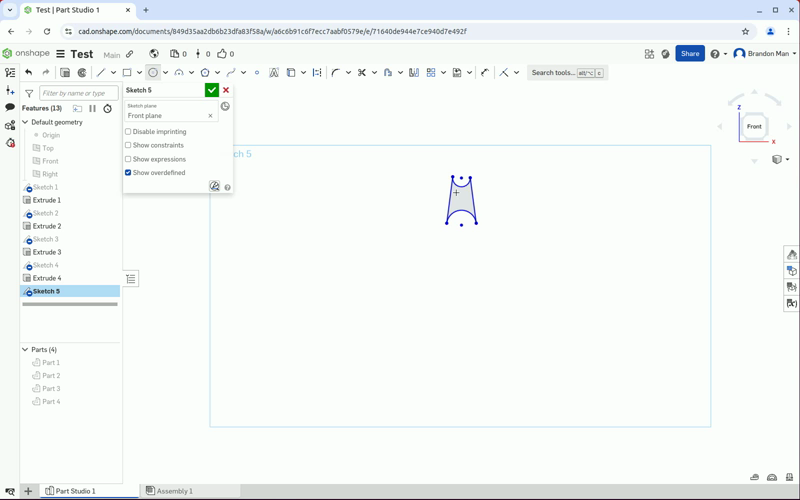
click(456, 192)
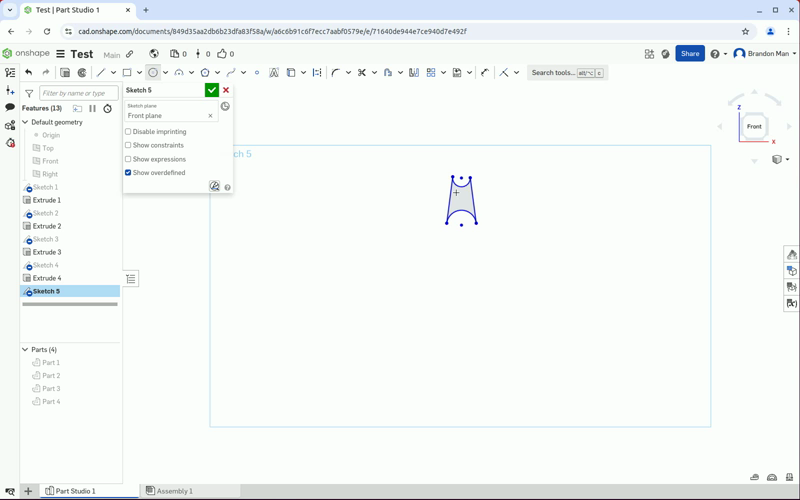
key_up(shift)
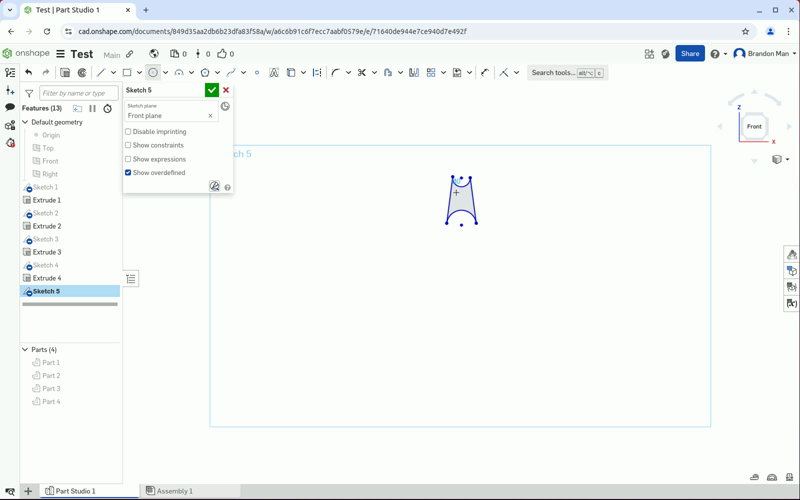
mouse_move(459, 192)
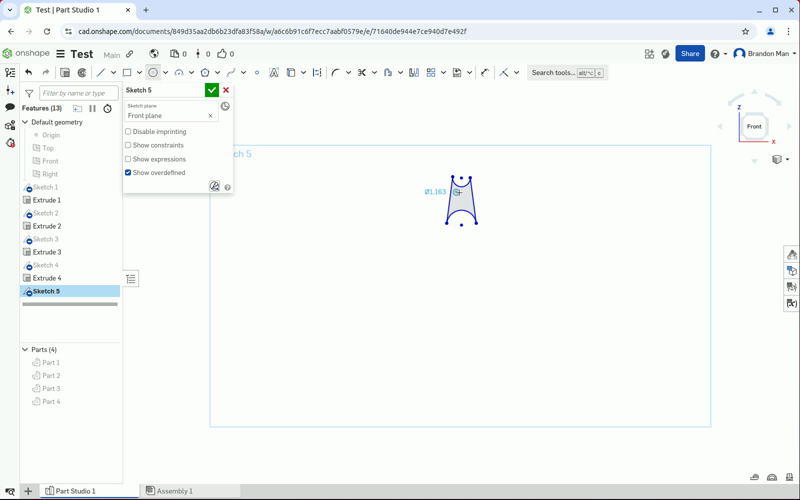
click(459, 192)
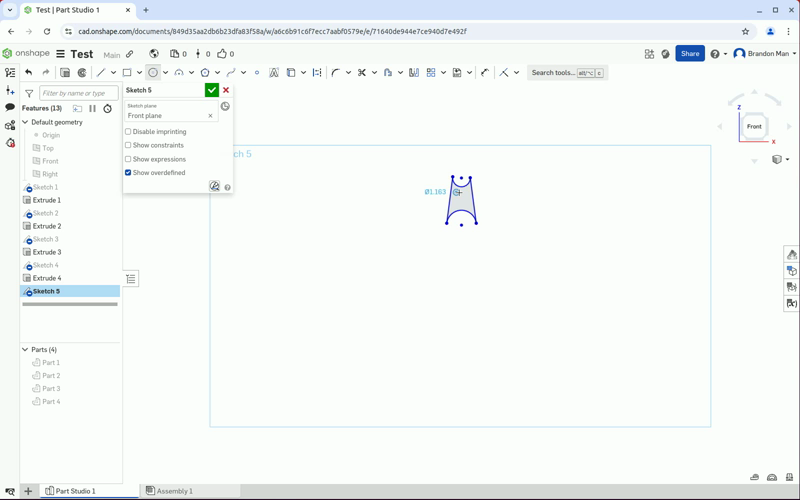
key(esc)
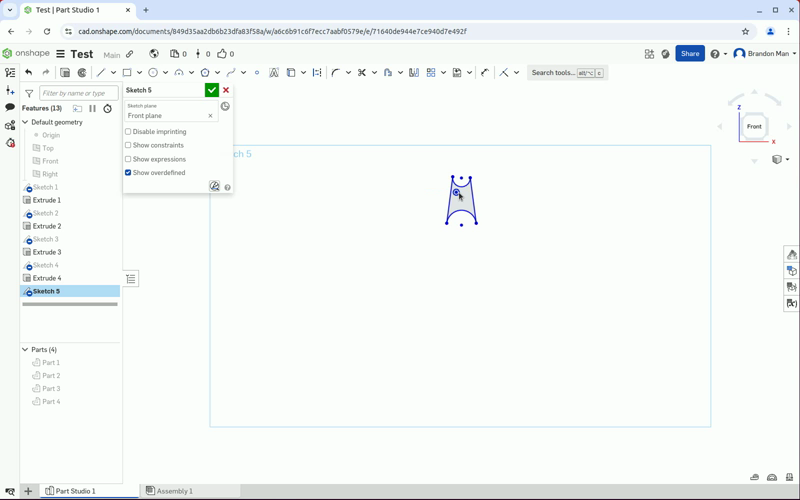
mouse_move(451, 200)
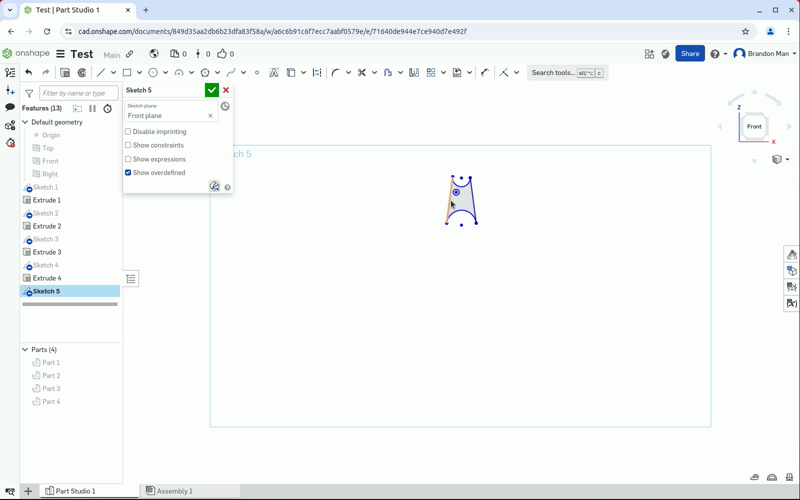
scroll(6)
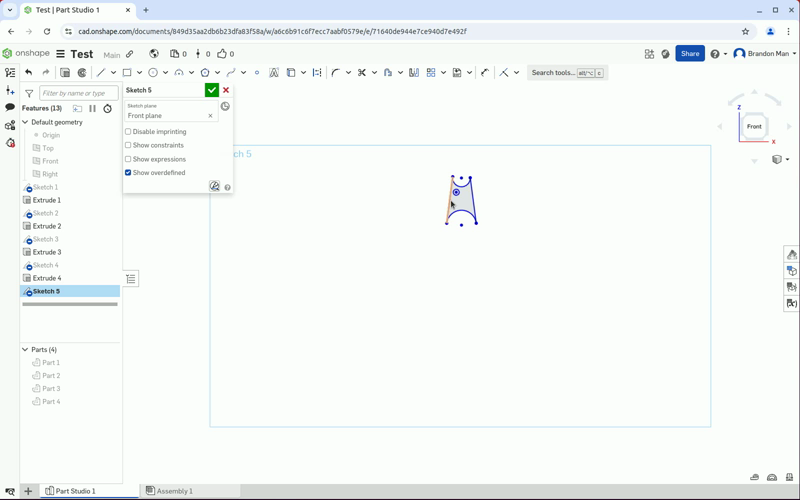
scroll(6)
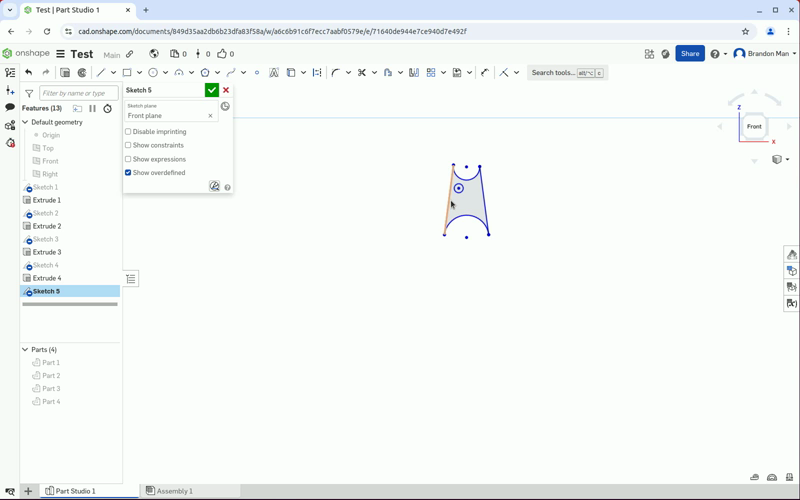
scroll(6)
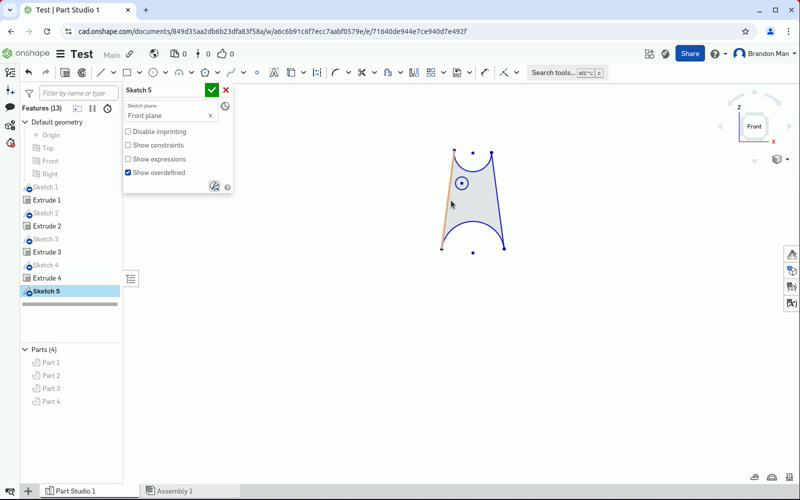
scroll(6)
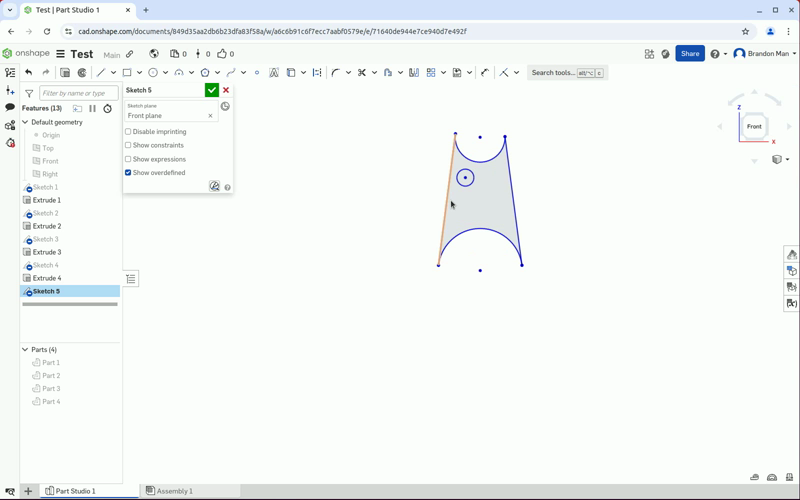
scroll(6)
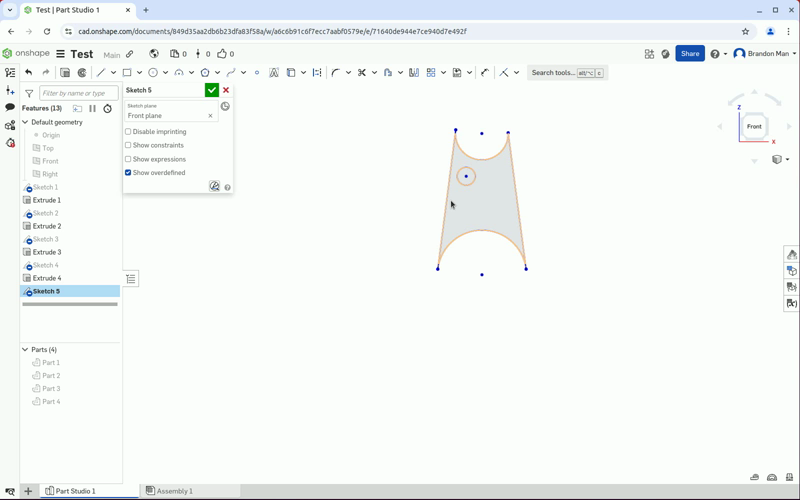
scroll(6)
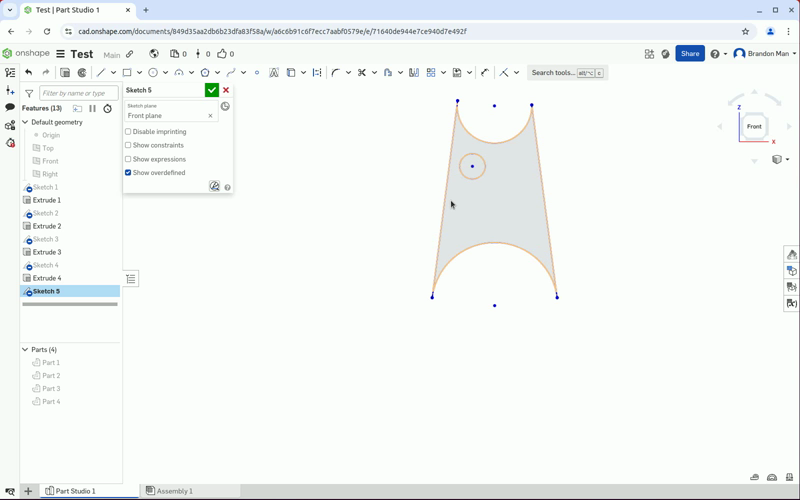
scroll(6)
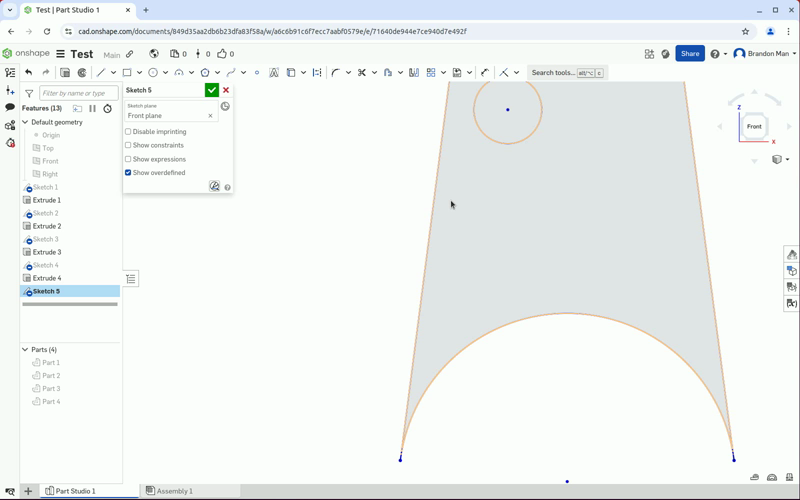
click(451, 200)
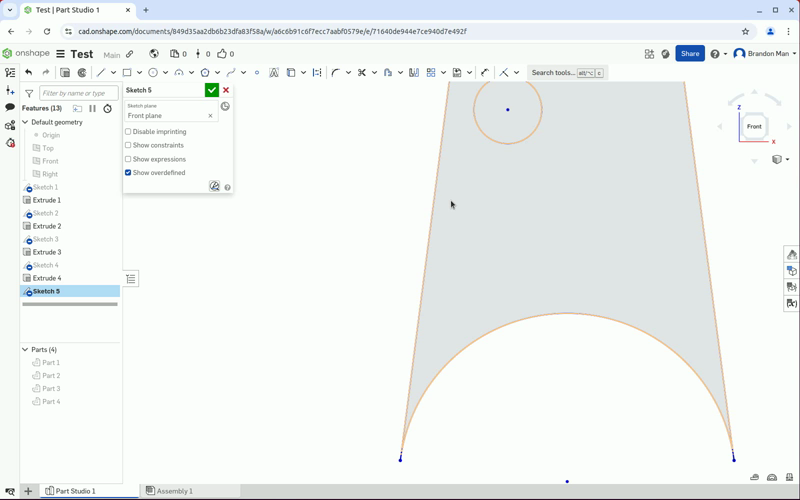
scroll(-6)
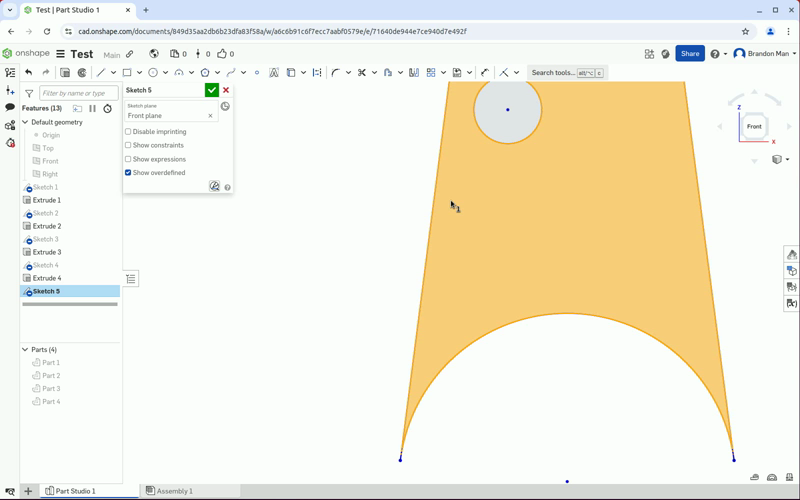
scroll(-6)
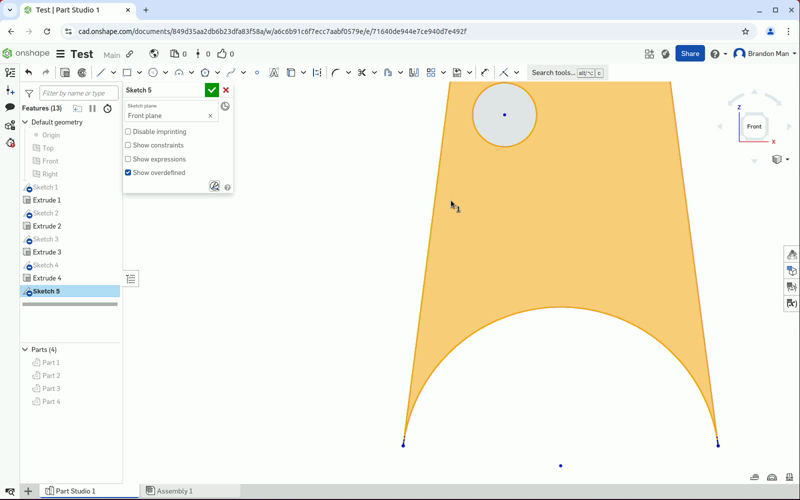
scroll(-6)
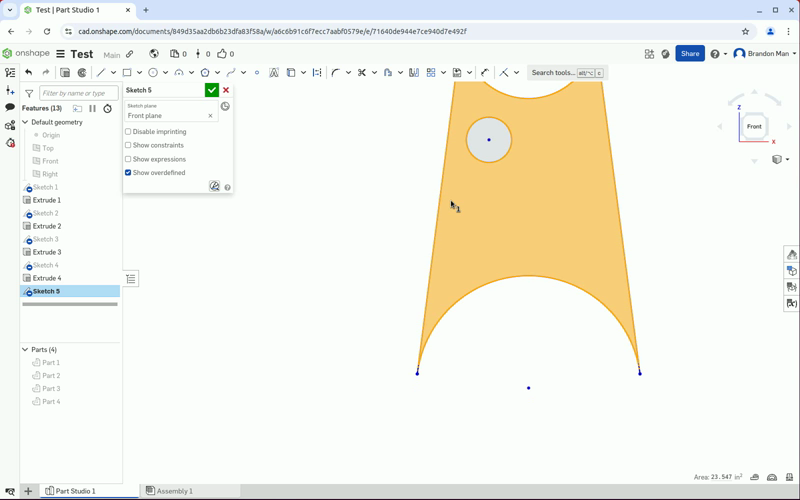
scroll(-6)
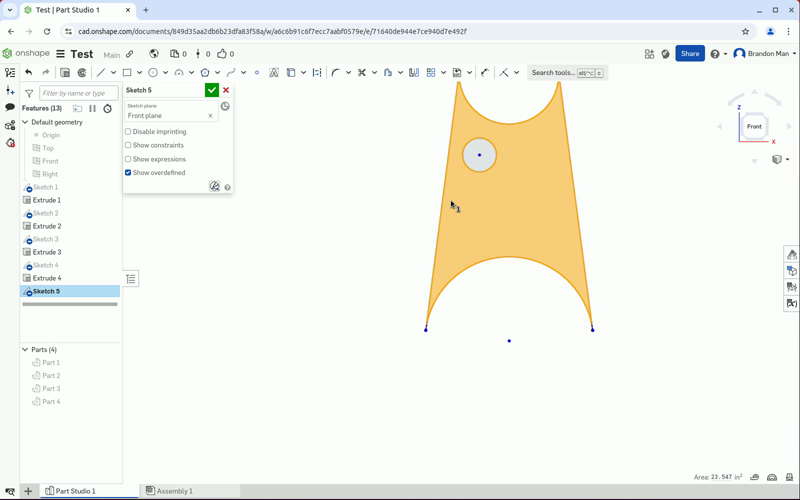
scroll(-6)
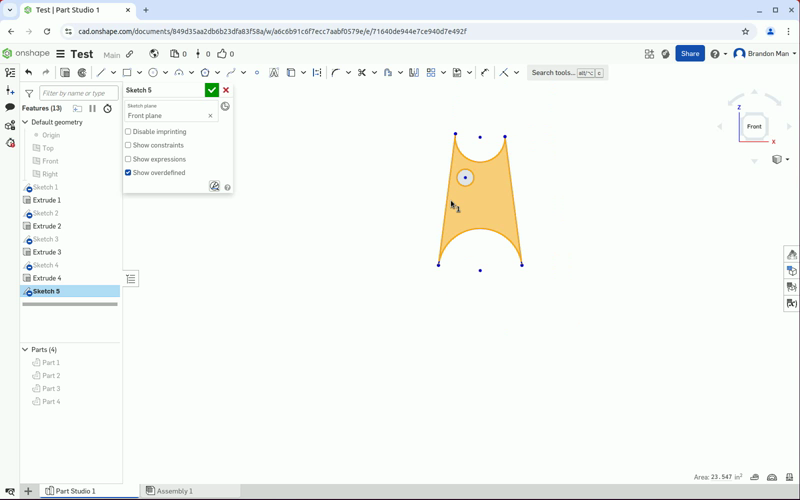
scroll(-6)
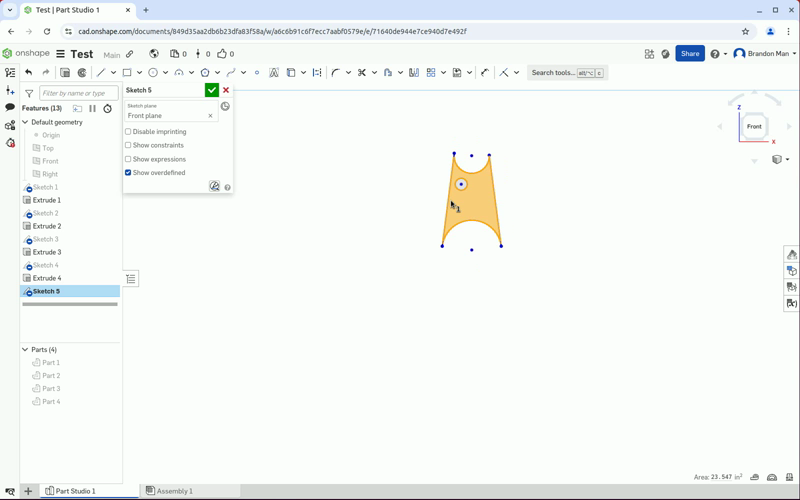
scroll(-6)
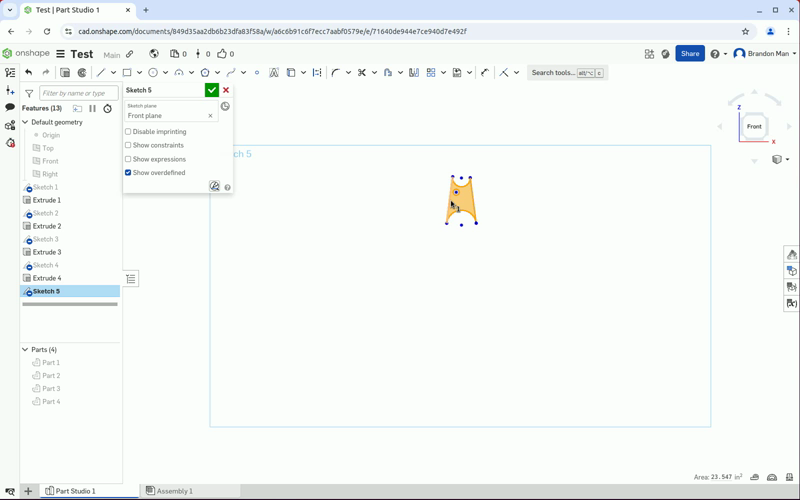
mouse_move(73, 352)
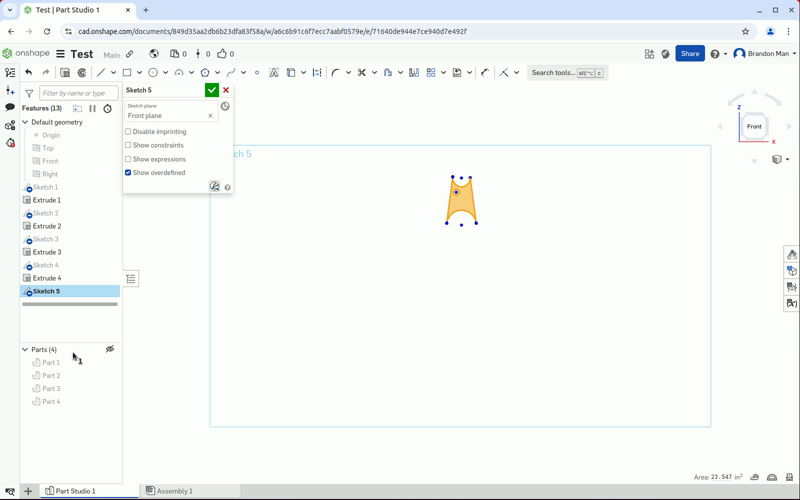
key(shift+y)
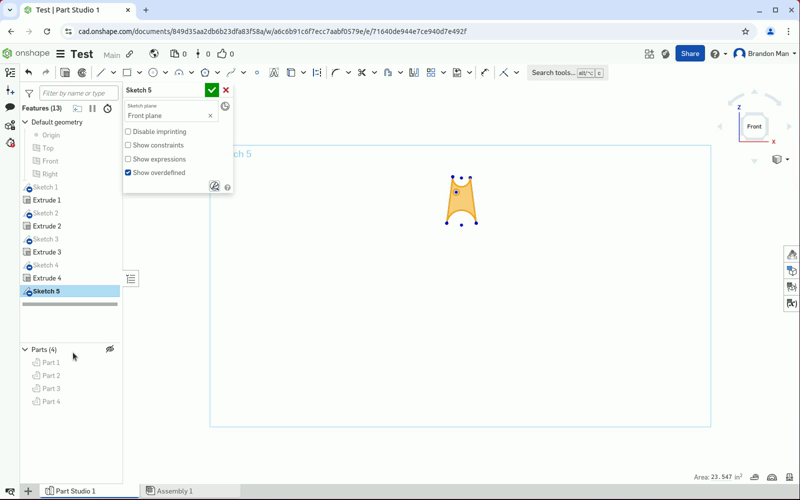
key(shift+e)
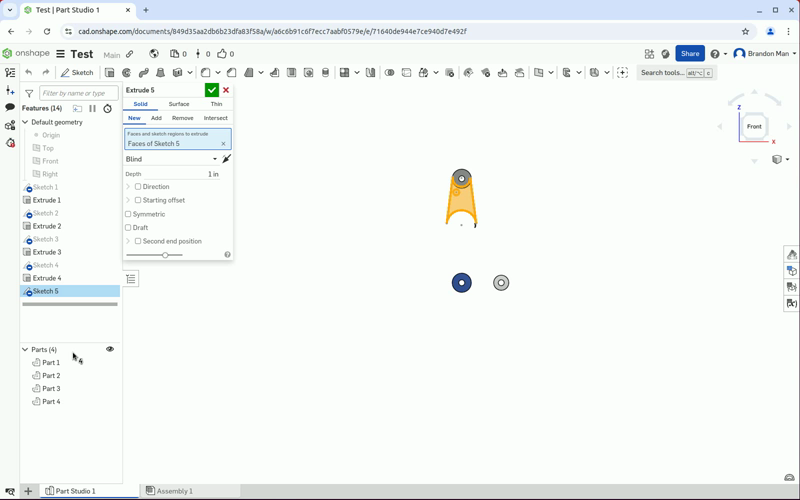
mouse_move(143, 106)
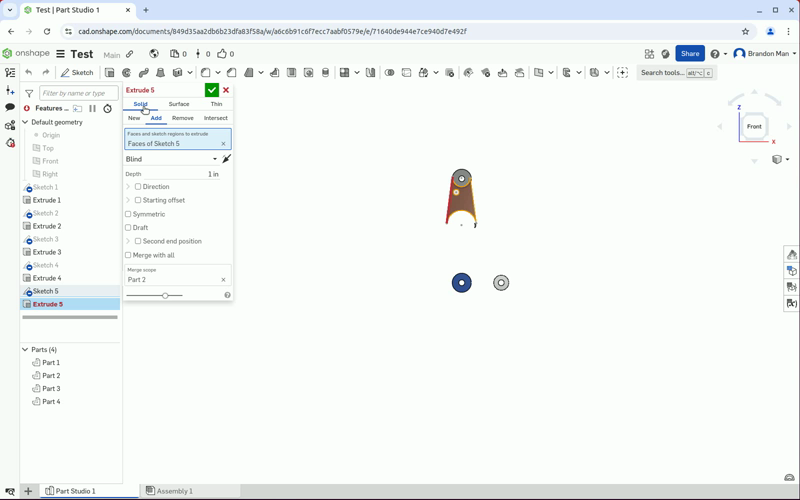
click(143, 106)
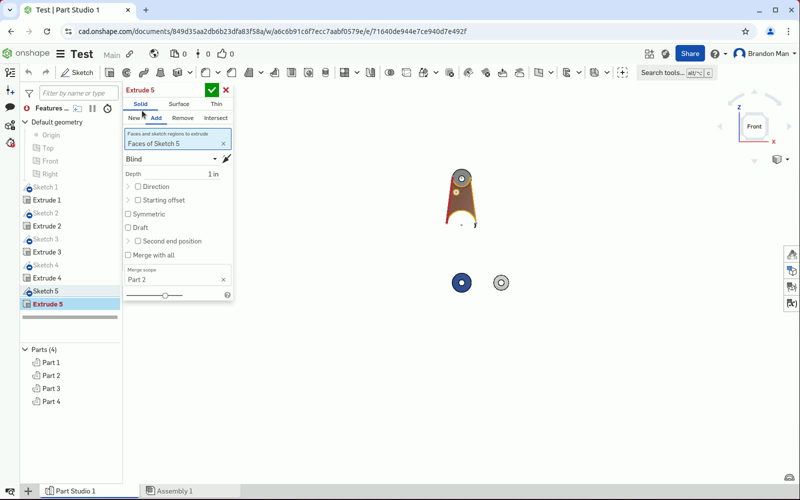
mouse_move(137, 120)
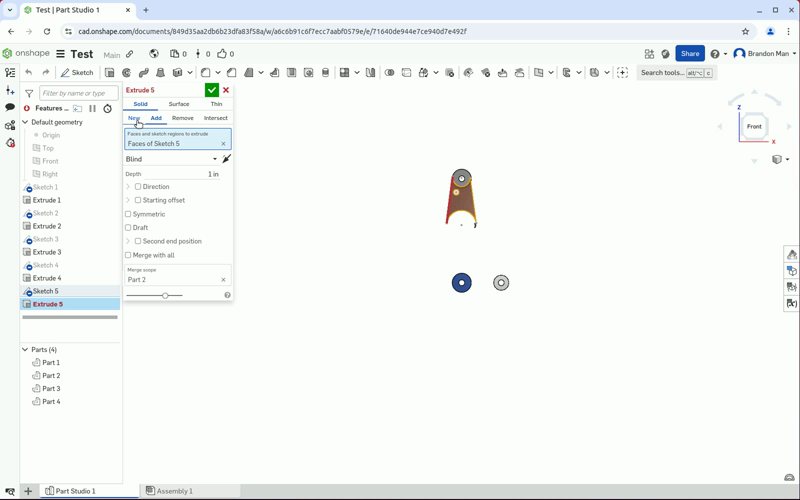
click(137, 120)
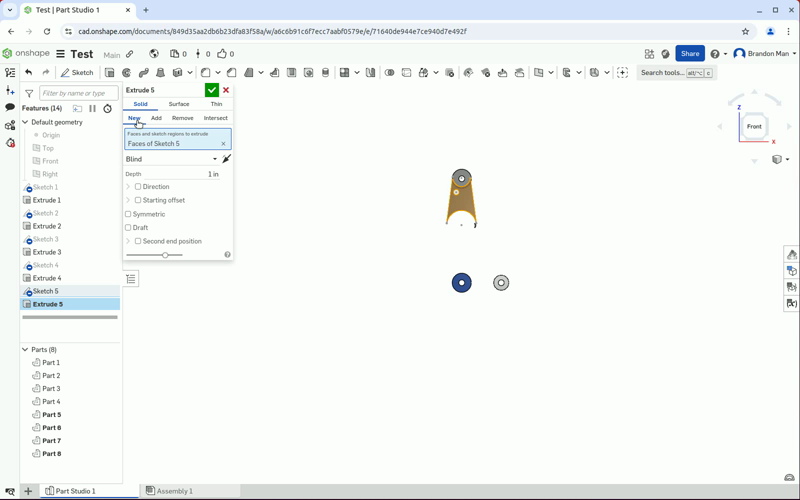
key(tab, 4)
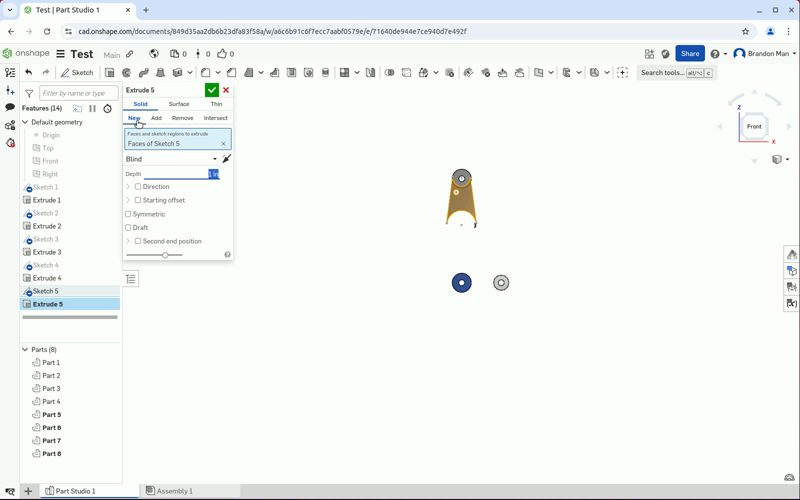
text(0.481)
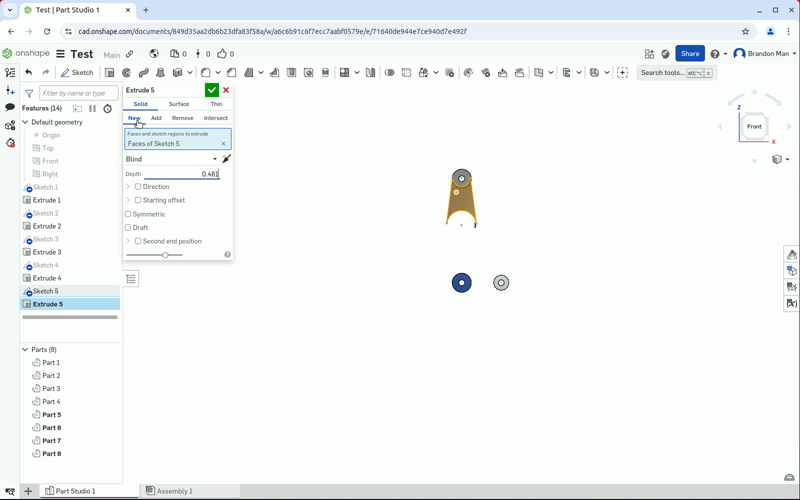
key(enter)
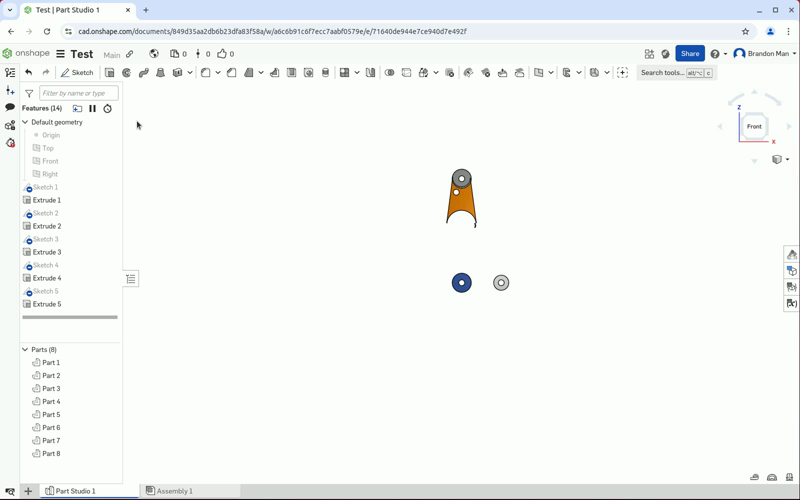
key(shift+h)
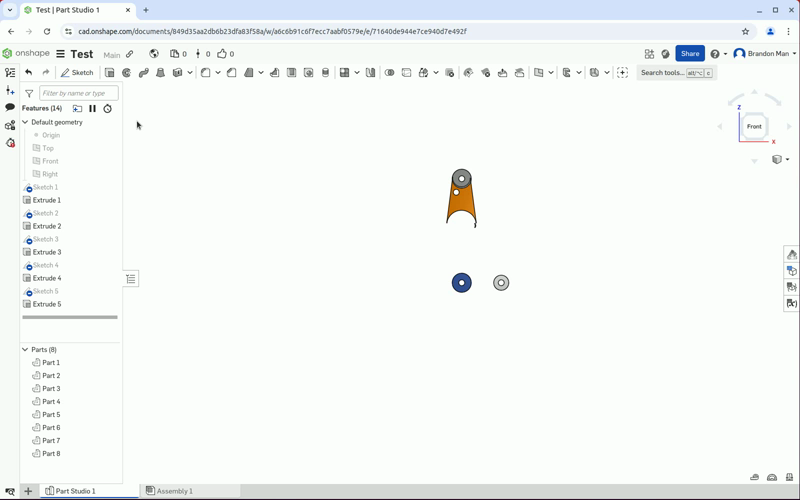
key(shift+h)
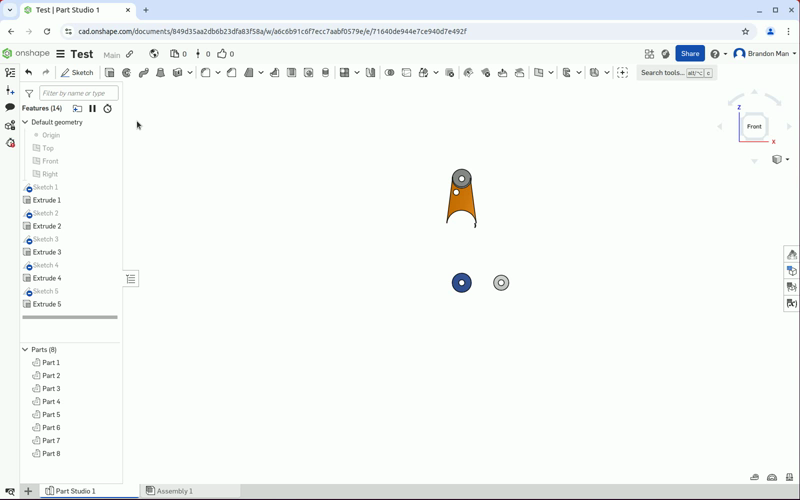
mouse_move(73, 189)
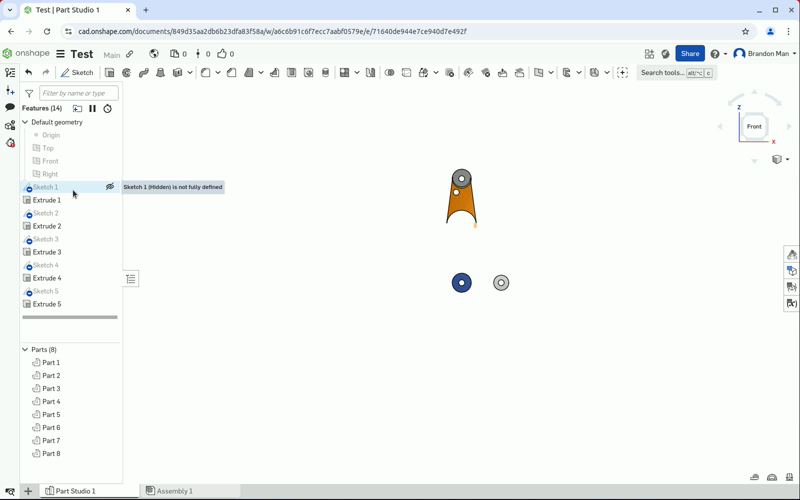
click(73, 189)
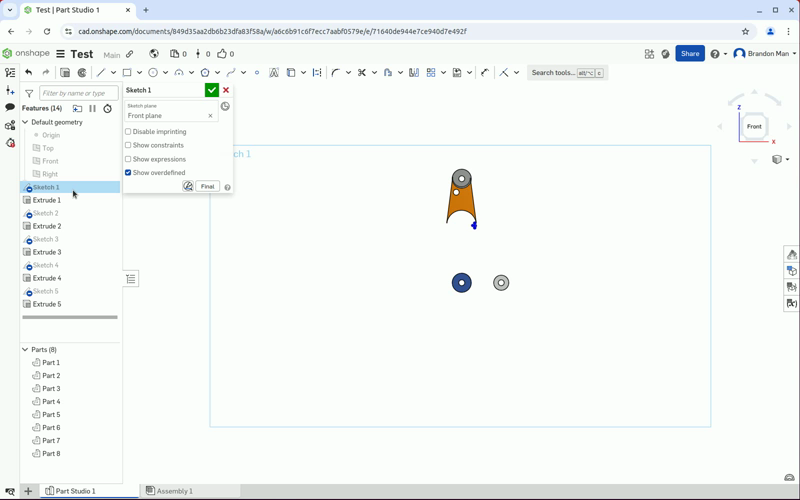
mouse_move(229, 92)
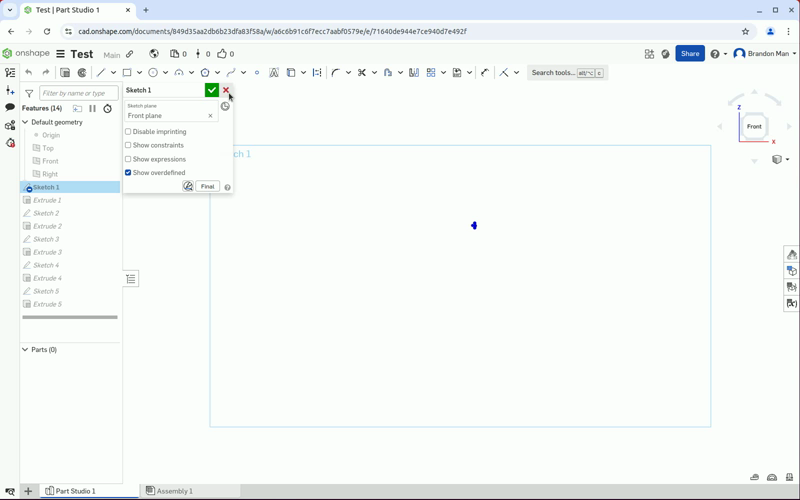
click(229, 92)
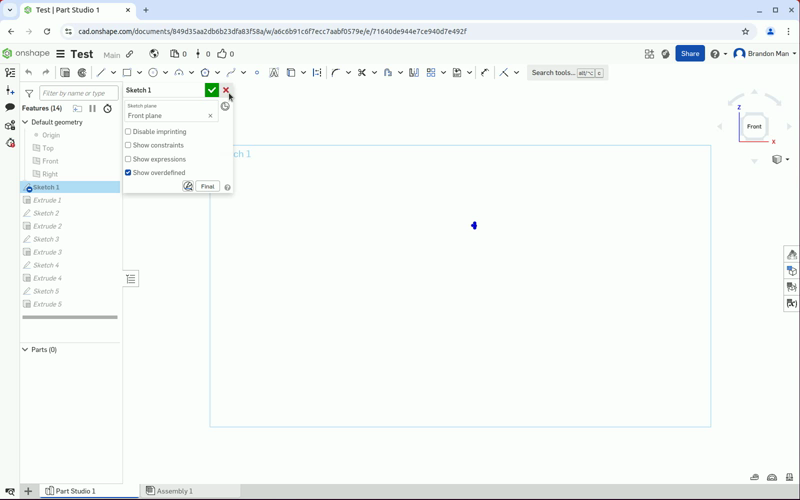
key(shift+s)
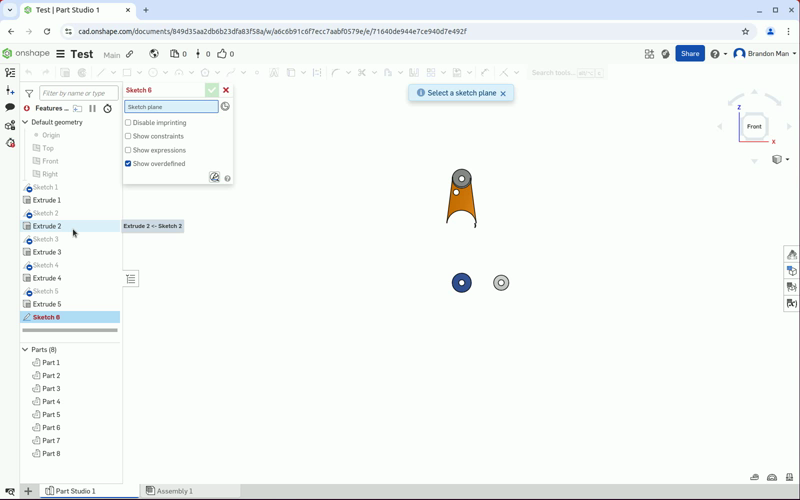
scroll(3)
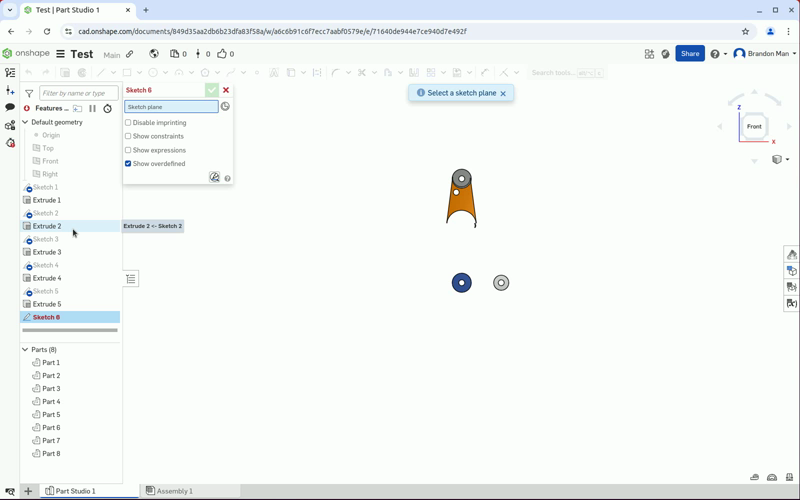
mouse_move(73, 163)
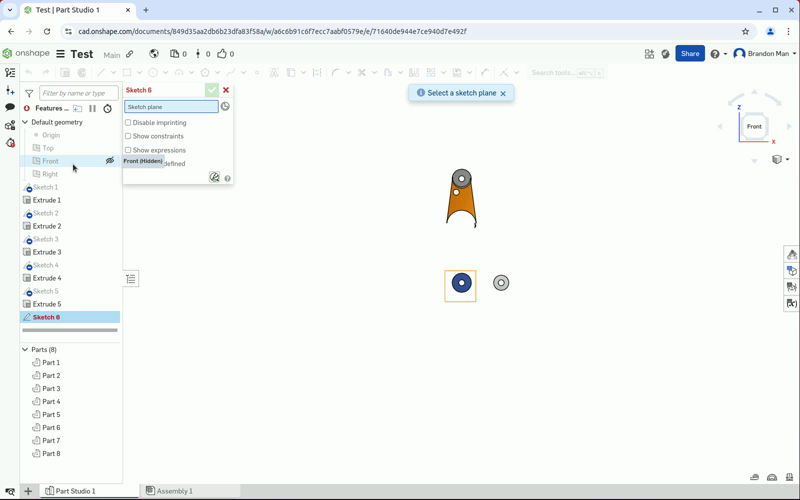
click(73, 163)
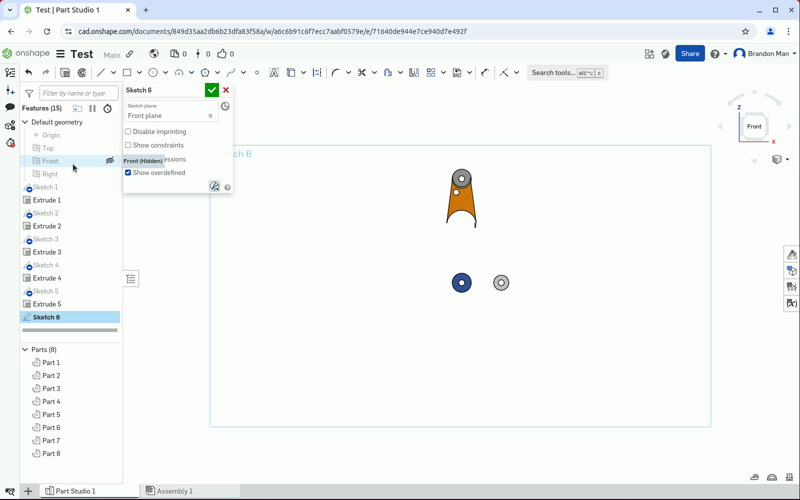
mouse_move(73, 352)
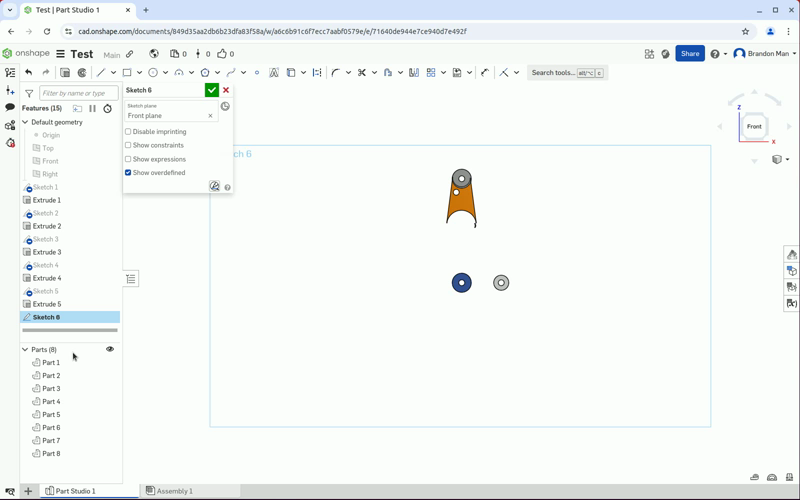
key(y)
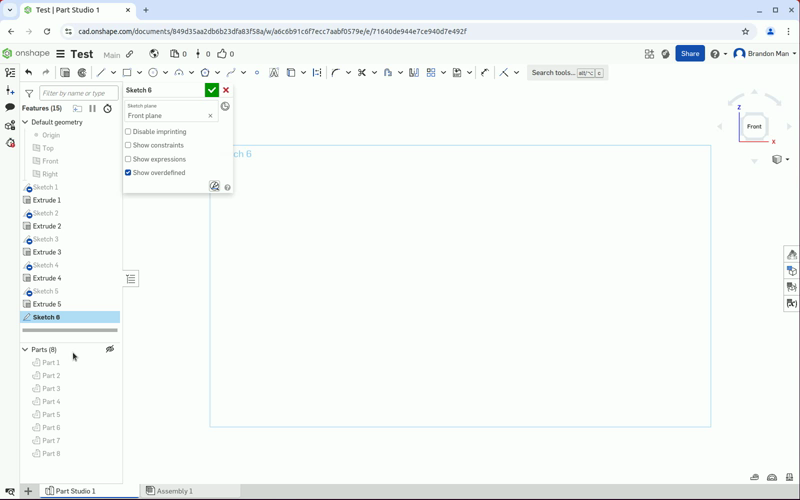
key(l)
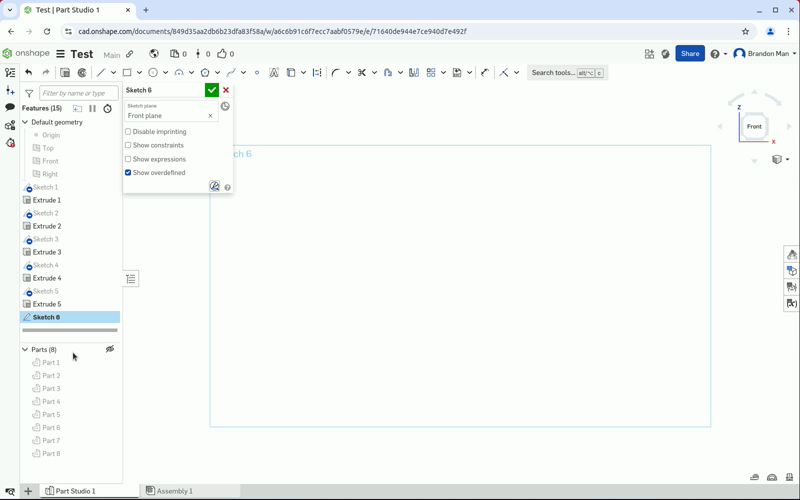
key_down(shift)
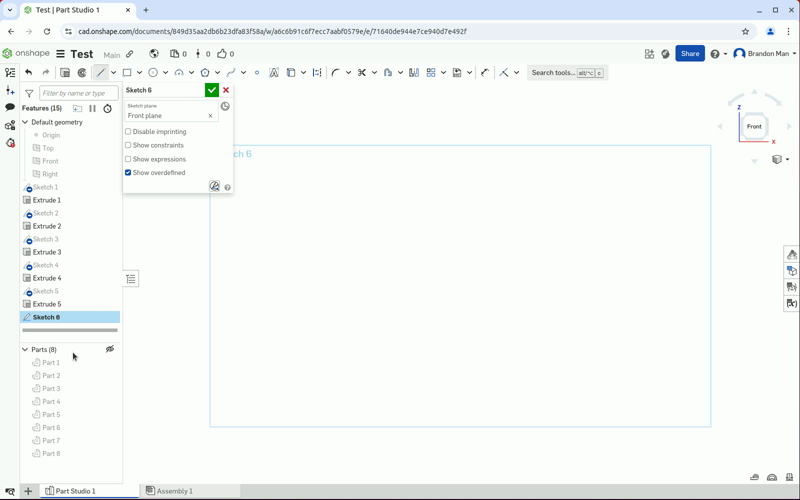
mouse_move(446, 226)
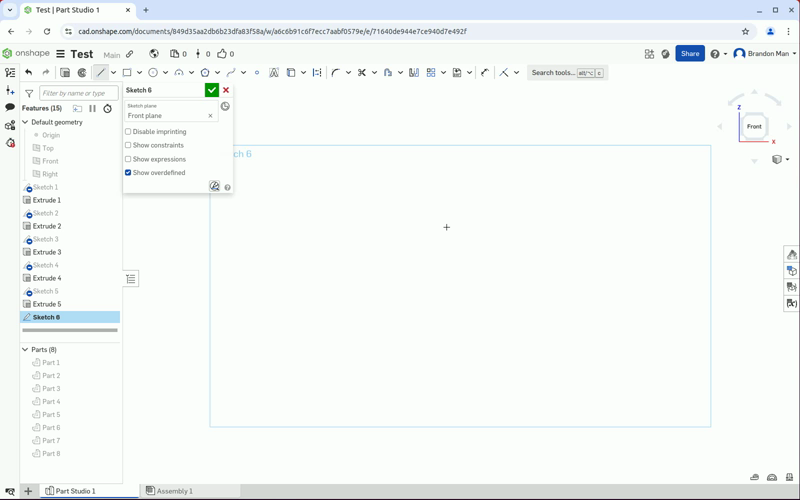
click(446, 226)
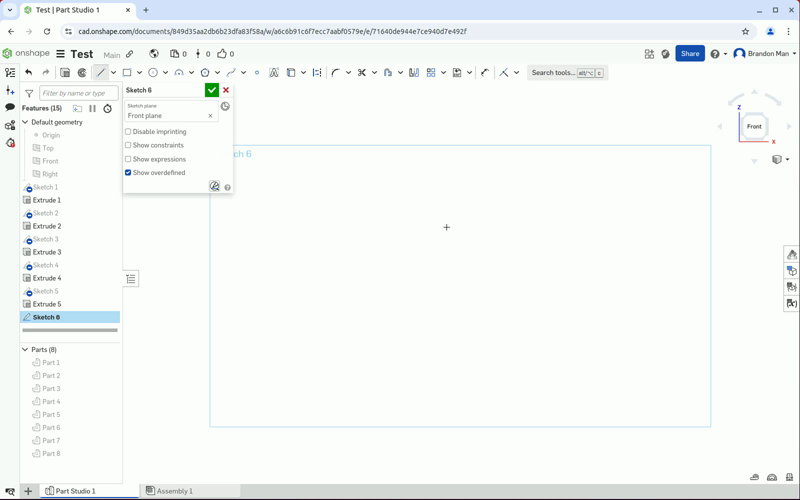
key_up(shift)
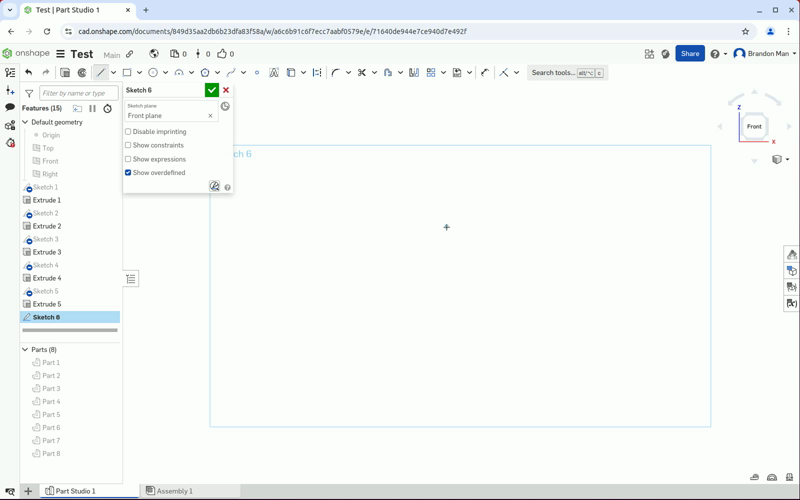
key_down(shift)
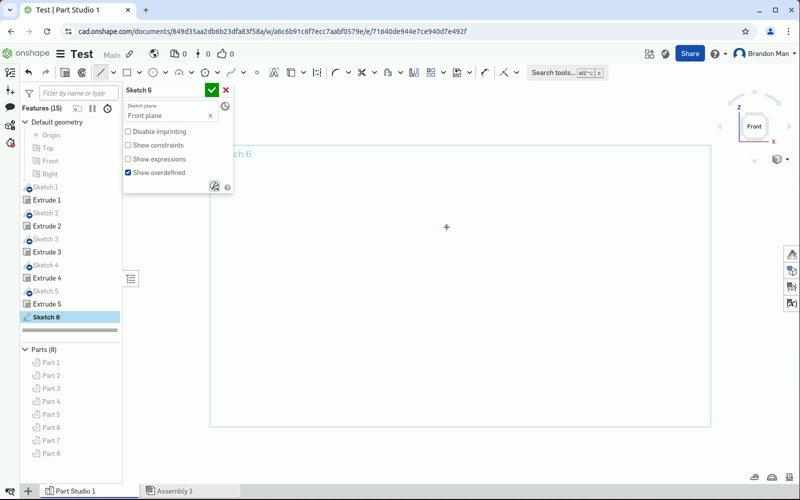
mouse_move(476, 226)
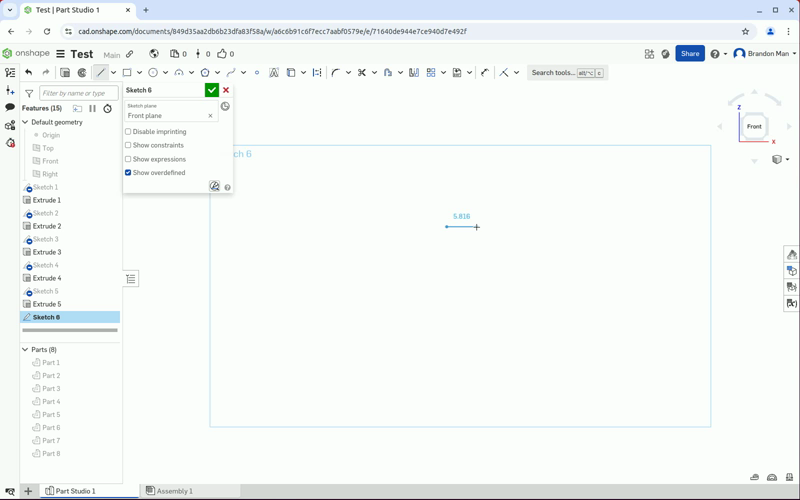
mouse_move(452, 284)
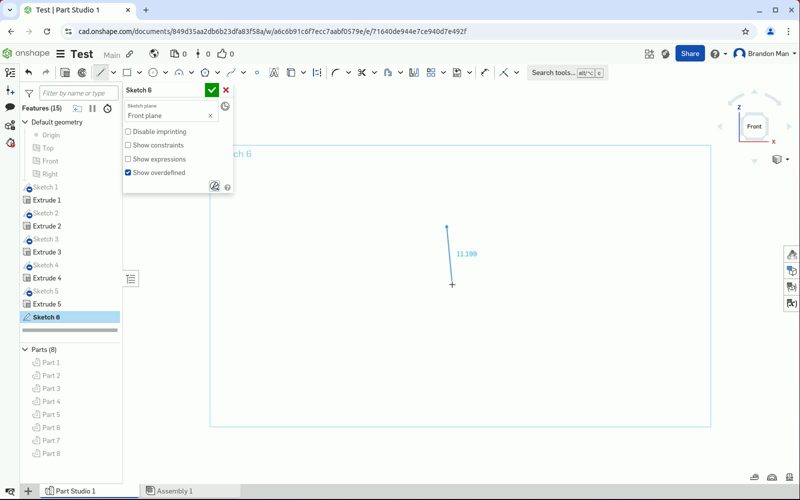
click(452, 284)
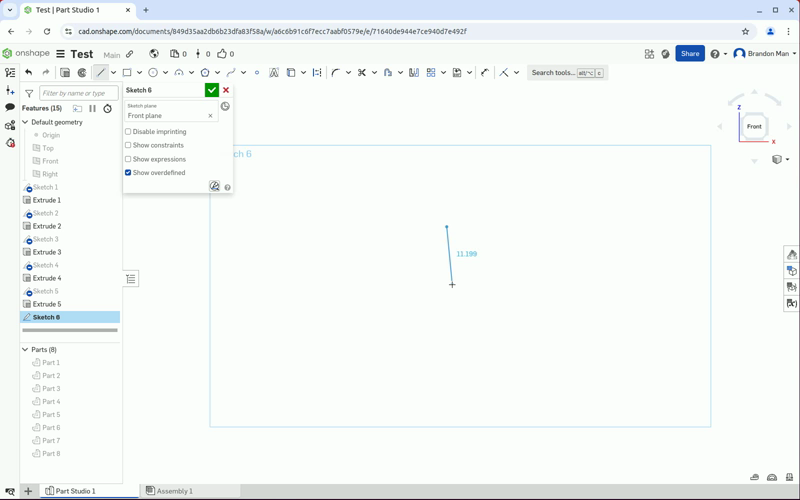
key_up(shift)
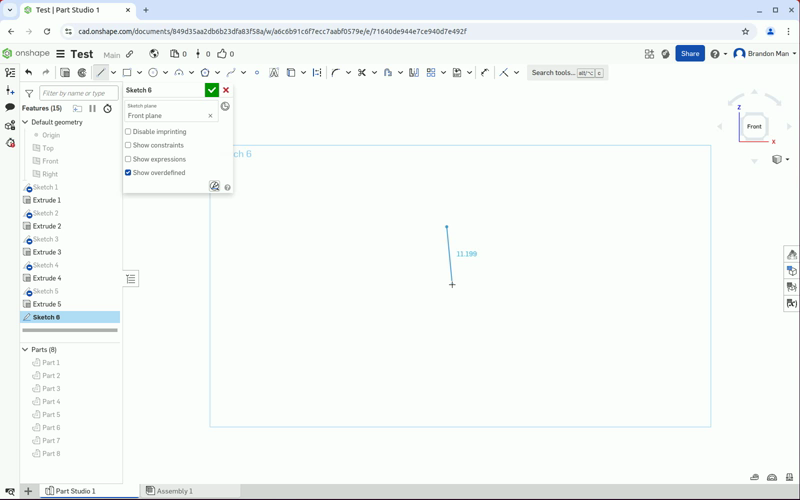
key(esc)
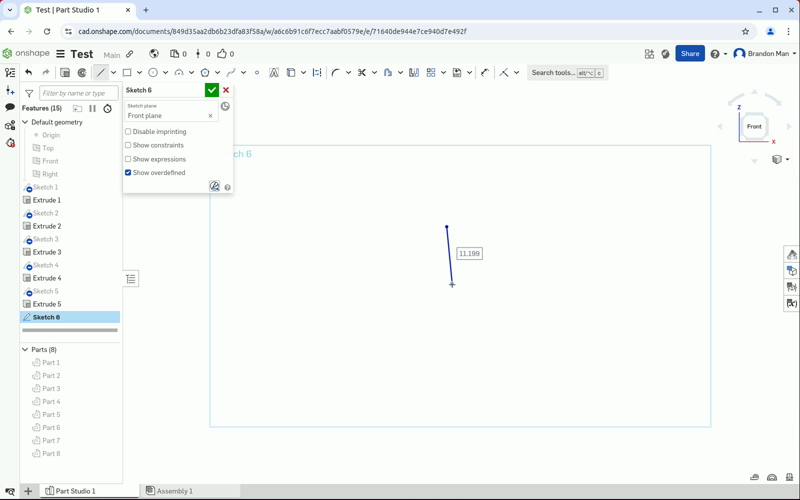
key(a)
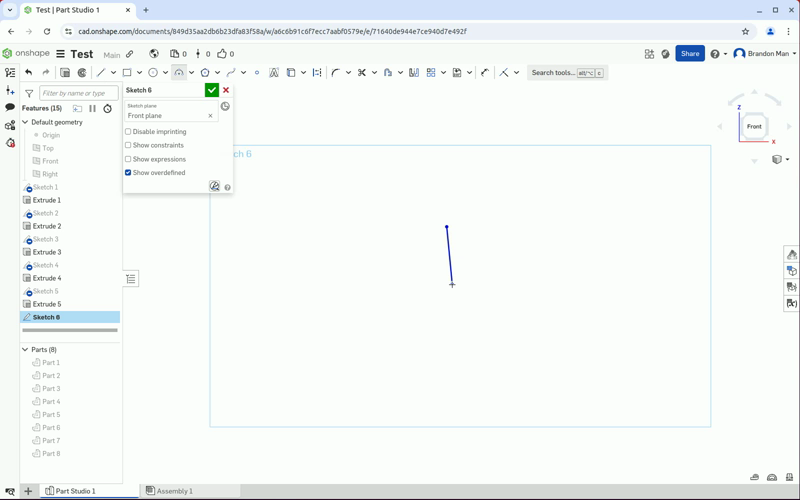
mouse_move(452, 284)
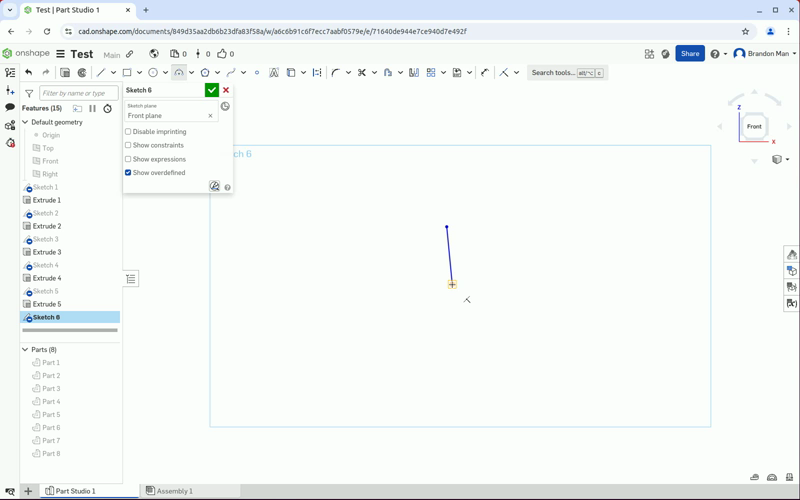
click(452, 284)
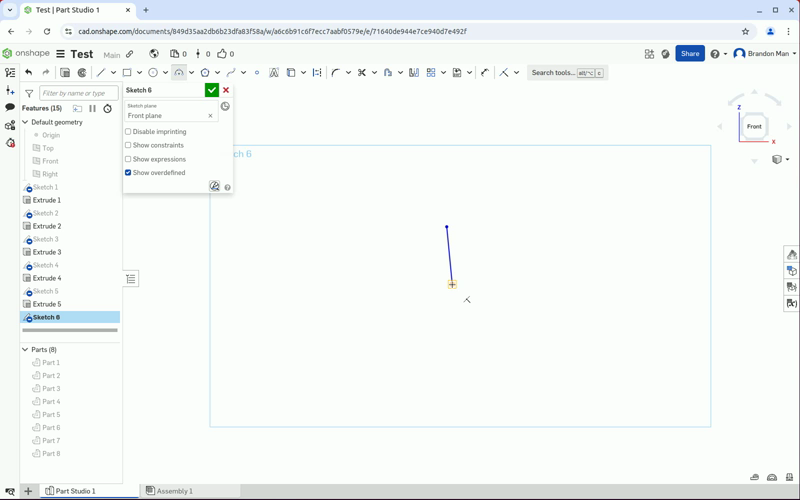
key_down(shift)
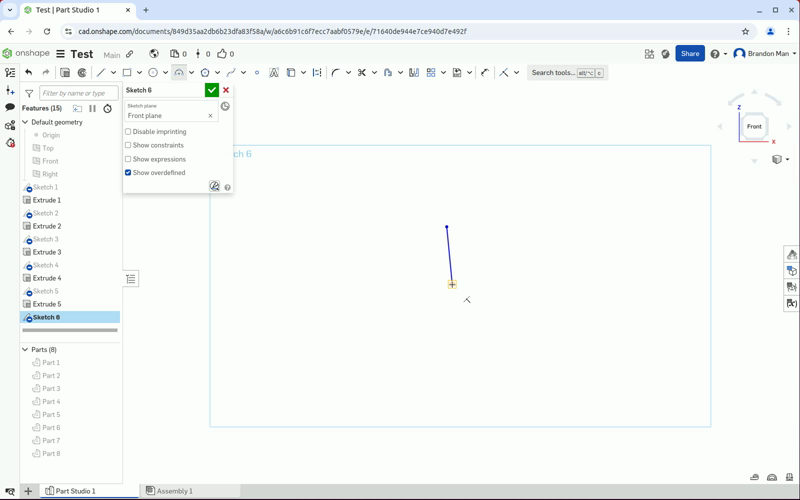
mouse_move(461, 291)
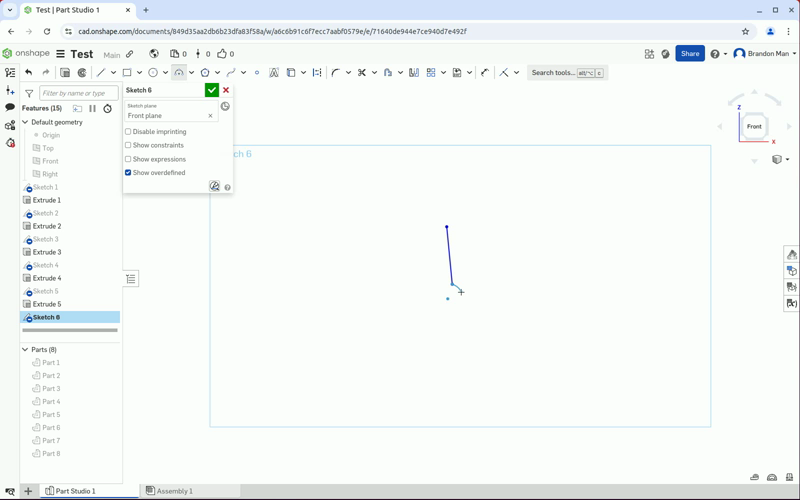
click(461, 291)
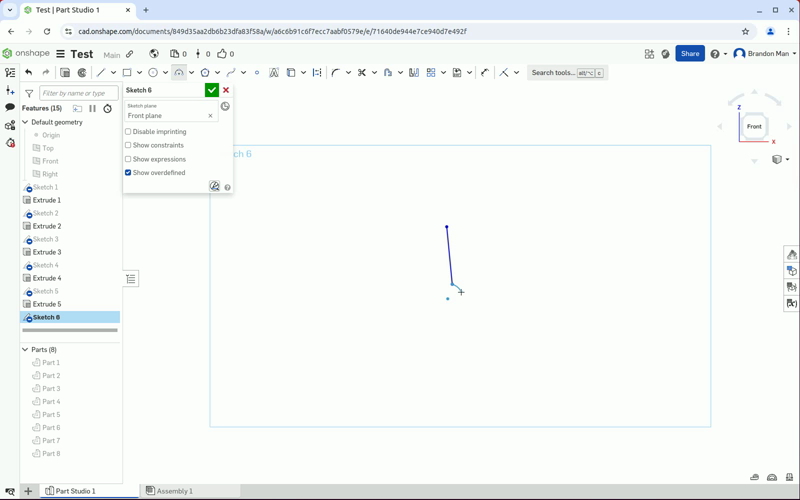
mouse_move(466, 276)
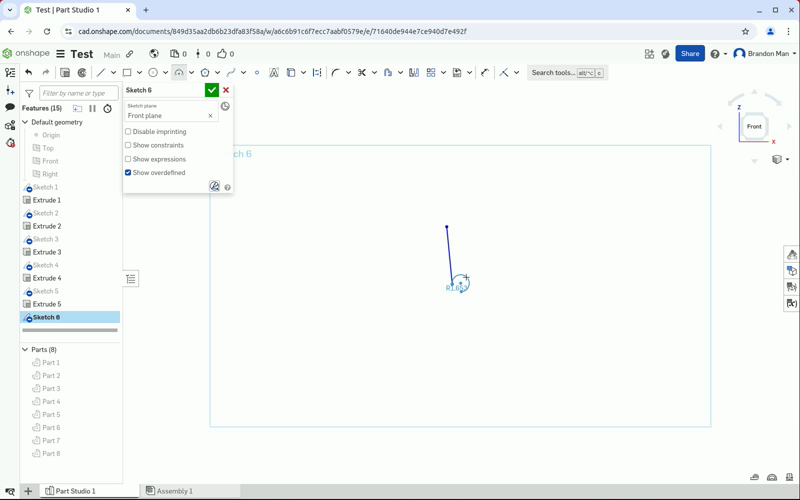
click(466, 276)
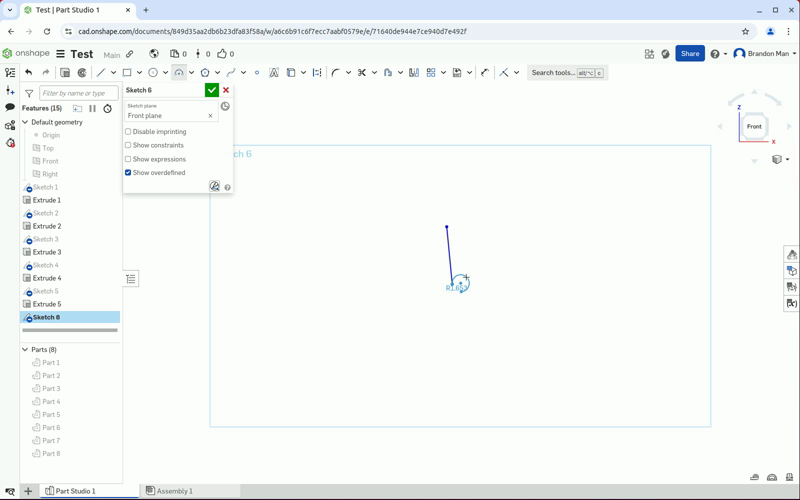
key_up(shift)
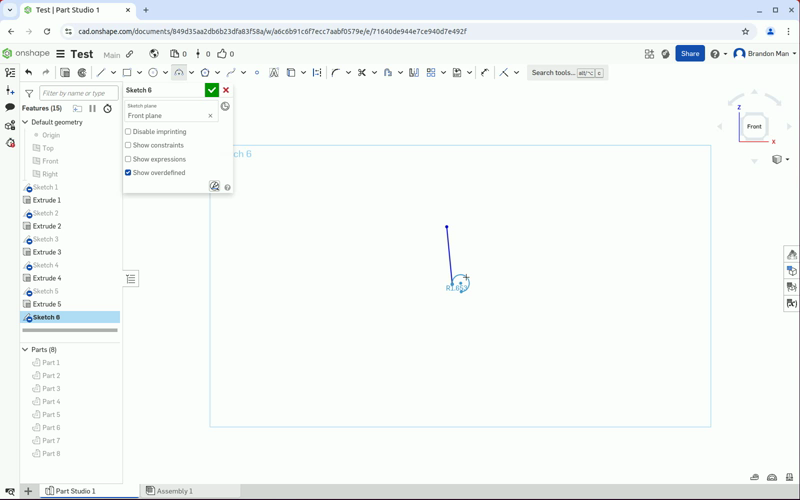
key(esc)
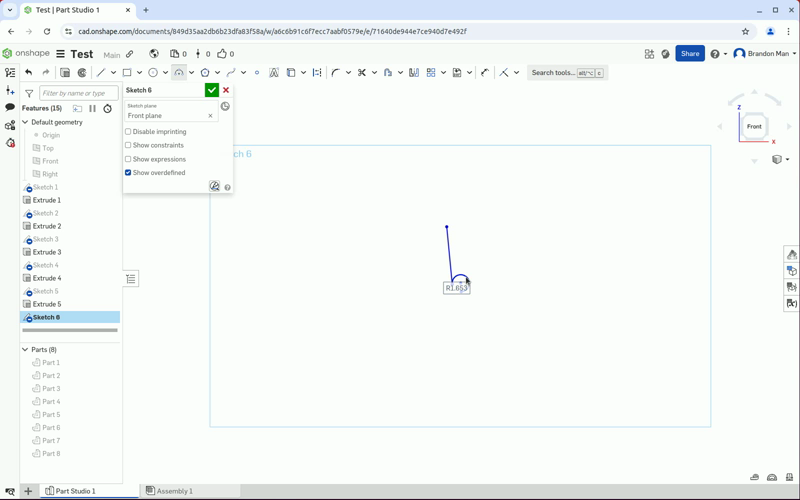
key(l)
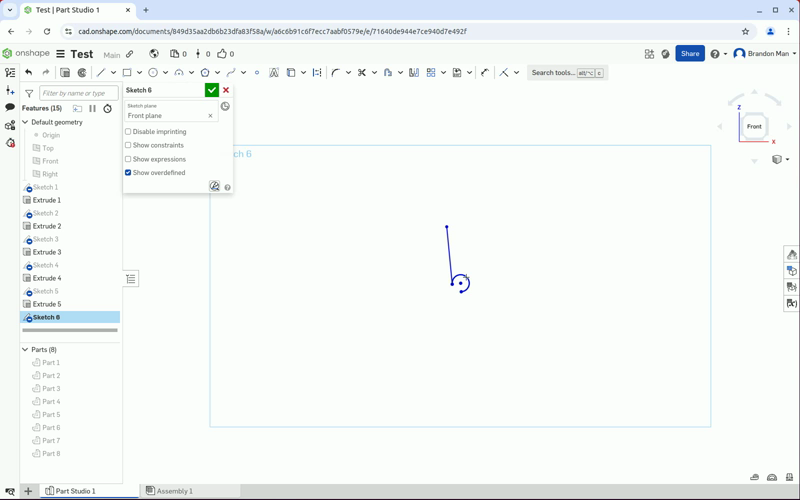
mouse_move(461, 291)
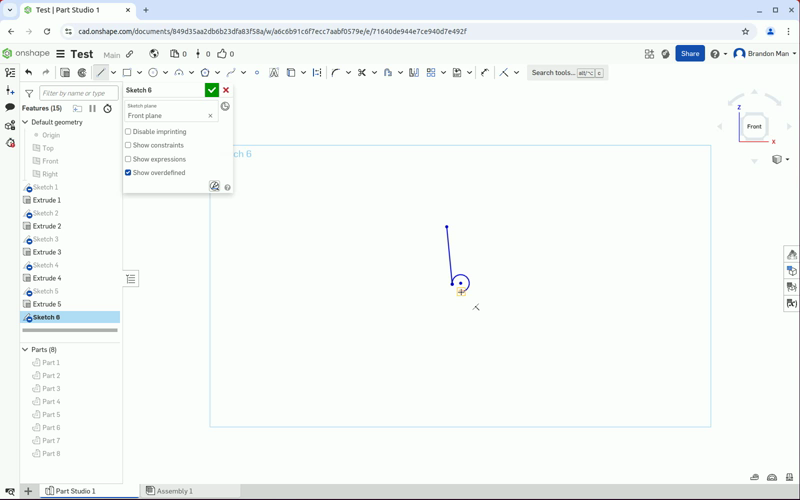
click(461, 291)
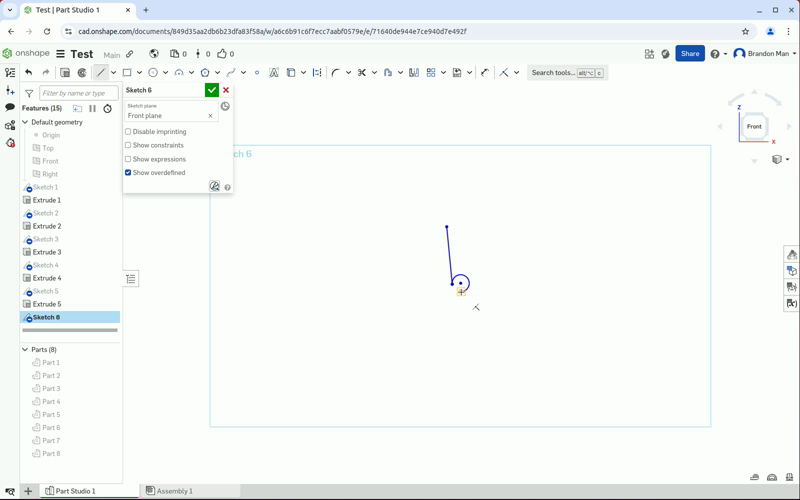
key_down(shift)
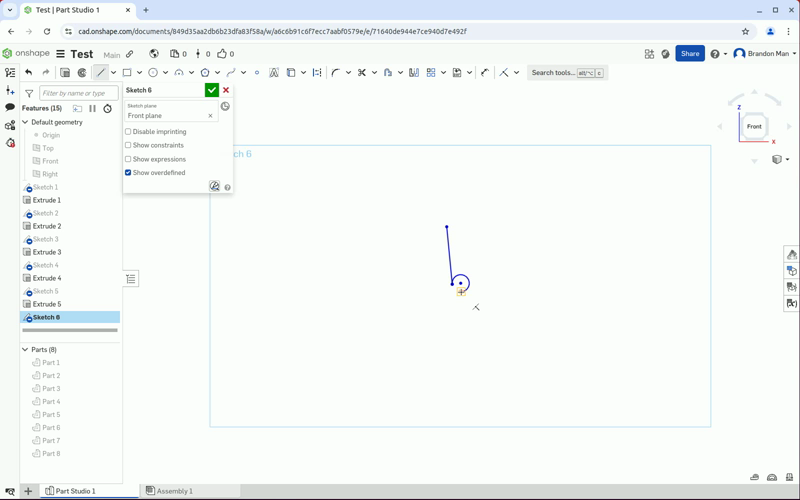
mouse_move(491, 291)
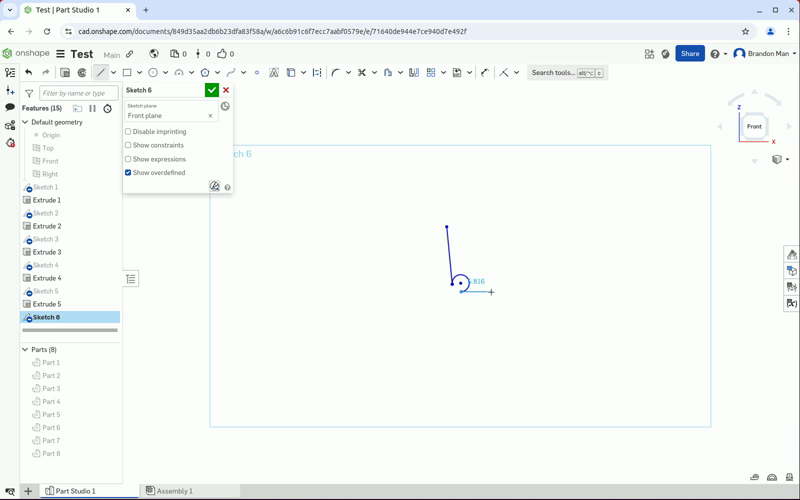
mouse_move(502, 290)
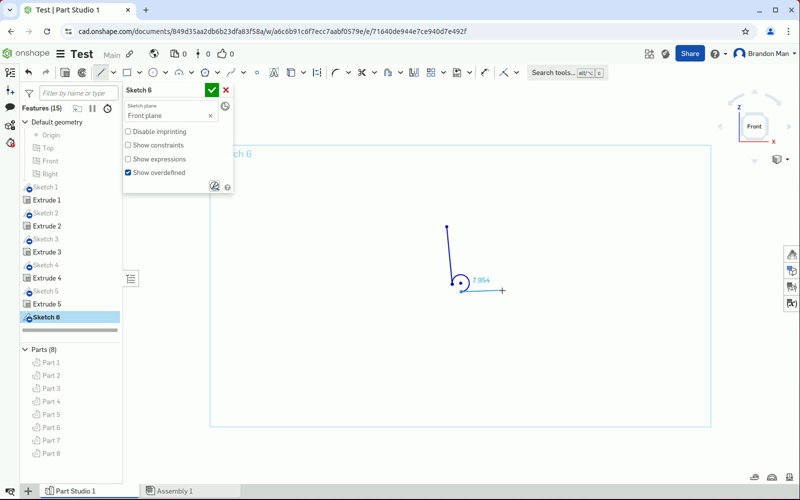
click(502, 290)
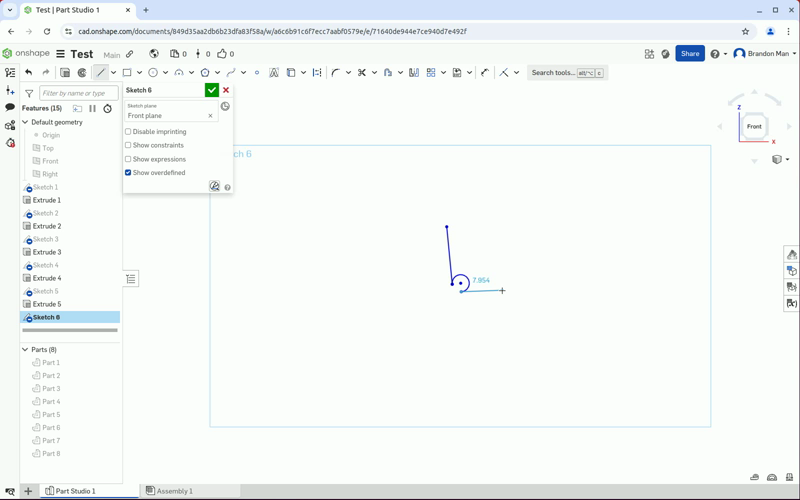
key_up(shift)
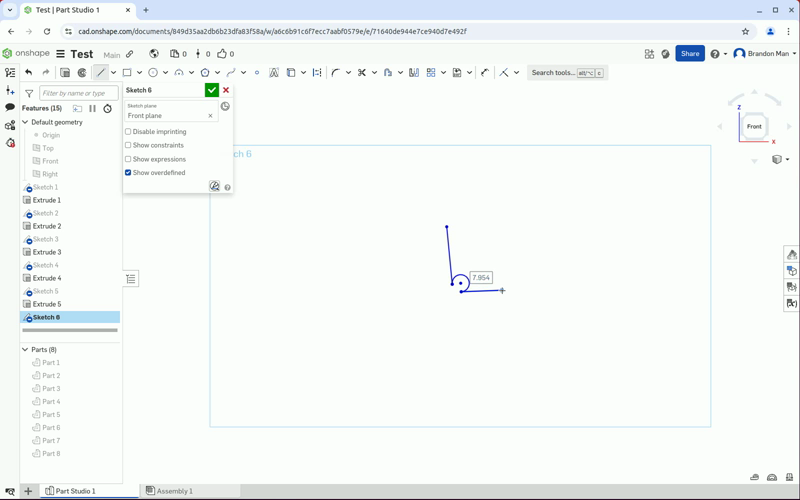
key(esc)
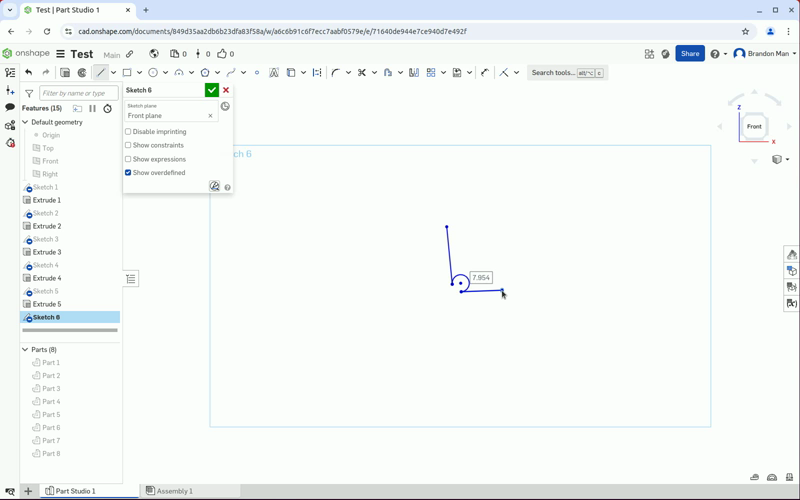
key(a)
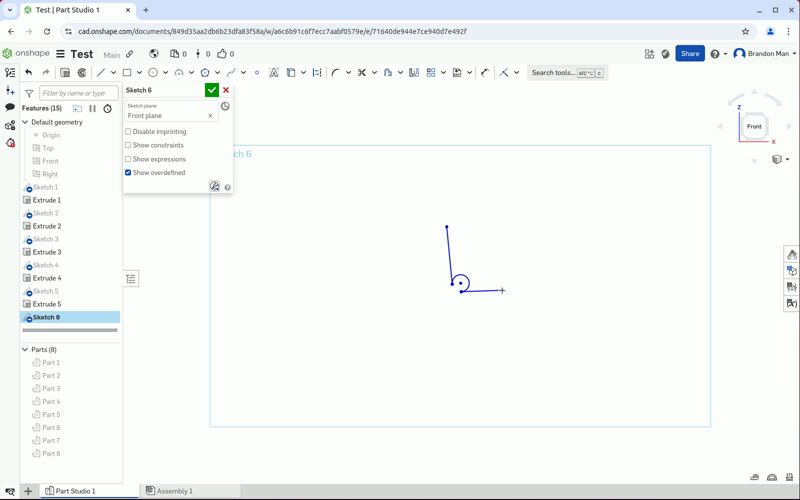
mouse_move(502, 290)
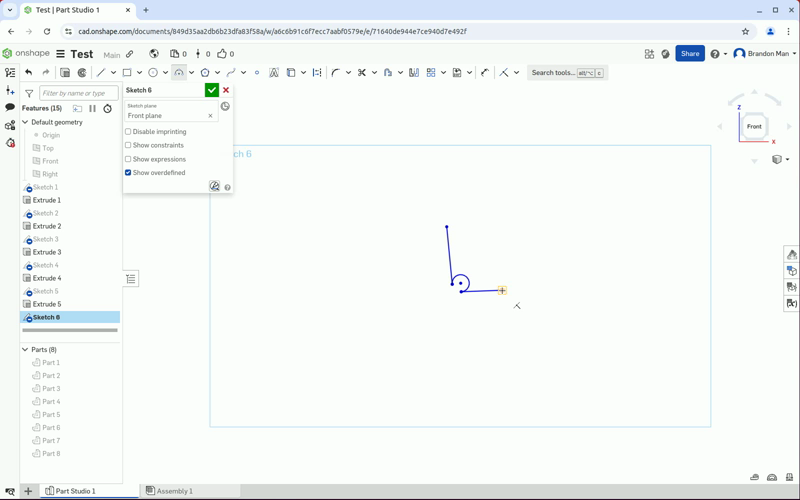
click(502, 290)
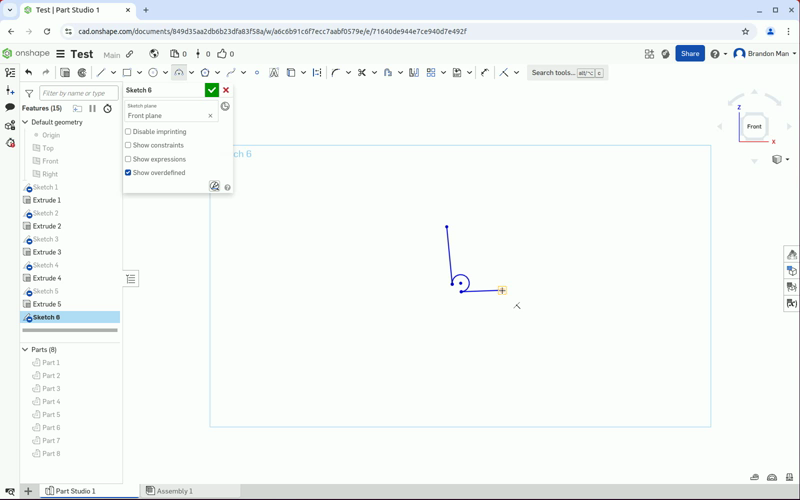
key_down(shift)
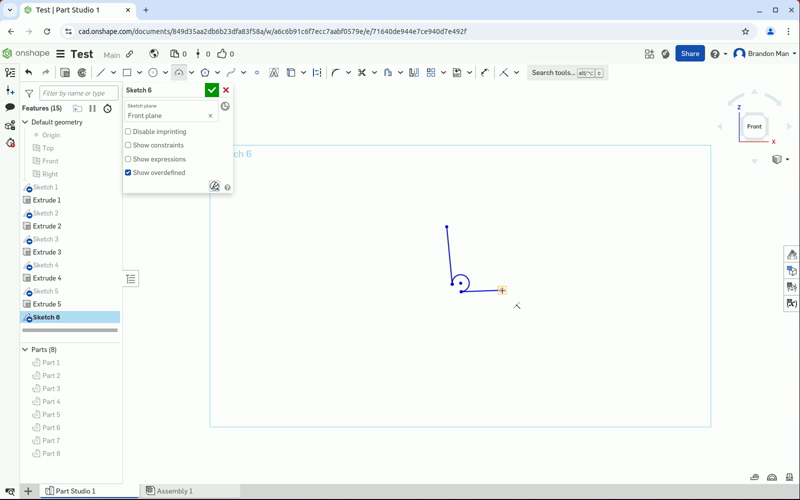
mouse_move(502, 276)
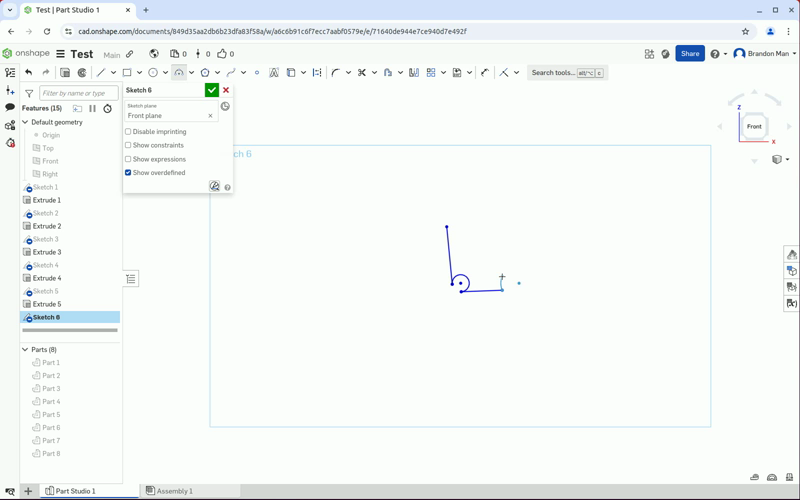
click(502, 276)
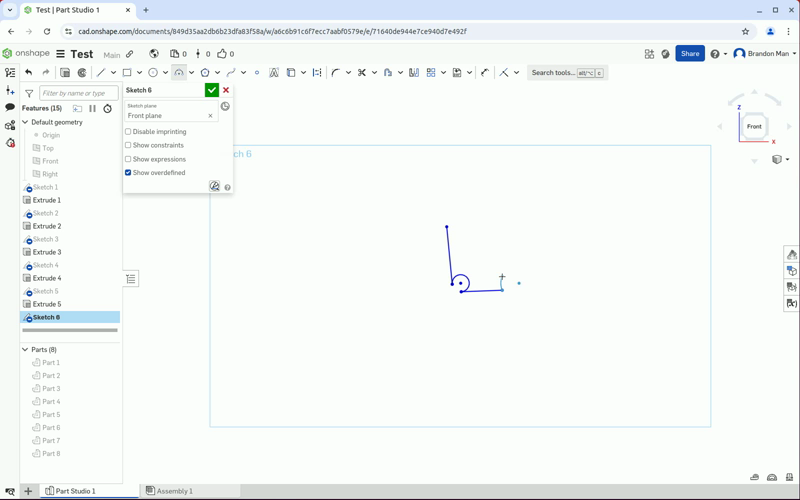
mouse_move(494, 282)
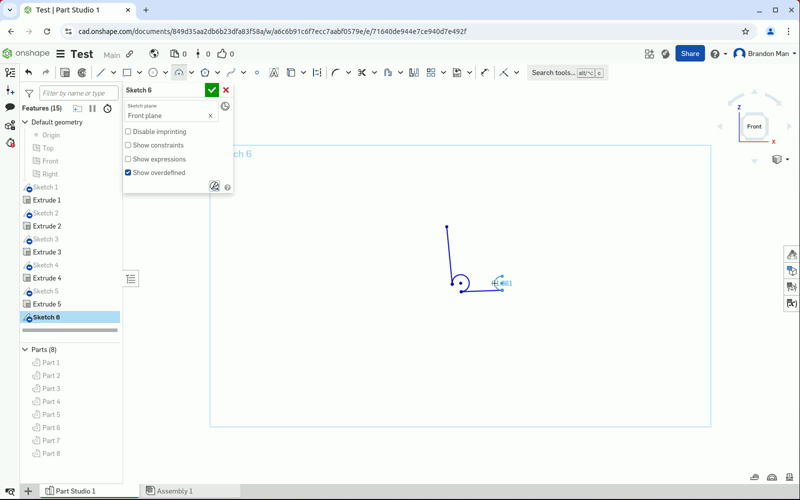
click(494, 282)
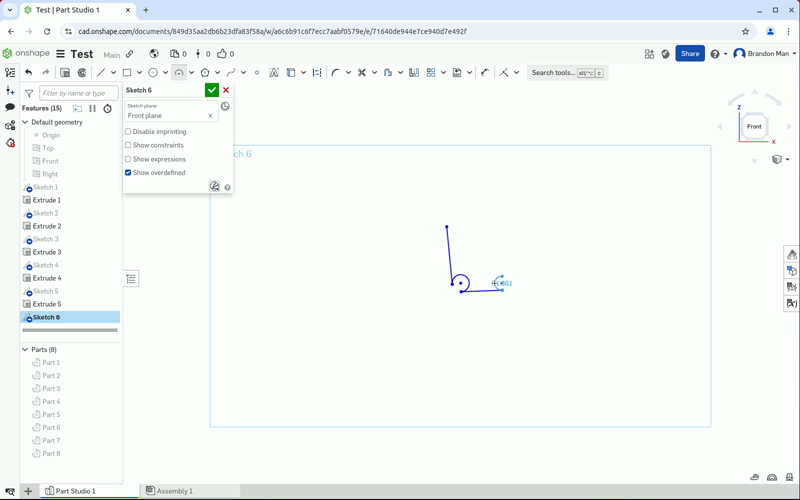
key_up(shift)
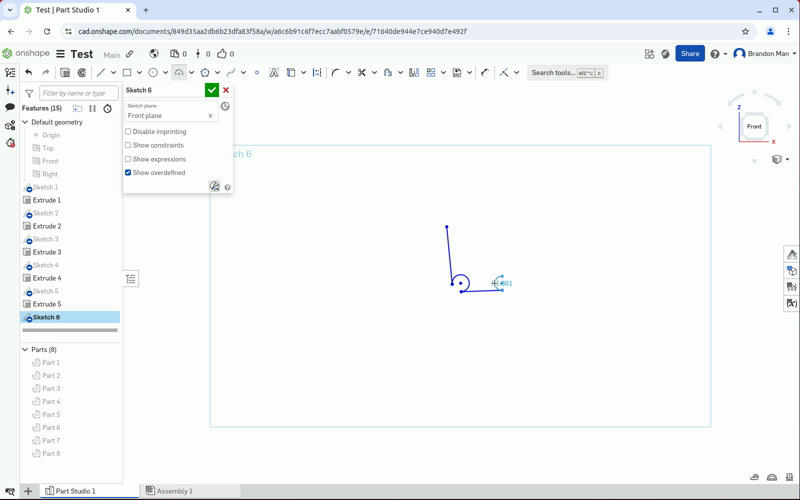
key(esc)
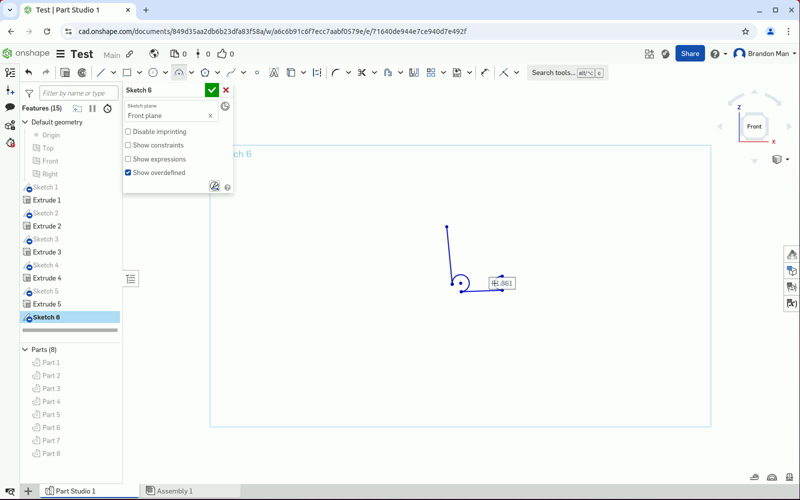
key(l)
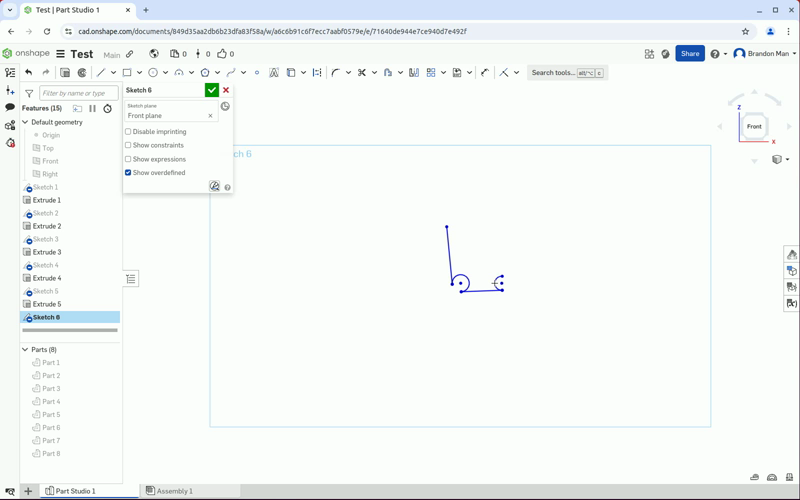
mouse_move(502, 276)
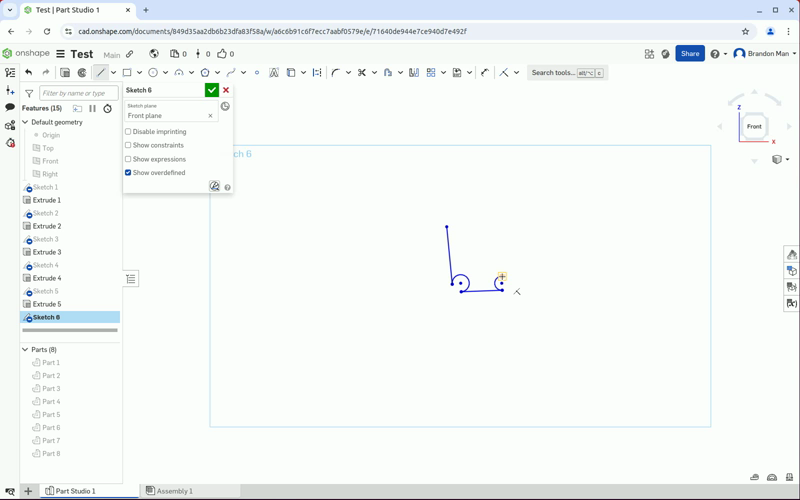
click(502, 276)
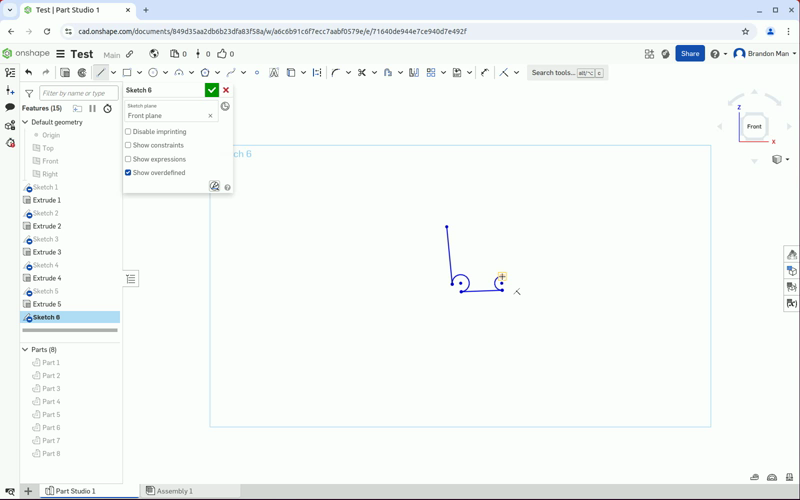
key_down(shift)
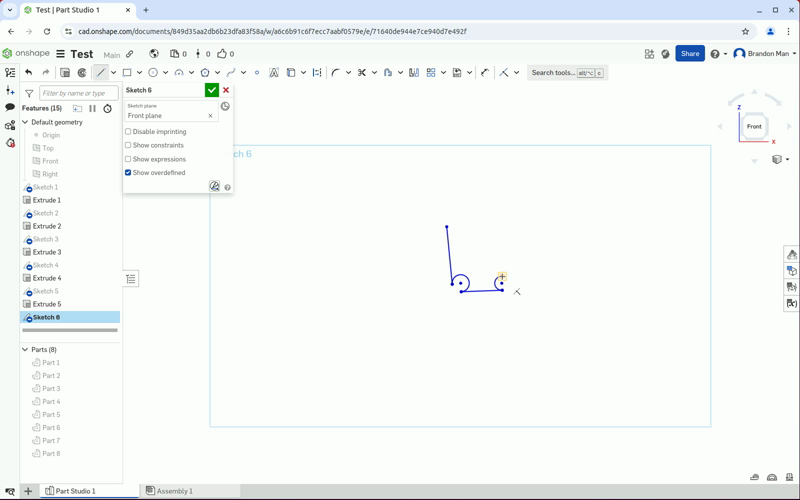
mouse_move(532, 276)
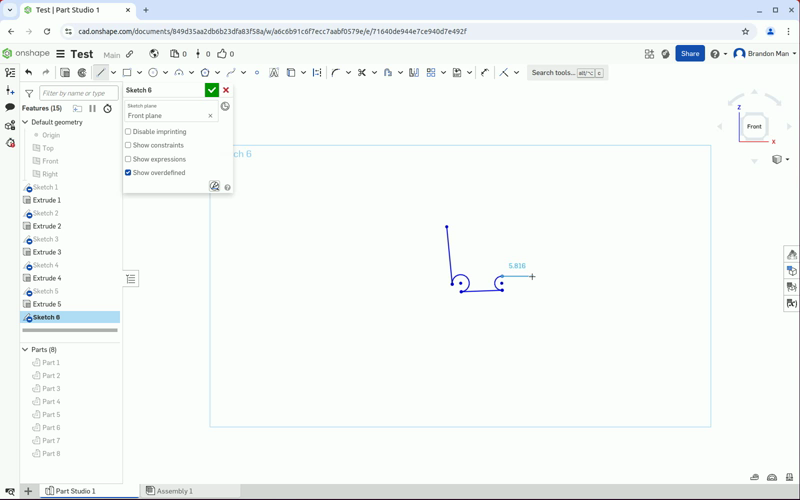
mouse_move(478, 275)
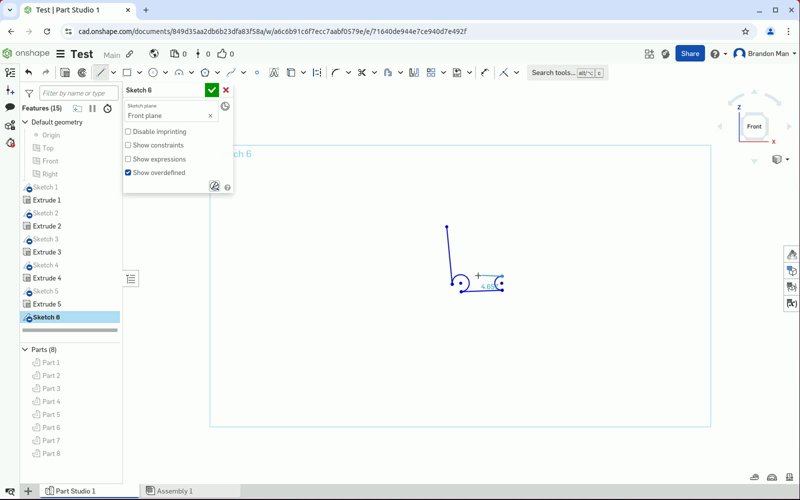
click(478, 275)
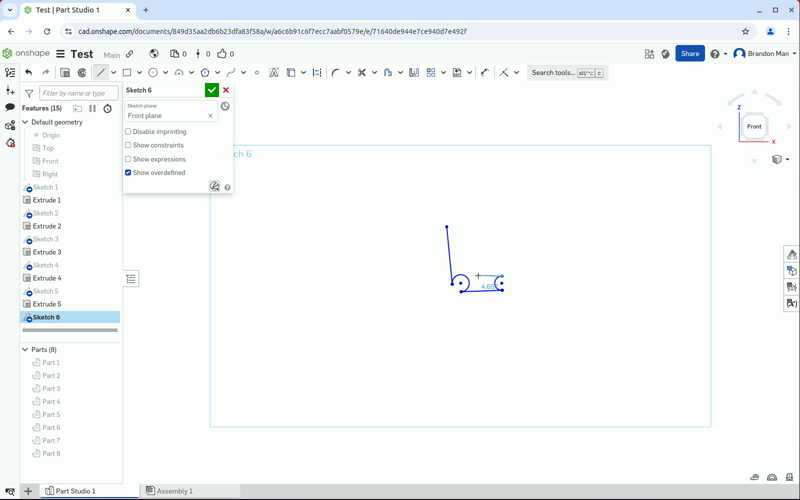
key_up(shift)
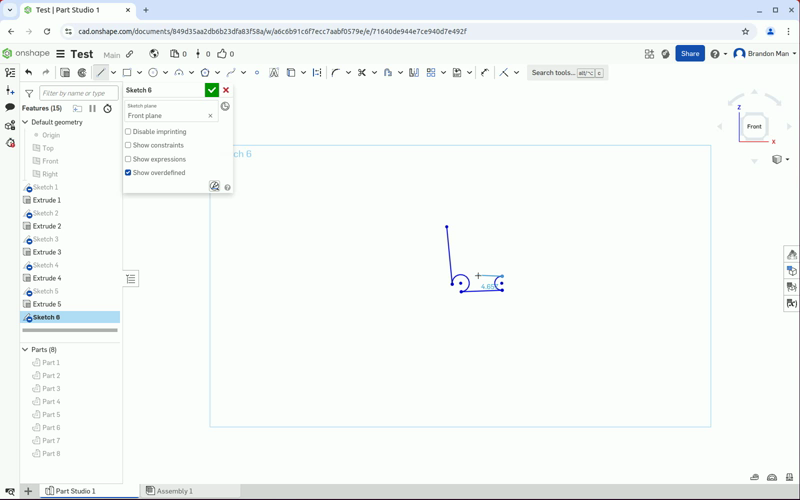
key(esc)
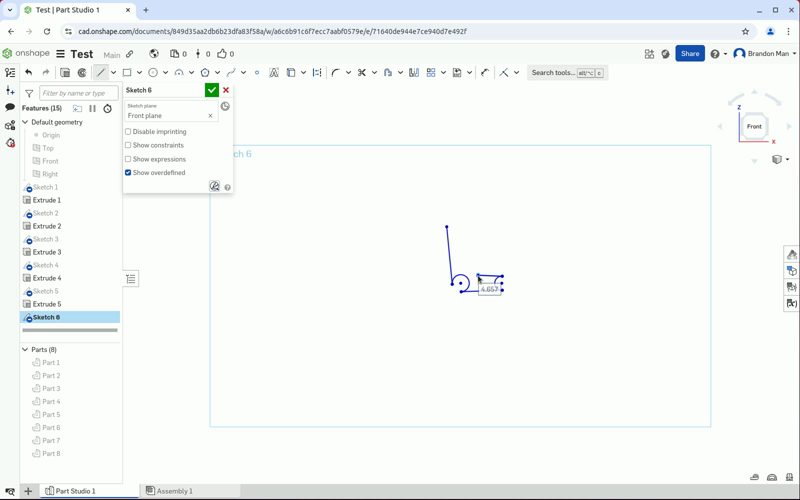
key(a)
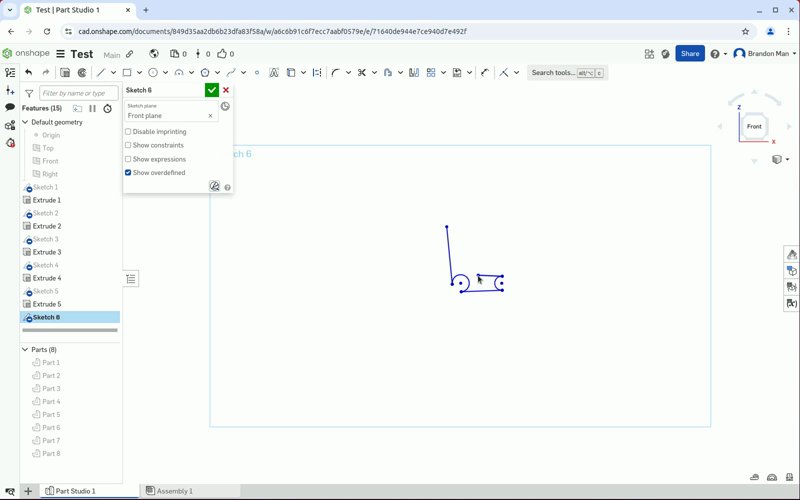
mouse_move(478, 275)
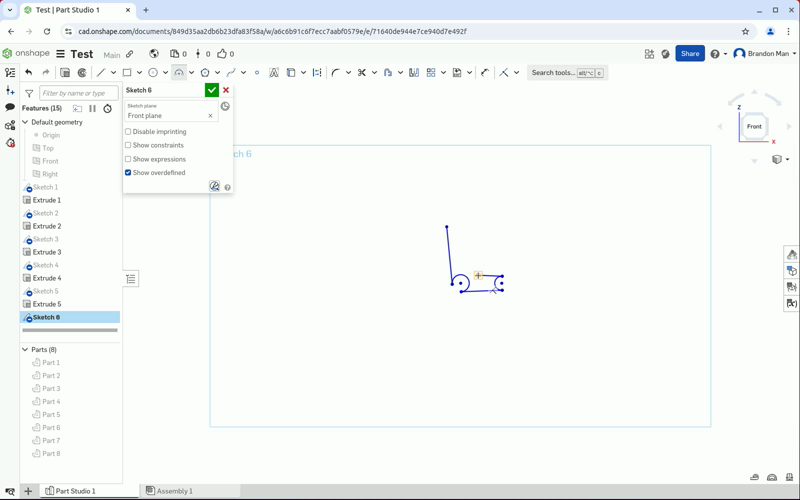
click(478, 275)
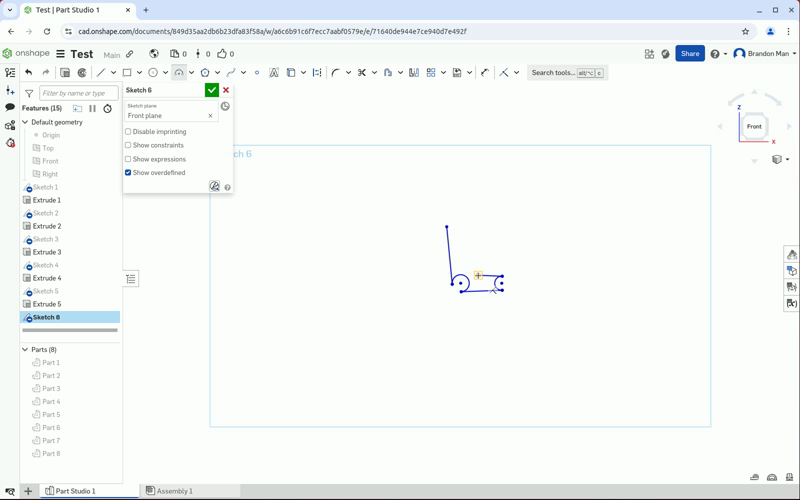
key_down(shift)
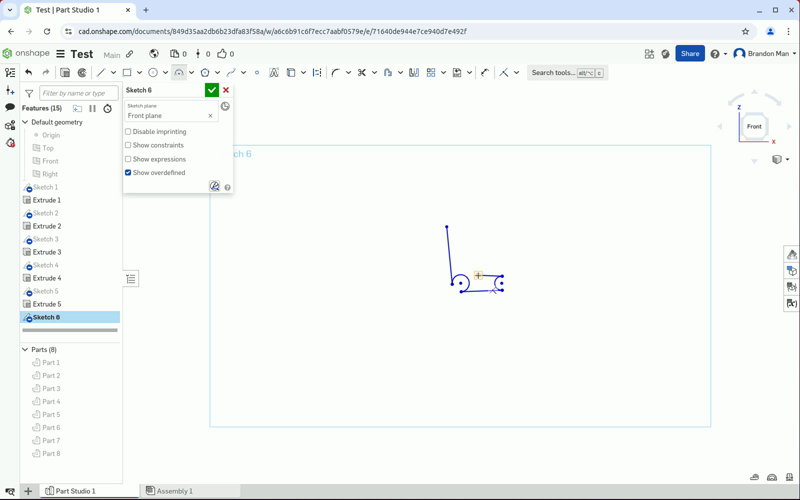
mouse_move(471, 267)
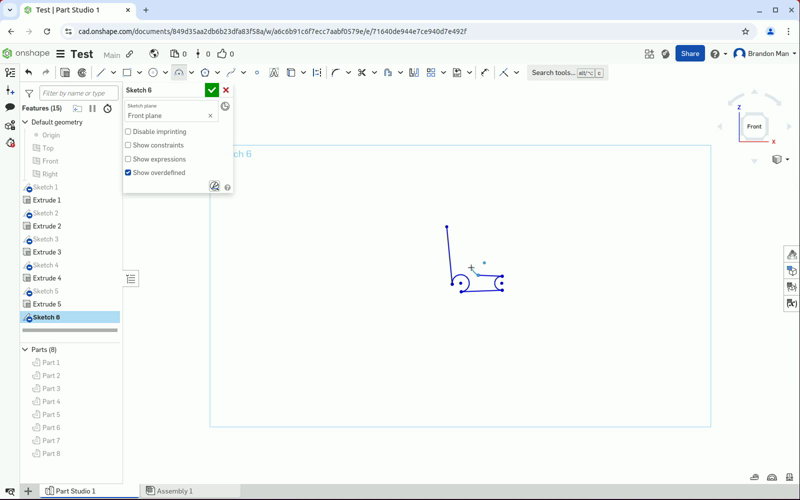
click(471, 267)
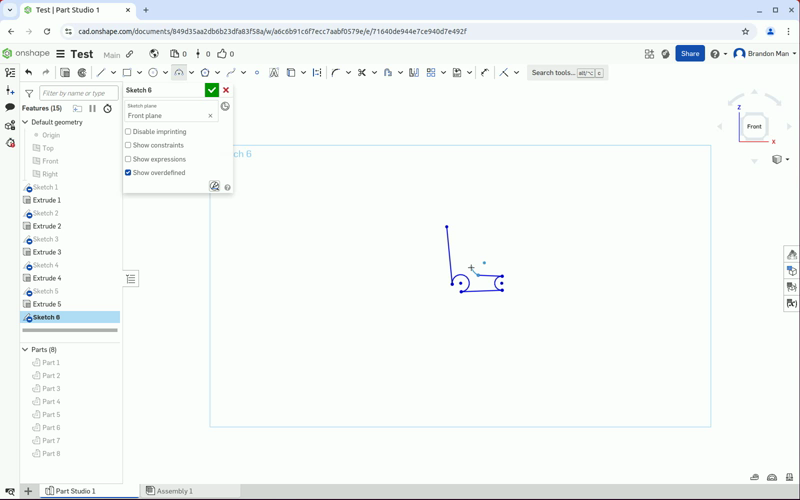
mouse_move(472, 272)
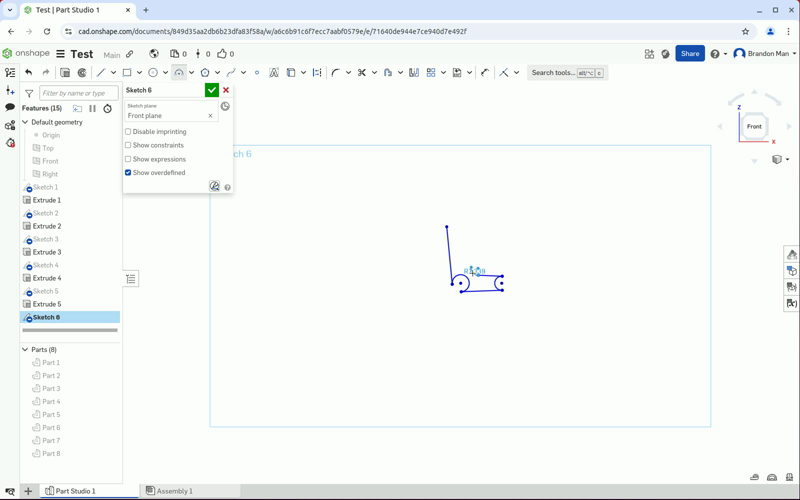
click(472, 272)
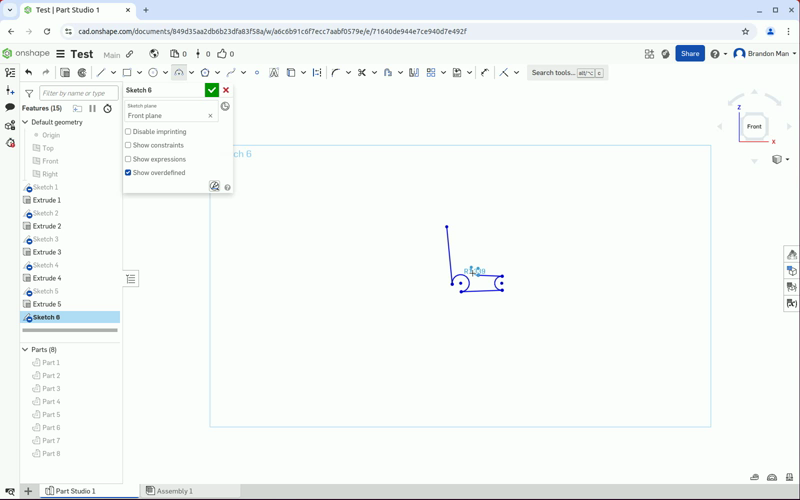
key_up(shift)
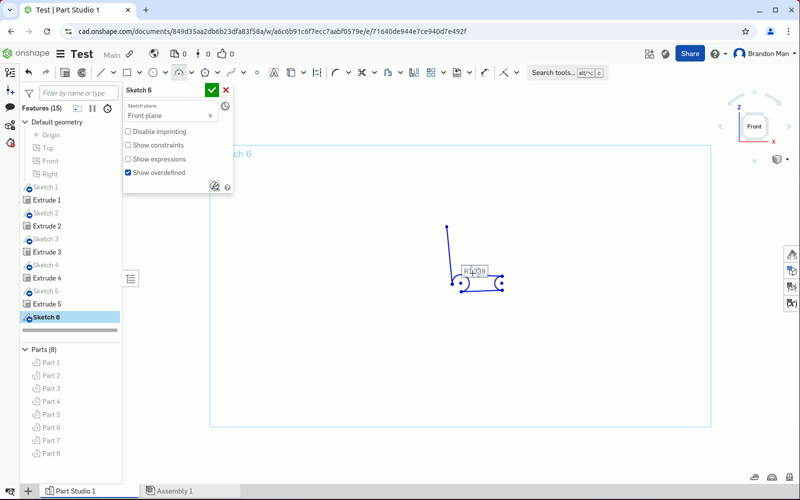
key(esc)
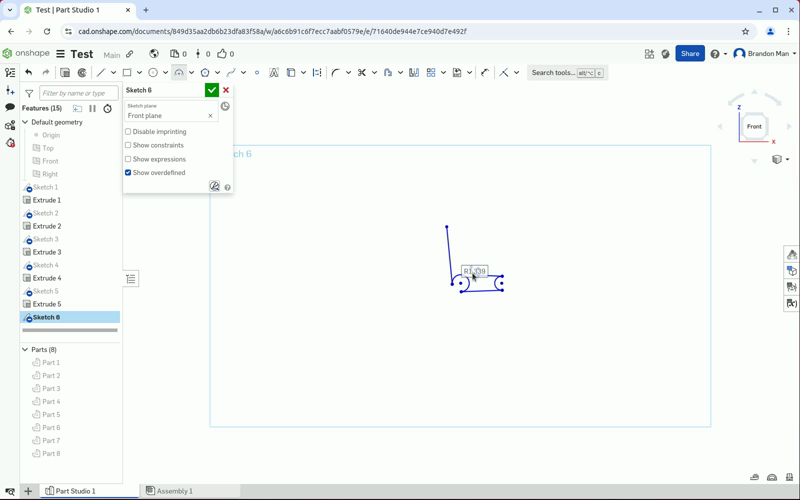
key(l)
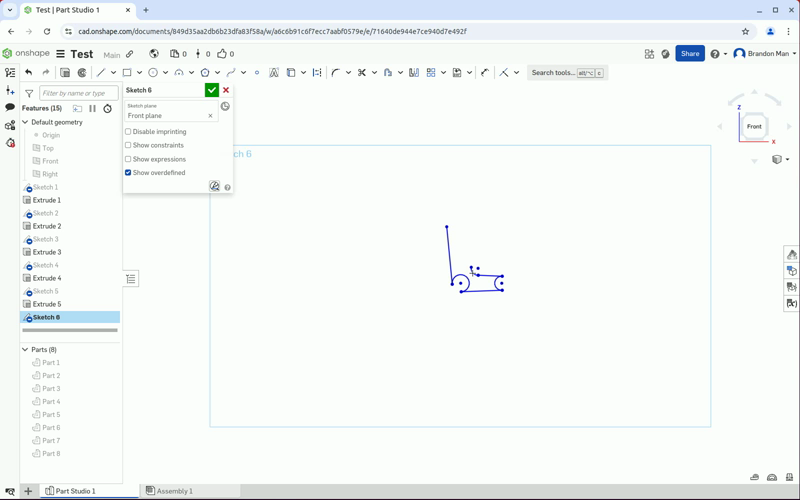
mouse_move(471, 267)
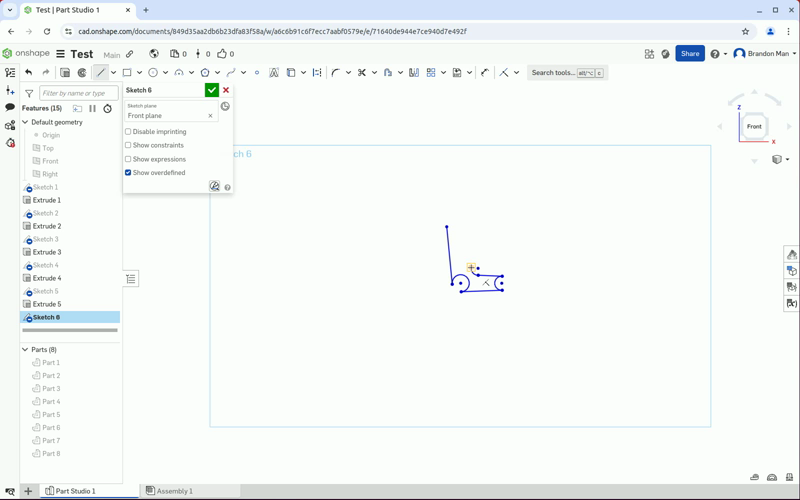
click(471, 267)
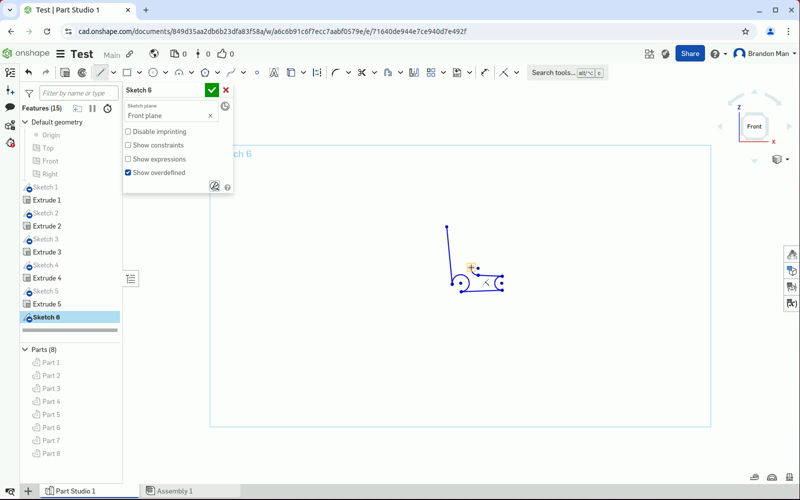
key_down(shift)
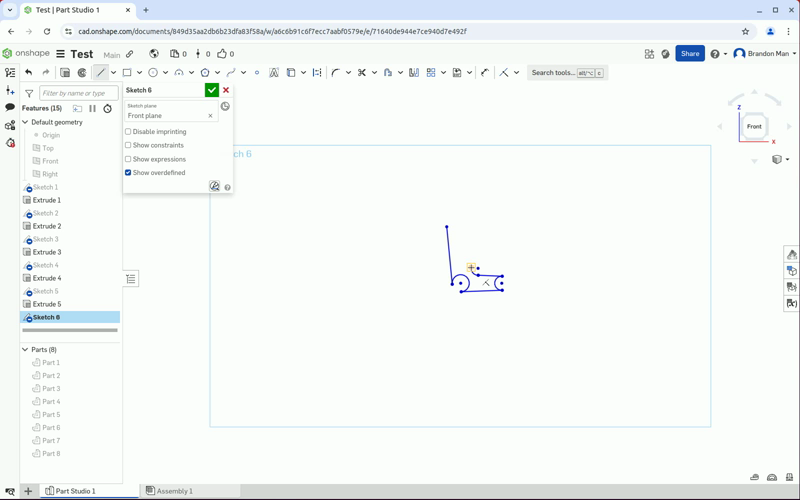
mouse_move(501, 267)
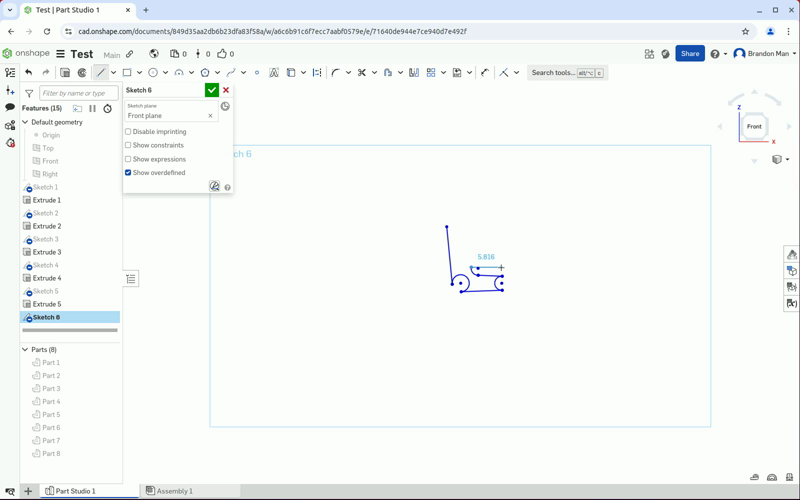
mouse_move(475, 226)
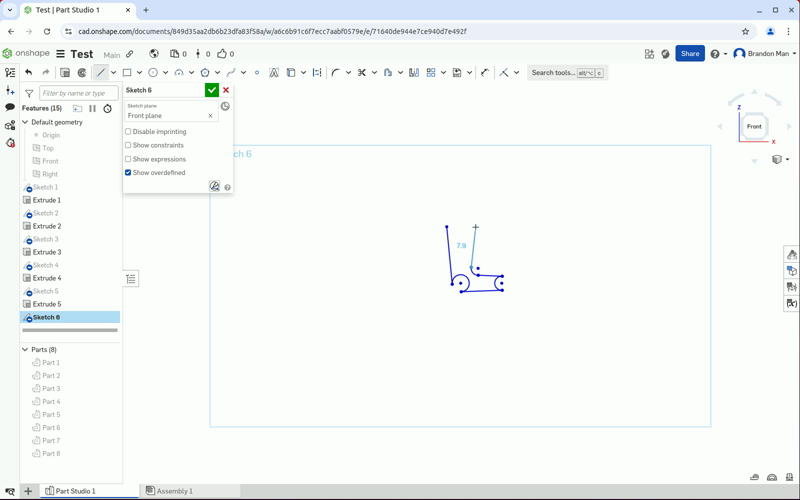
click(475, 226)
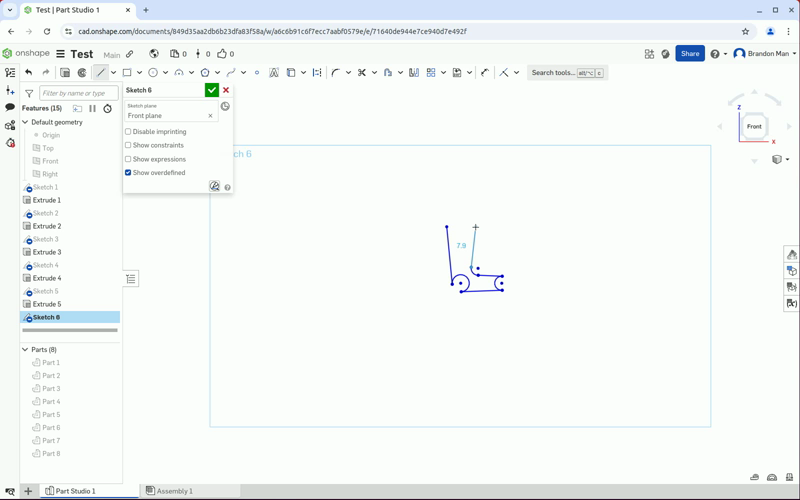
key_up(shift)
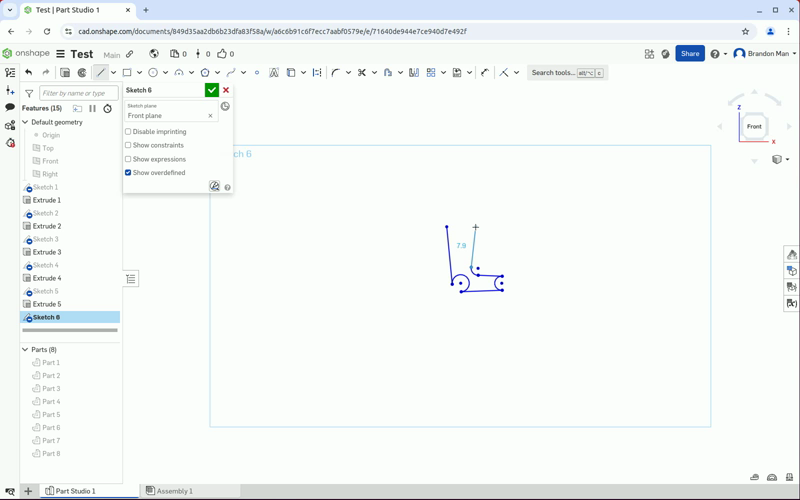
key(esc)
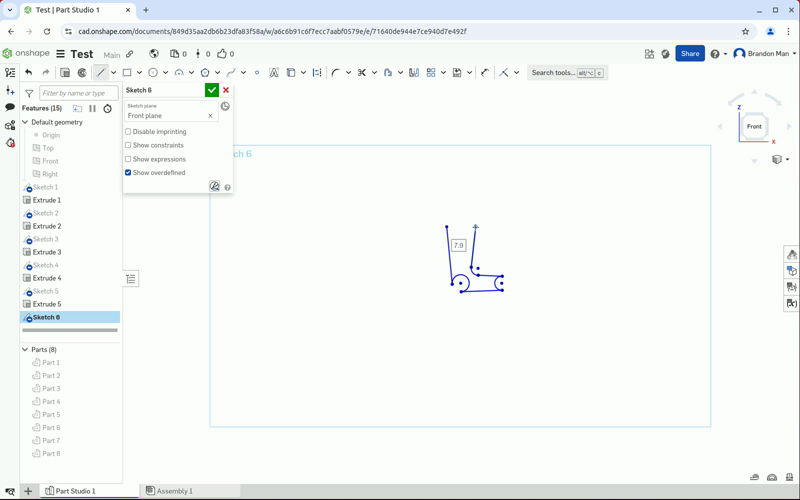
key(a)
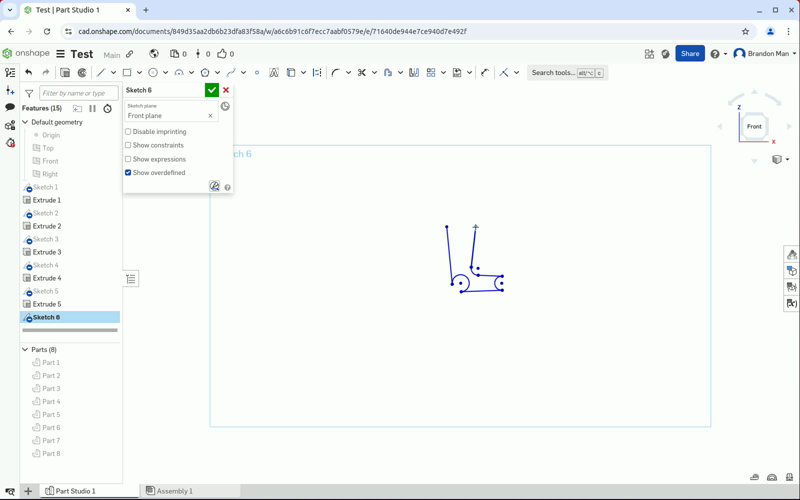
mouse_move(475, 226)
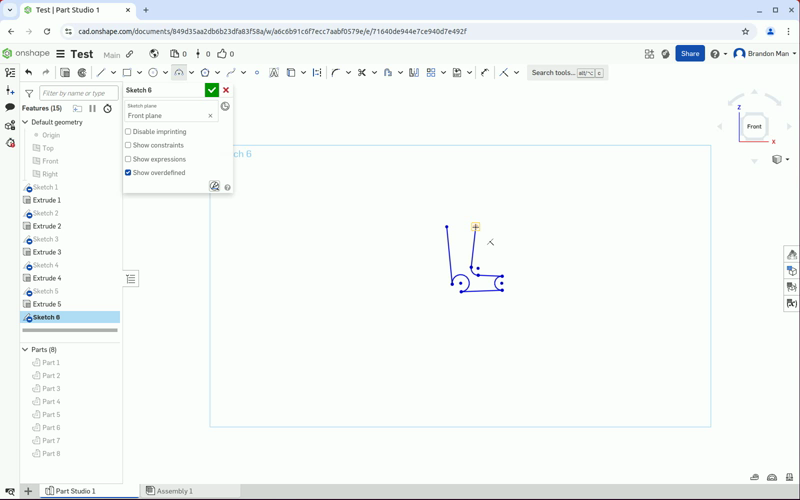
click(475, 226)
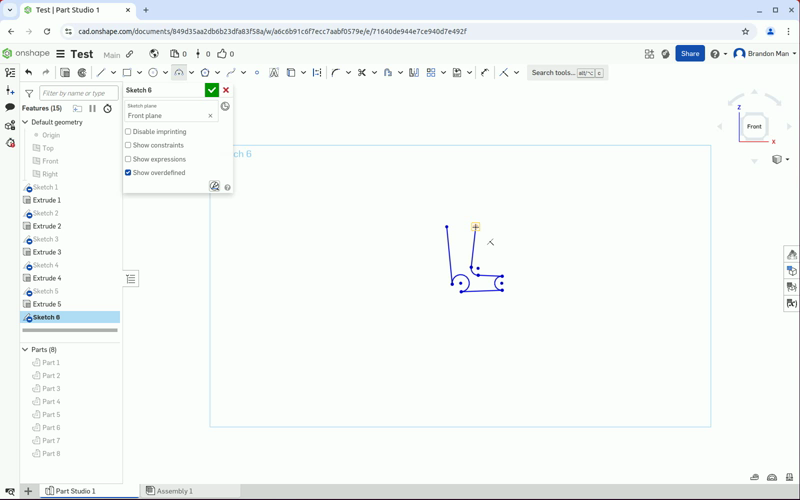
mouse_move(446, 226)
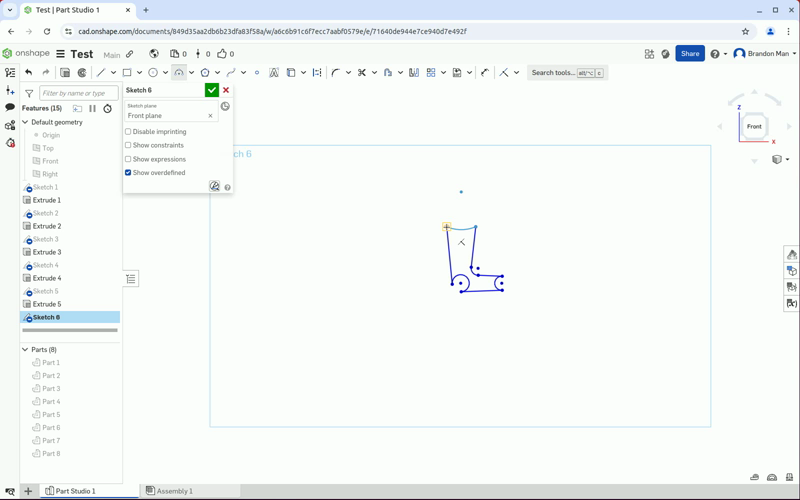
click(446, 226)
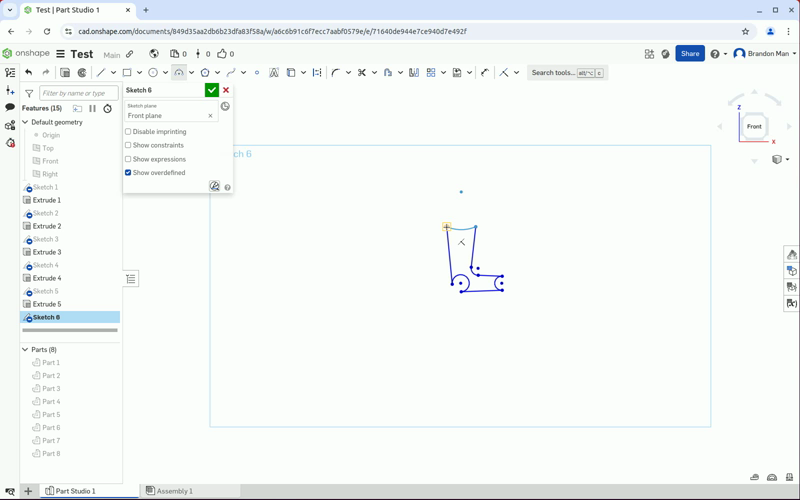
key_down(shift)
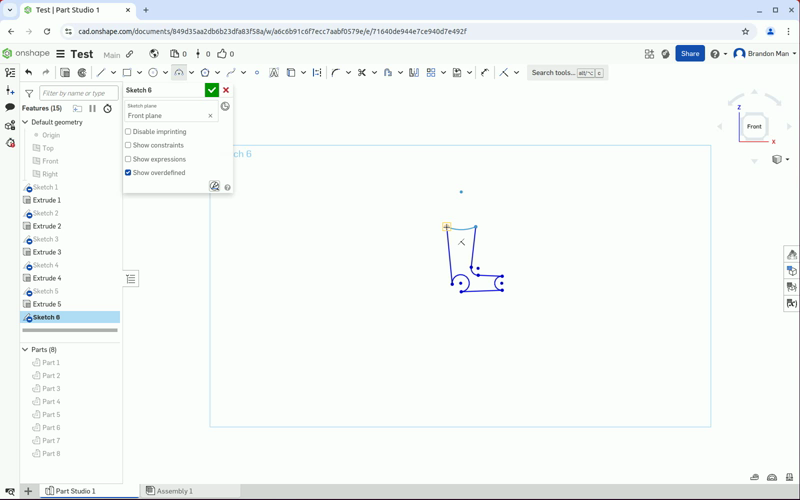
mouse_move(461, 239)
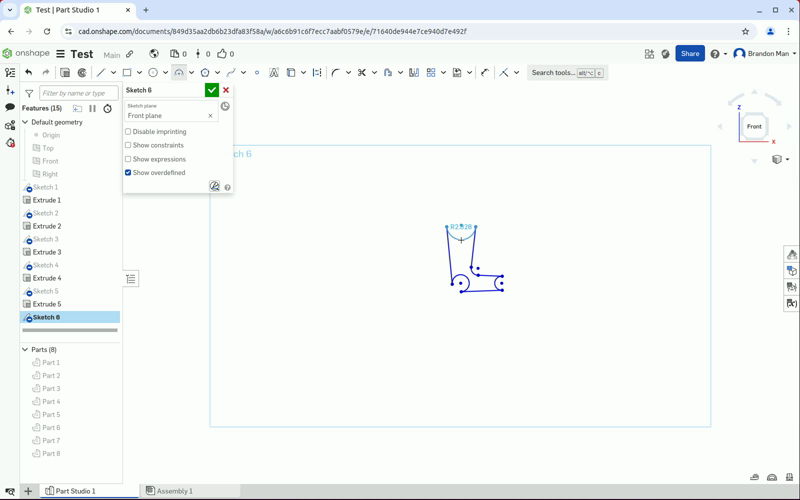
click(461, 239)
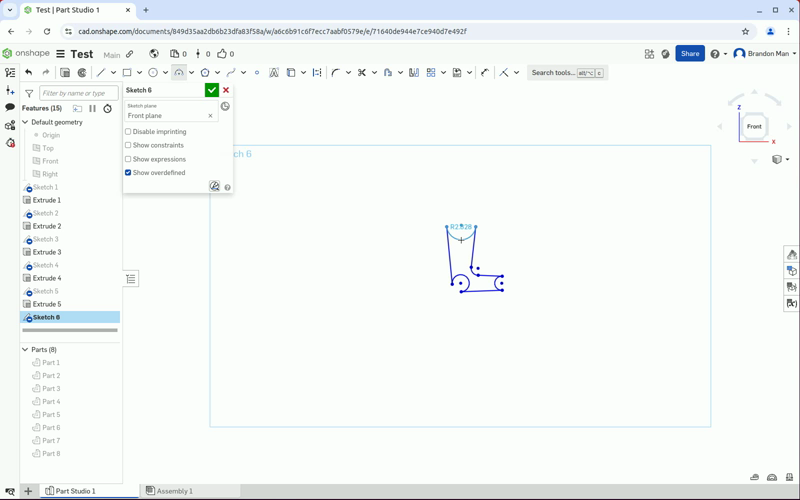
key_up(shift)
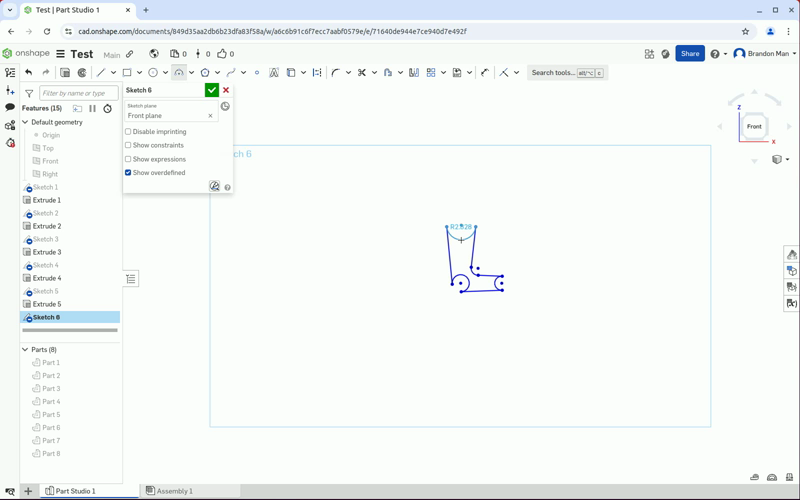
key(esc)
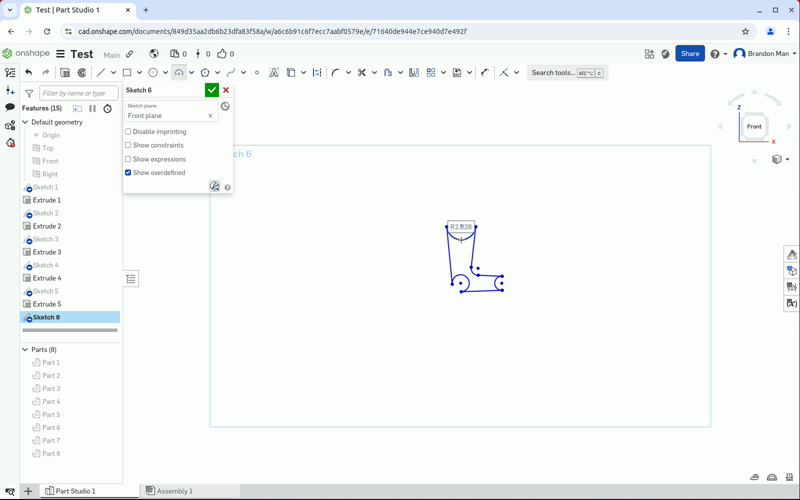
mouse_move(458, 266)
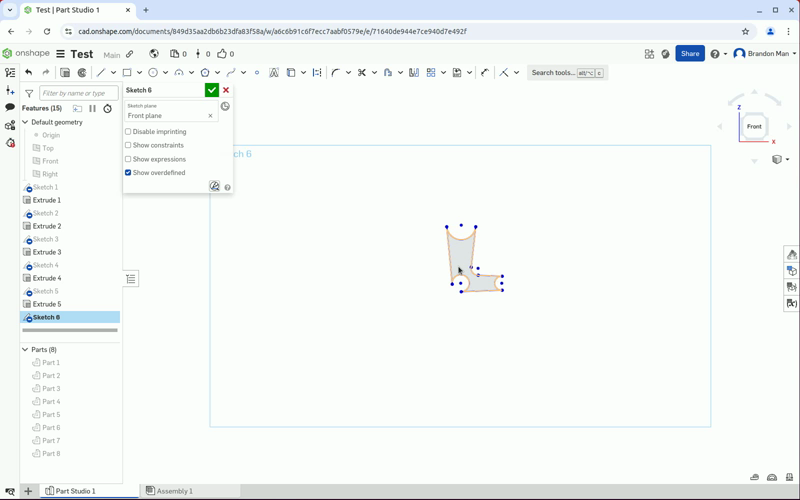
scroll(6)
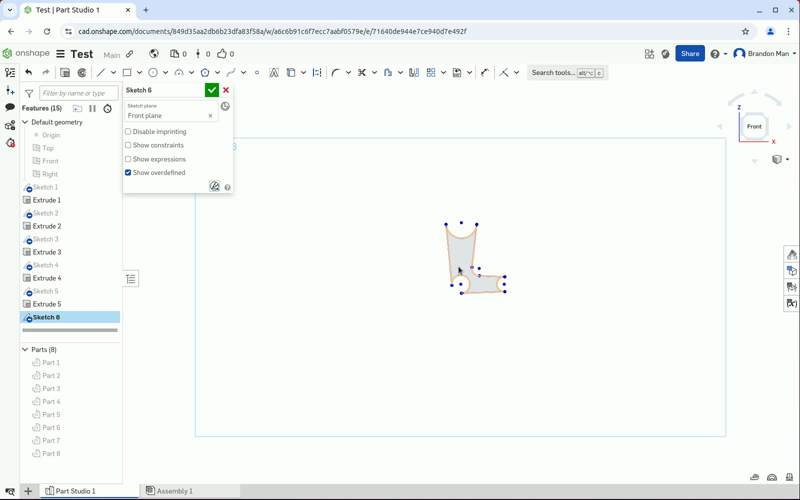
scroll(6)
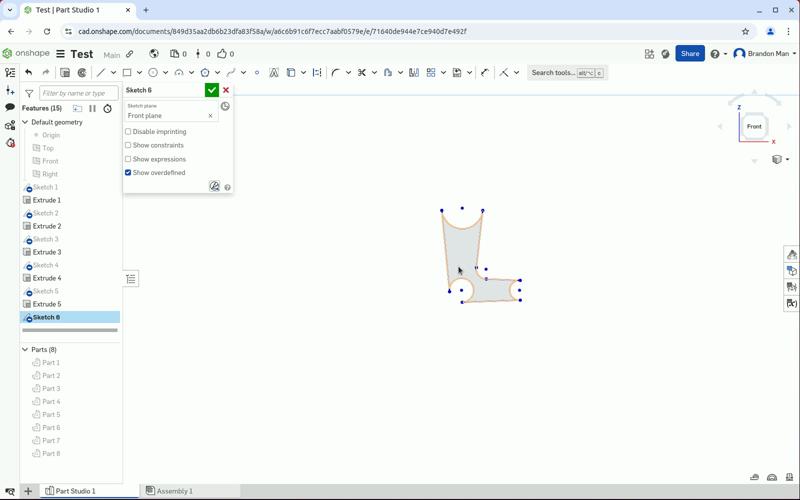
scroll(6)
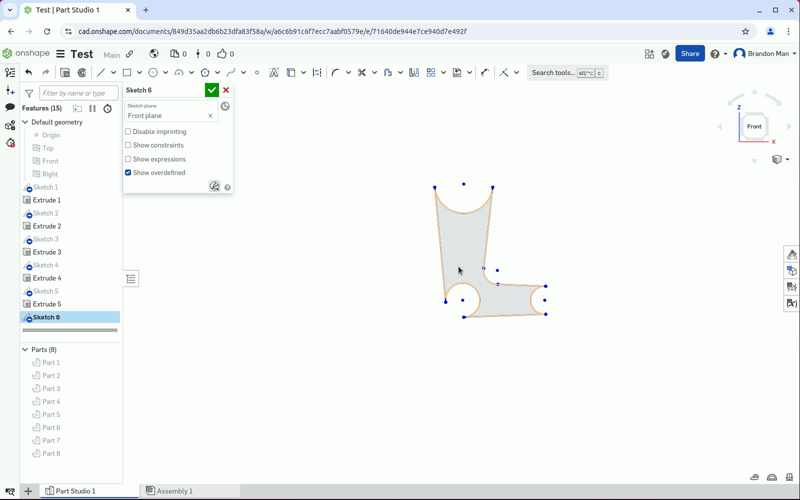
scroll(6)
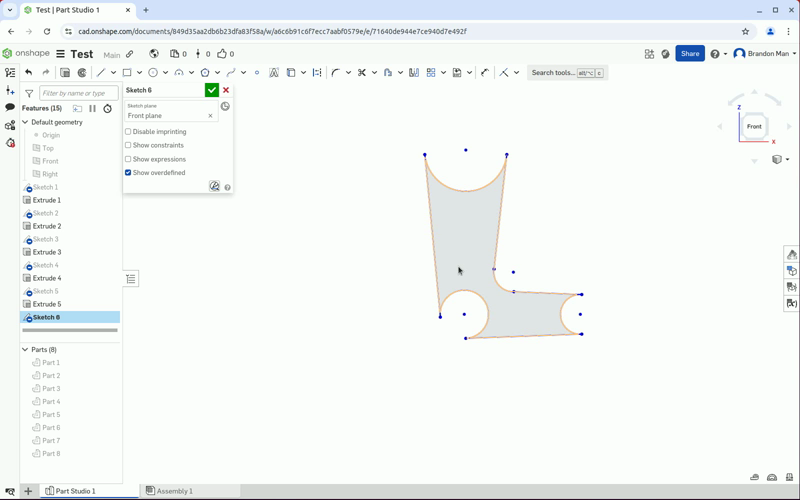
scroll(6)
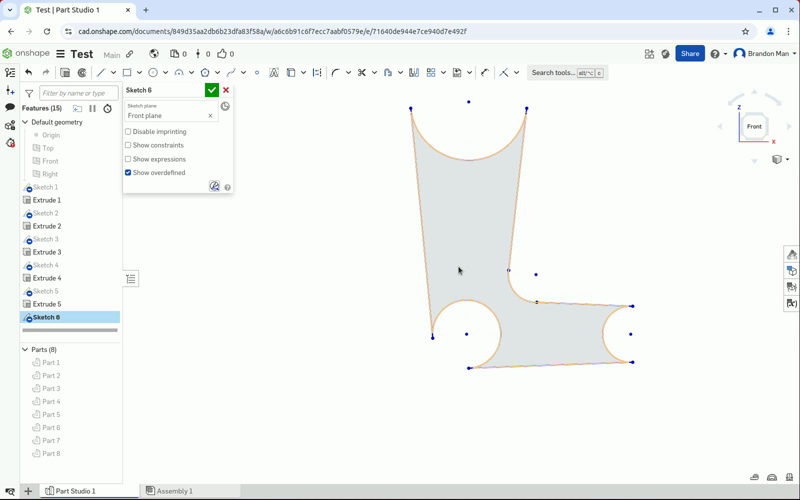
scroll(6)
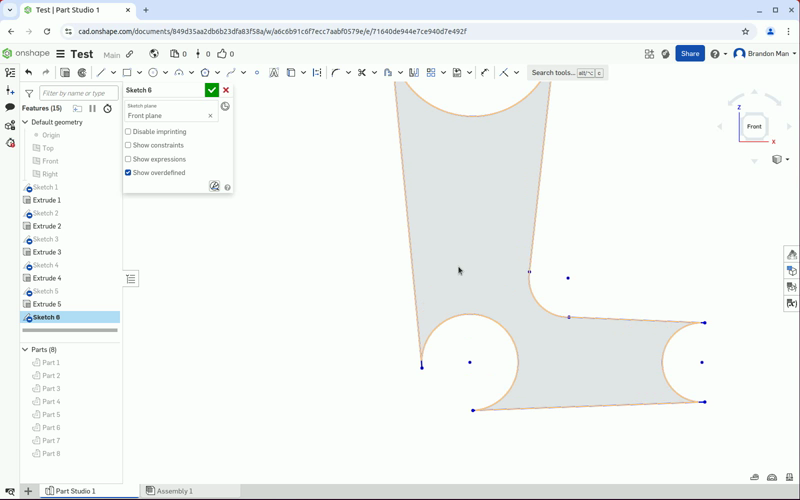
scroll(6)
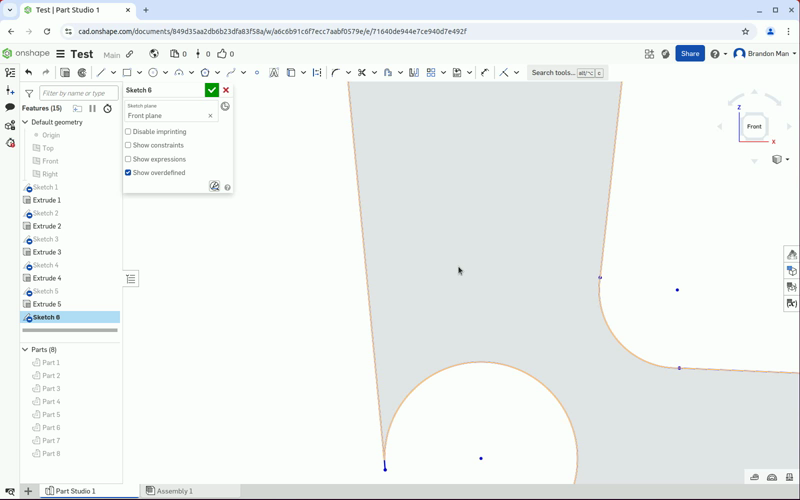
click(458, 266)
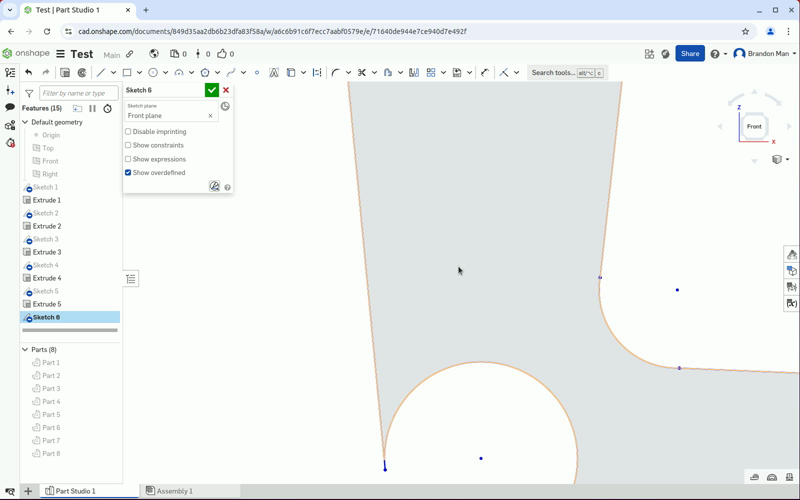
scroll(-6)
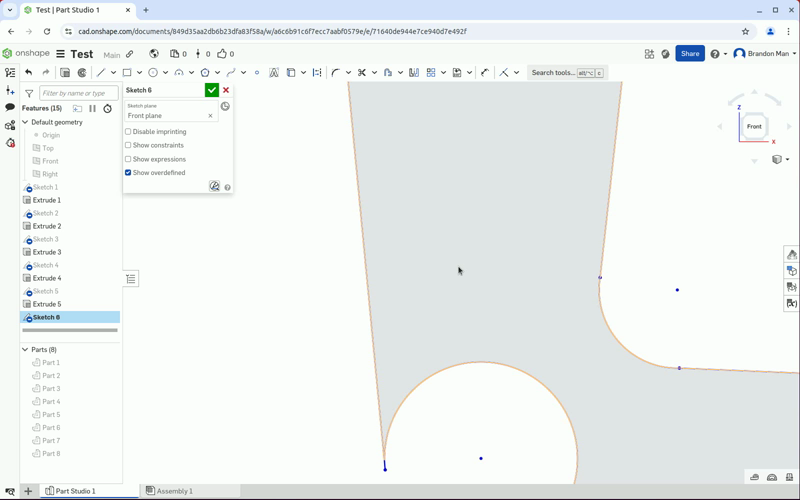
scroll(-6)
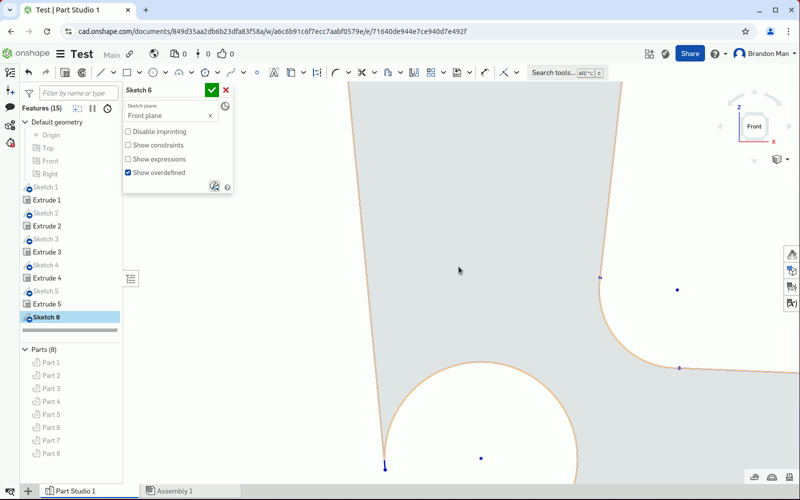
scroll(-6)
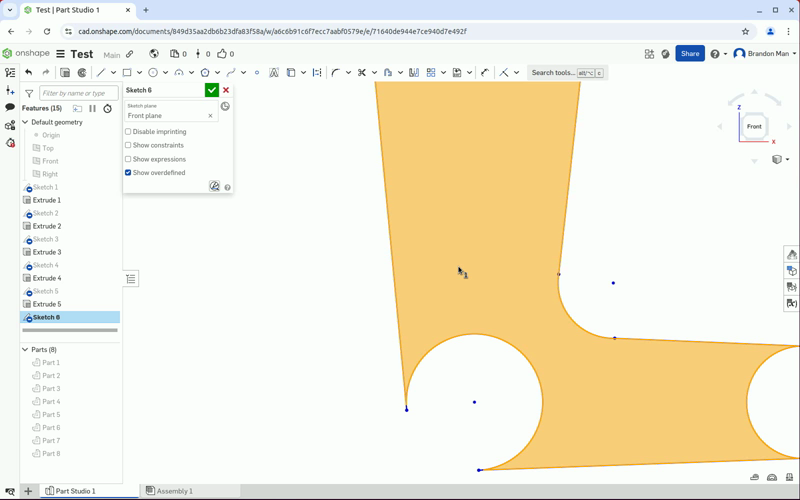
scroll(-6)
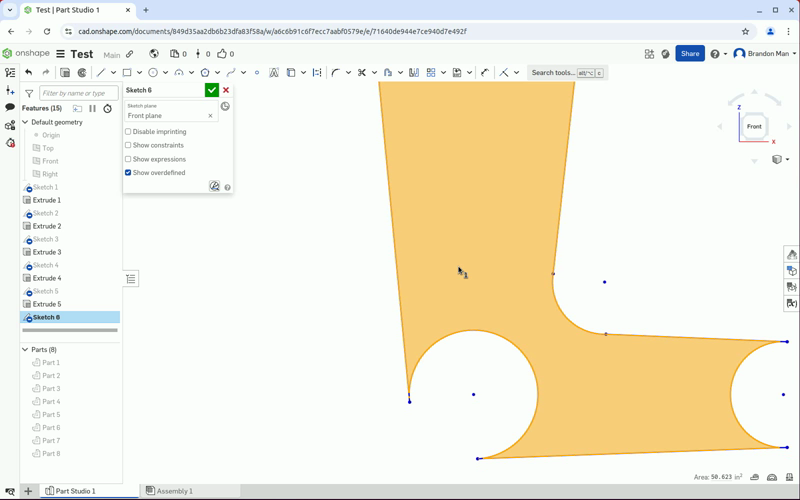
scroll(-6)
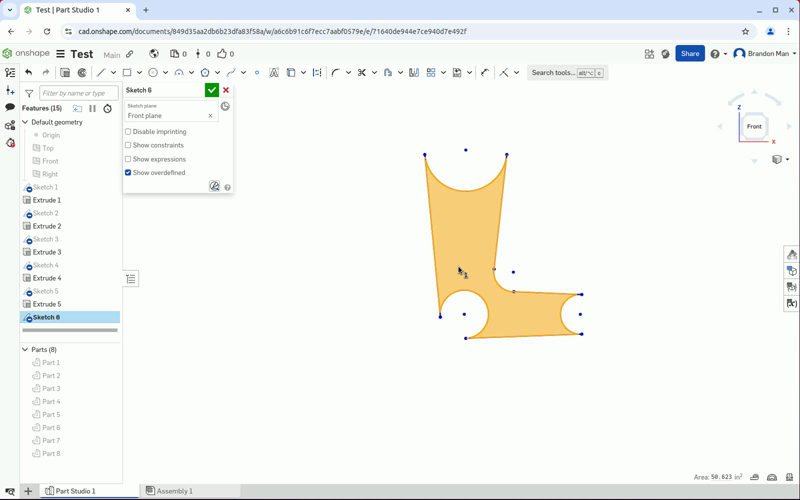
scroll(-6)
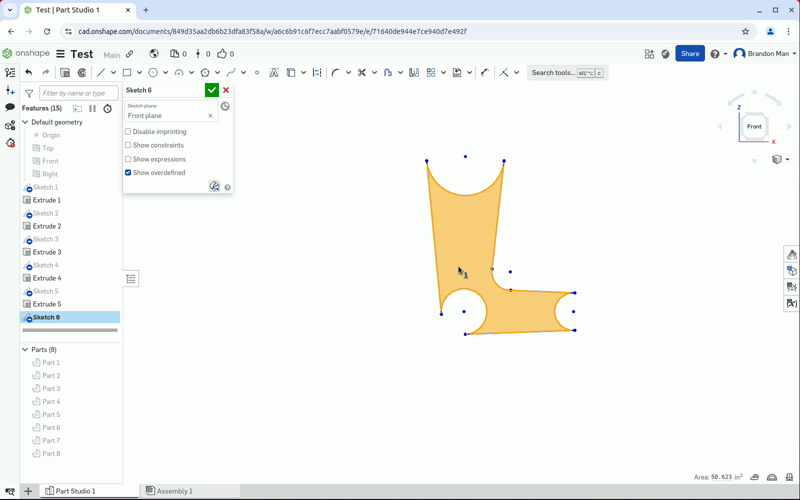
scroll(-6)
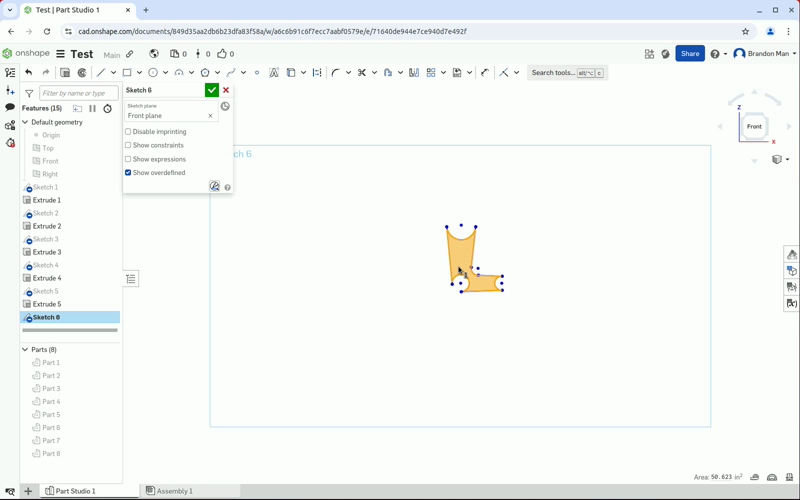
mouse_move(73, 352)
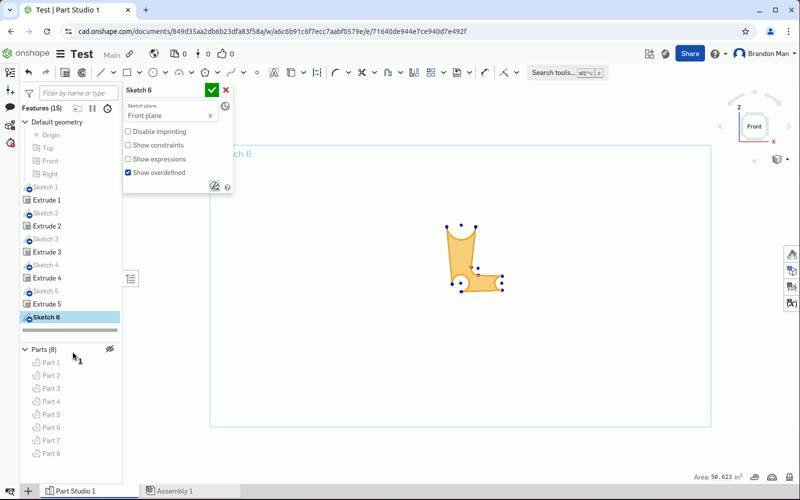
key(shift+y)
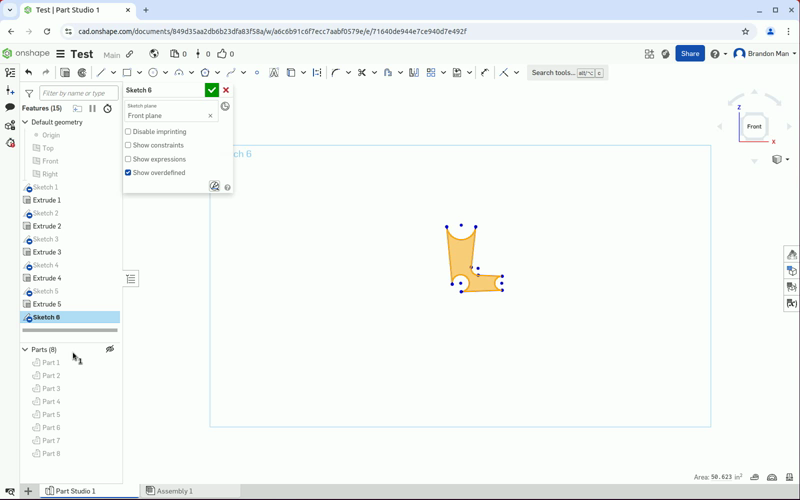
key(shift+e)
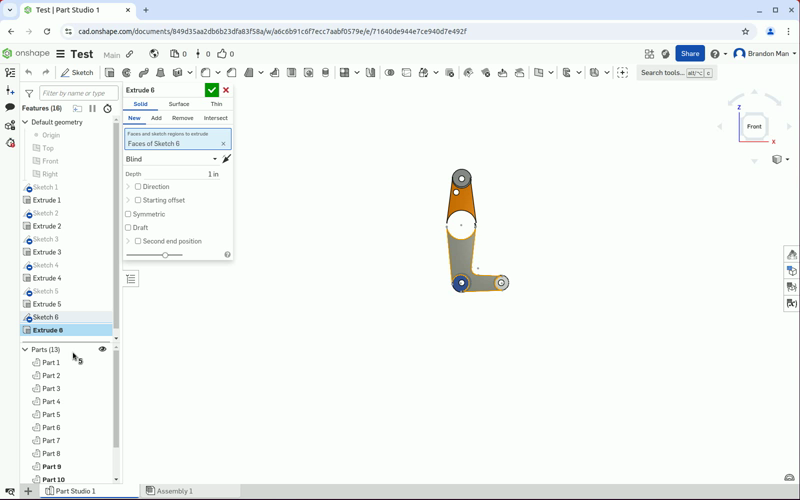
mouse_move(143, 106)
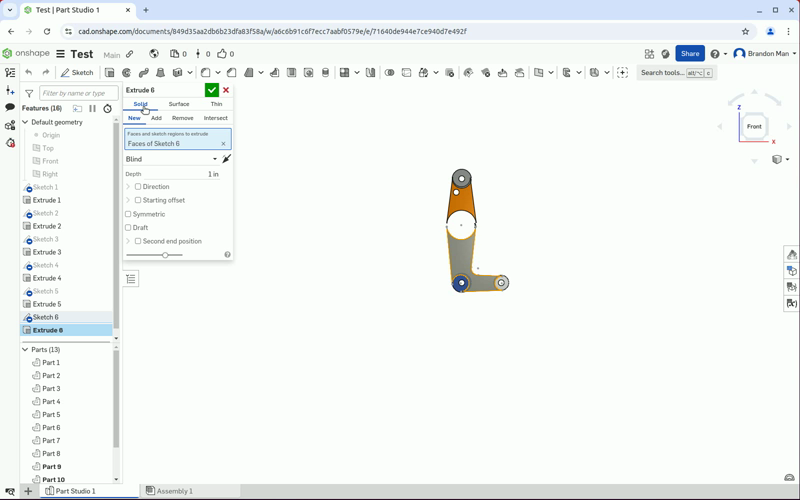
click(143, 106)
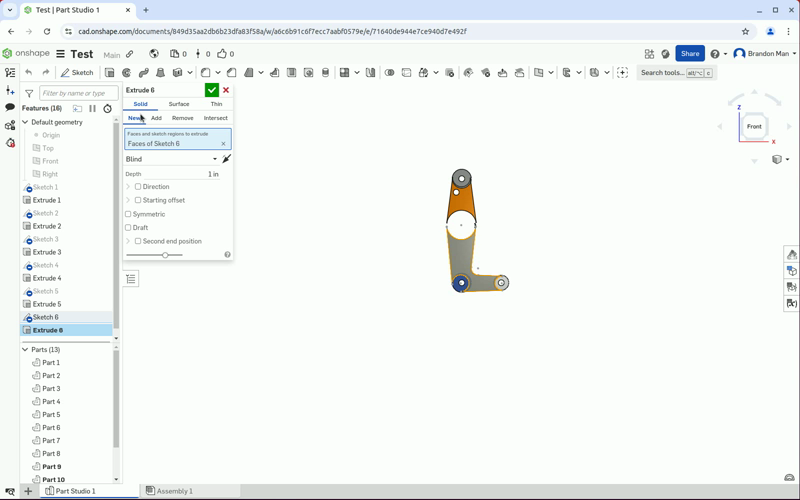
mouse_move(137, 120)
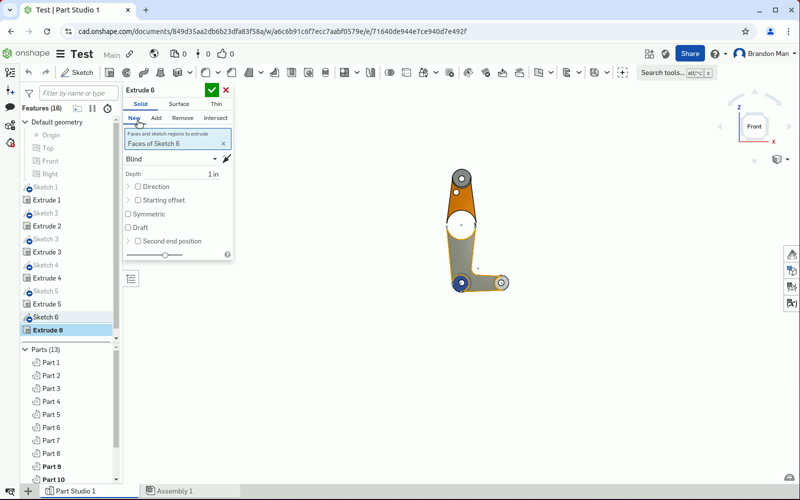
click(137, 120)
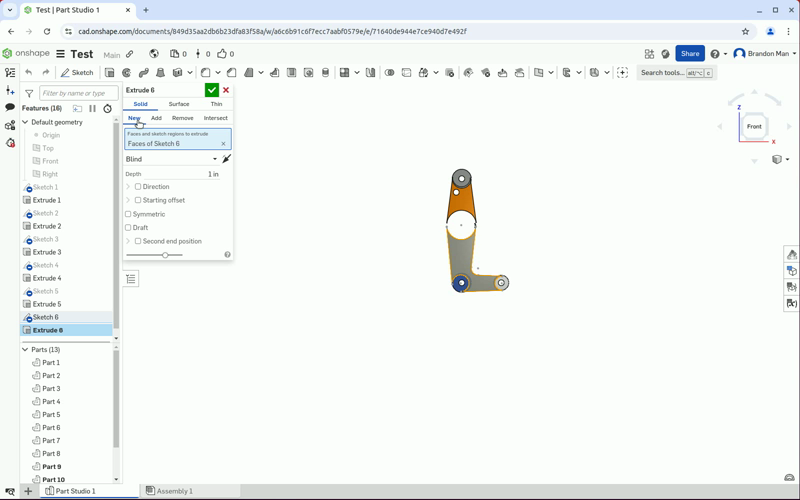
key(tab, 4)
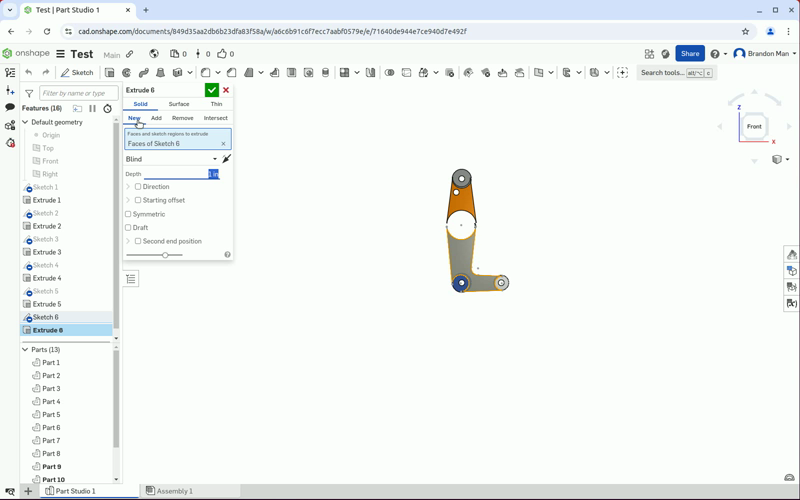
text(0.481)
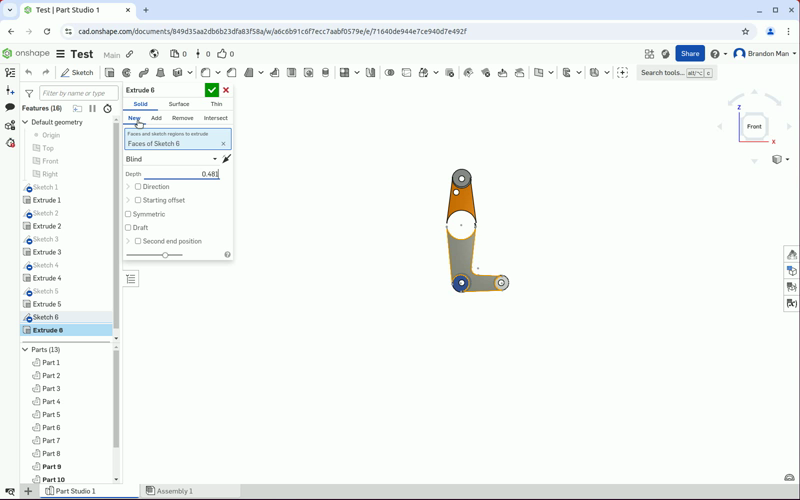
key(enter)
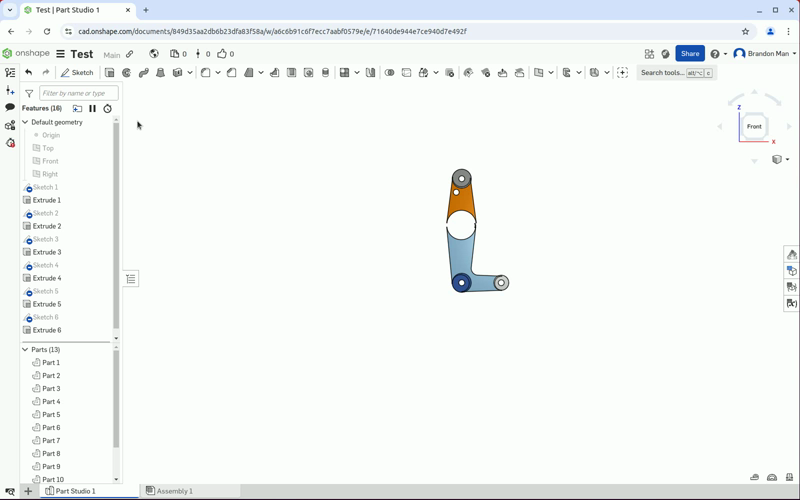
key(shift+h)
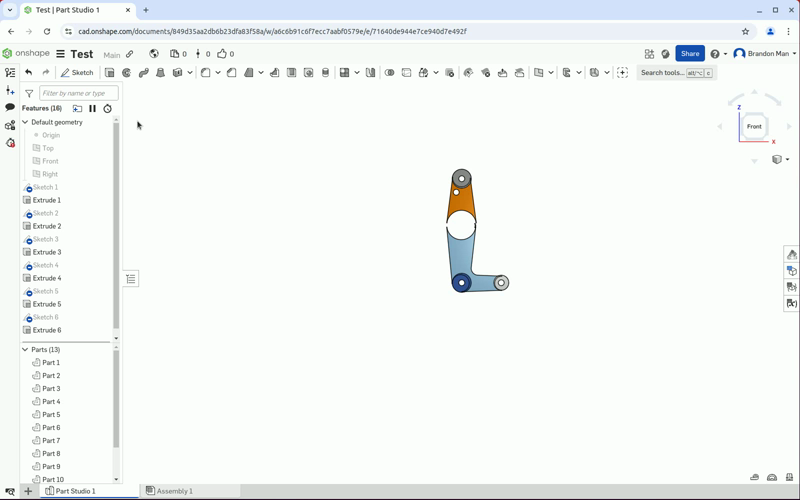
key(shift+h)
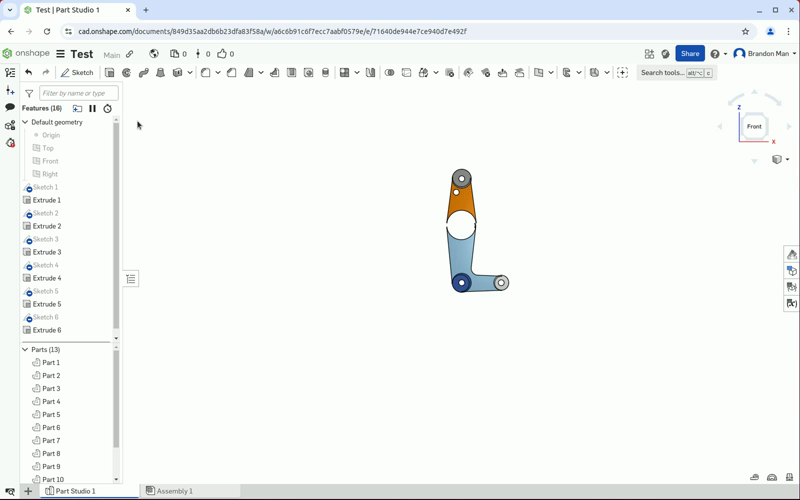
mouse_move(69, 189)
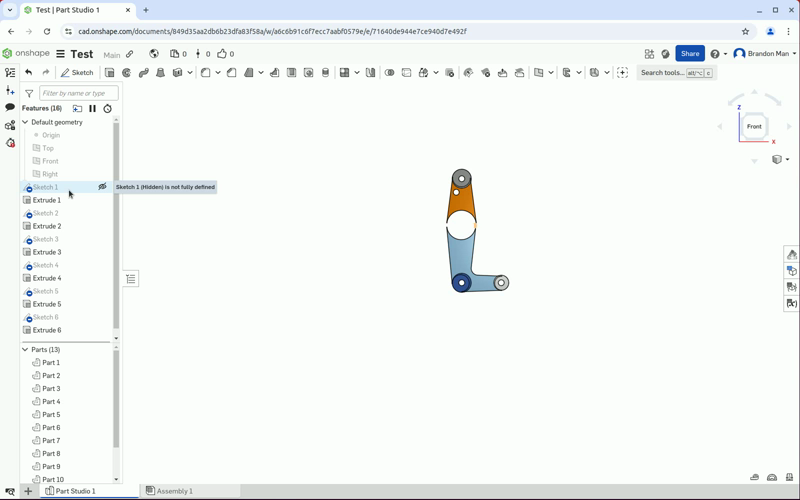
click(69, 189)
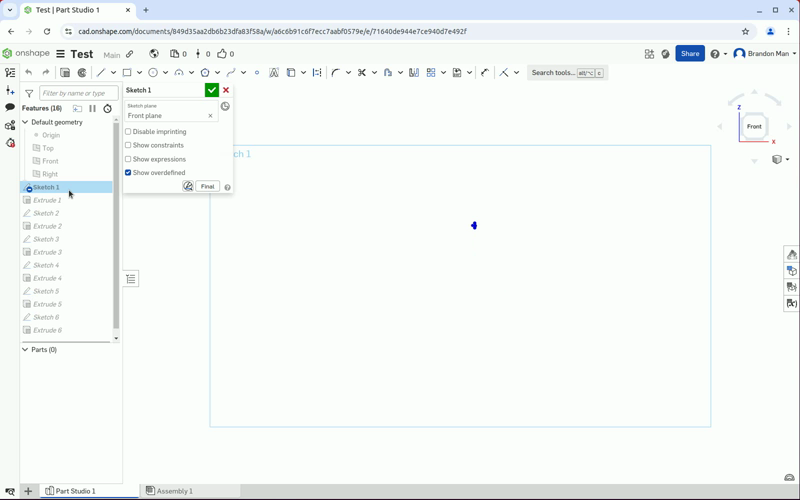
mouse_move(229, 92)
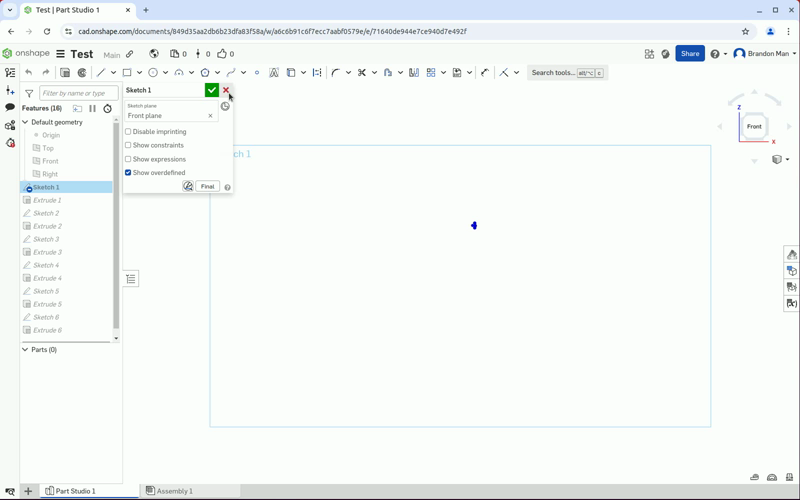
click(229, 92)
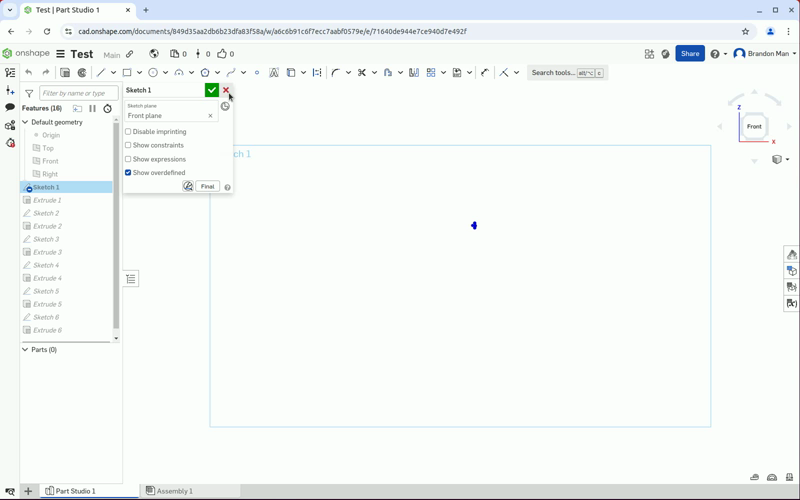
key(shift+s)
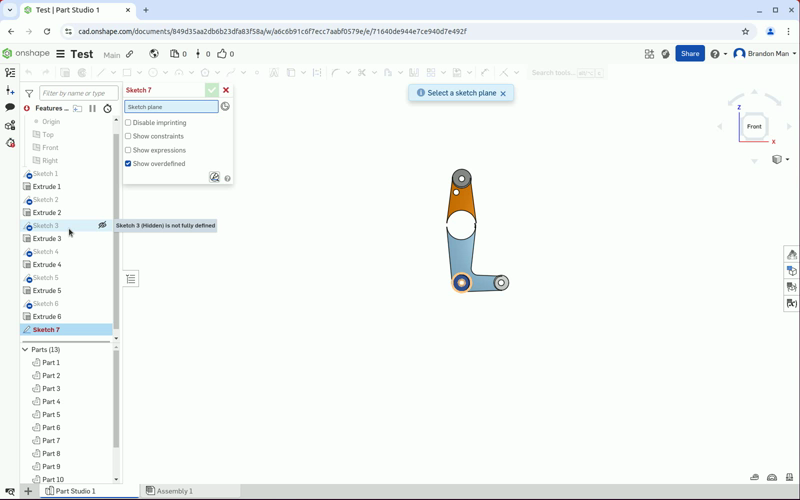
scroll(3)
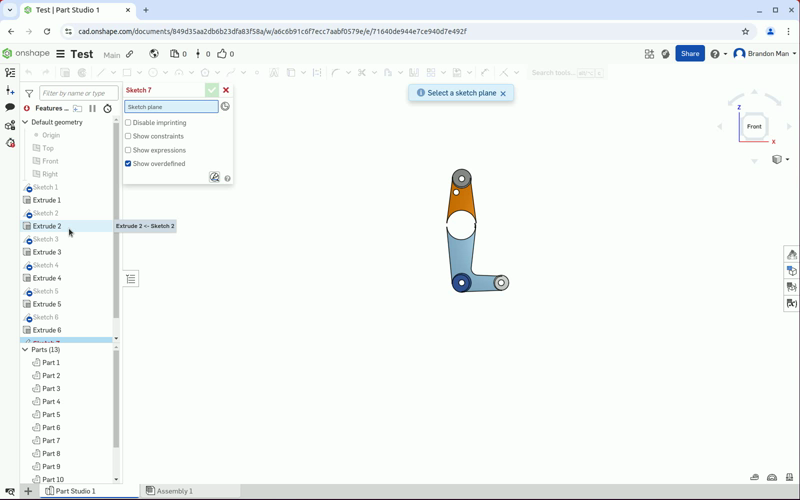
mouse_move(69, 163)
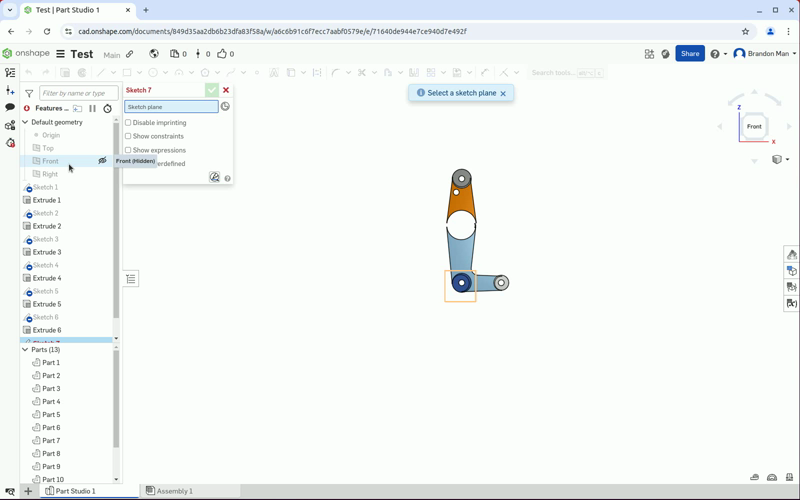
click(69, 163)
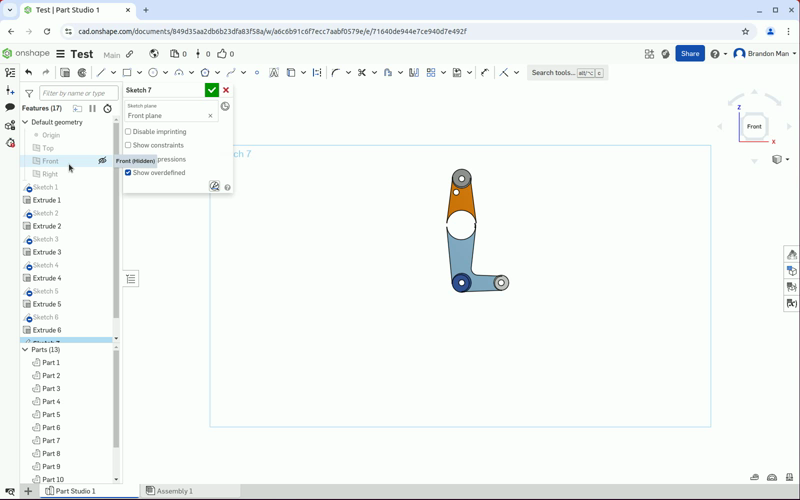
mouse_move(69, 352)
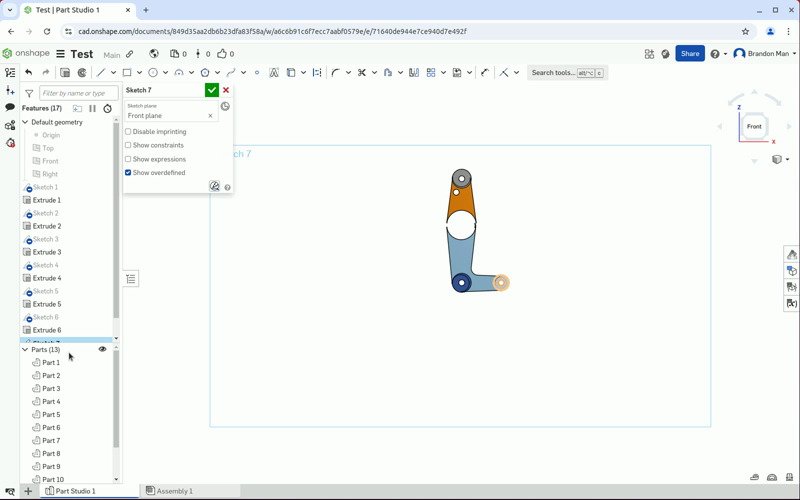
key(y)
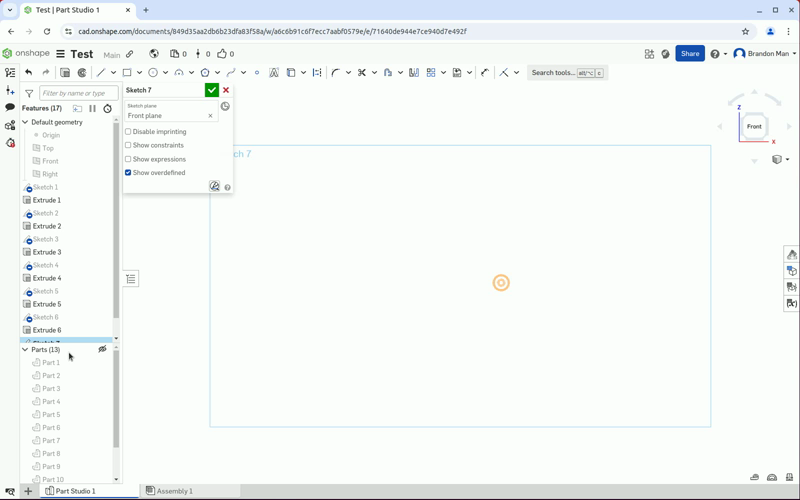
key(c)
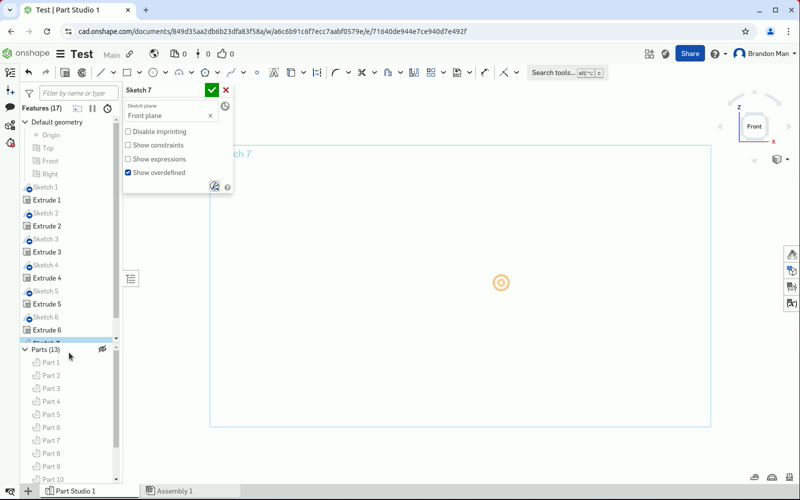
key_down(shift)
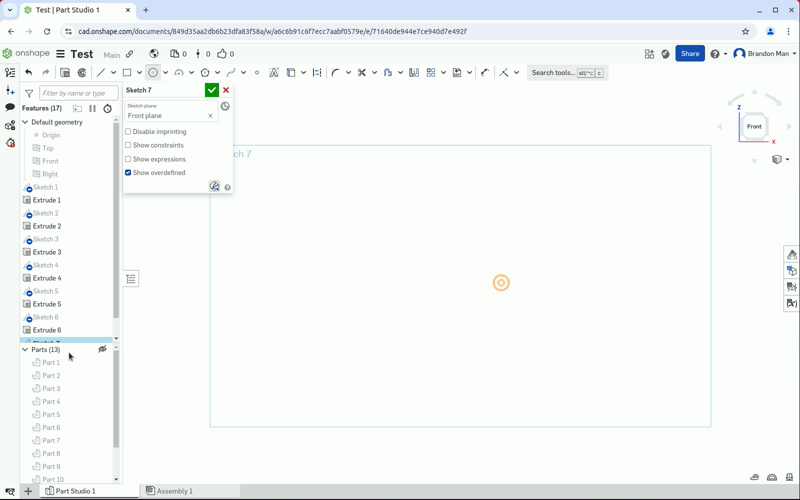
mouse_move(461, 225)
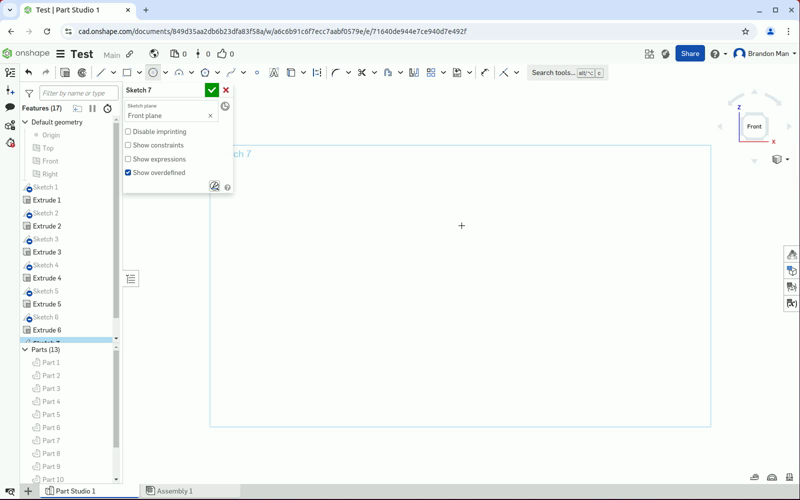
click(461, 225)
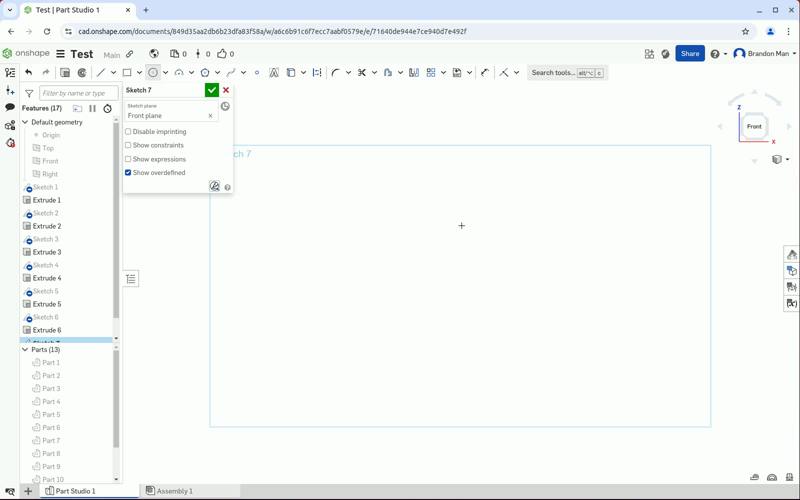
key_up(shift)
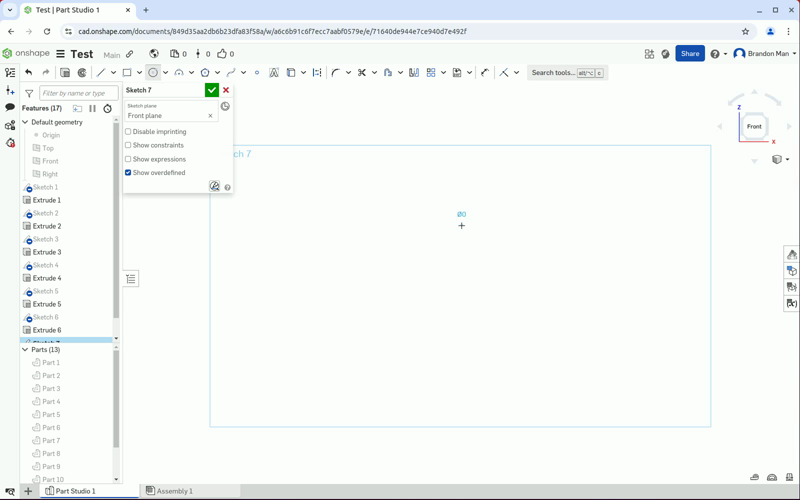
mouse_move(477, 225)
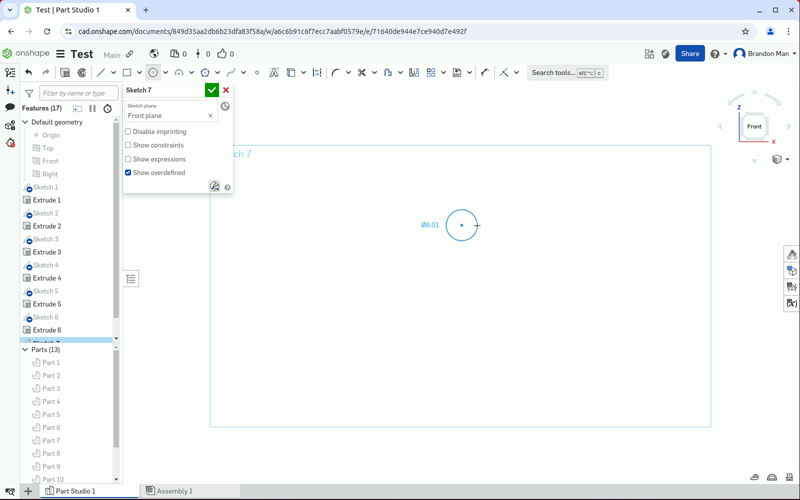
click(477, 225)
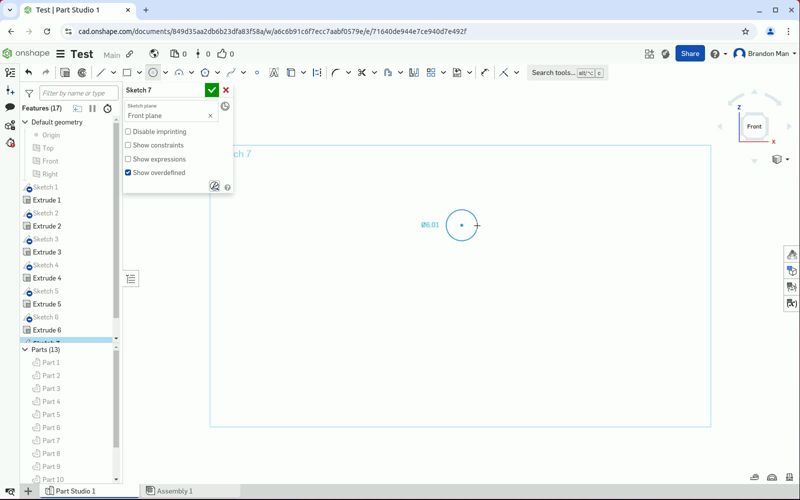
key(esc)
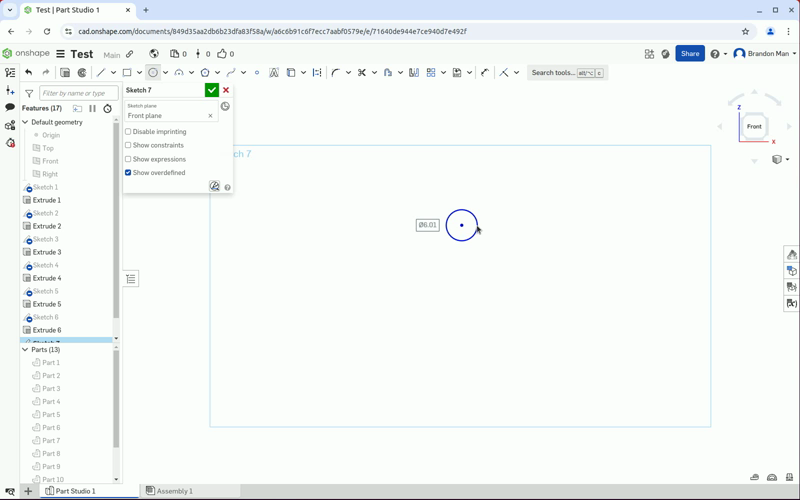
key(c)
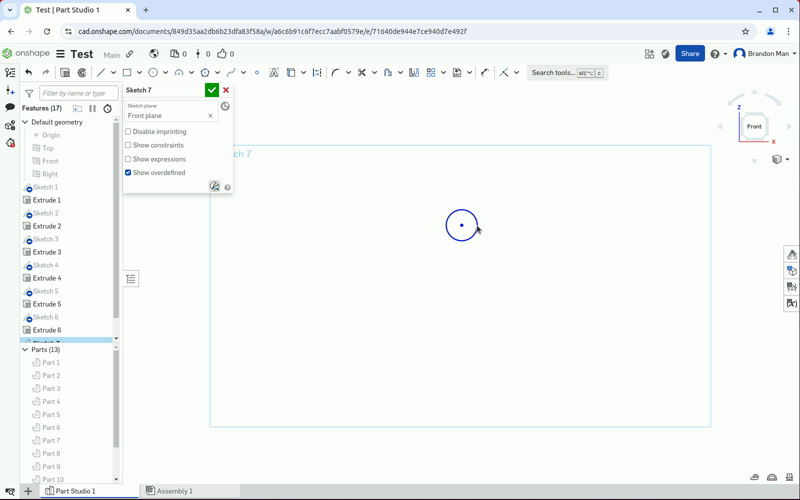
key_down(shift)
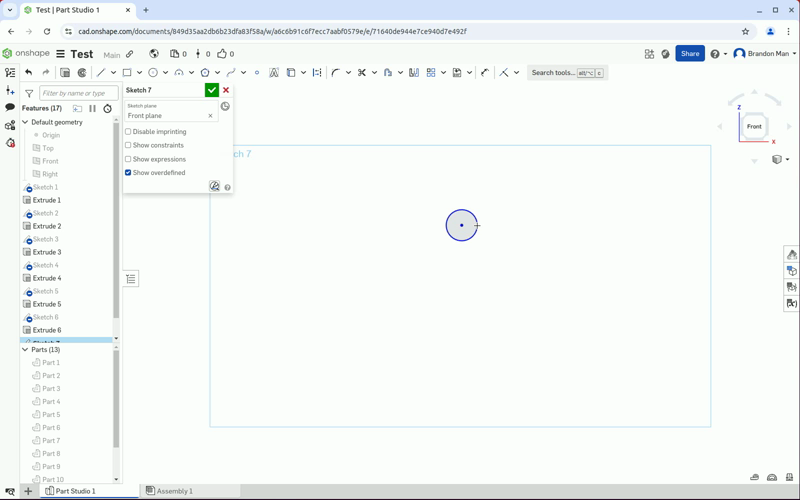
mouse_move(461, 225)
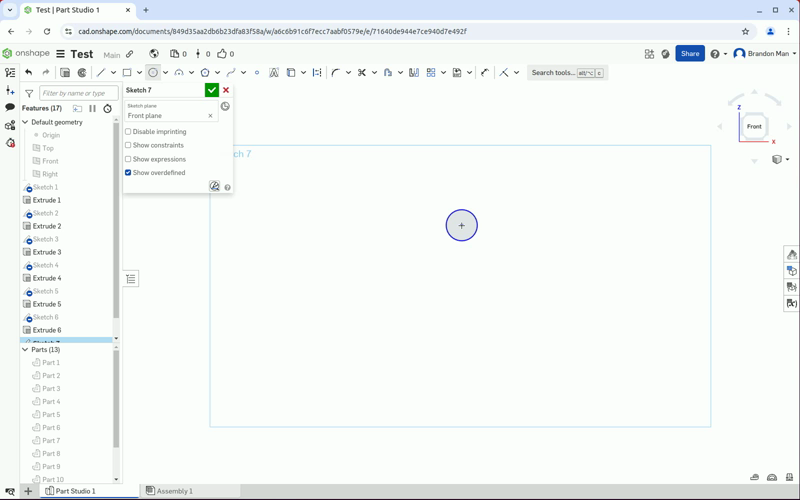
click(461, 225)
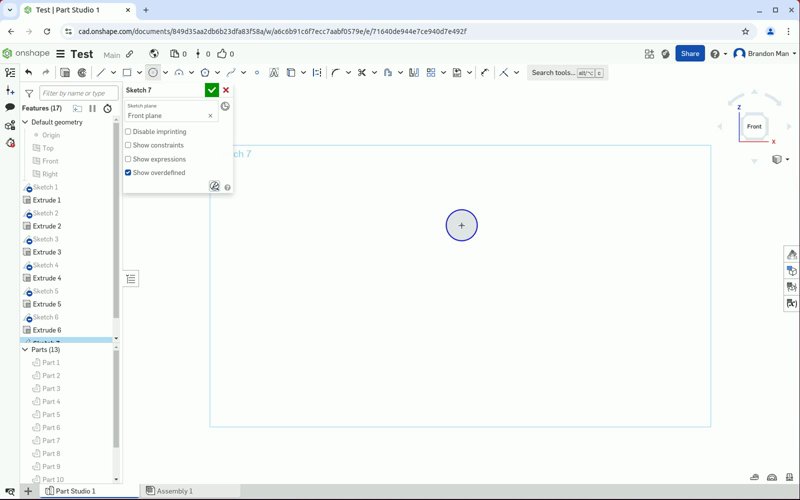
key_up(shift)
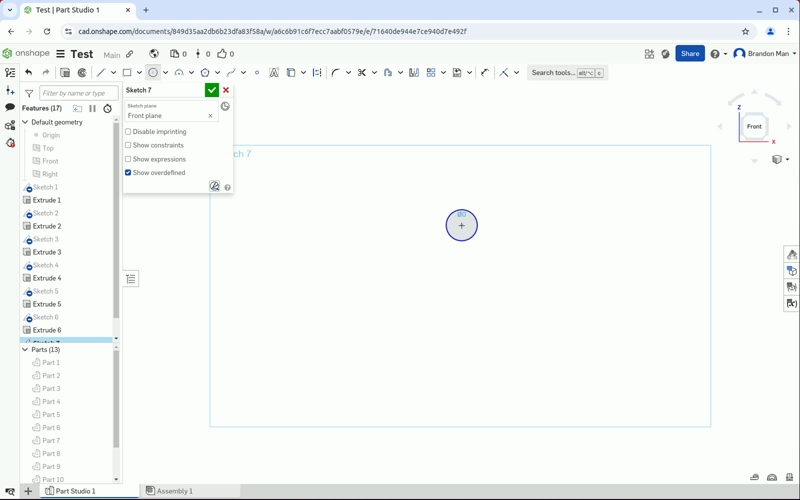
mouse_move(465, 225)
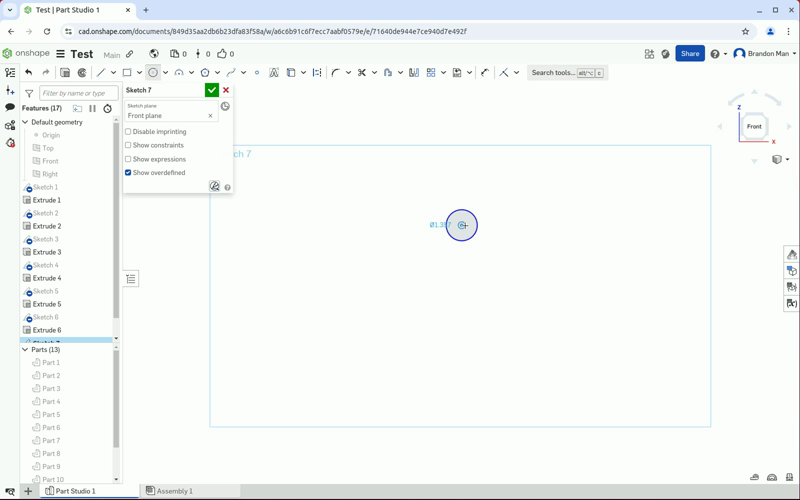
scroll(6)
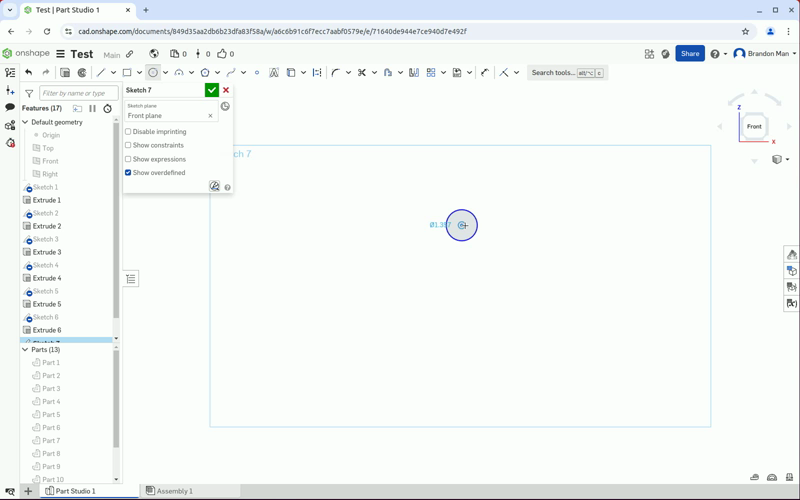
scroll(6)
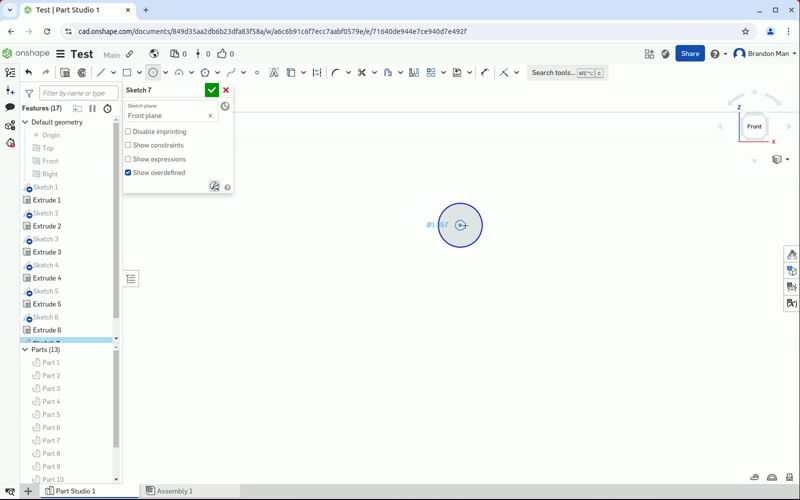
scroll(6)
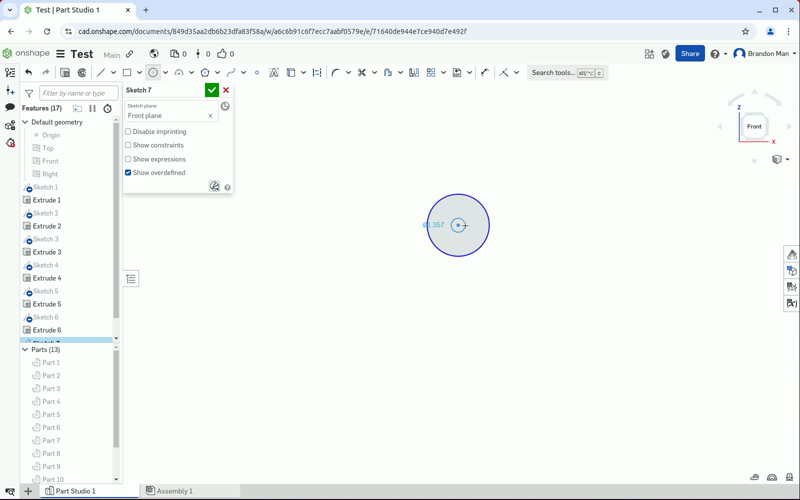
scroll(6)
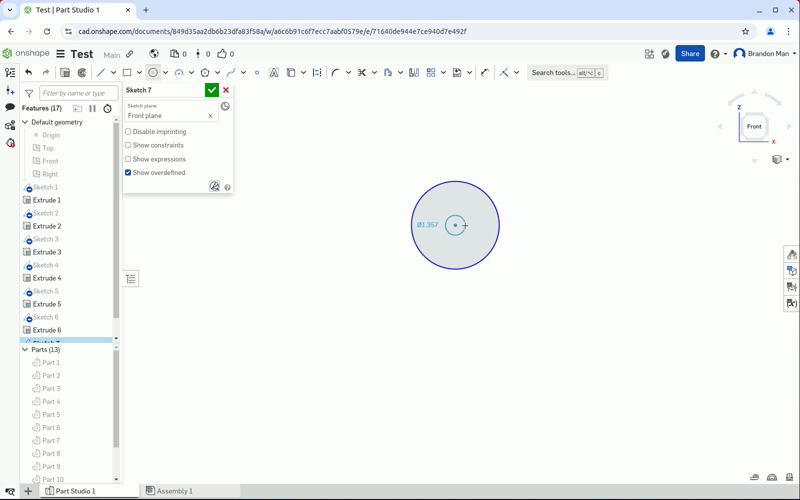
scroll(6)
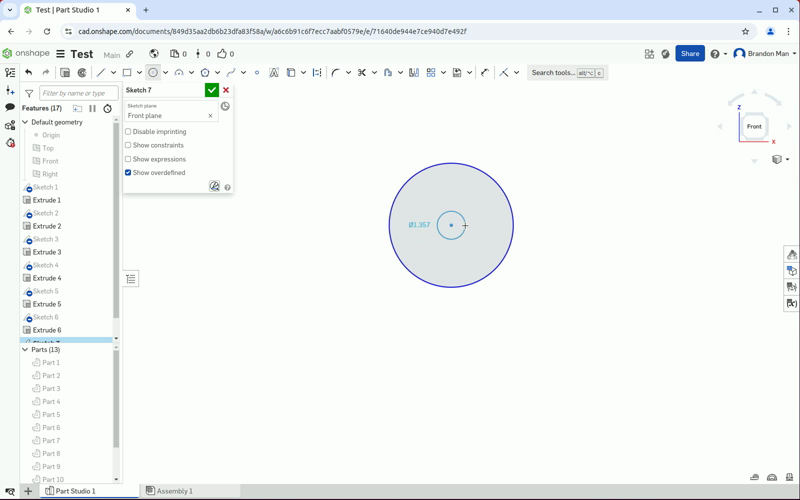
scroll(6)
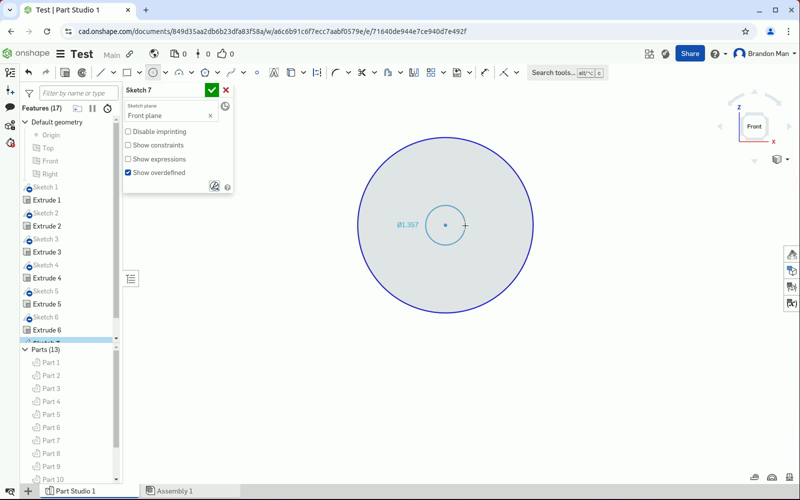
scroll(6)
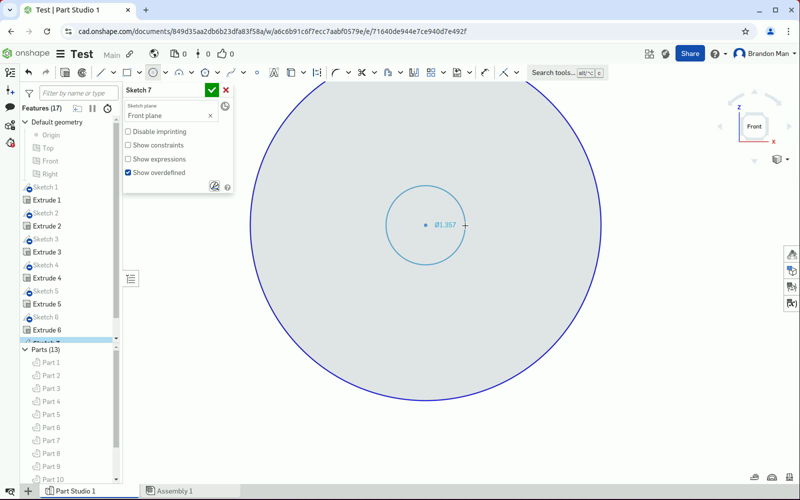
click(465, 225)
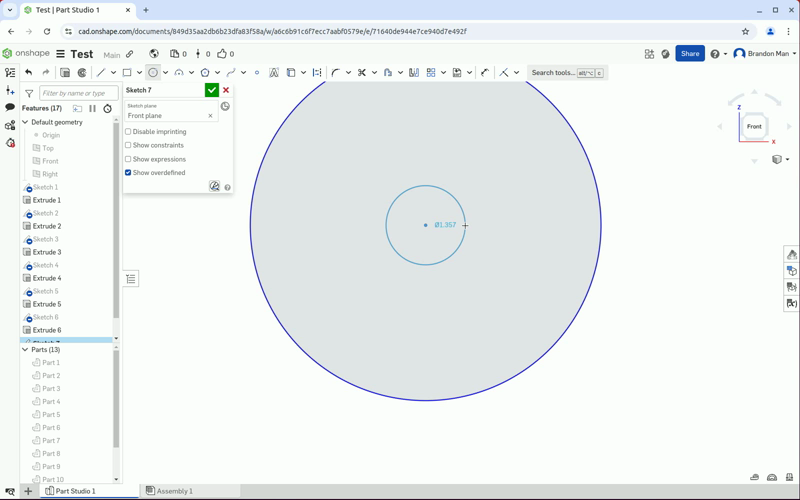
scroll(-6)
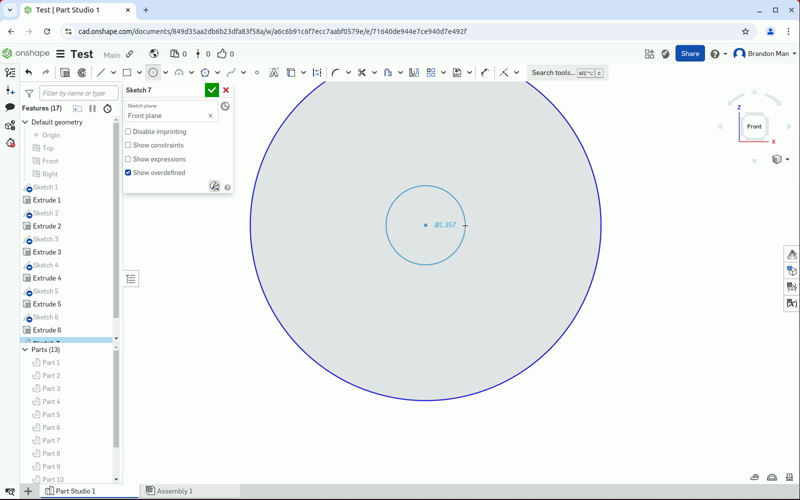
scroll(-6)
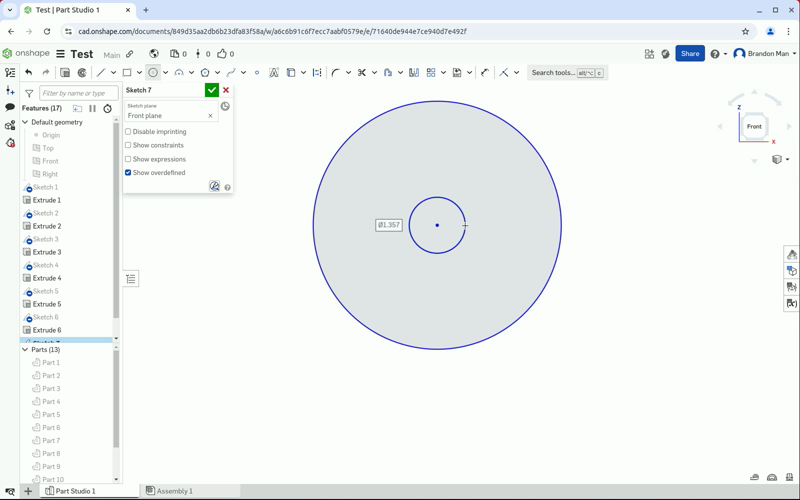
scroll(-6)
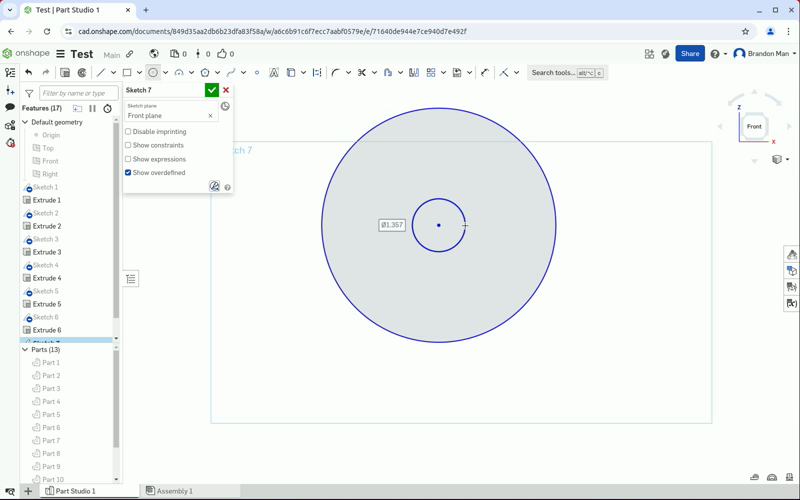
scroll(-6)
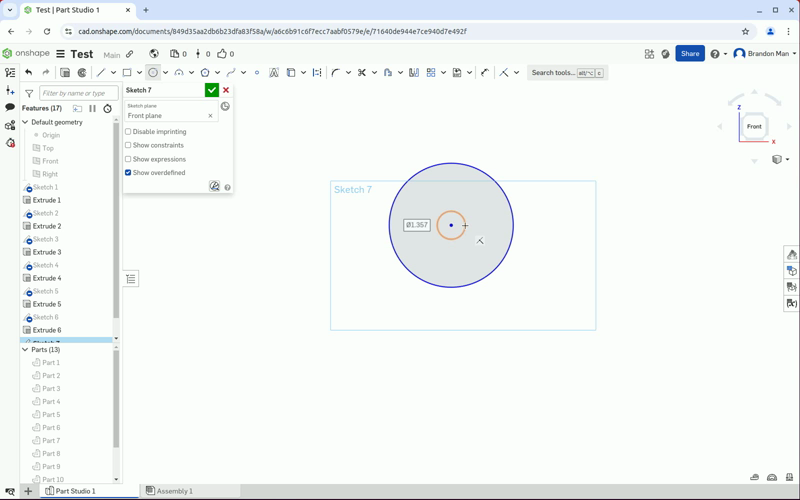
scroll(-6)
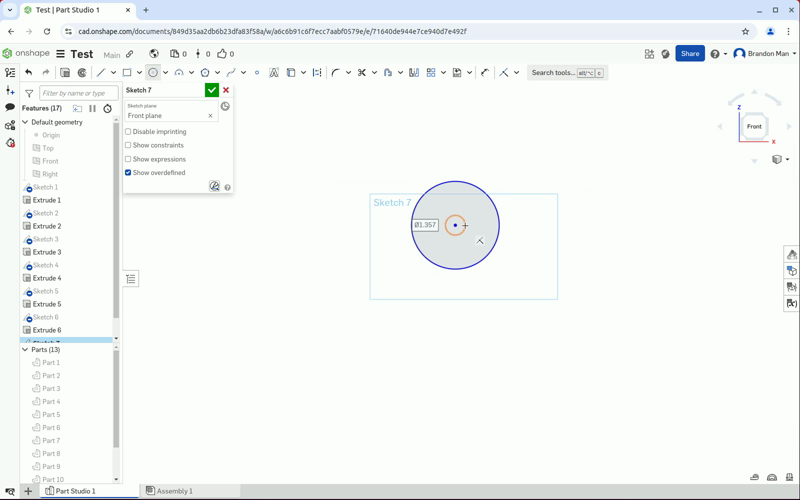
scroll(-6)
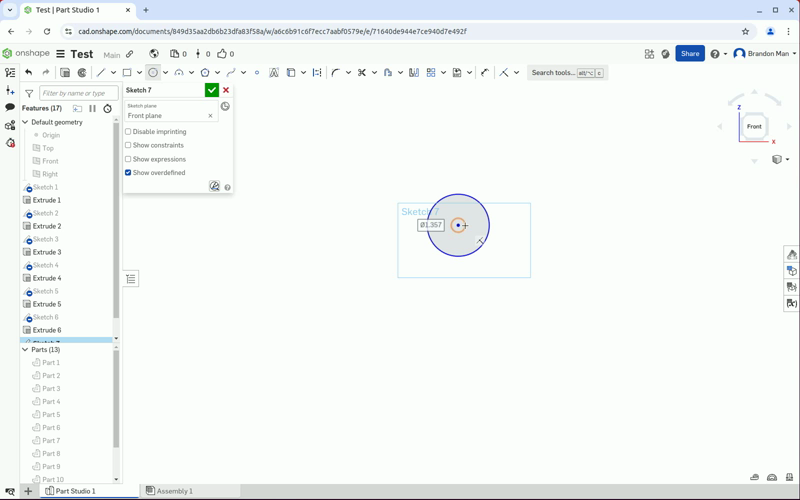
scroll(-6)
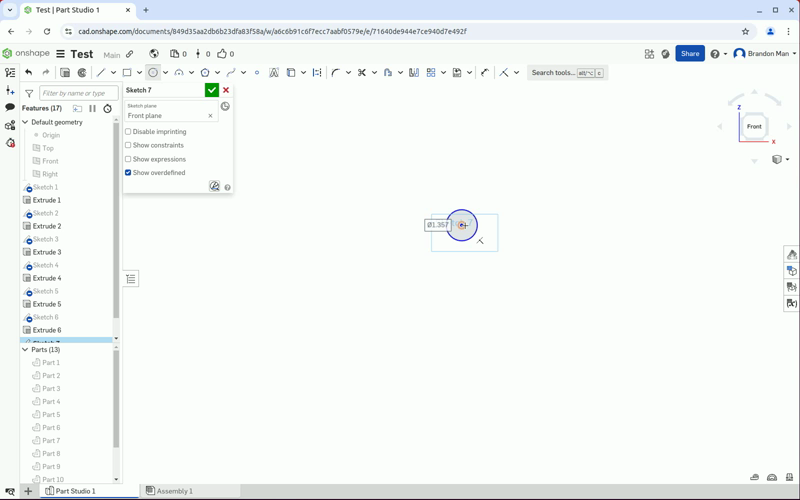
key(esc)
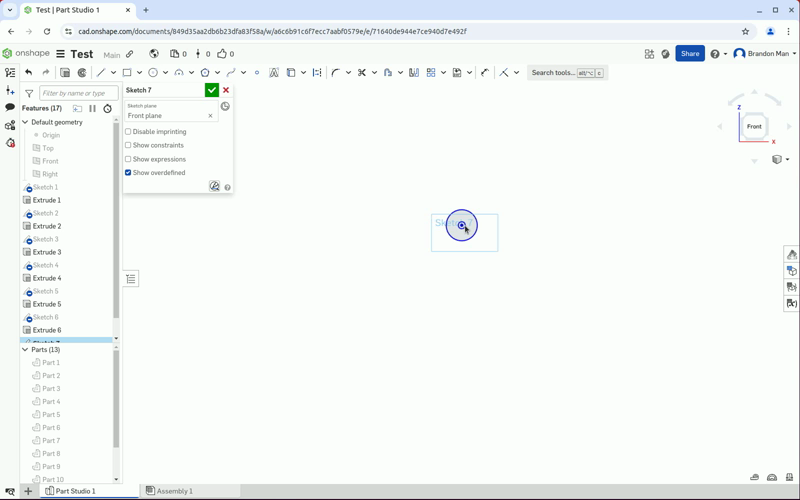
mouse_move(456, 232)
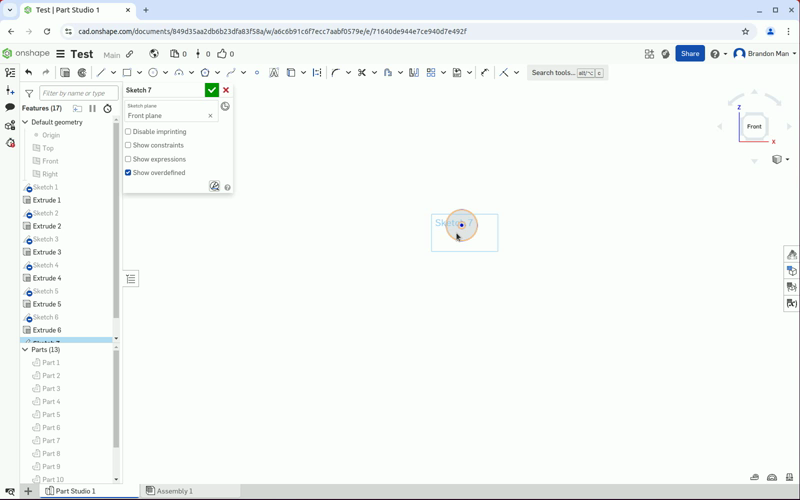
scroll(6)
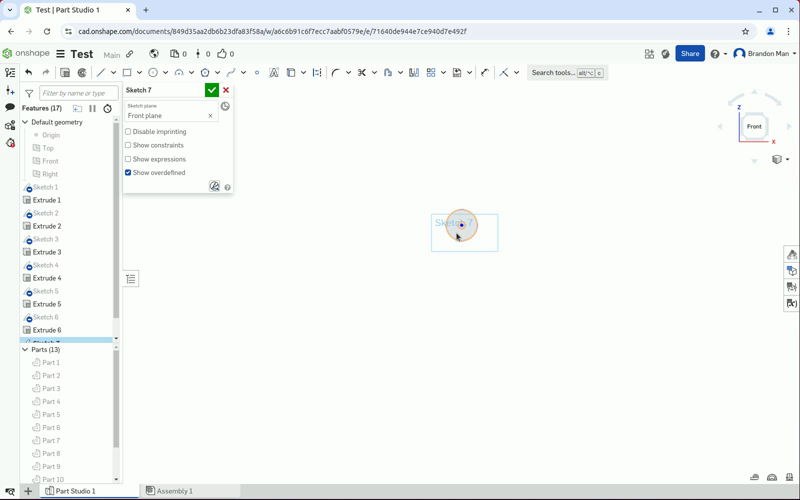
scroll(6)
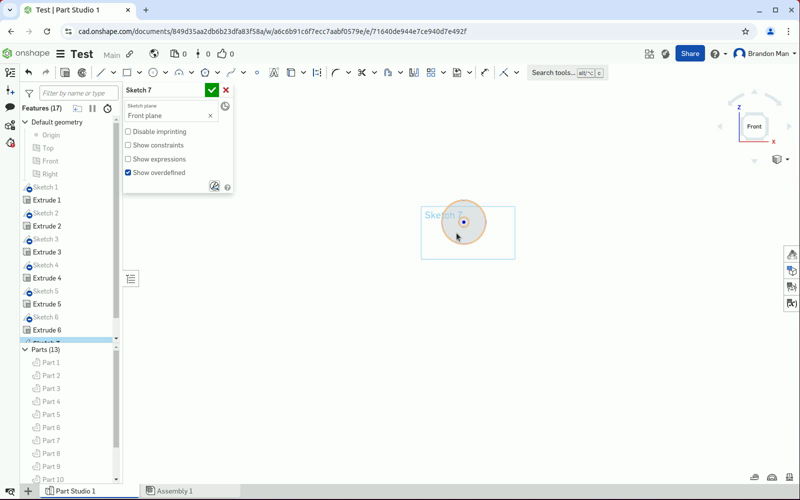
scroll(6)
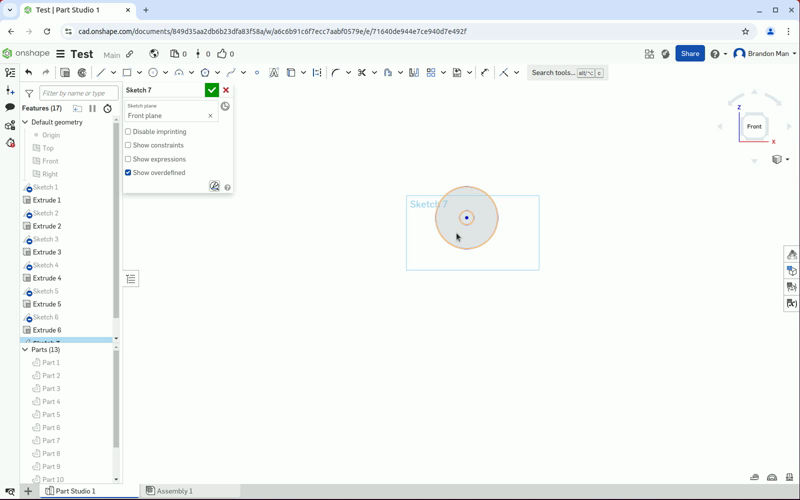
scroll(6)
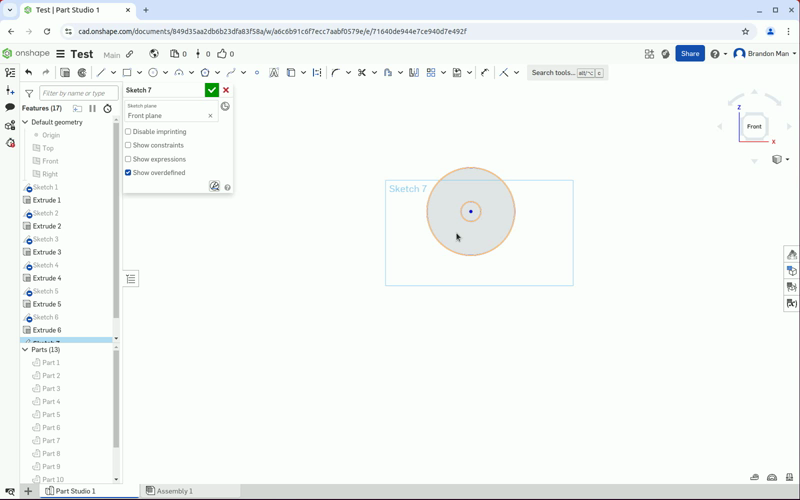
scroll(6)
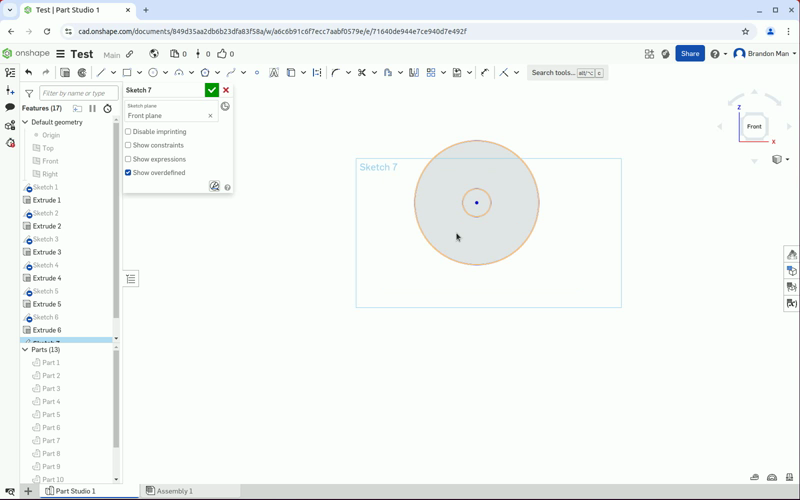
scroll(6)
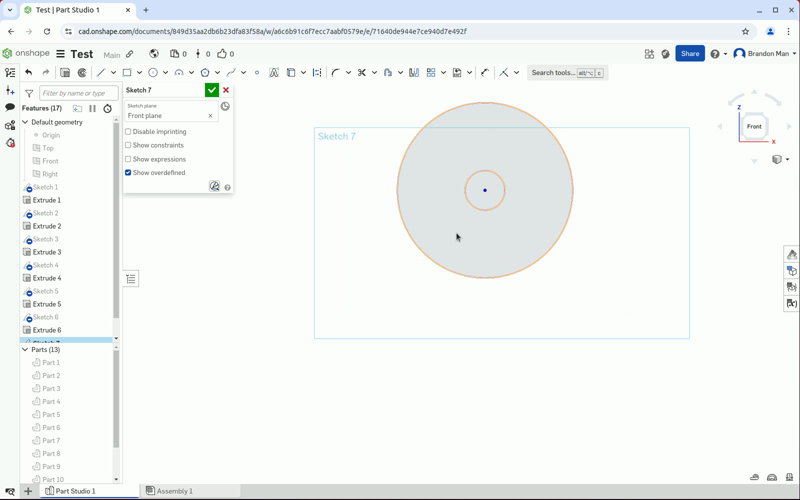
scroll(6)
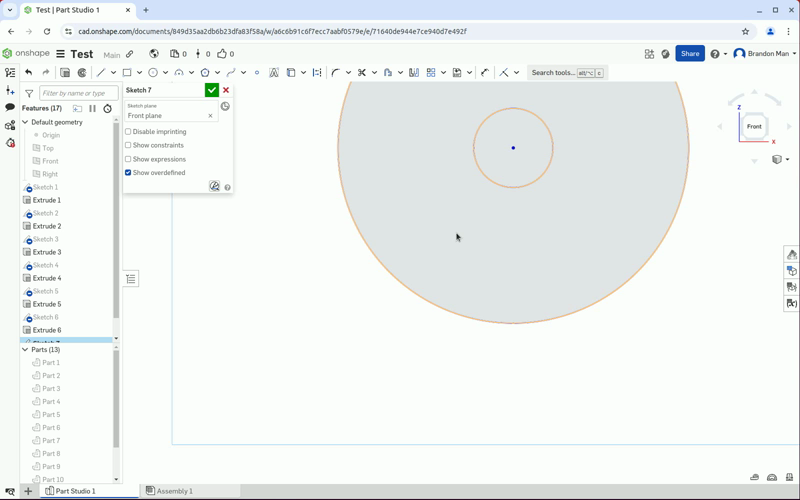
click(456, 232)
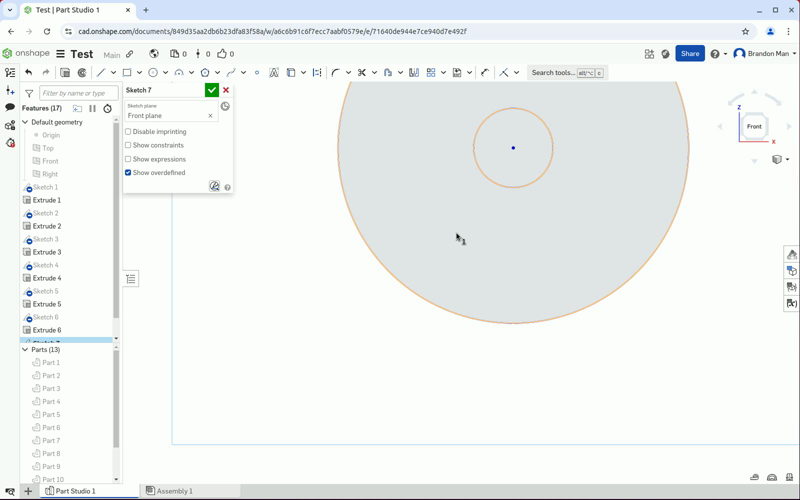
scroll(-6)
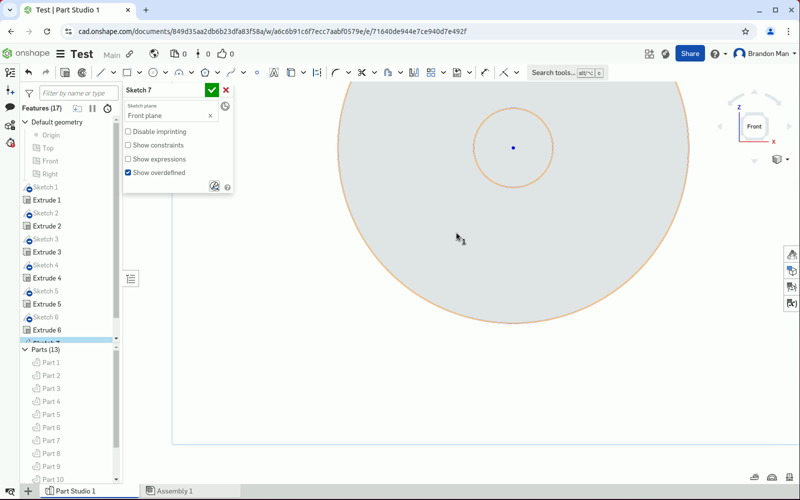
scroll(-6)
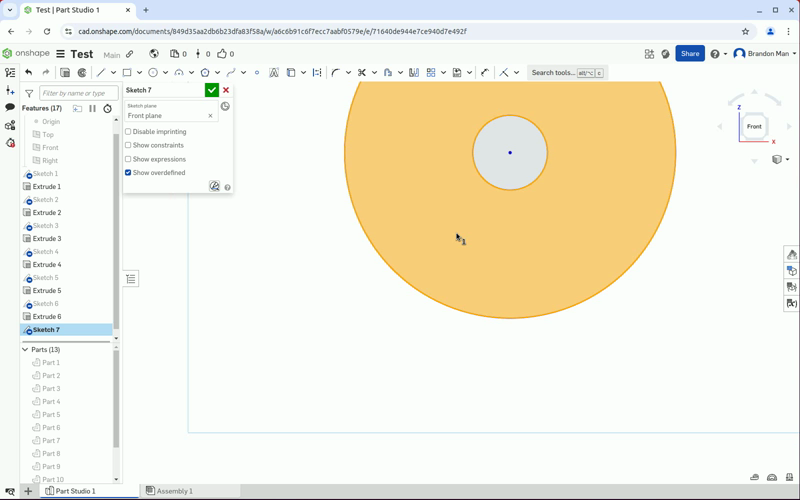
scroll(-6)
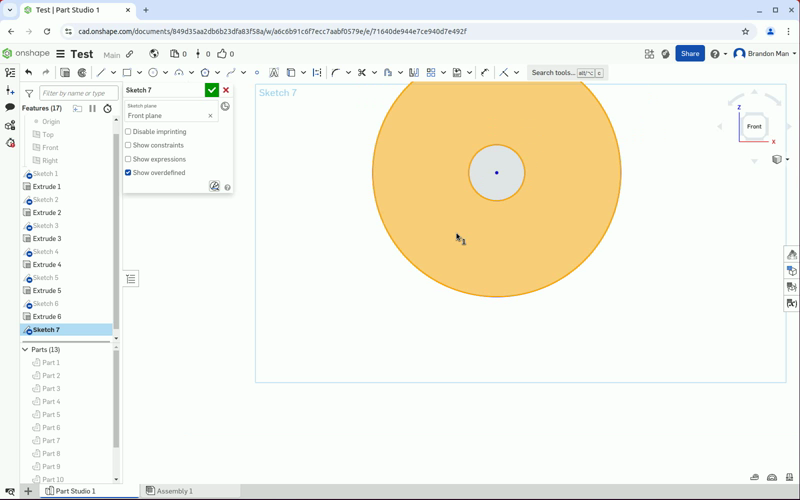
scroll(-6)
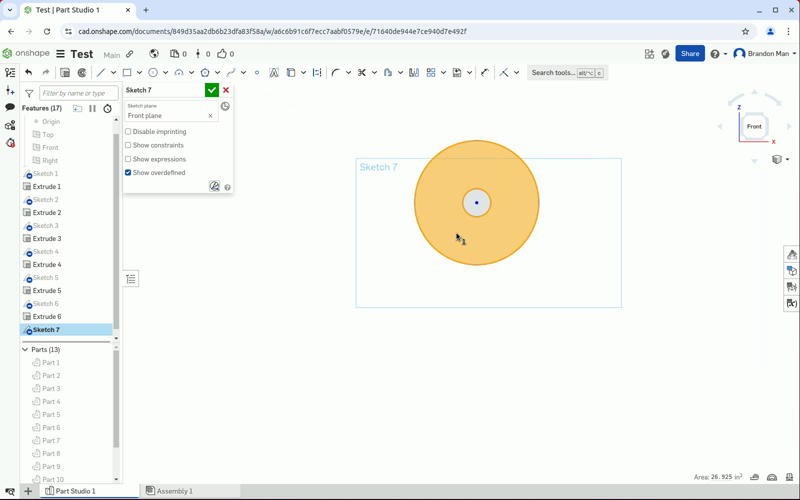
scroll(-6)
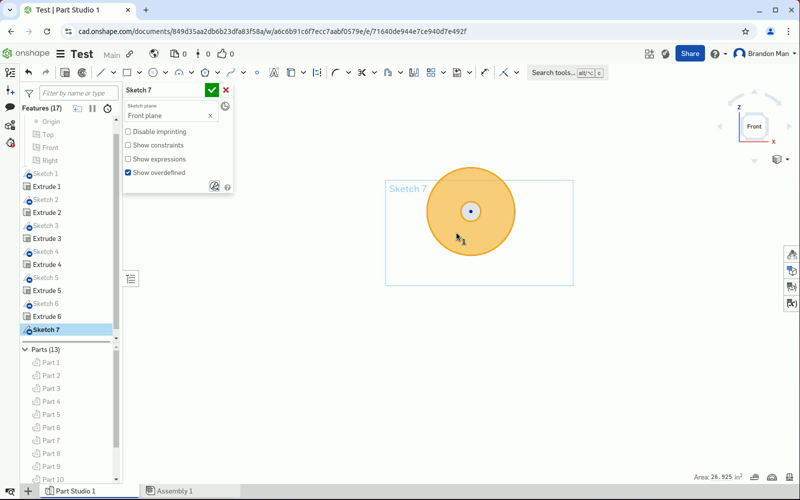
scroll(-6)
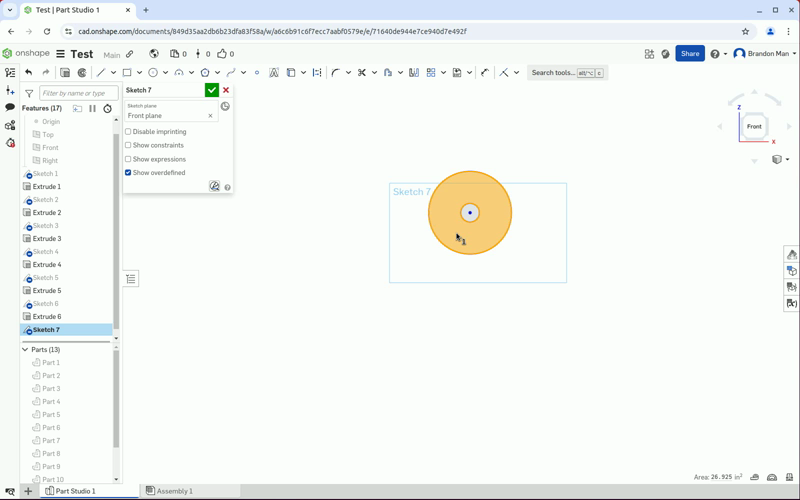
scroll(-6)
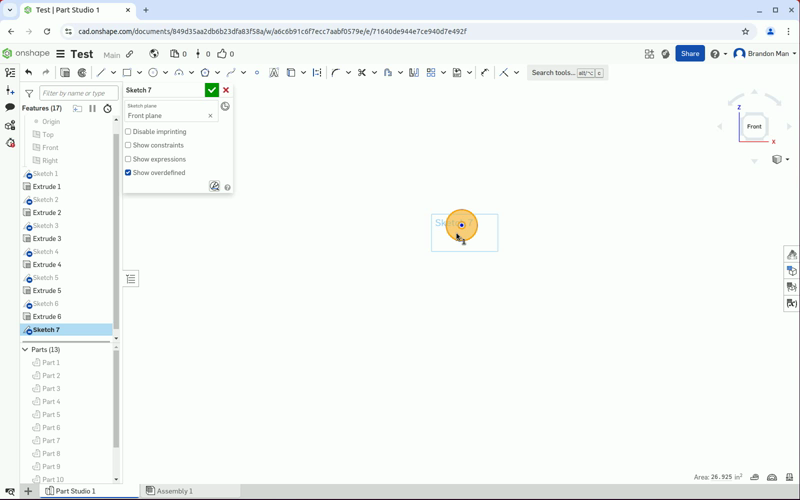
mouse_move(69, 352)
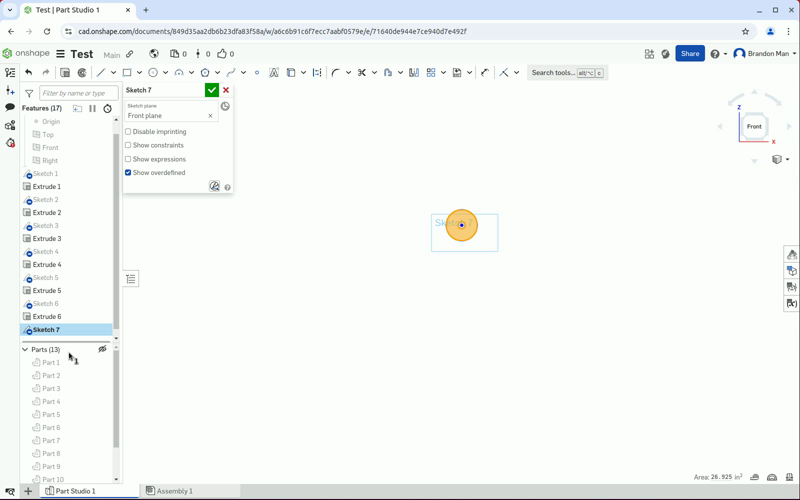
key(shift+y)
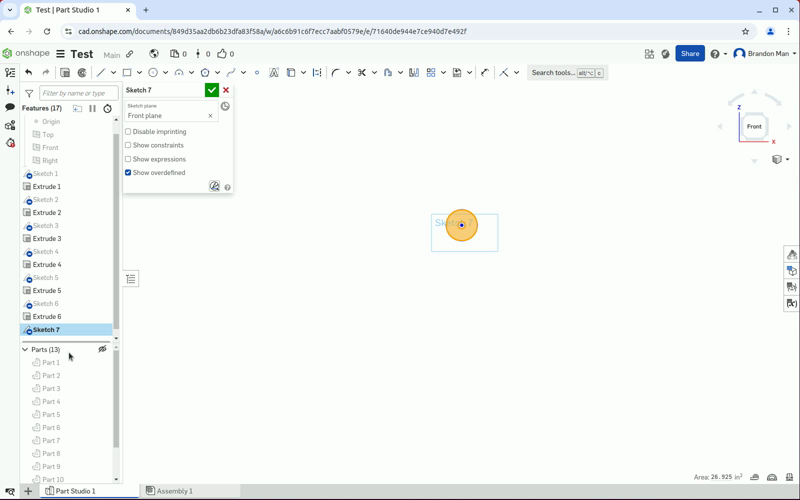
key(shift+e)
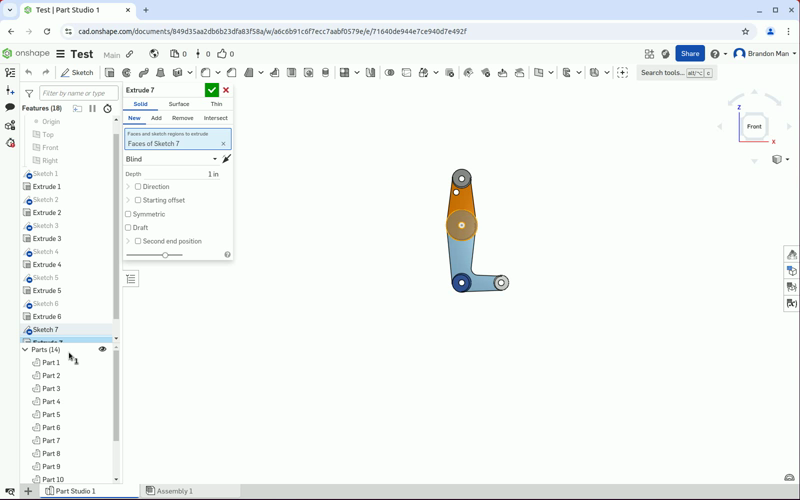
mouse_move(143, 106)
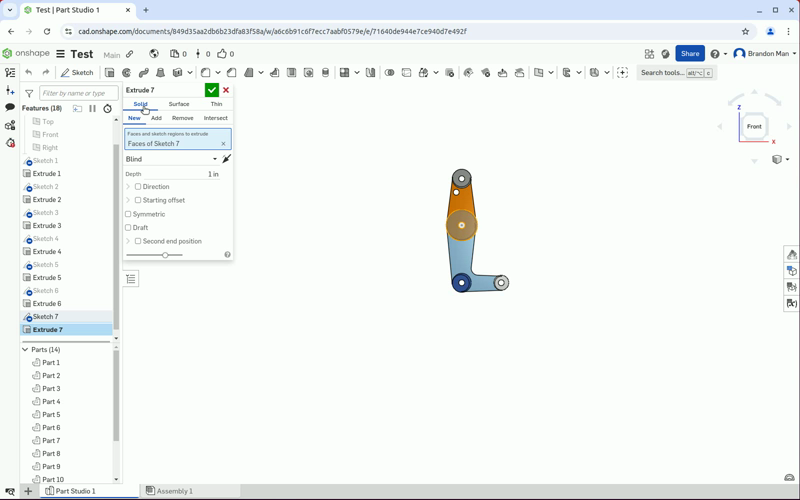
click(143, 106)
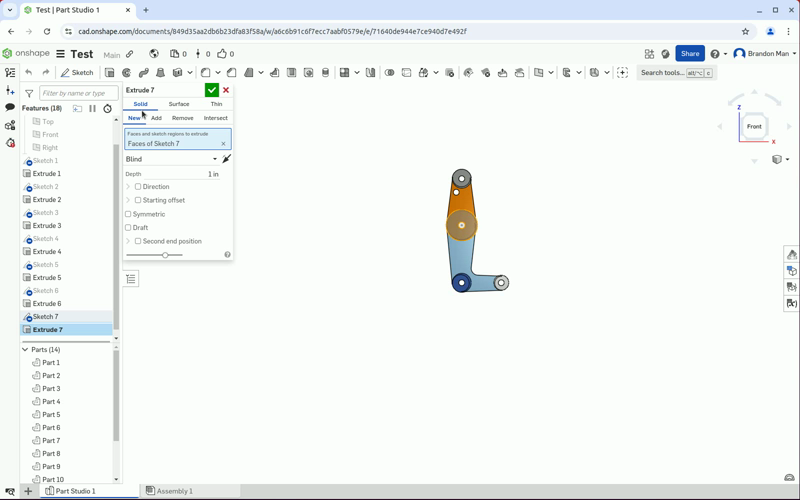
mouse_move(137, 120)
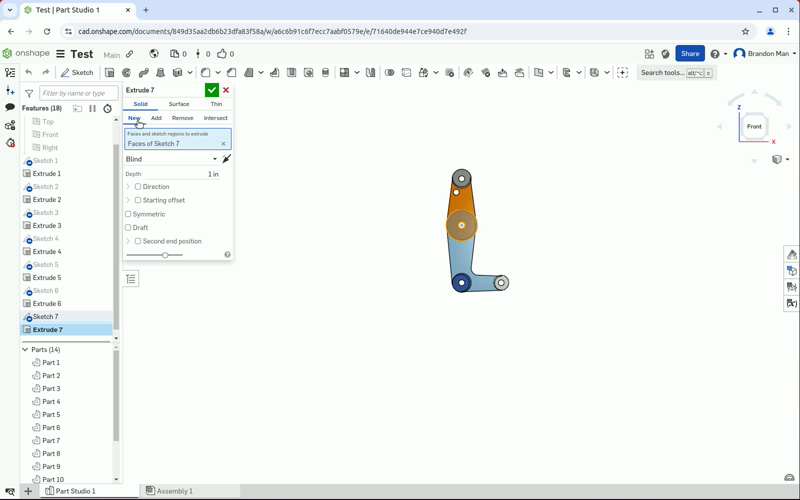
click(137, 120)
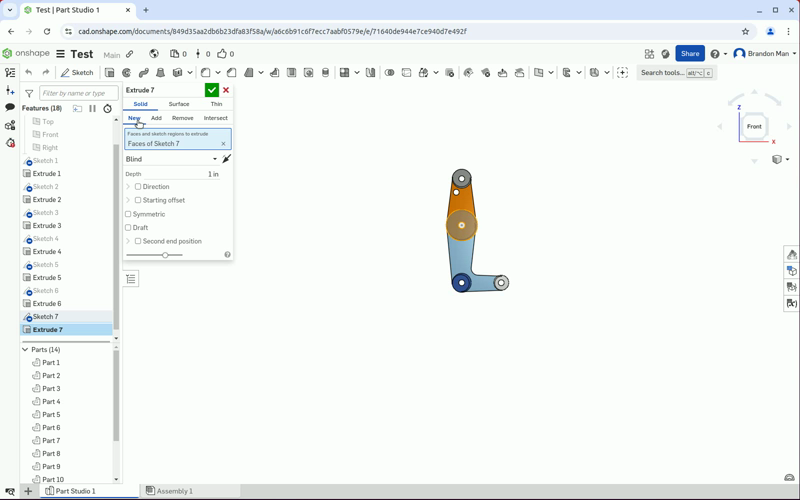
key(tab, 4)
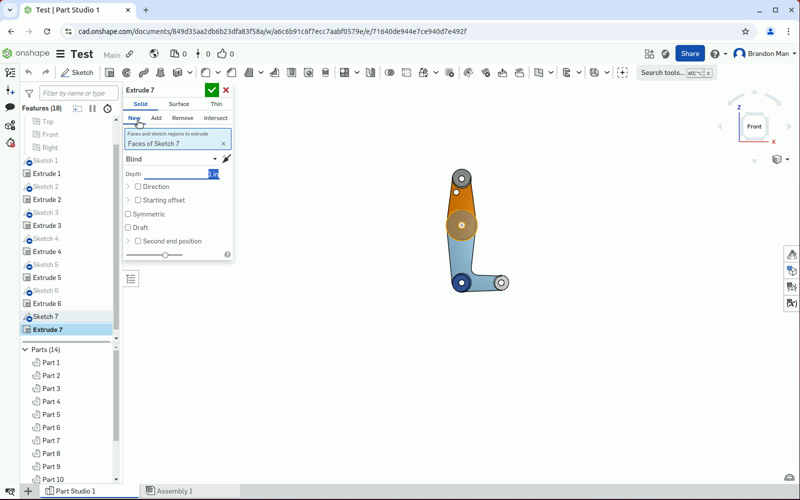
text(0.481)
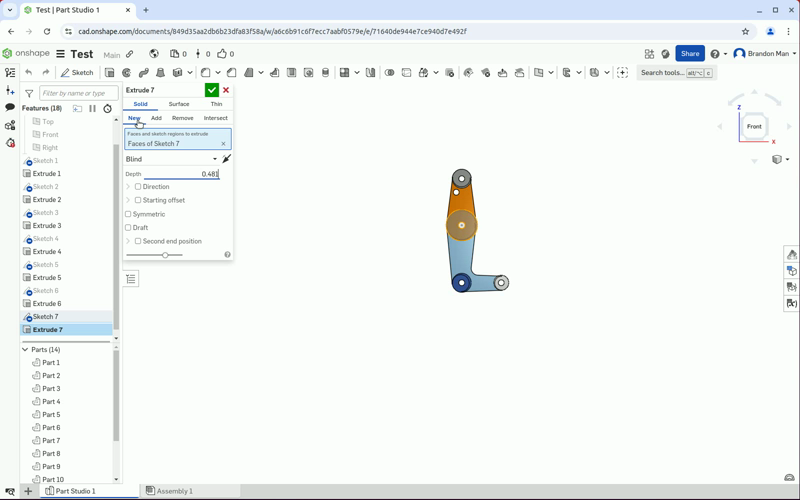
key(enter)
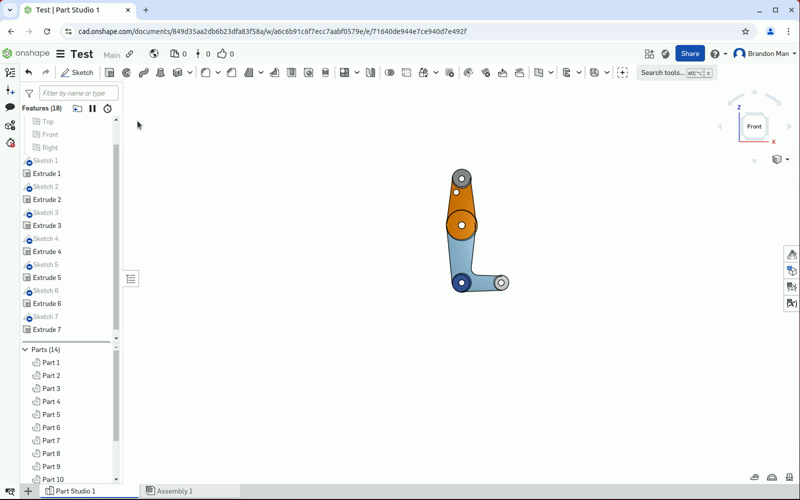
key(shift+h)
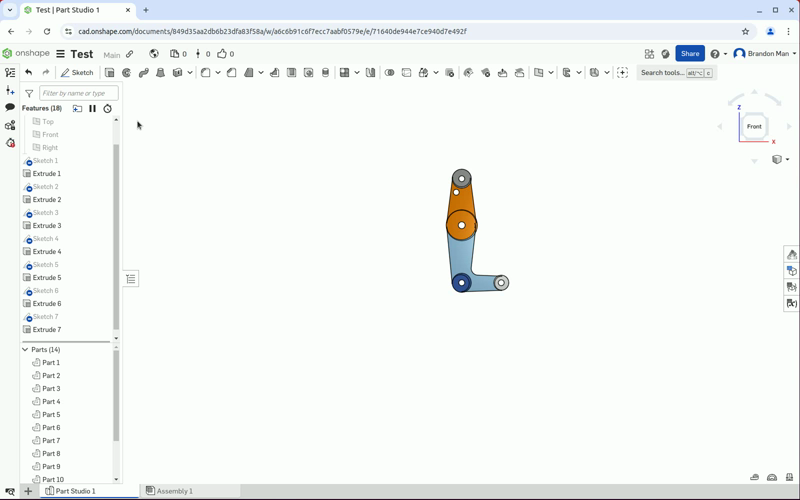
key(shift+h)
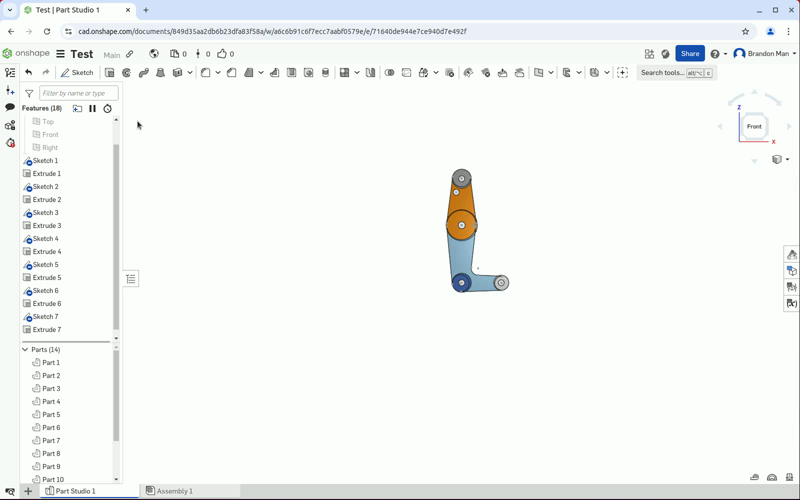
key(shift+7)
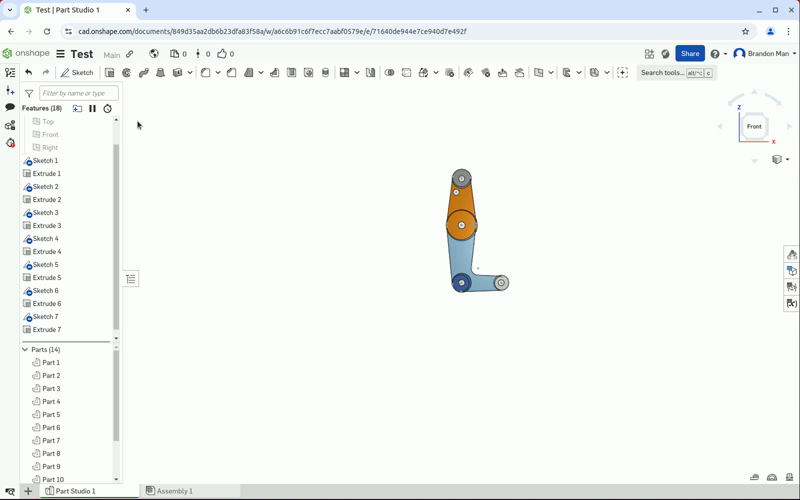
key(left, 2)
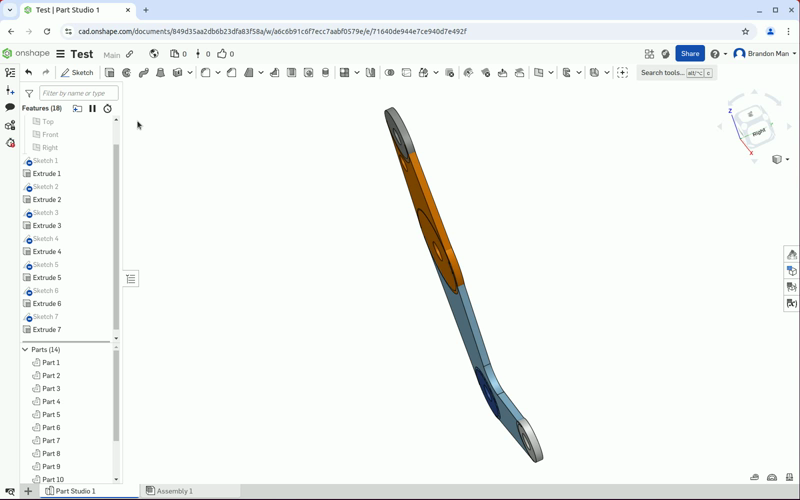
key(down, 2)
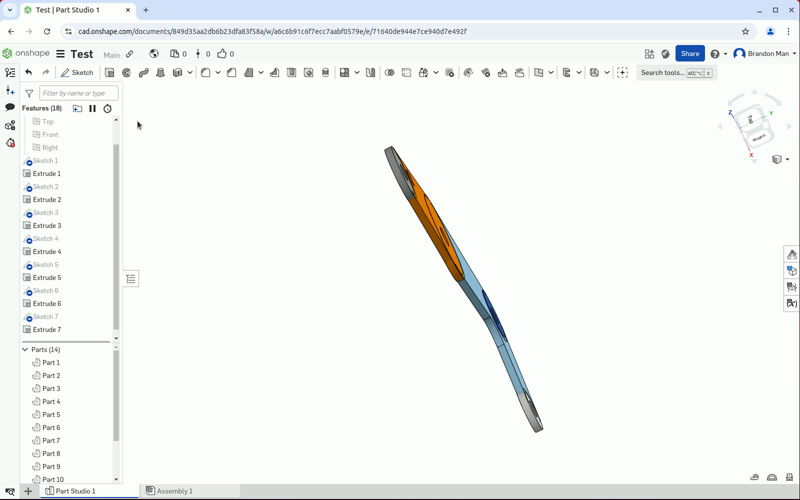
key(up, 2)
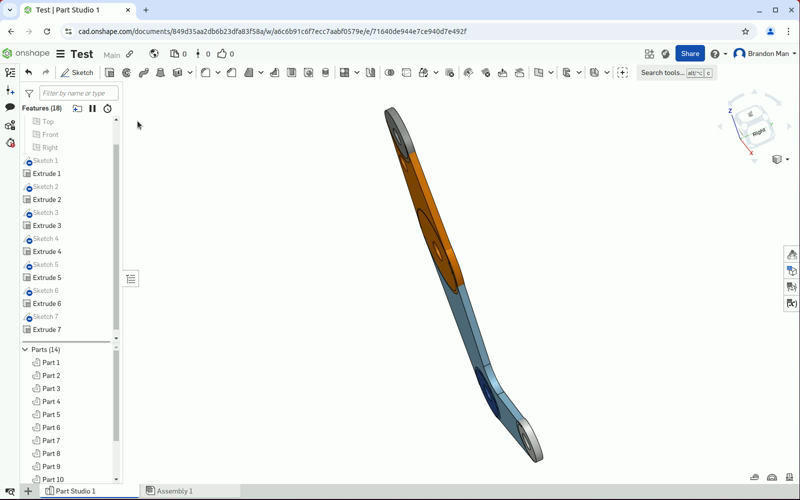
key(right, 2)
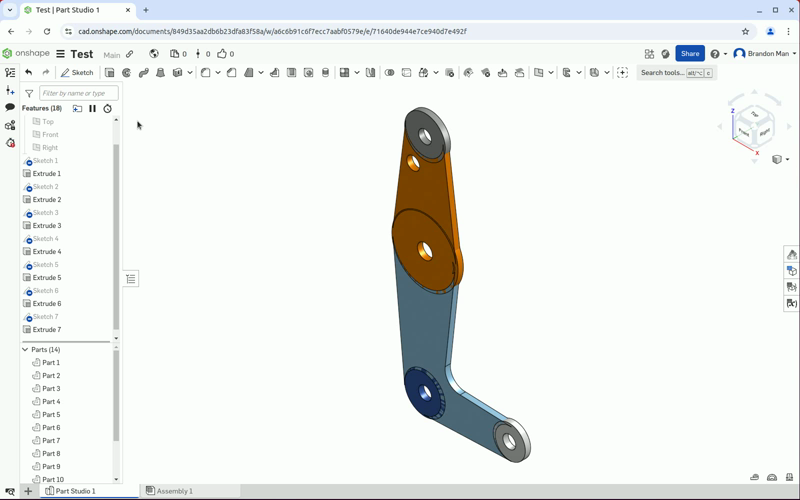
mouse_move(69, 163)
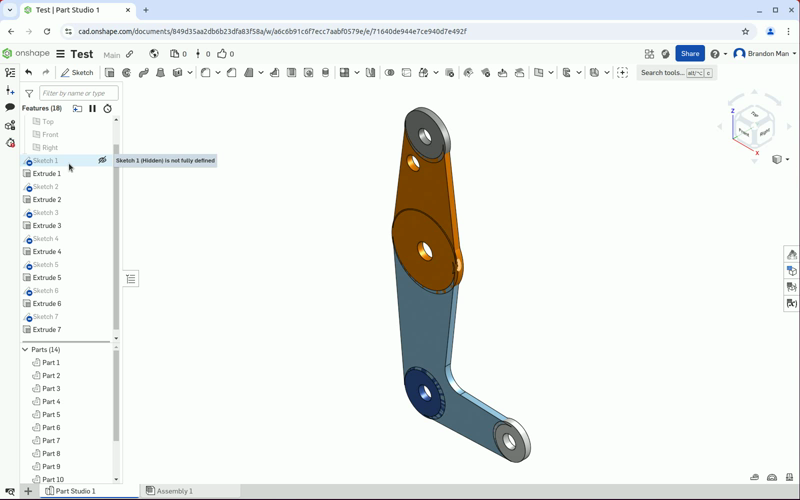
click(69, 163)